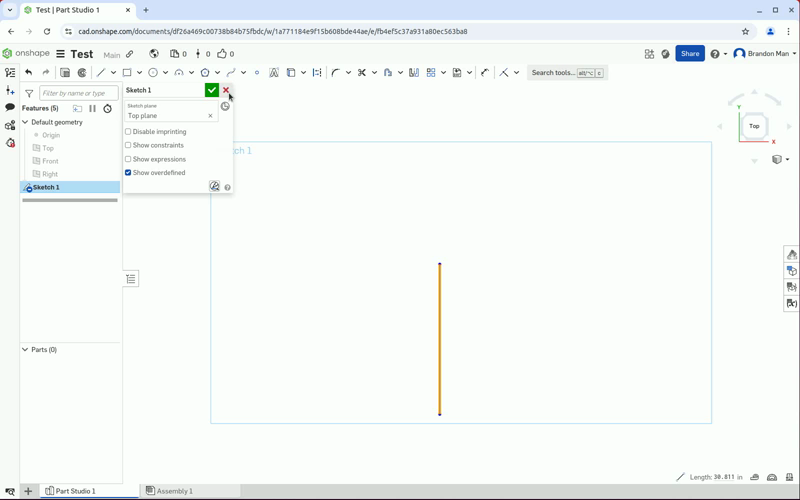
key(shift+h)
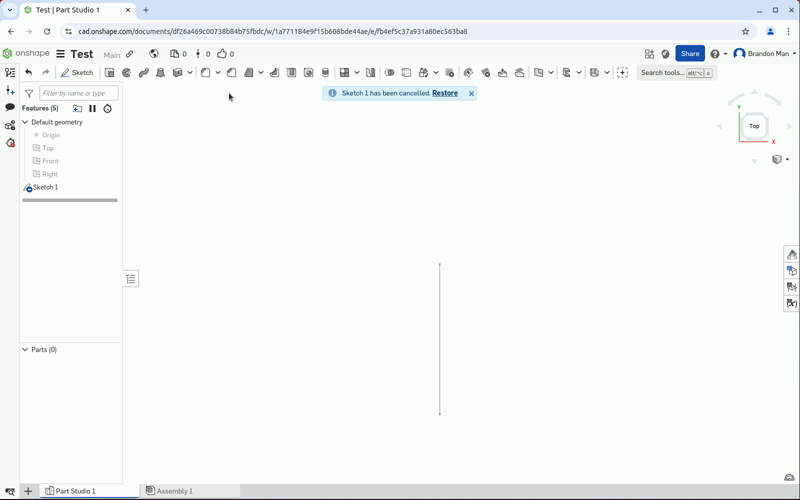
mouse_move(73, 352)
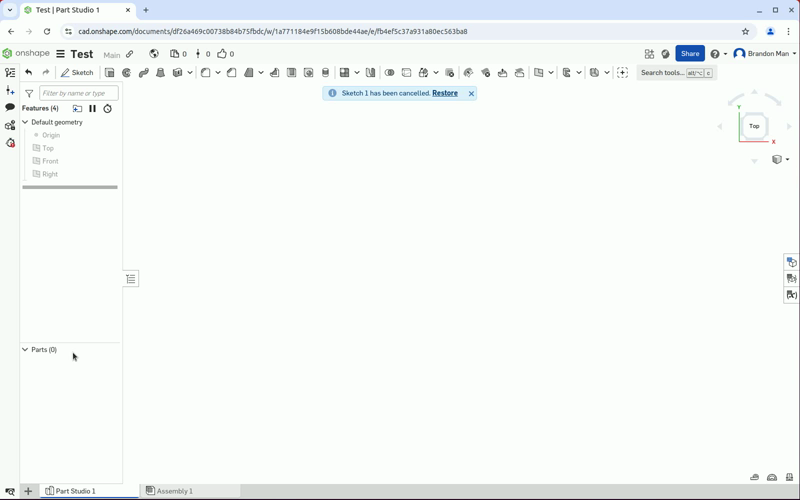
key(y)
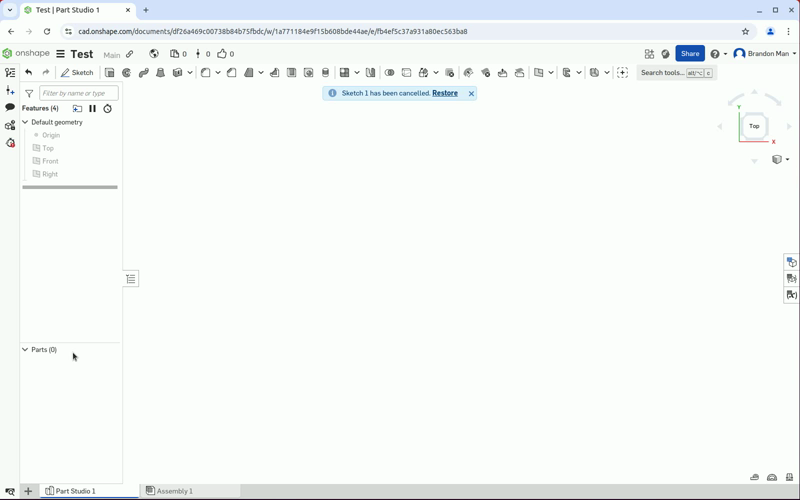
key(shift+p)
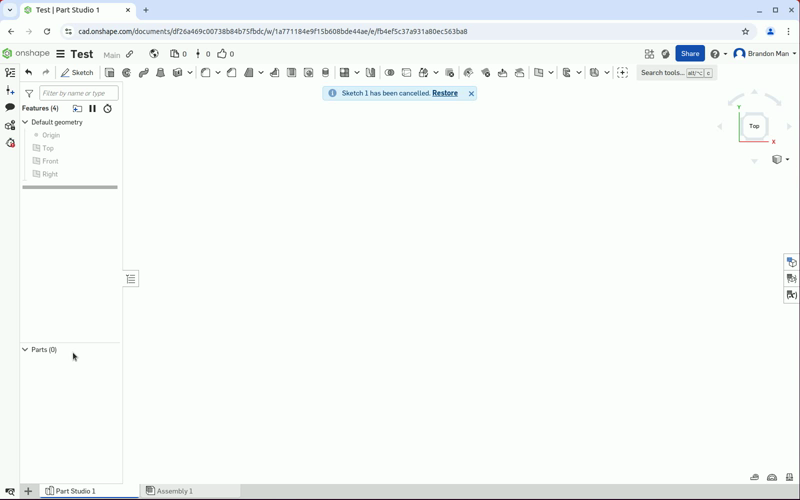
key(space)
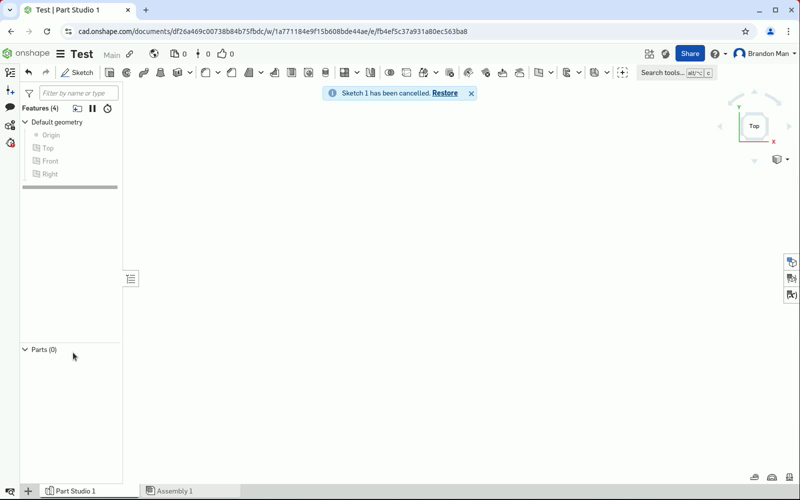
key_down(shift)
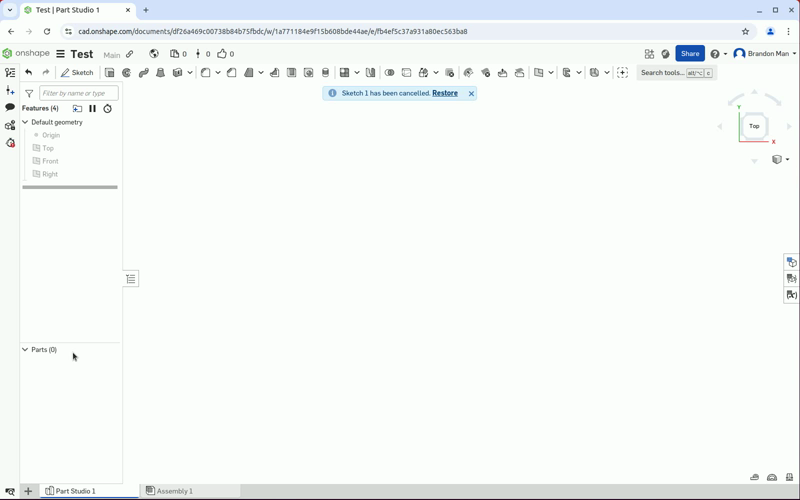
key(up)
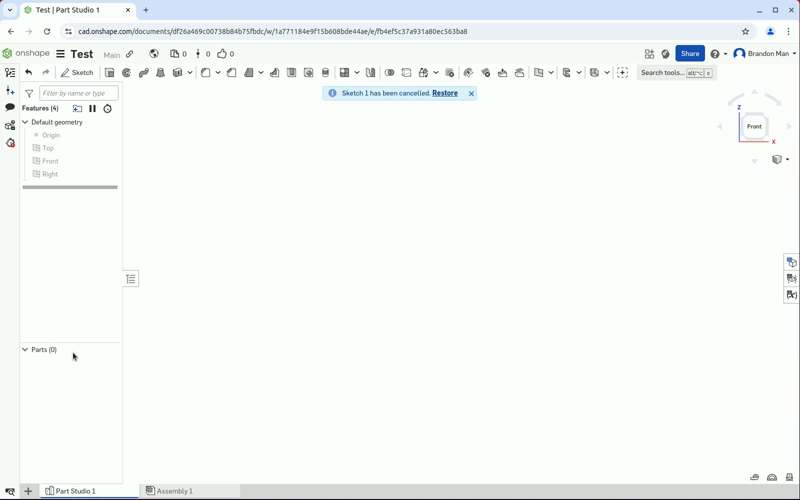
key_up(shift)
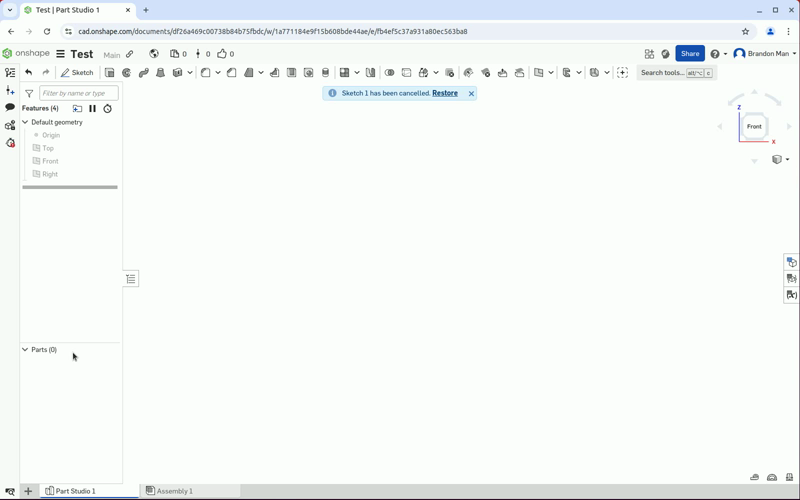
mouse_move(73, 352)
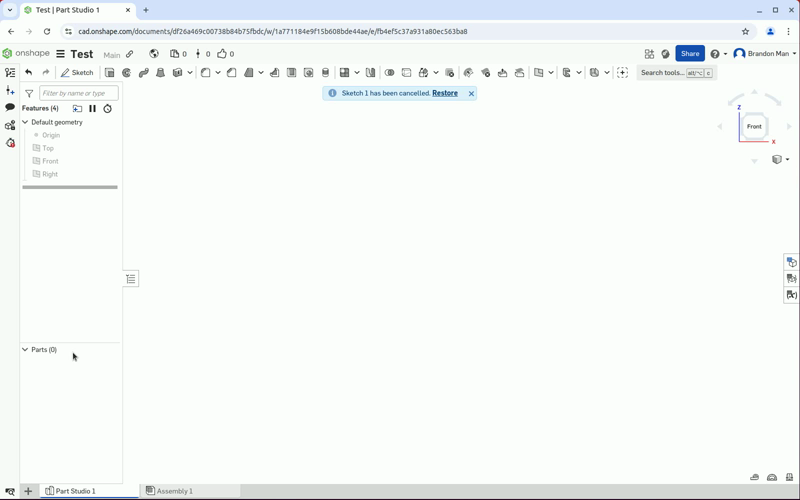
key(shift+y)
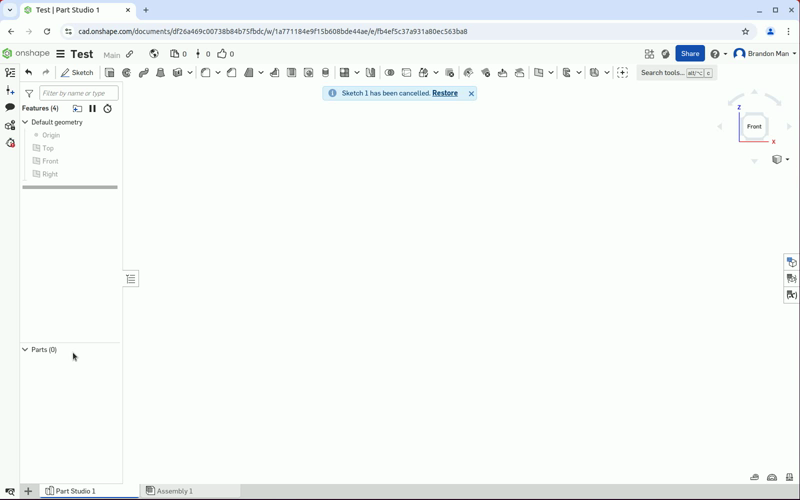
key(shift+s)
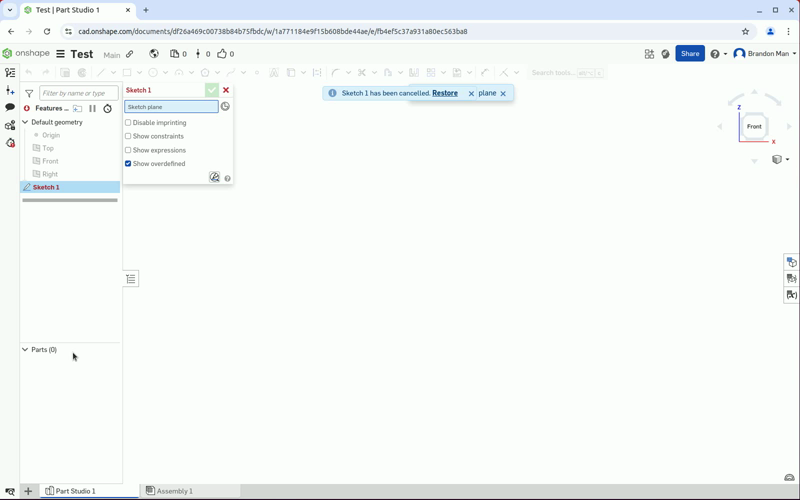
mouse_move(73, 163)
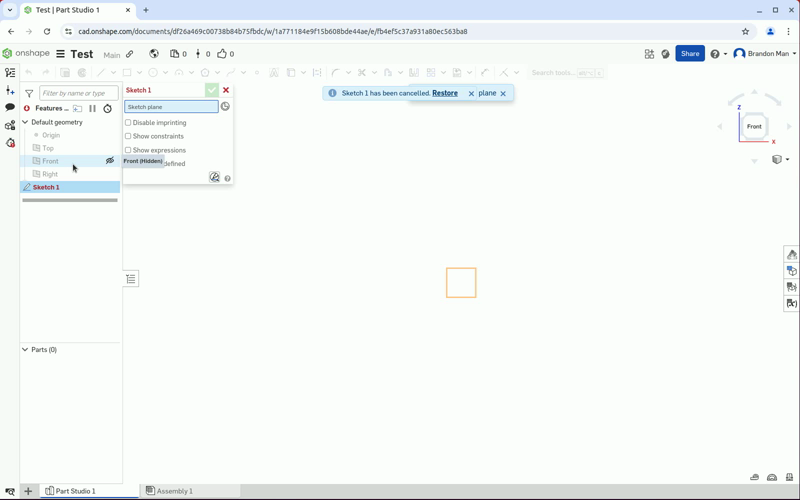
click(73, 163)
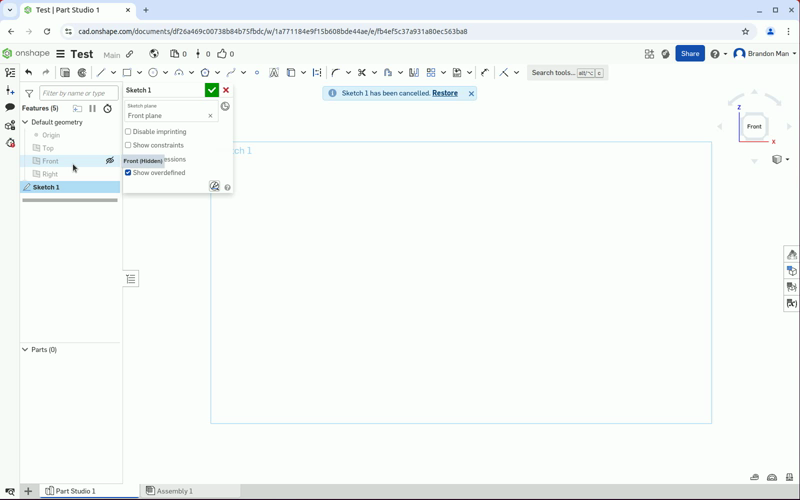
mouse_move(73, 352)
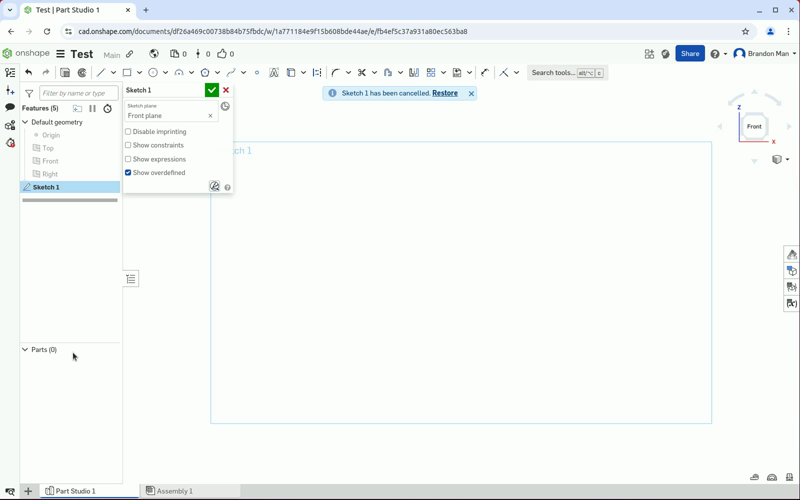
key(y)
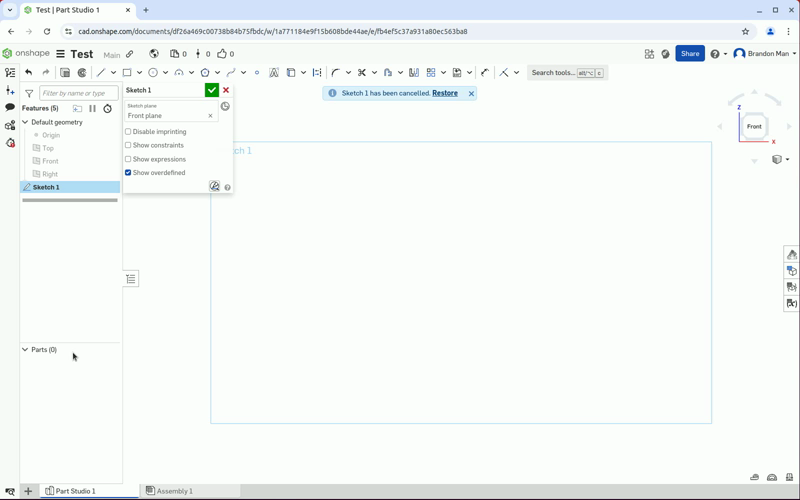
key(l)
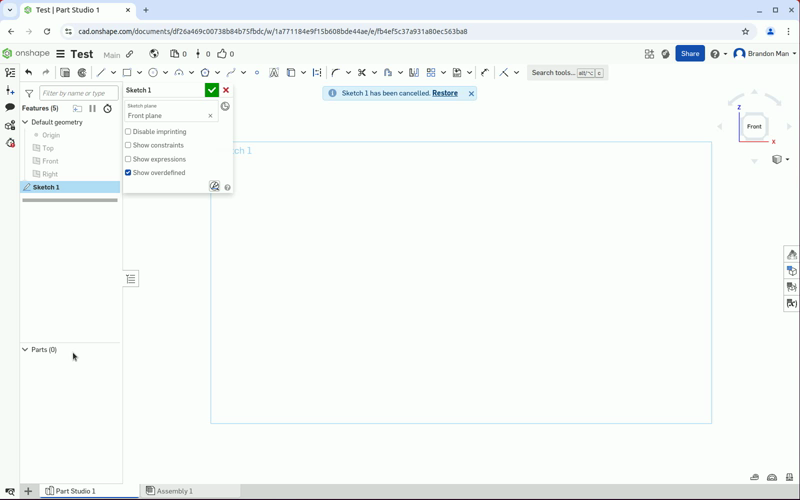
key_down(shift)
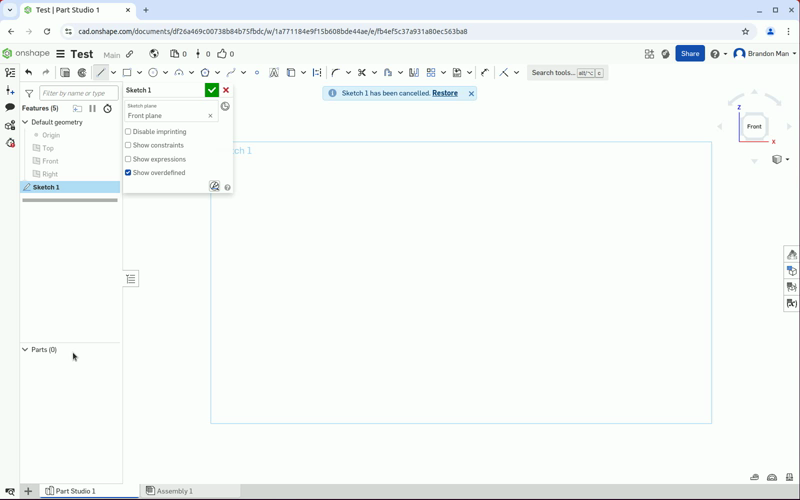
mouse_move(460, 282)
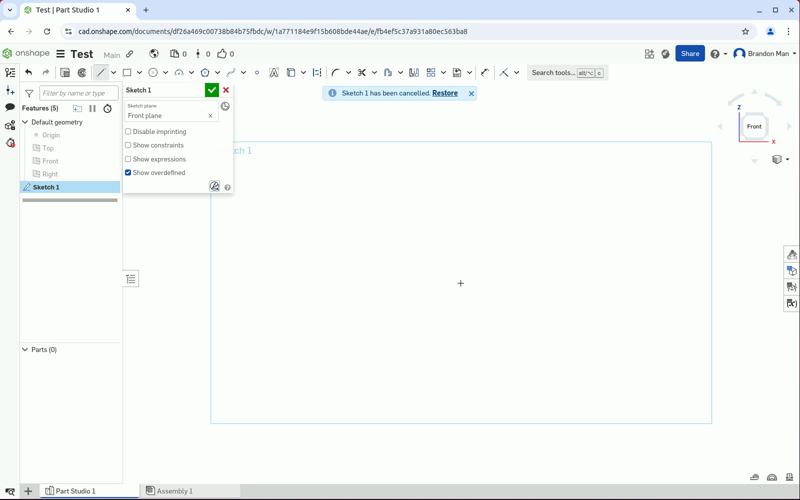
click(460, 282)
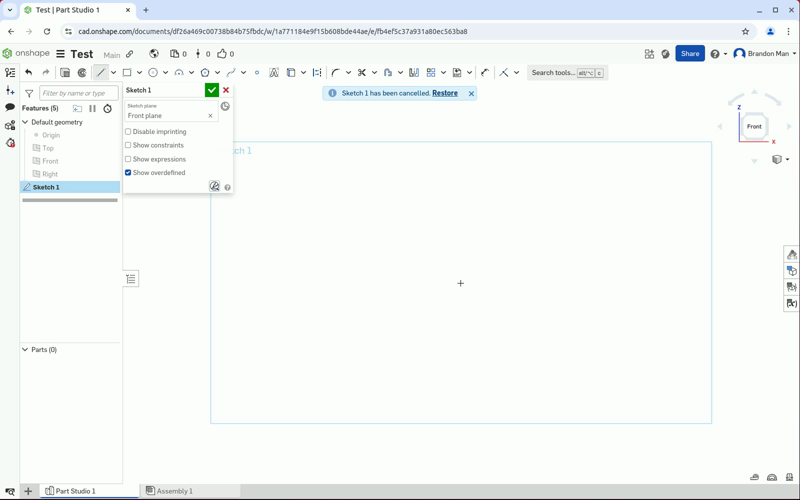
key_up(shift)
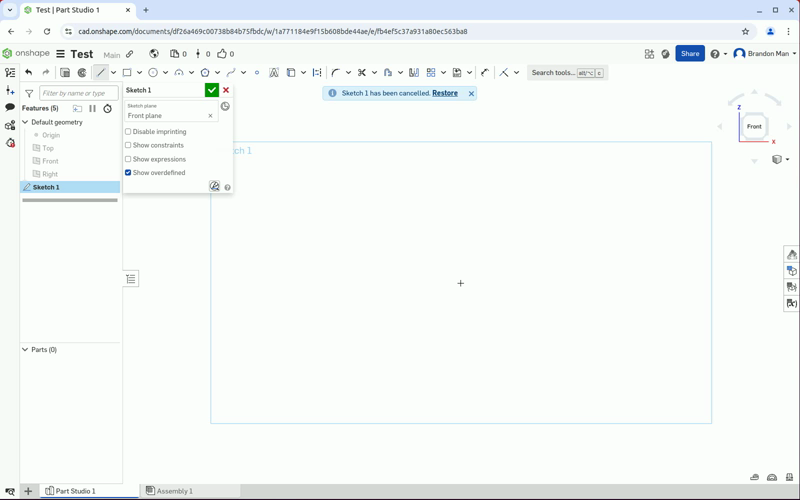
key_down(shift)
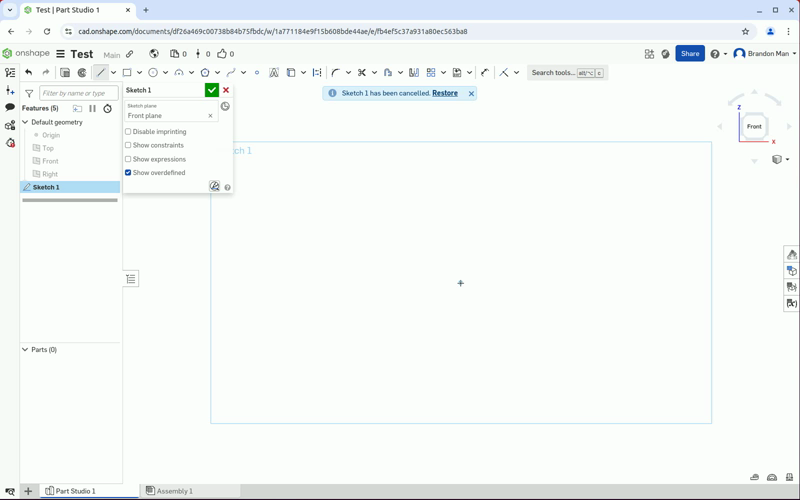
mouse_move(573, 282)
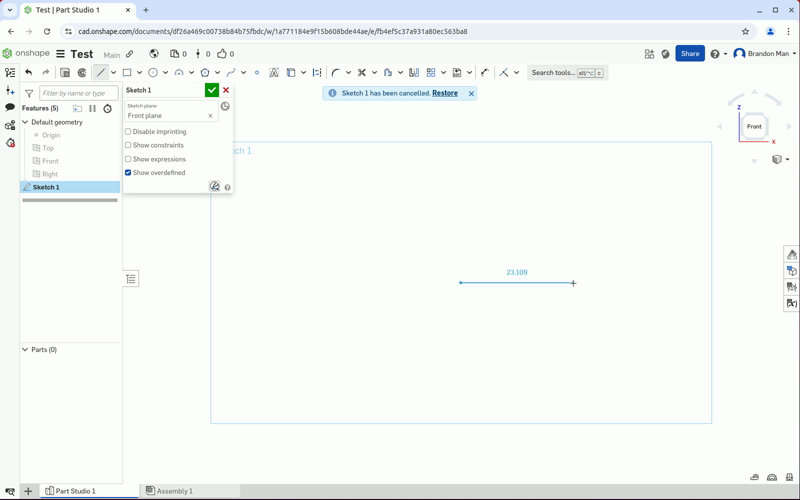
click(573, 282)
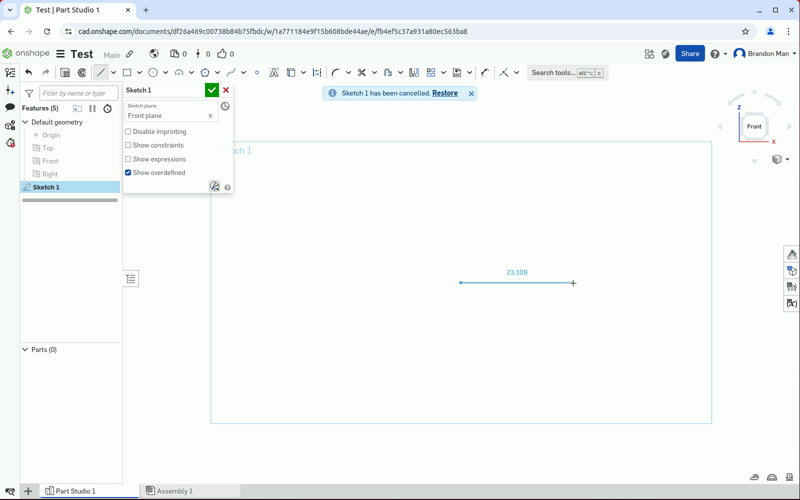
key_up(shift)
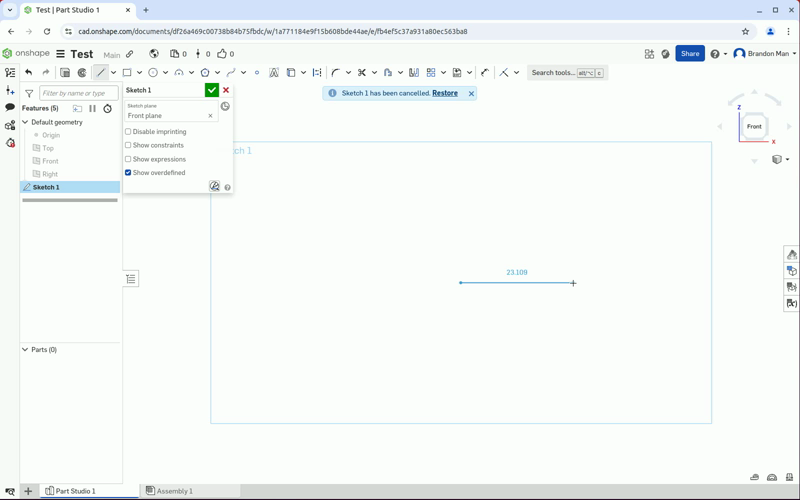
key_down(shift)
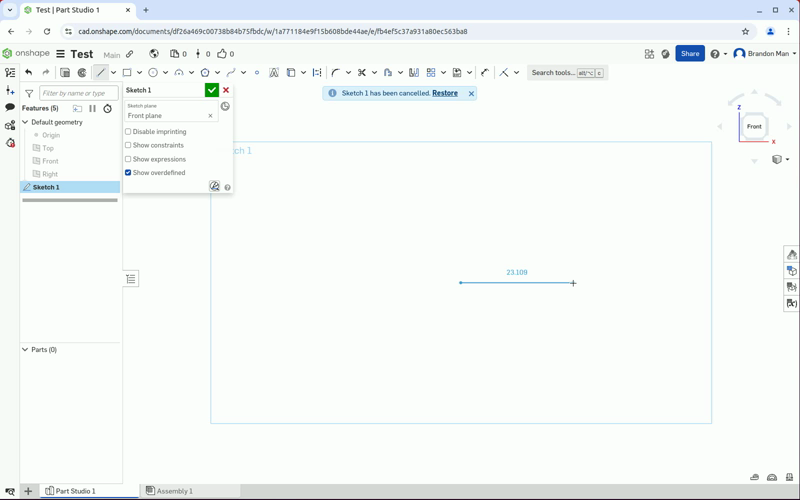
mouse_move(589, 282)
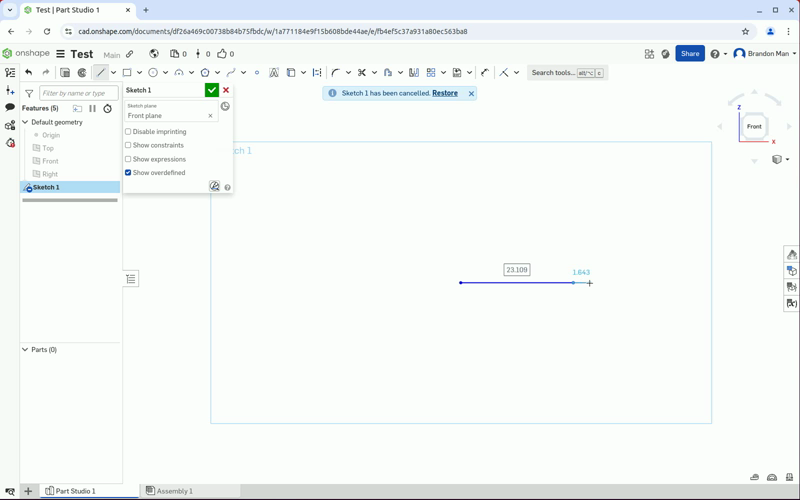
mouse_move(573, 240)
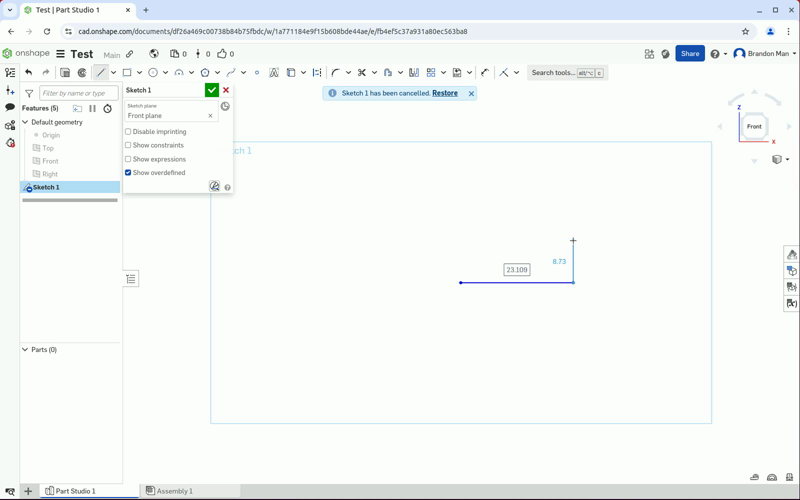
click(573, 240)
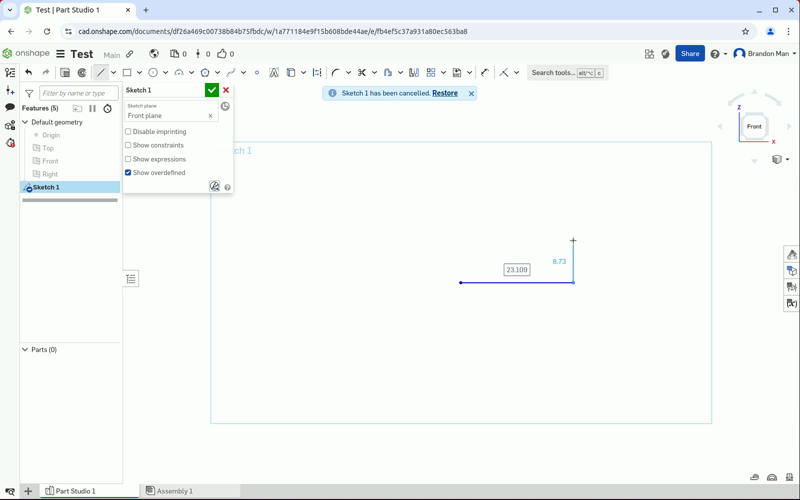
key_up(shift)
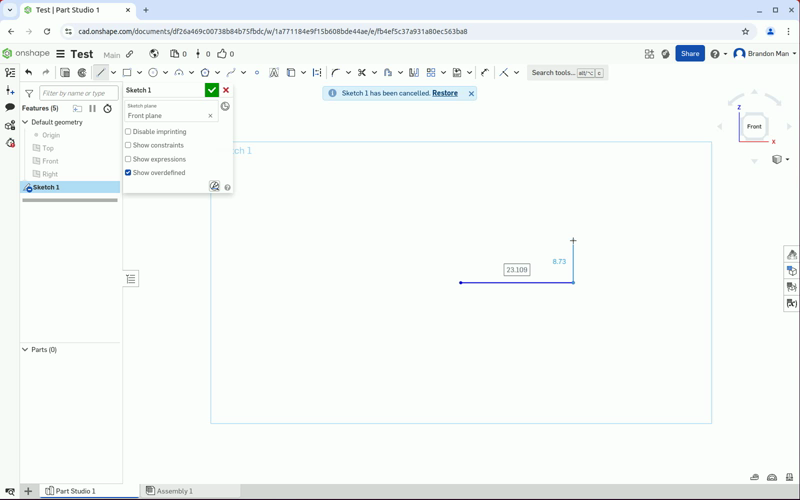
key_down(shift)
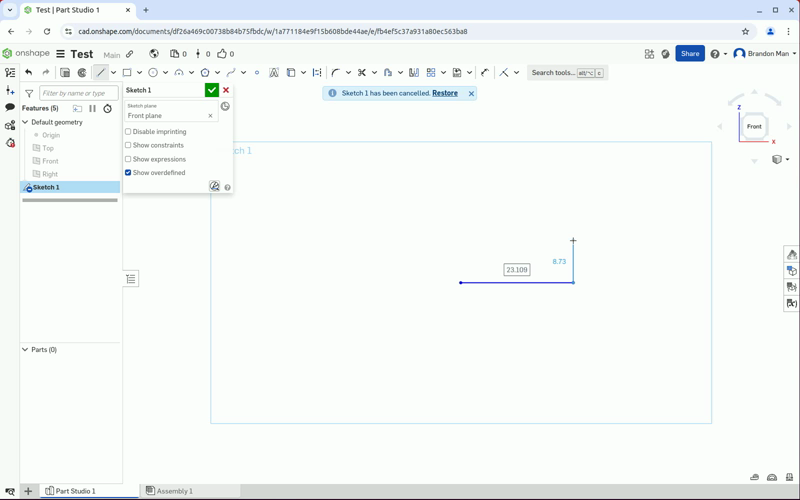
mouse_move(460, 240)
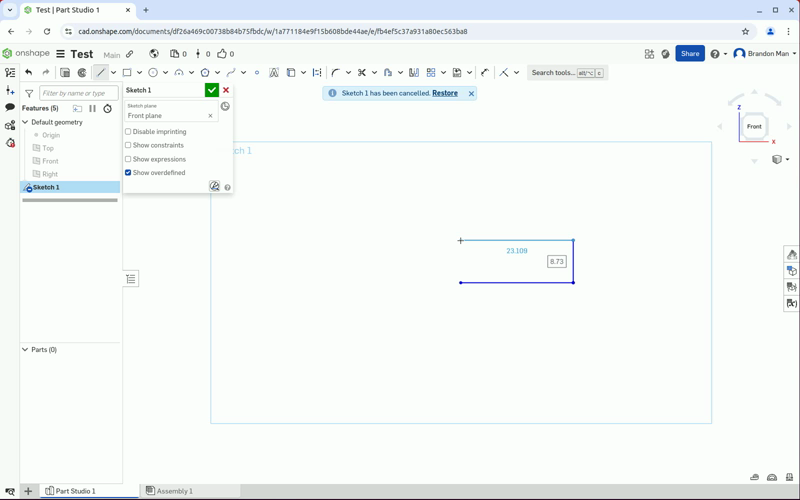
click(460, 240)
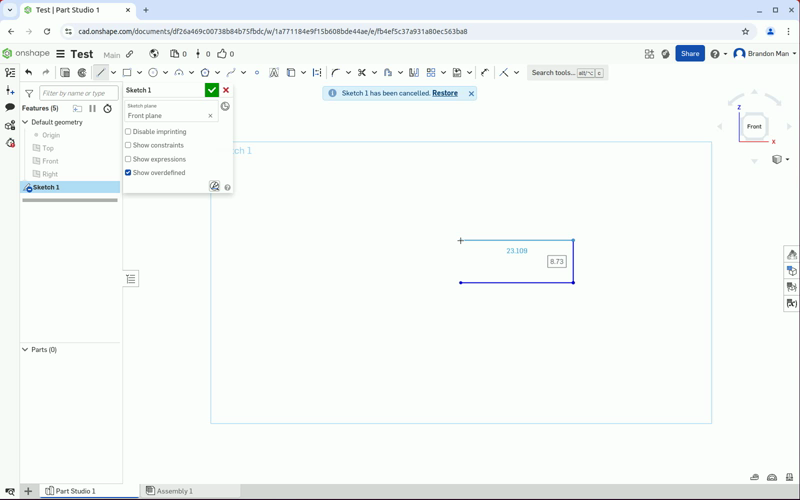
key_up(shift)
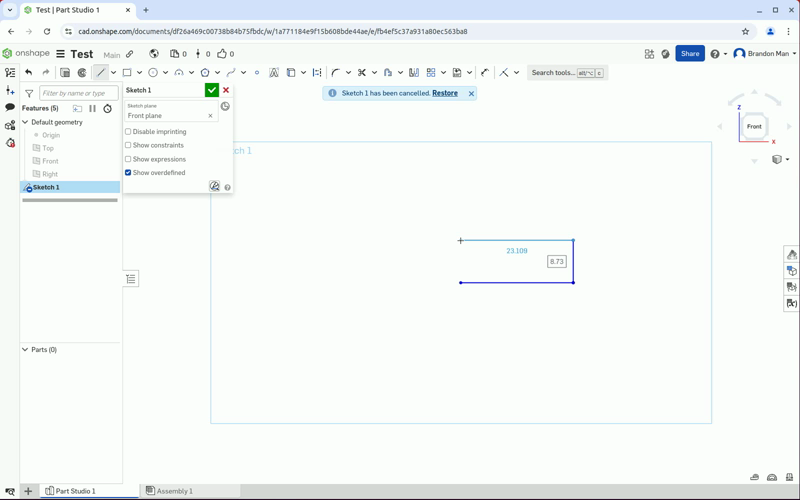
mouse_move(490, 240)
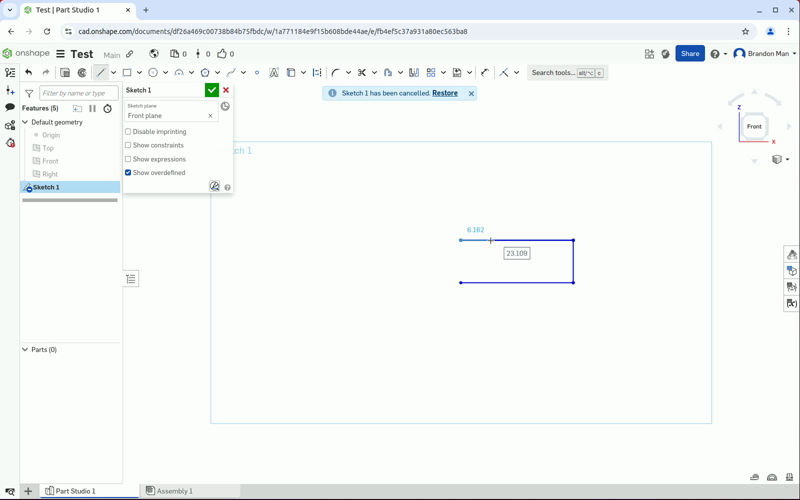
key_down(shift)
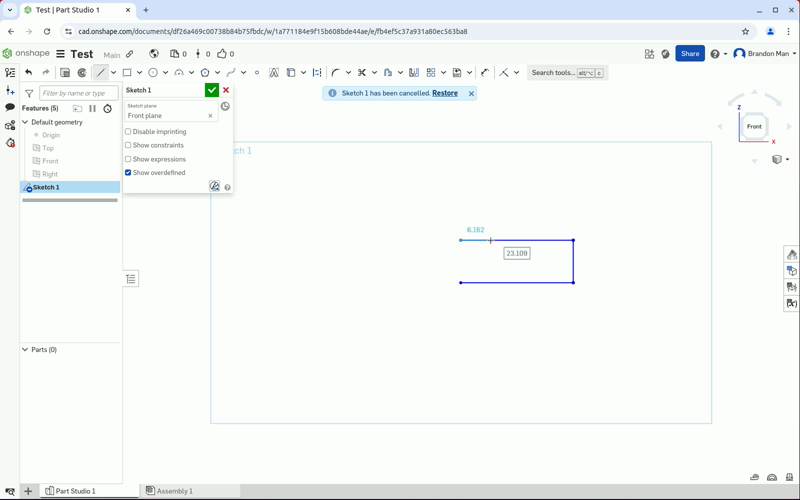
mouse_move(460, 282)
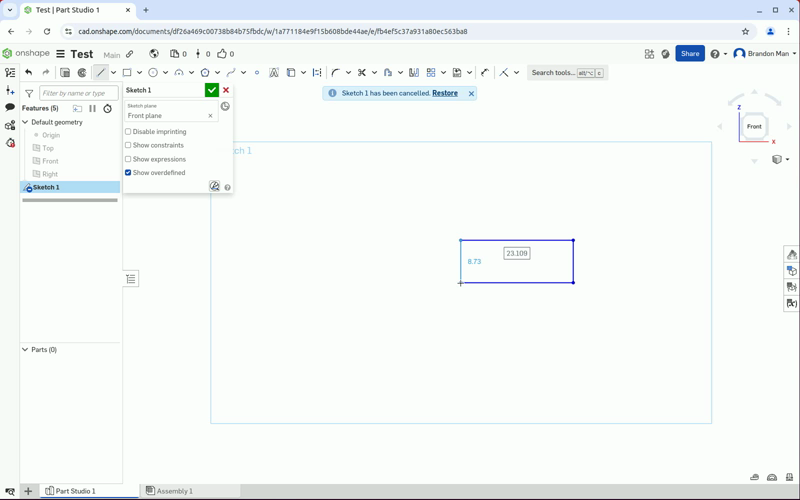
key_up(shift)
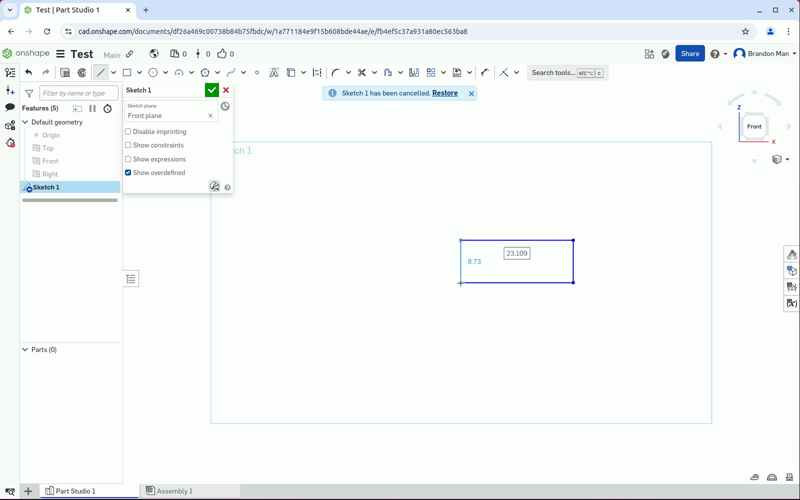
click(460, 282)
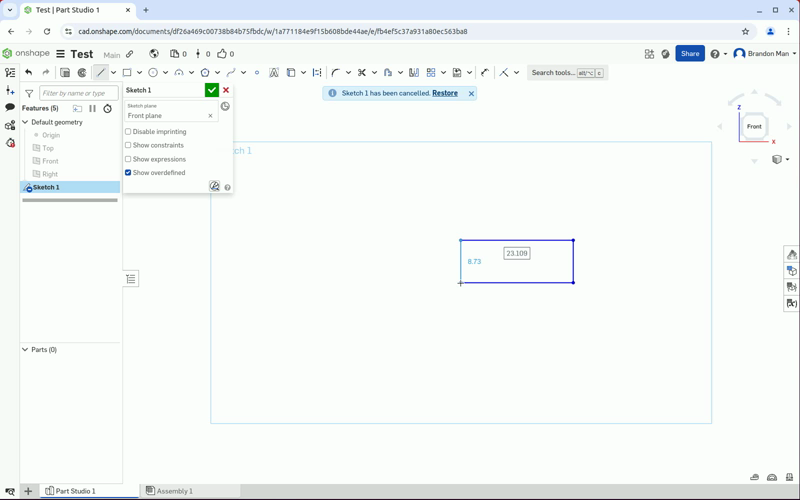
key(esc)
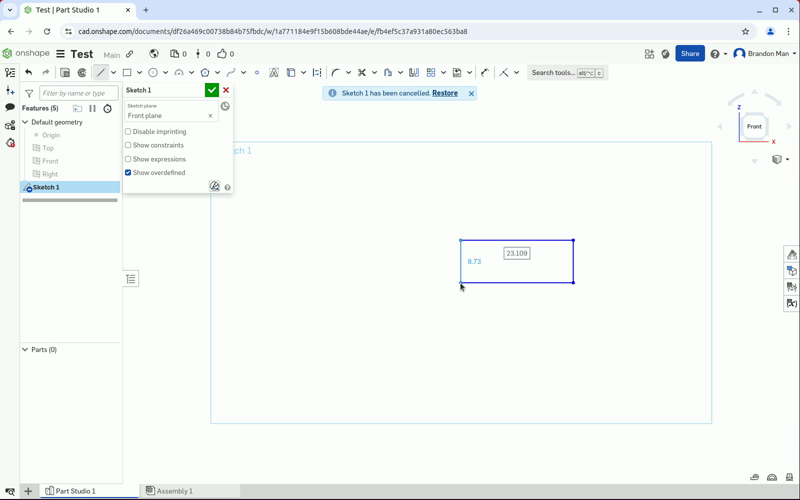
mouse_move(538, 260)
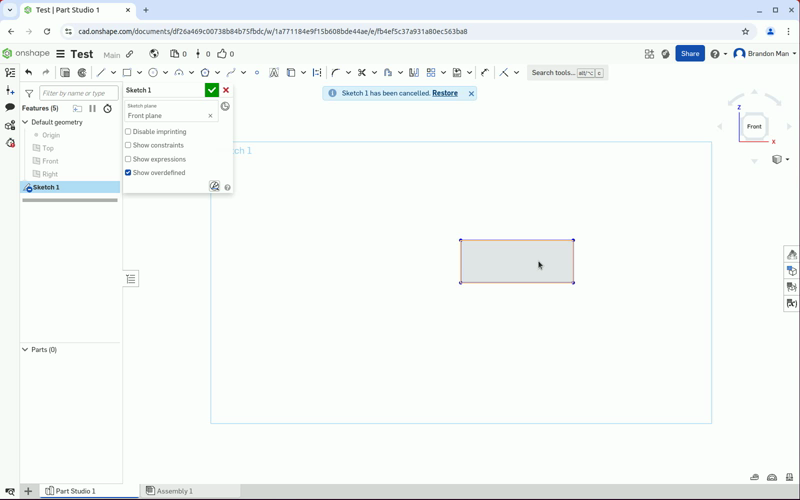
click(538, 260)
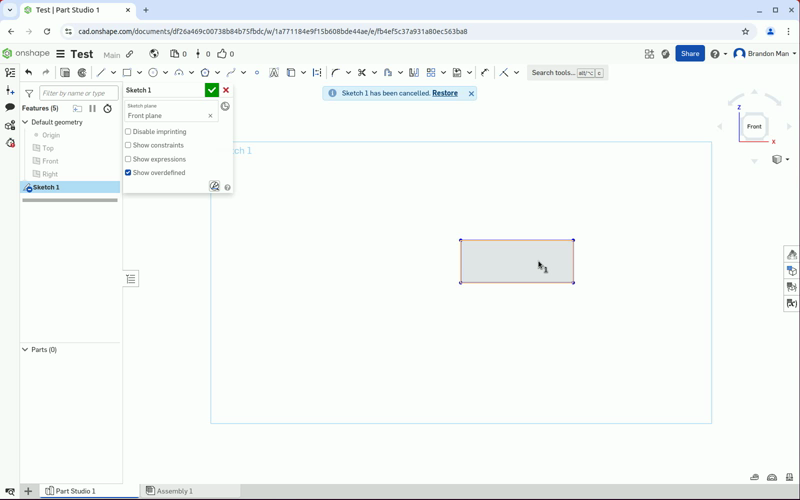
mouse_move(73, 352)
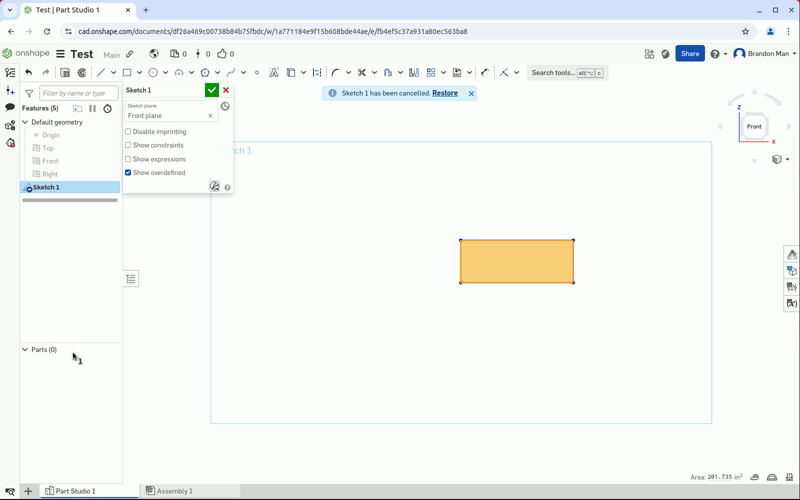
key(shift+y)
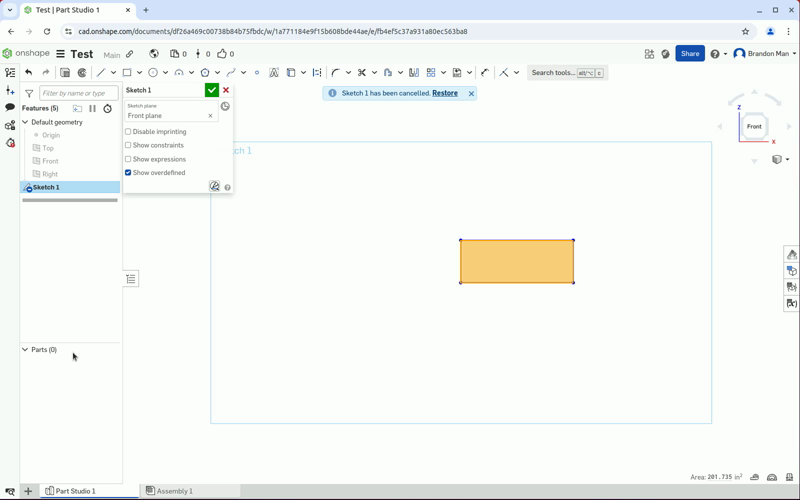
key(shift+e)
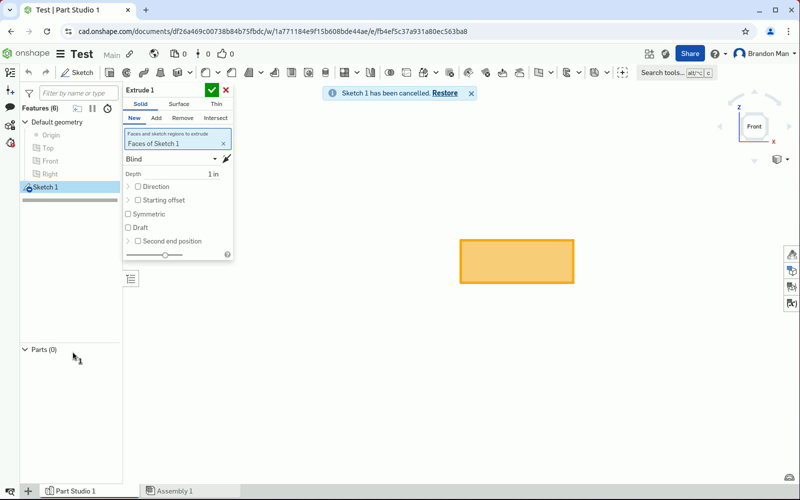
mouse_move(143, 106)
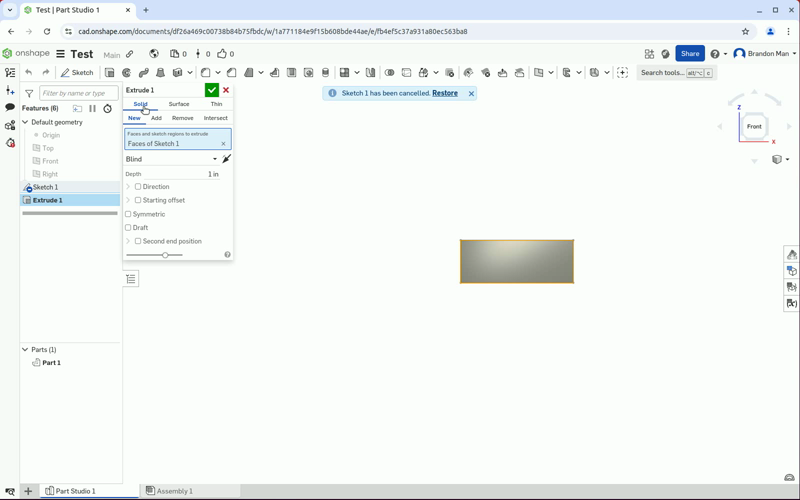
click(143, 106)
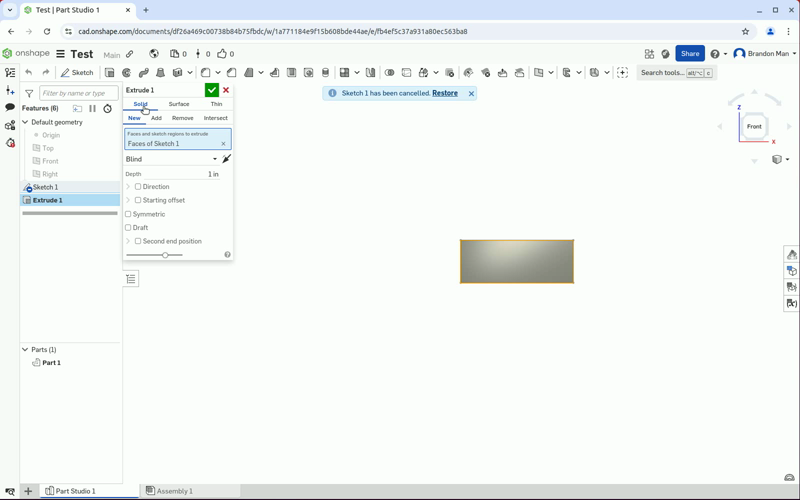
mouse_move(137, 120)
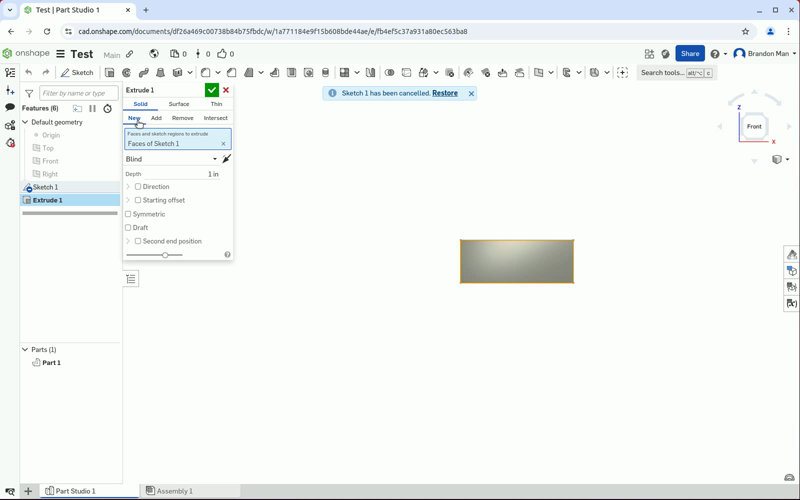
click(137, 120)
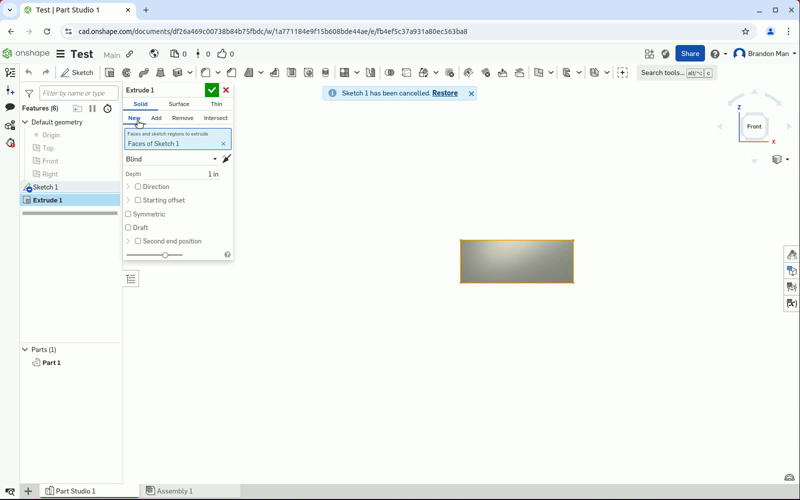
key(tab, 4)
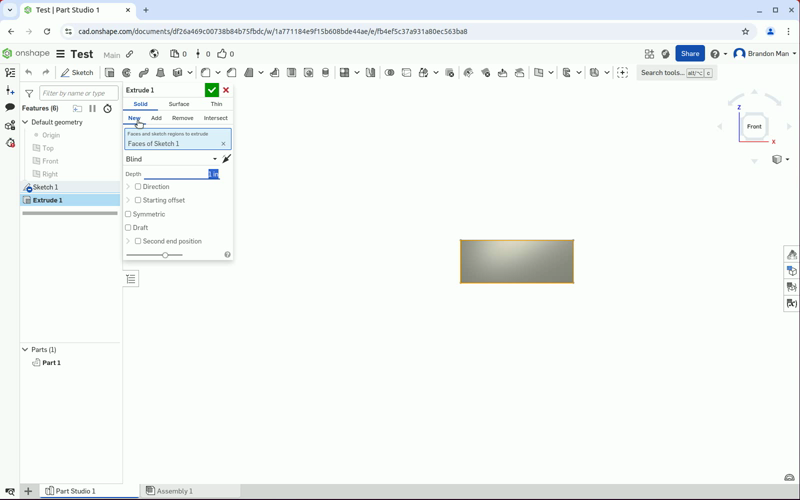
text(0.481)
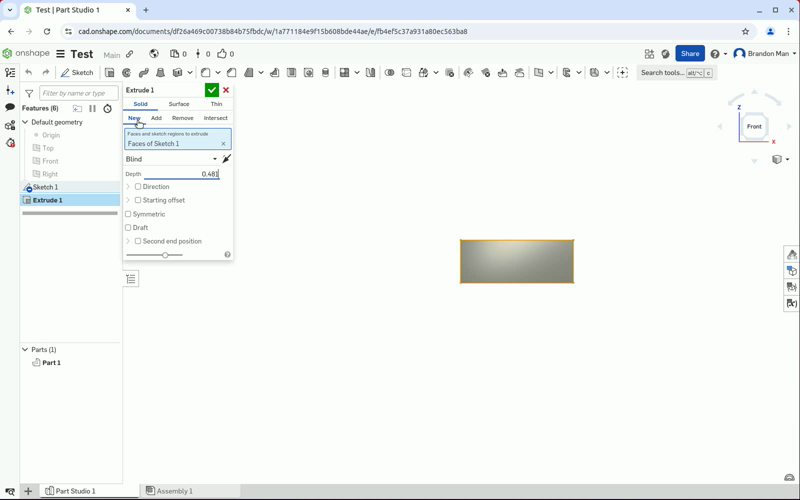
key(enter)
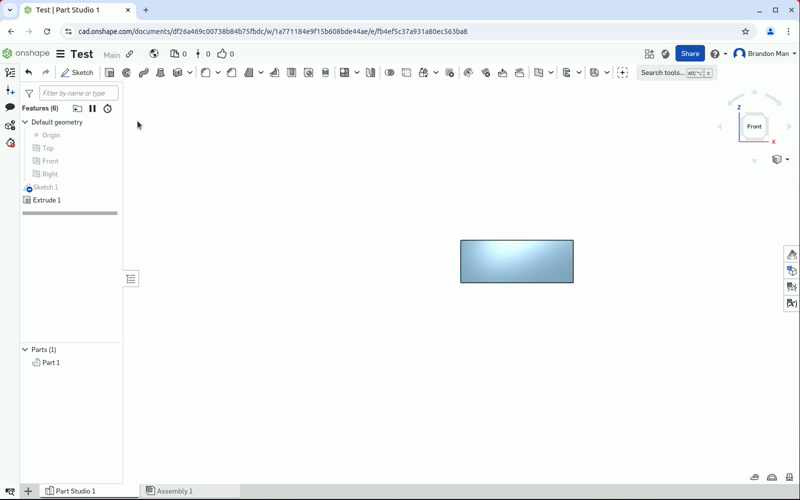
key(shift+h)
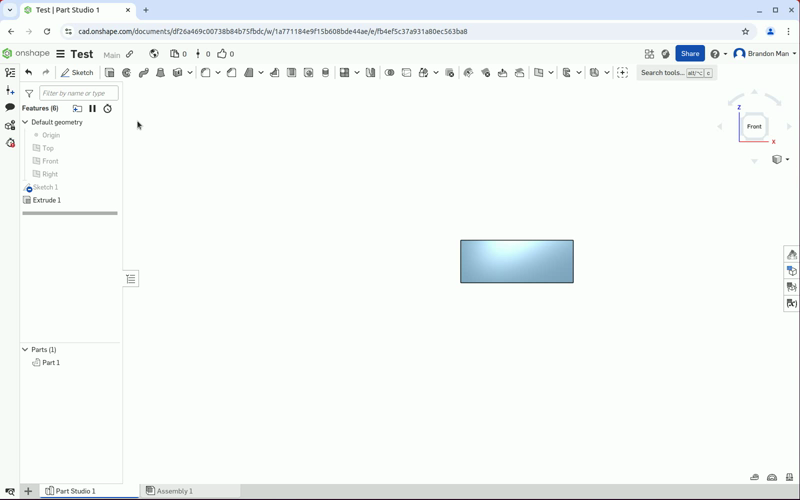
key(shift+h)
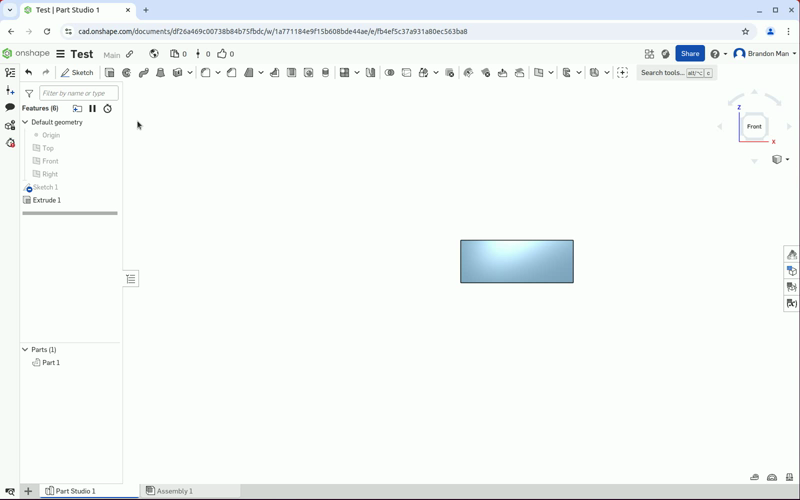
mouse_move(73, 189)
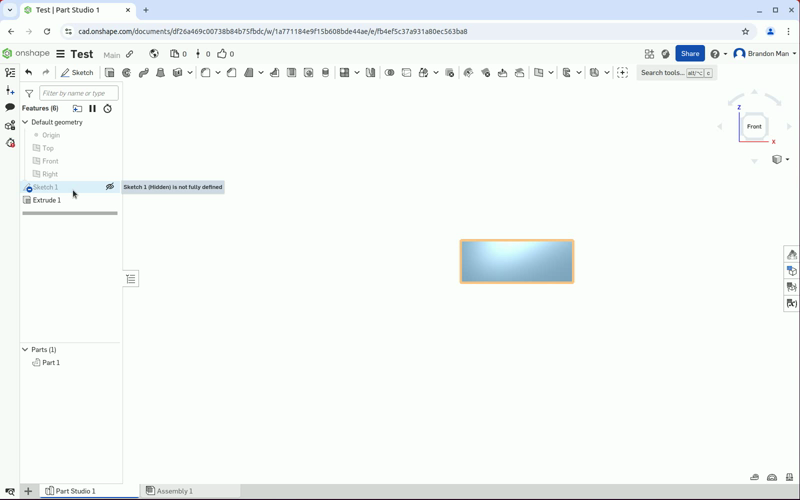
click(73, 189)
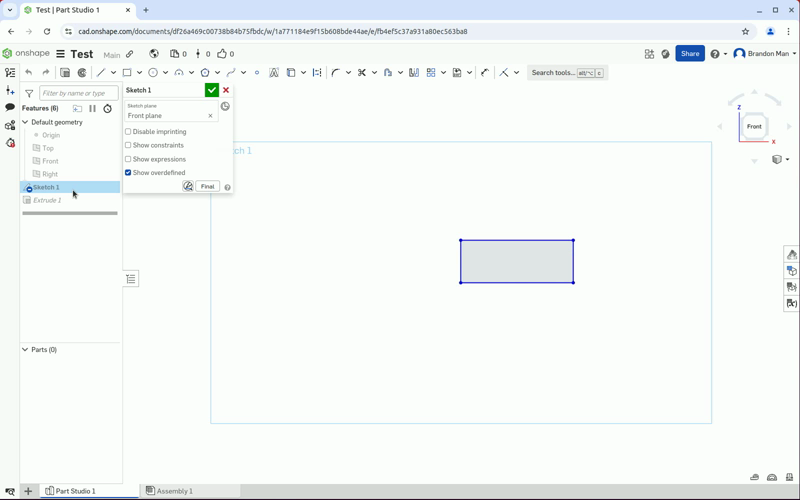
mouse_move(229, 92)
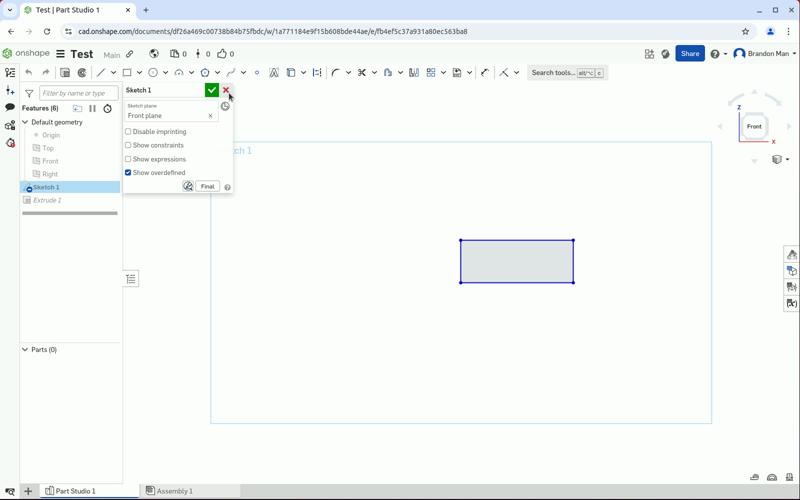
click(229, 92)
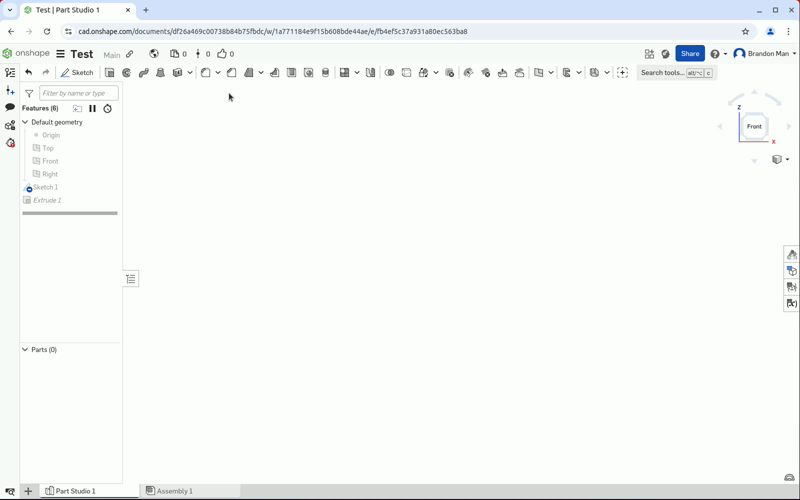
mouse_move(73, 352)
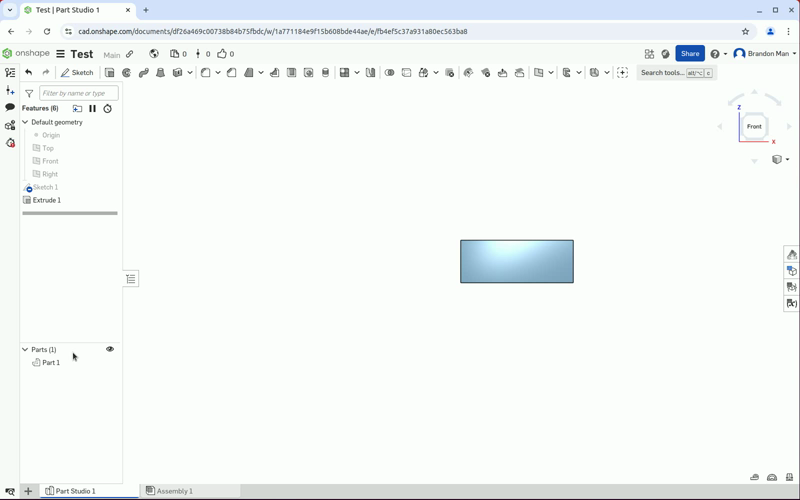
key(y)
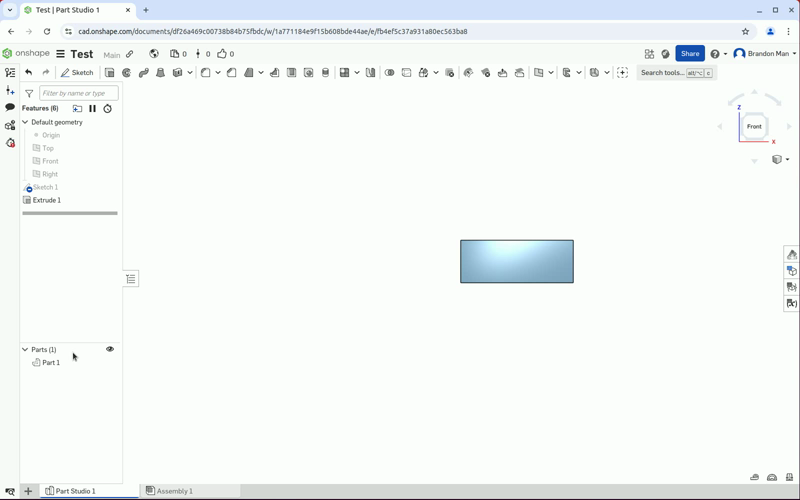
key(shift+p)
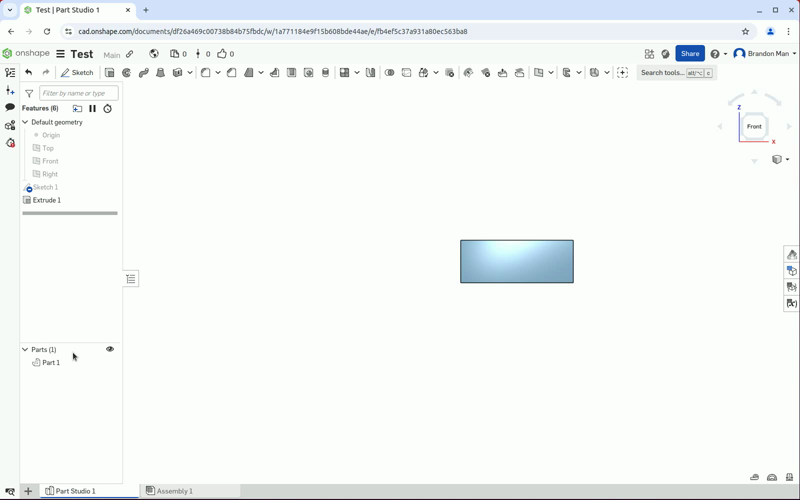
key(space)
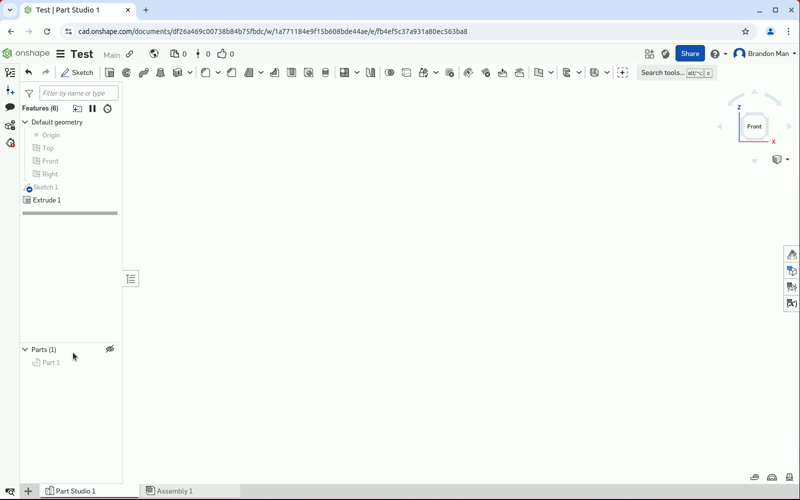
key_down(shift)
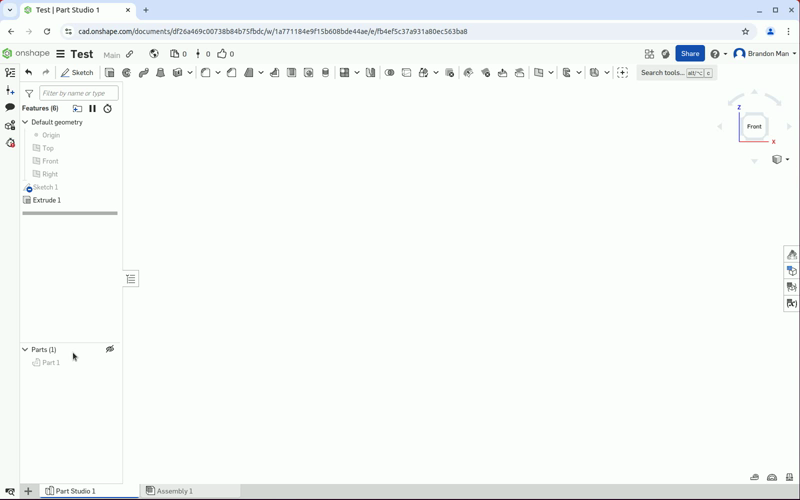
key(left)
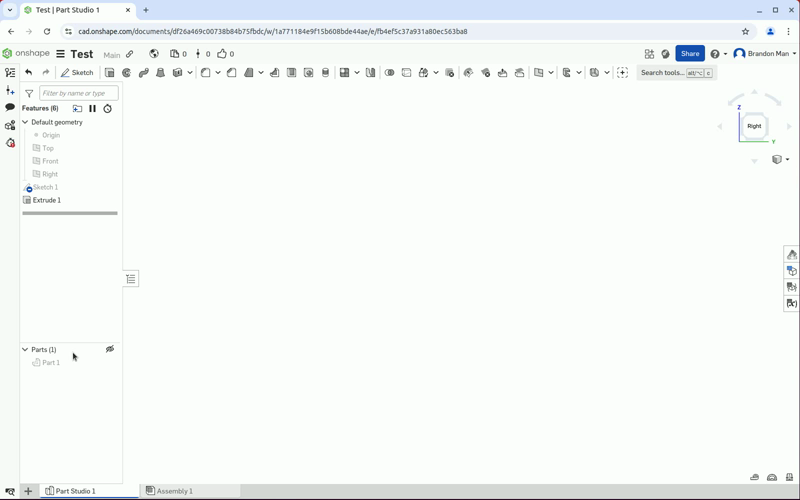
key_up(shift)
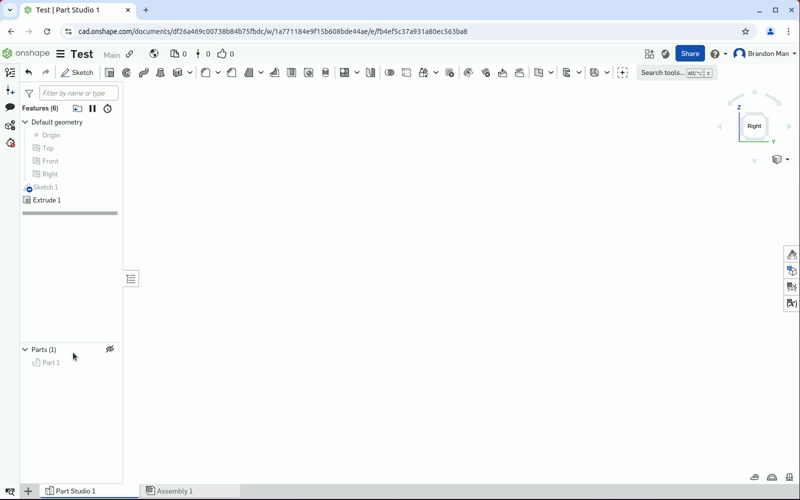
mouse_move(73, 352)
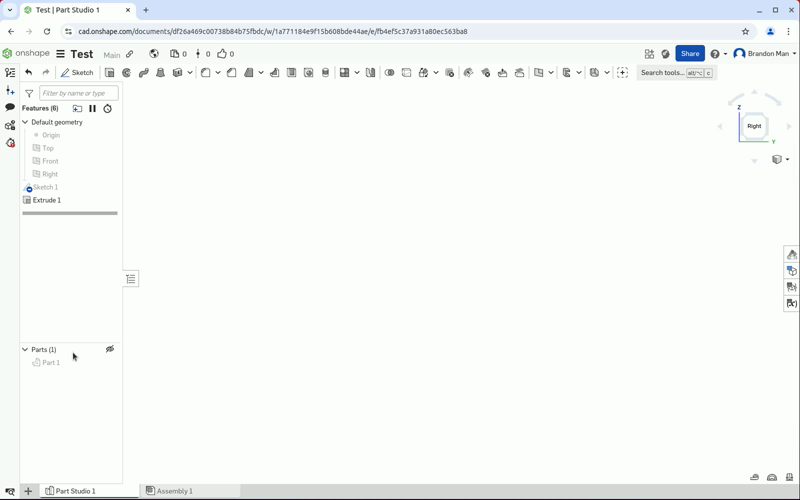
key(shift+y)
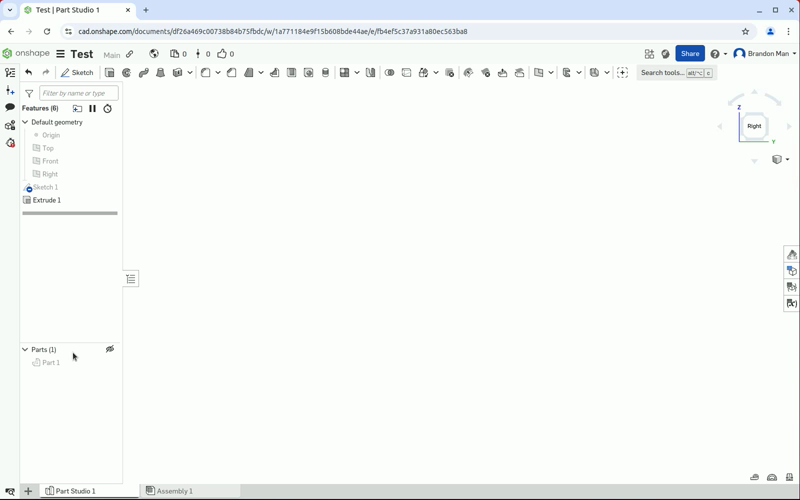
key(shift+s)
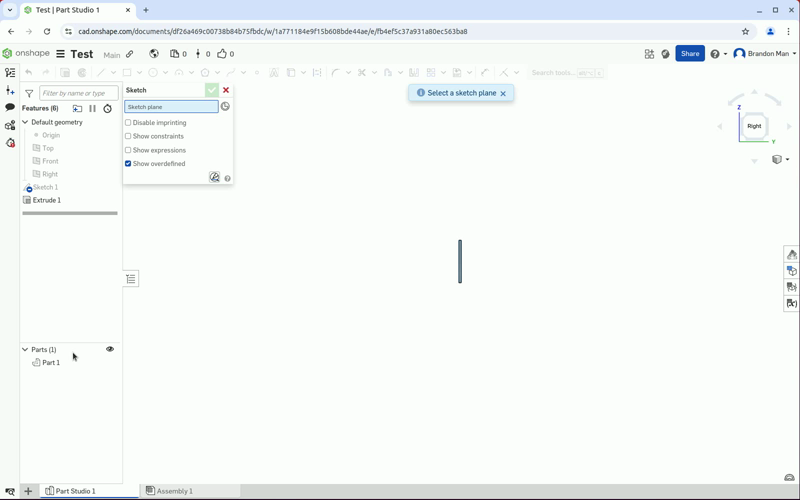
mouse_move(73, 176)
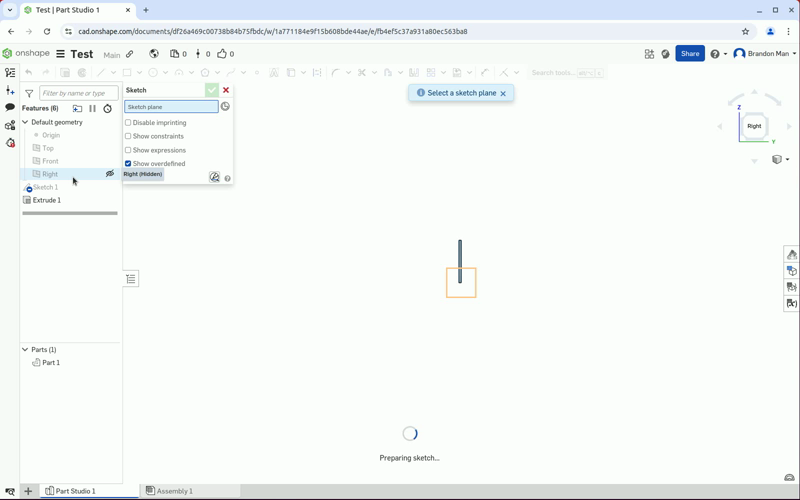
click(73, 176)
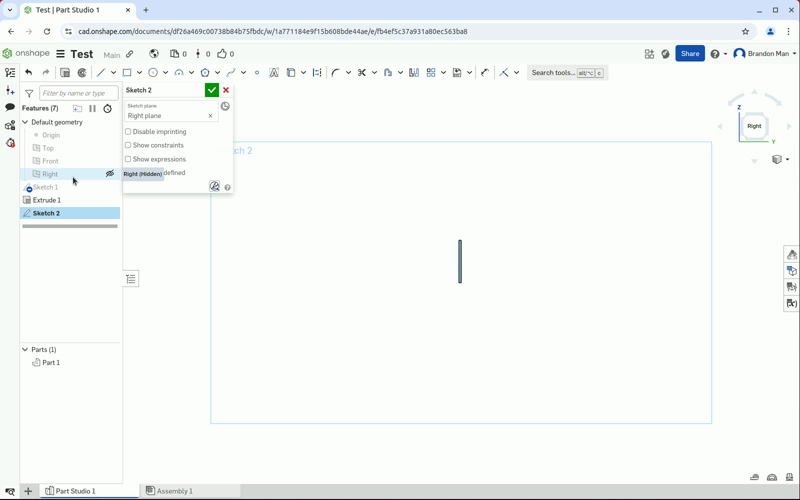
mouse_move(73, 352)
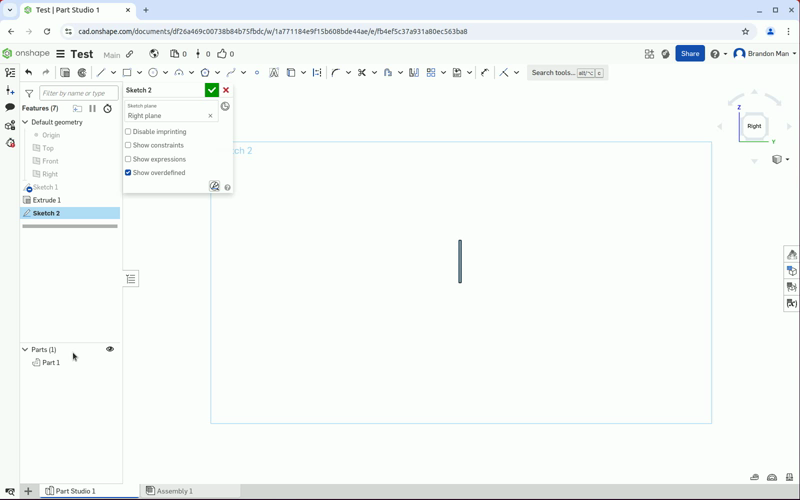
key(y)
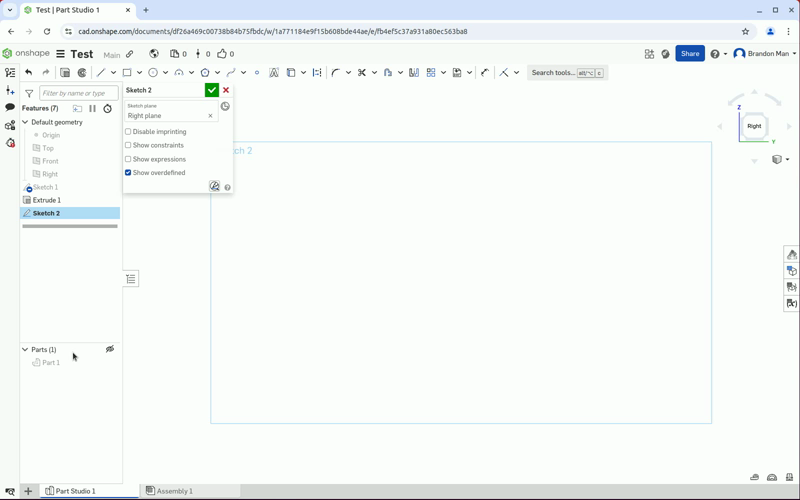
key(l)
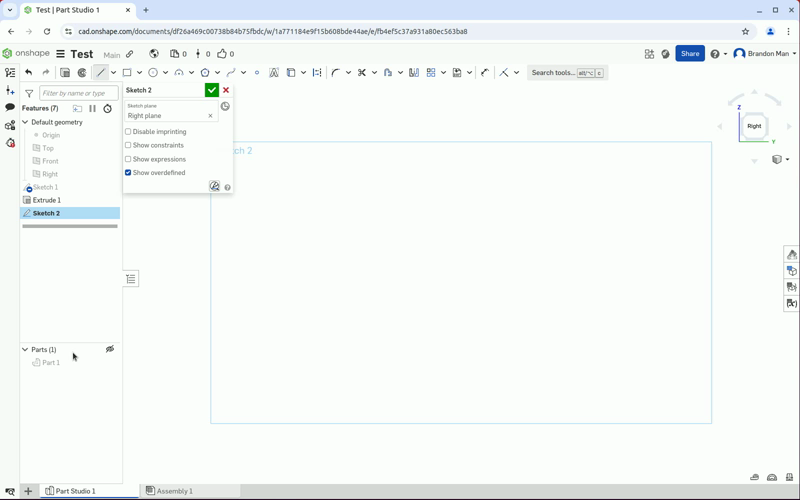
key_down(shift)
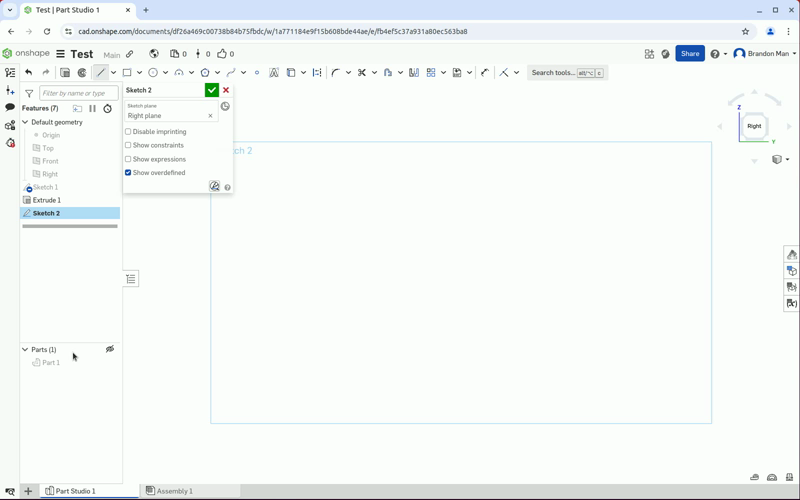
mouse_move(438, 240)
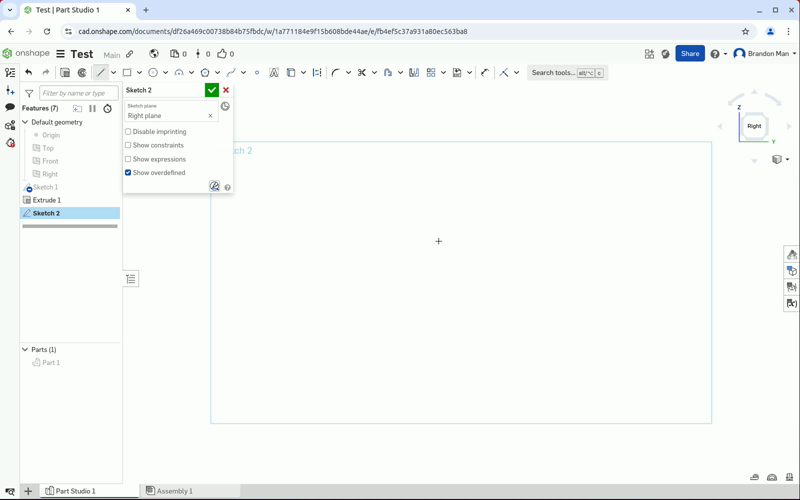
click(438, 240)
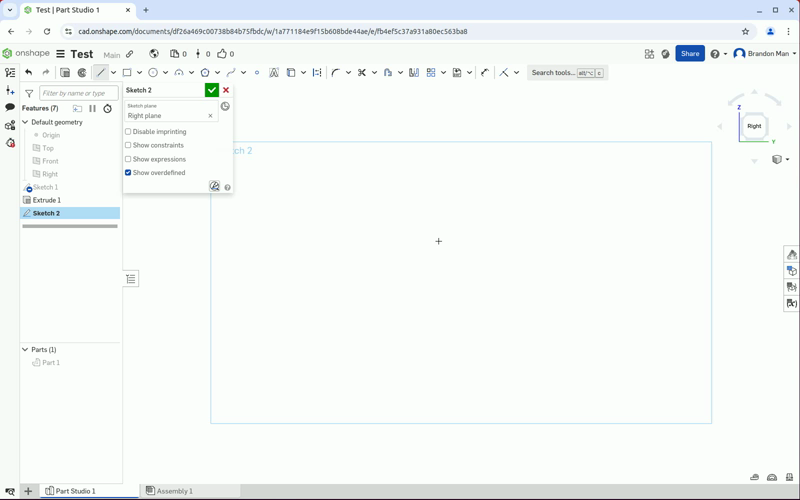
key_up(shift)
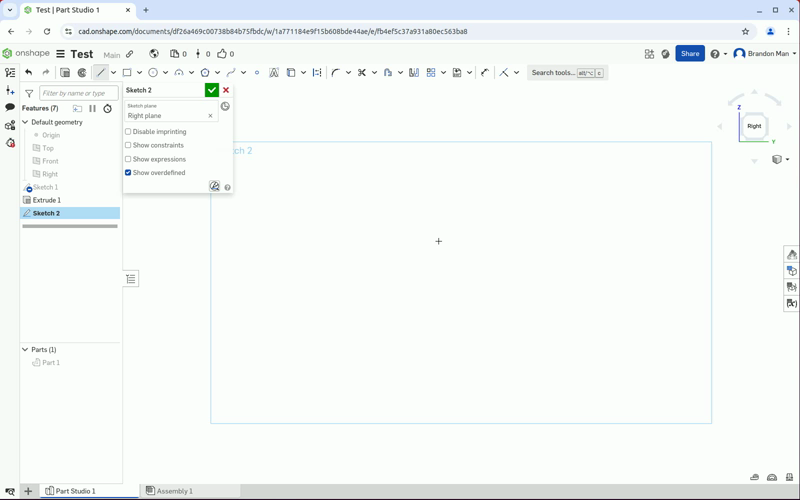
key_down(shift)
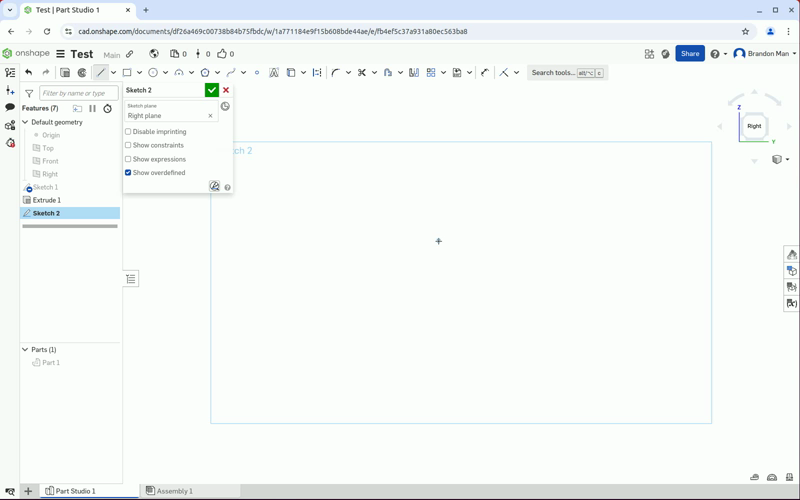
mouse_move(468, 240)
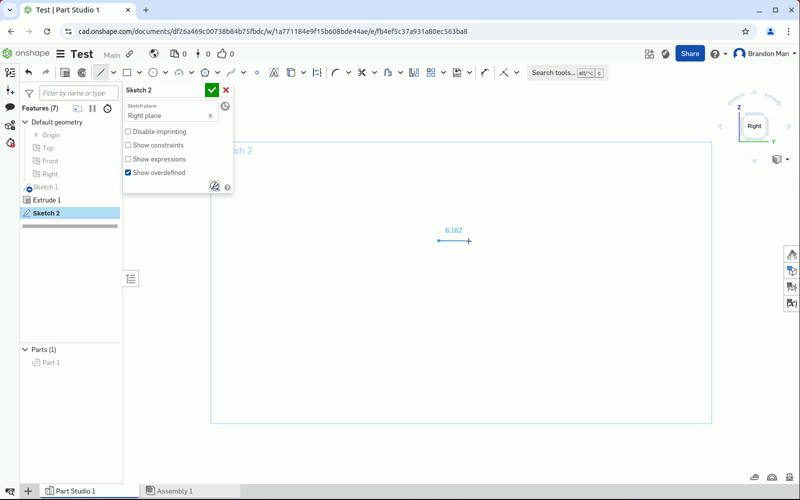
mouse_move(481, 240)
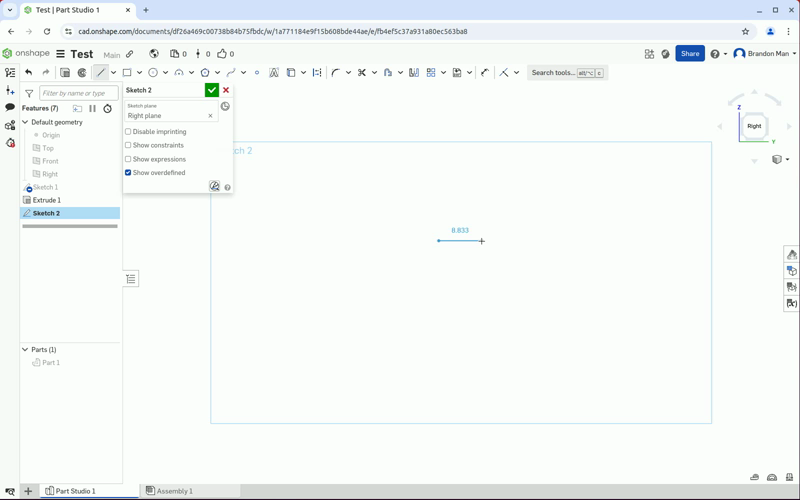
click(481, 240)
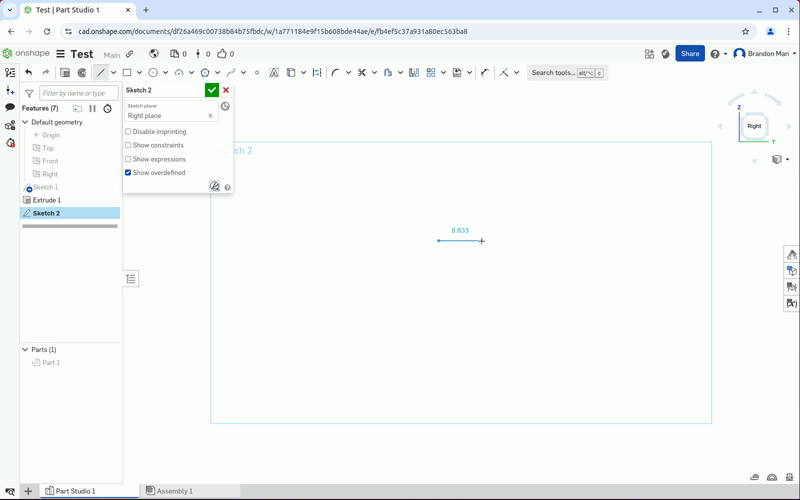
key_up(shift)
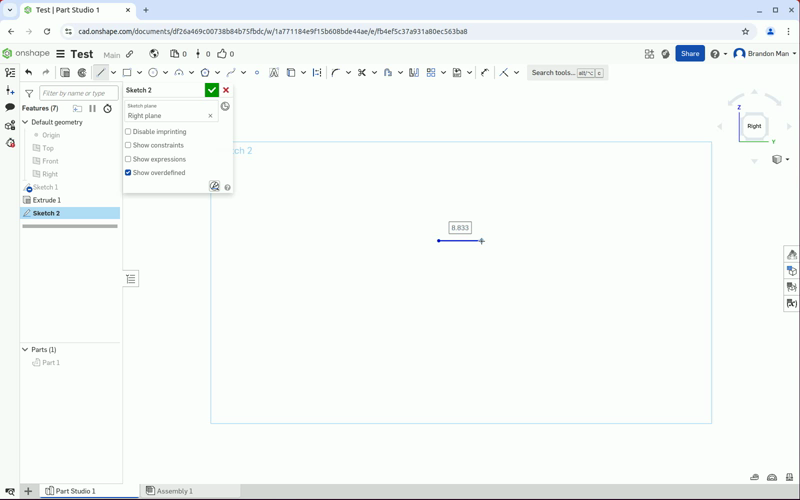
key_down(shift)
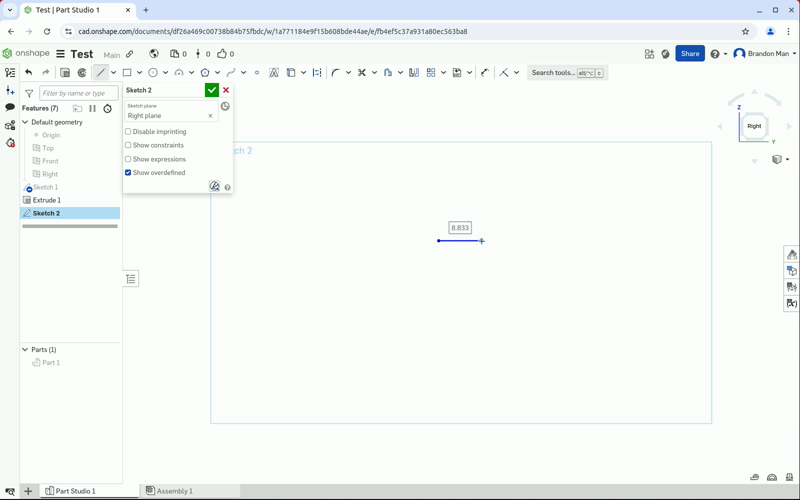
mouse_move(511, 240)
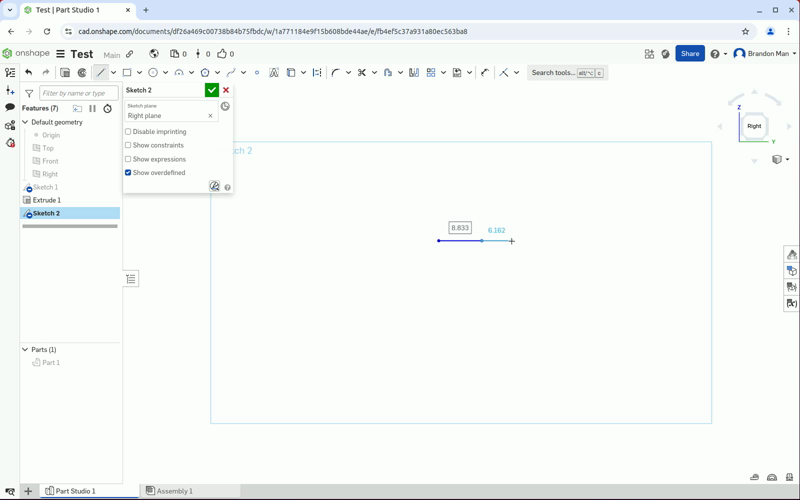
mouse_move(481, 237)
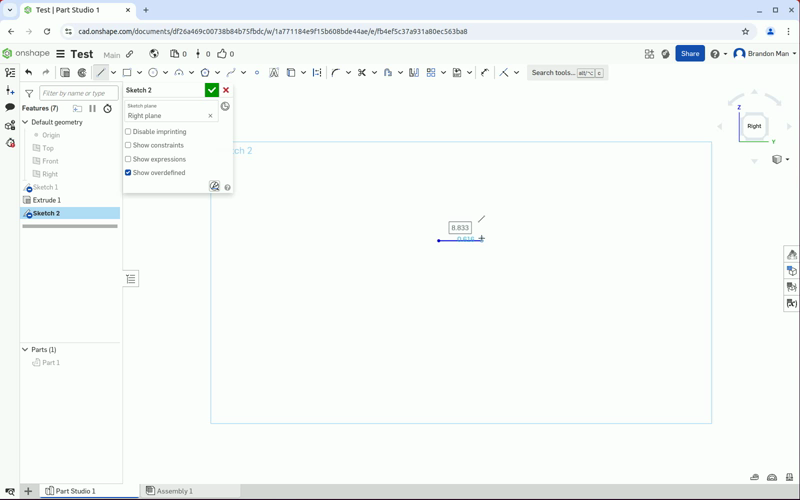
scroll(6)
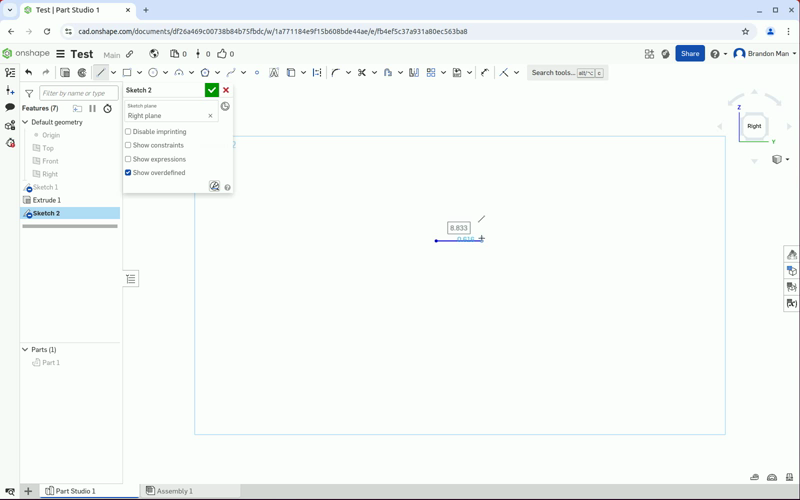
scroll(6)
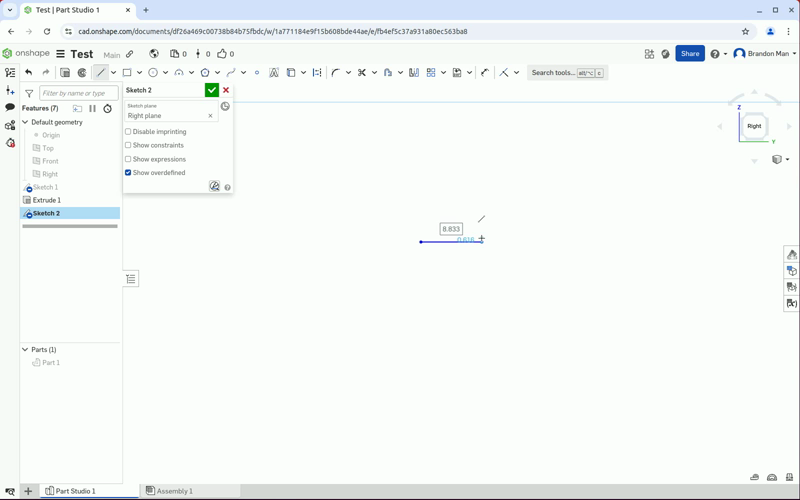
scroll(6)
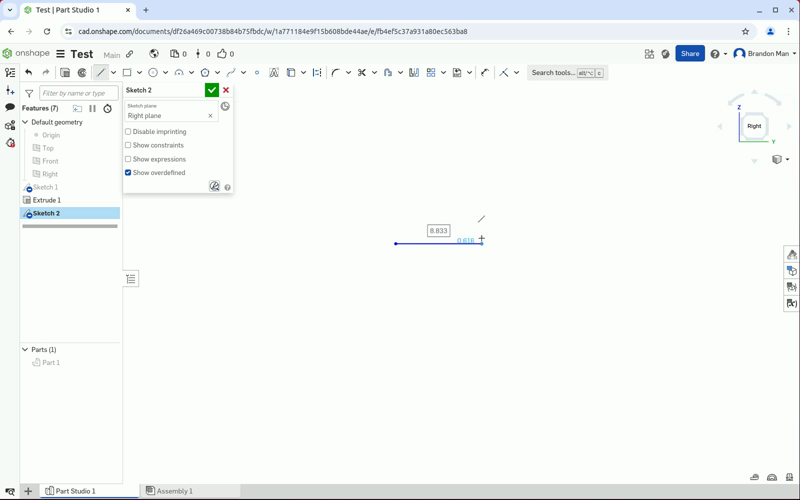
scroll(6)
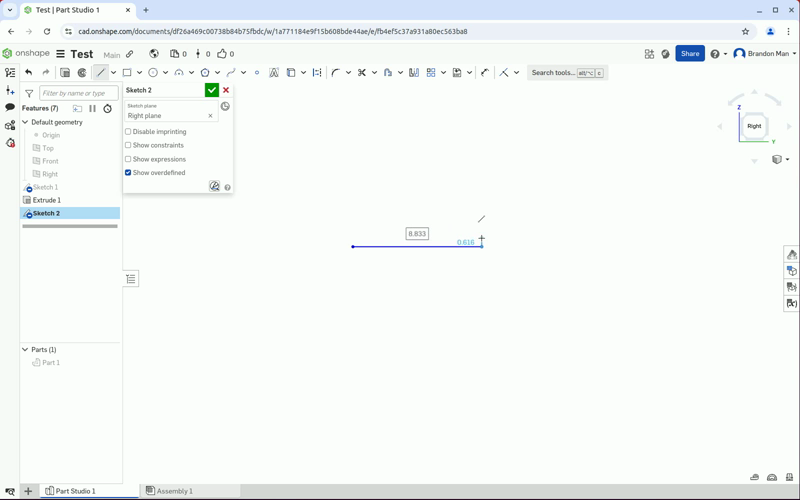
scroll(6)
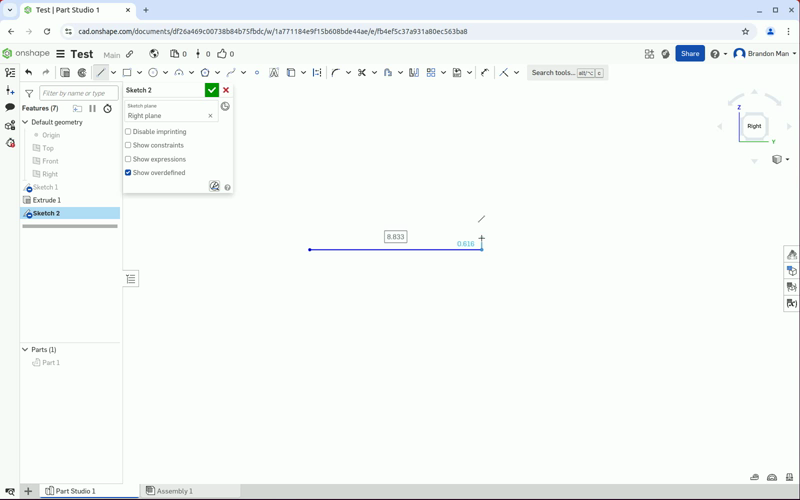
scroll(6)
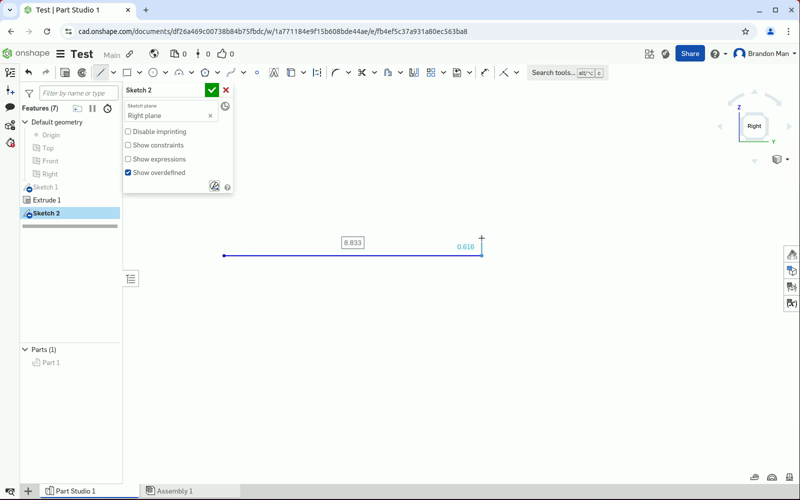
scroll(6)
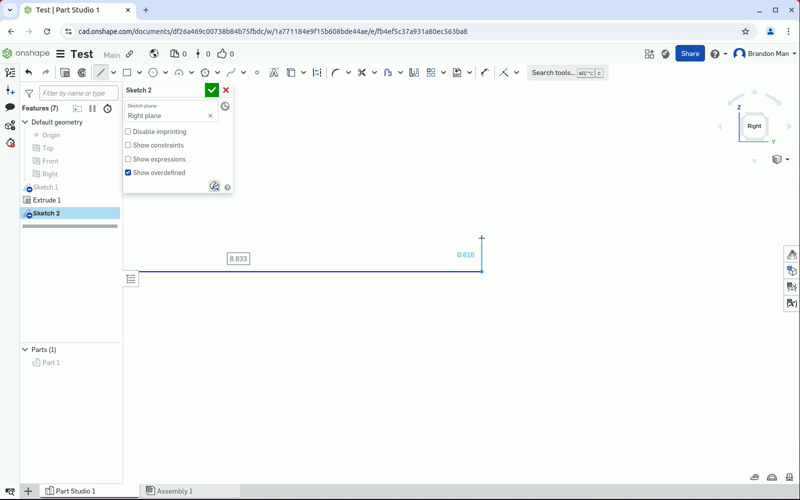
click(481, 237)
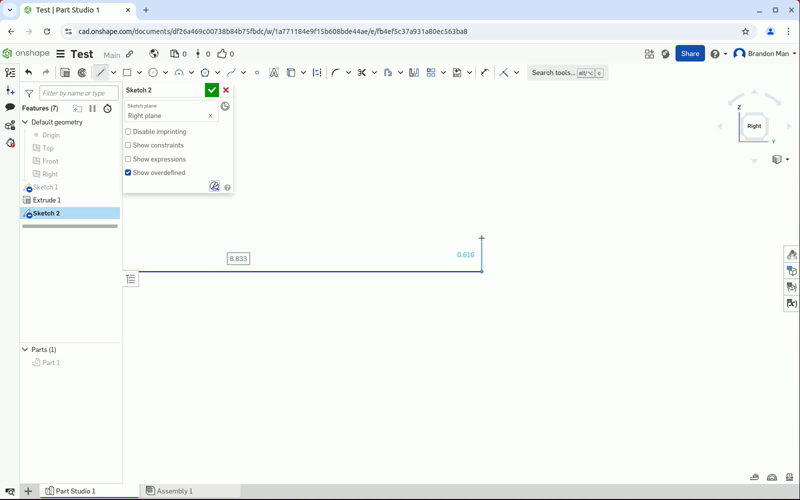
scroll(-6)
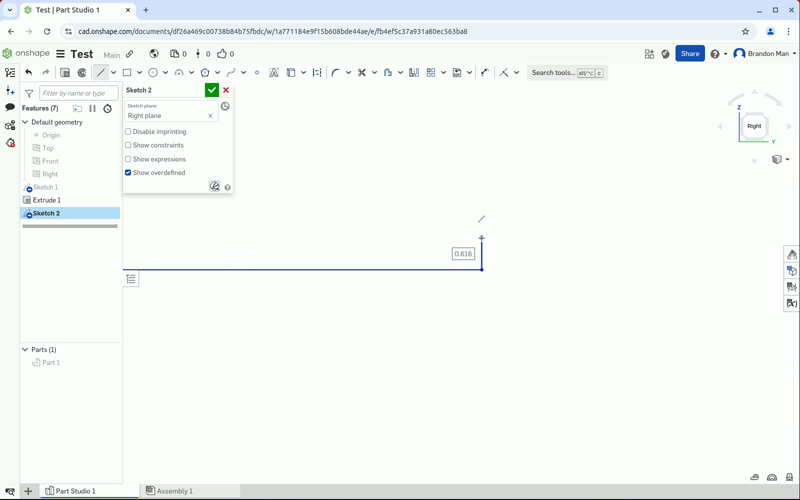
scroll(-6)
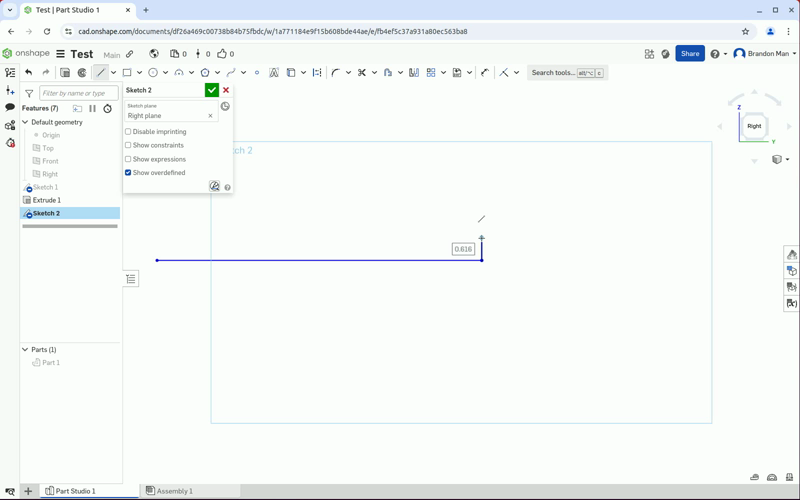
scroll(-6)
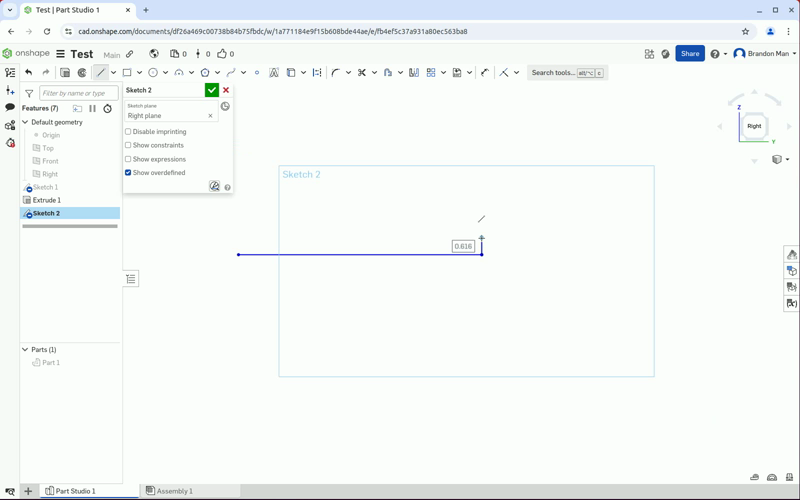
scroll(-6)
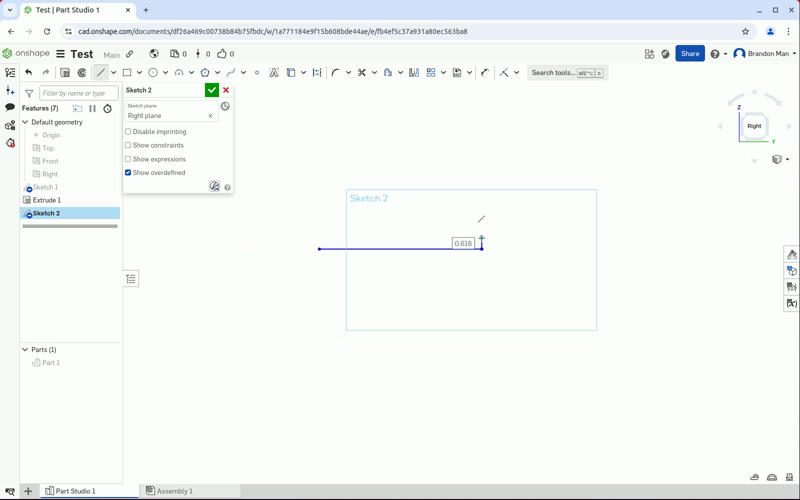
scroll(-6)
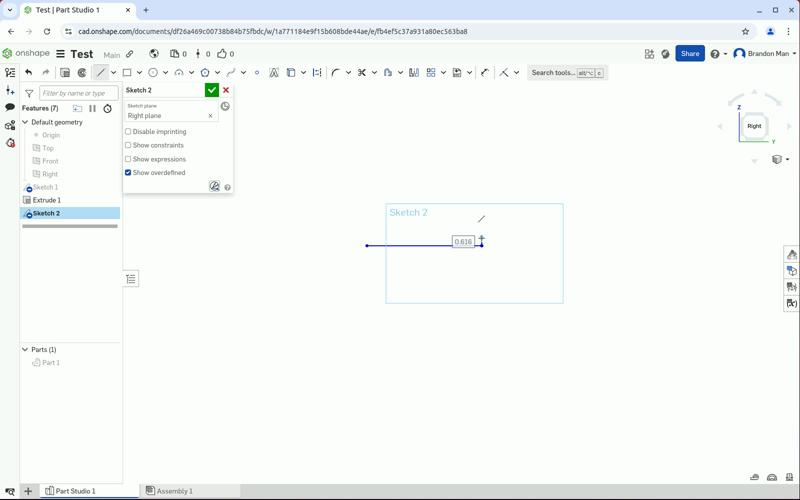
scroll(-6)
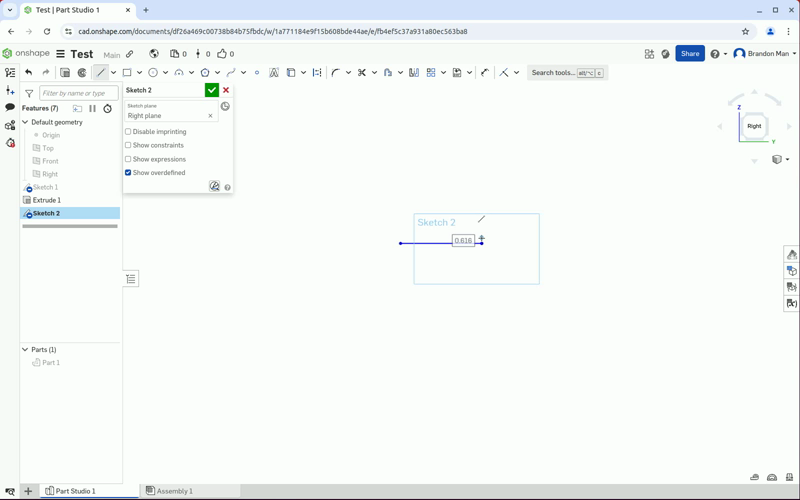
scroll(-6)
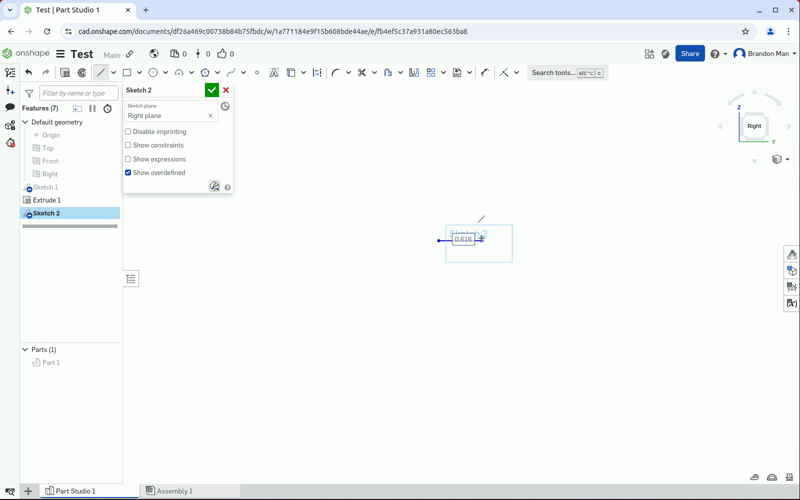
key_up(shift)
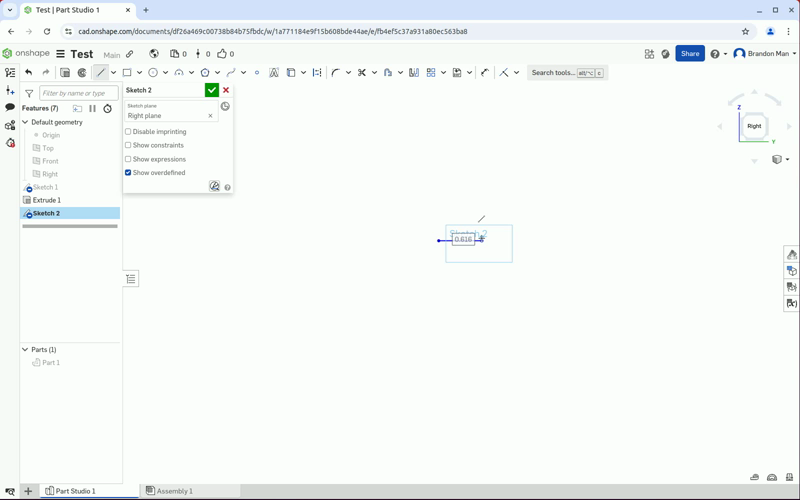
key_down(shift)
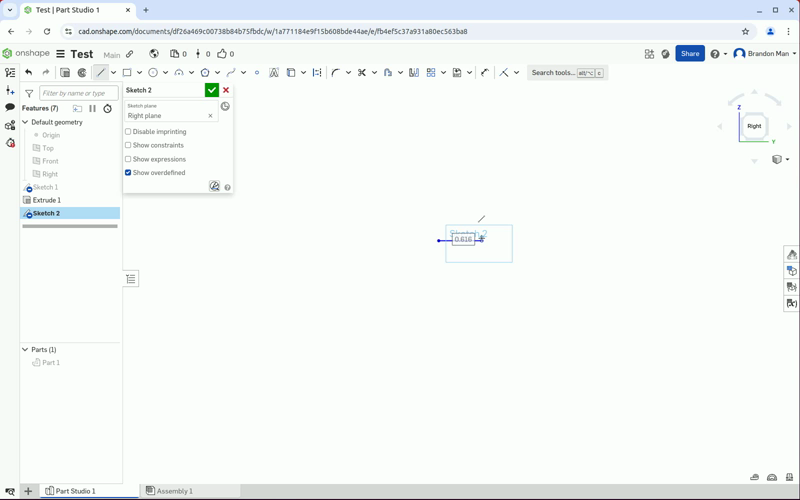
mouse_move(511, 237)
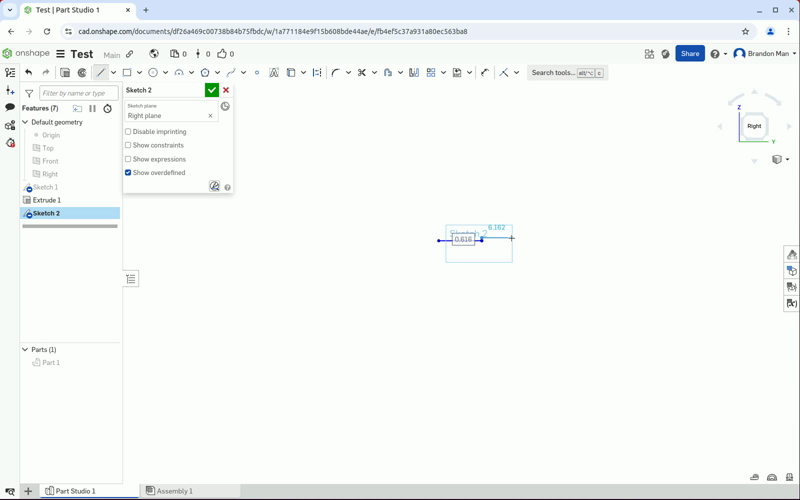
mouse_move(438, 237)
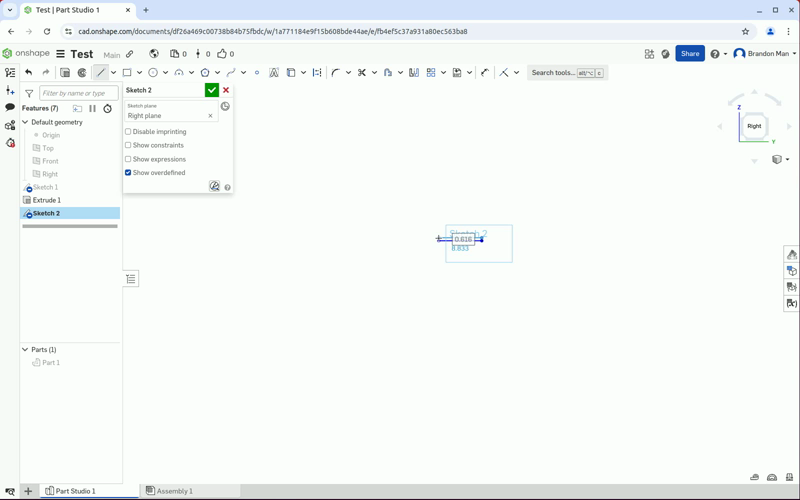
scroll(6)
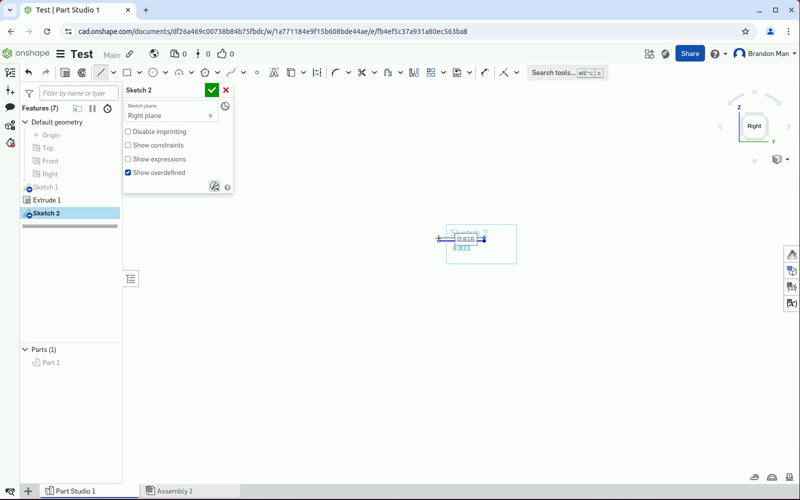
scroll(6)
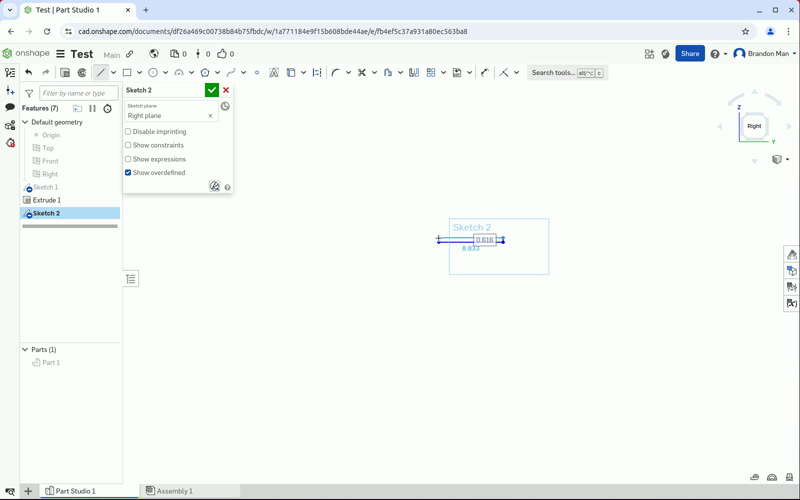
scroll(6)
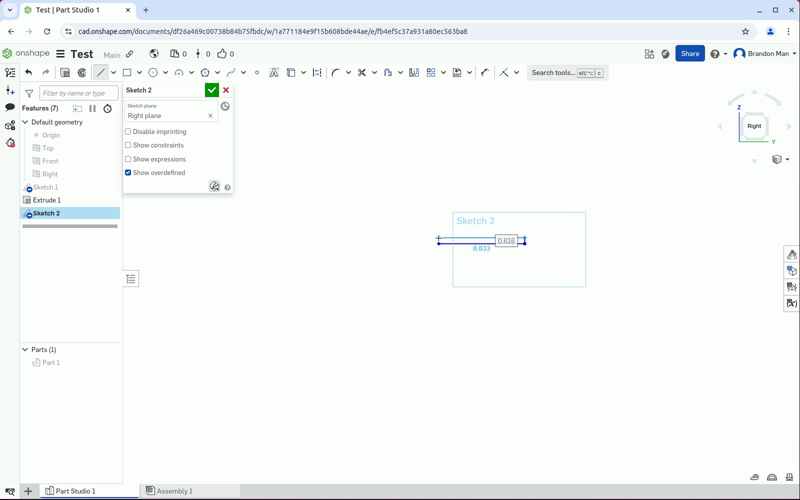
scroll(6)
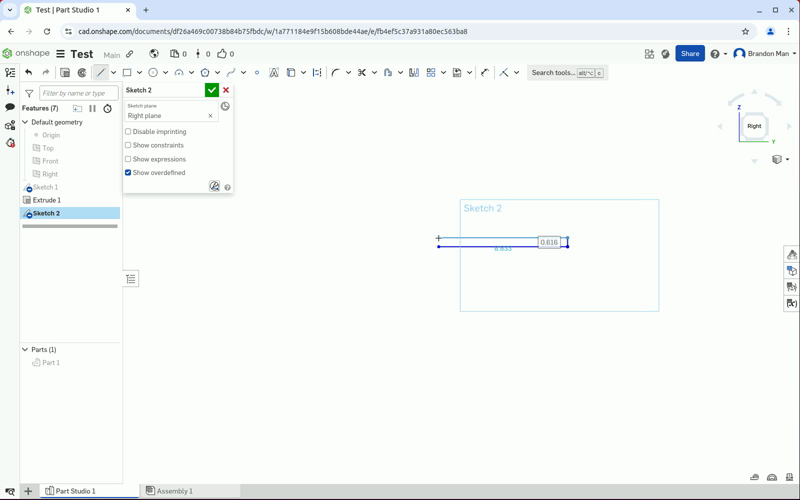
scroll(6)
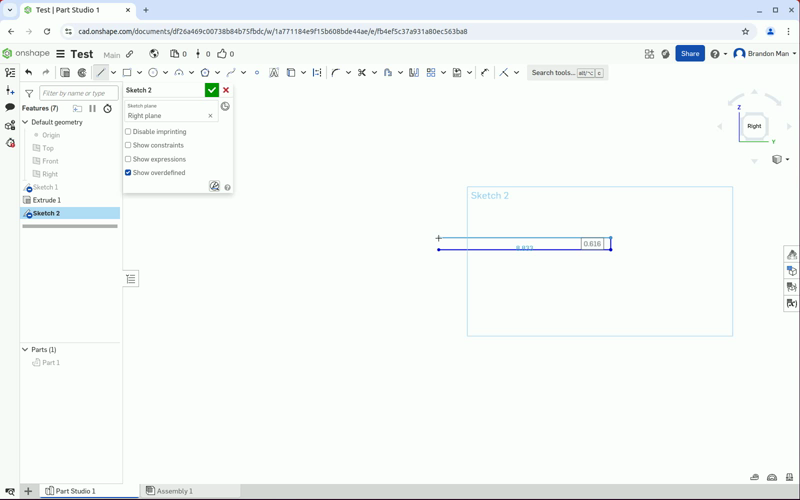
scroll(6)
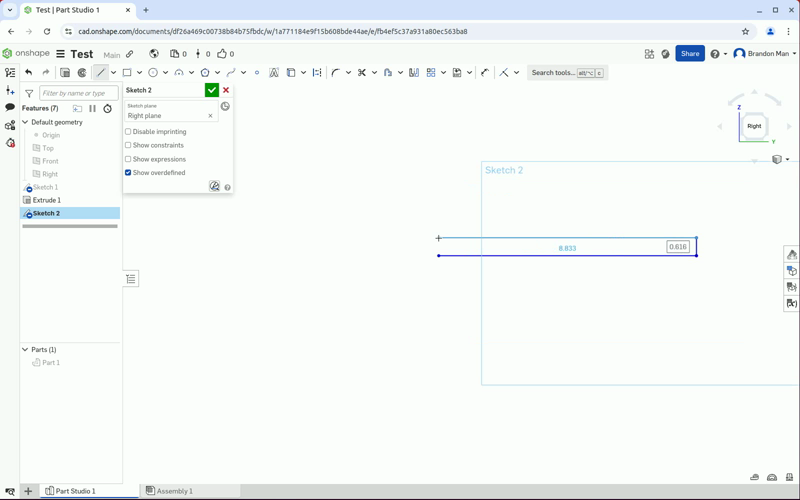
scroll(6)
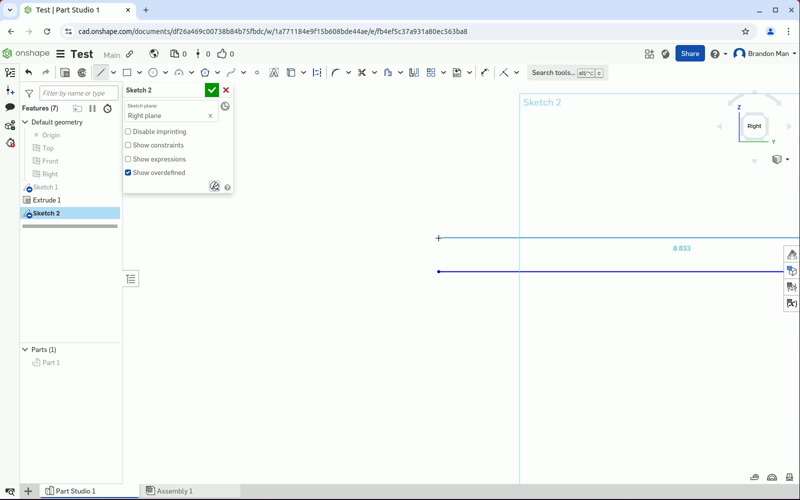
click(438, 237)
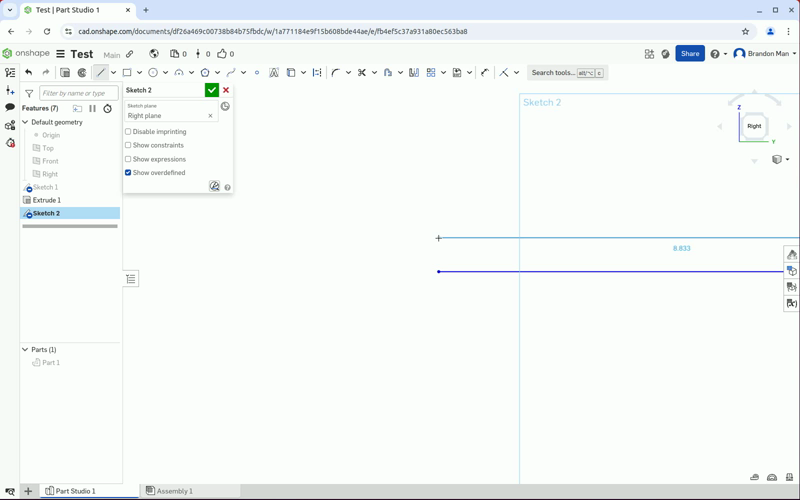
scroll(-6)
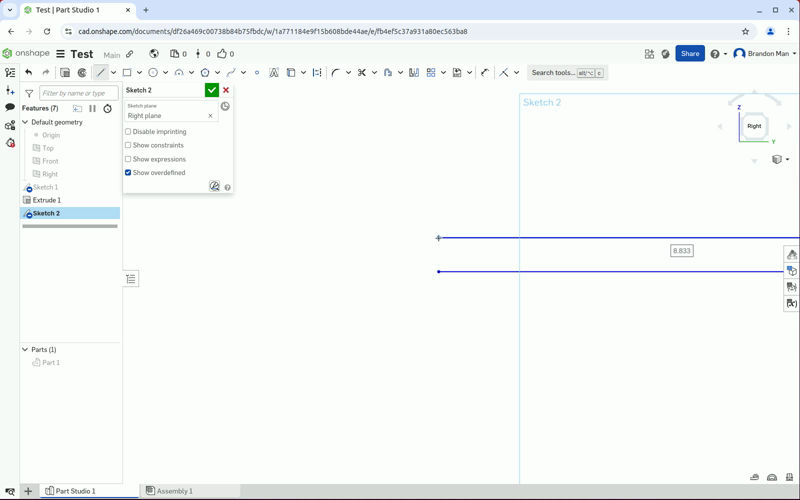
scroll(-6)
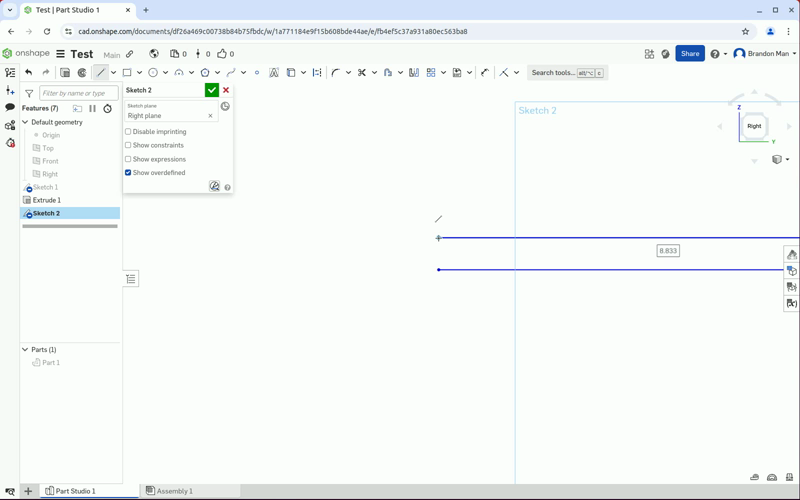
scroll(-6)
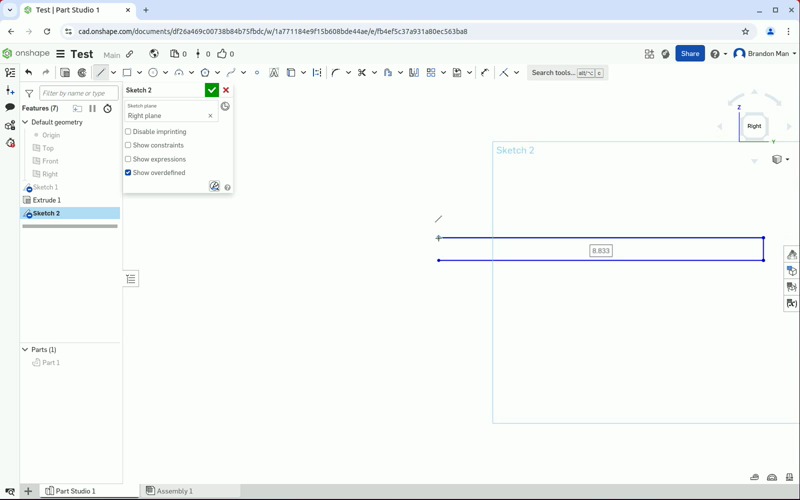
scroll(-6)
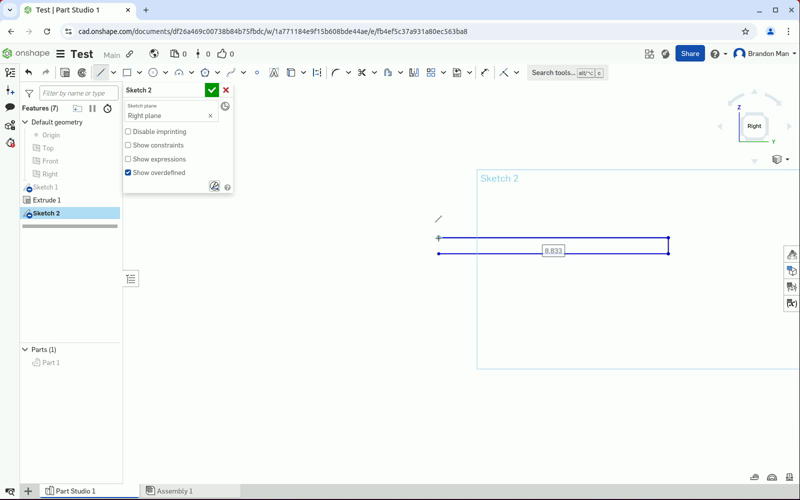
scroll(-6)
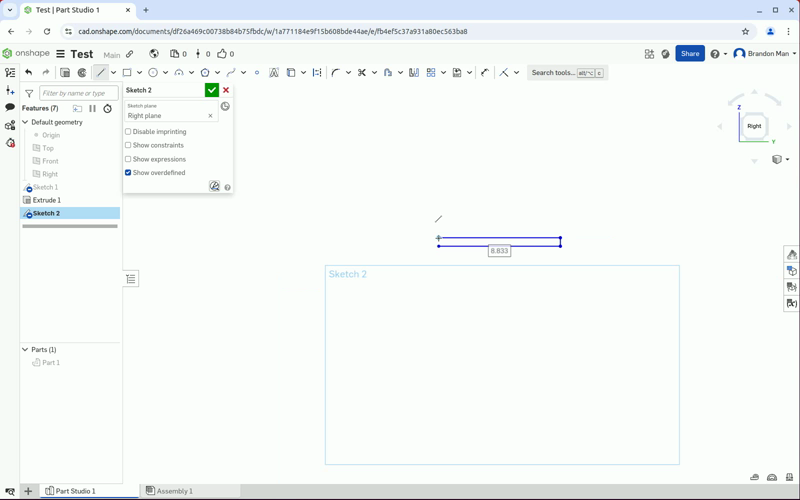
scroll(-6)
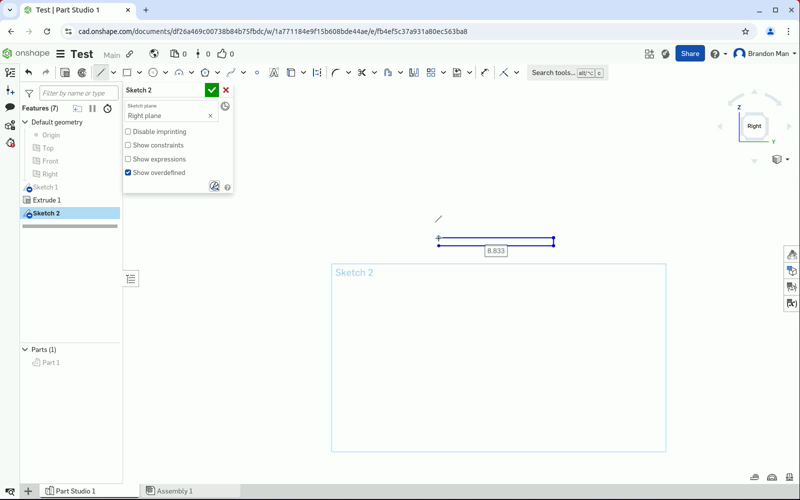
scroll(-6)
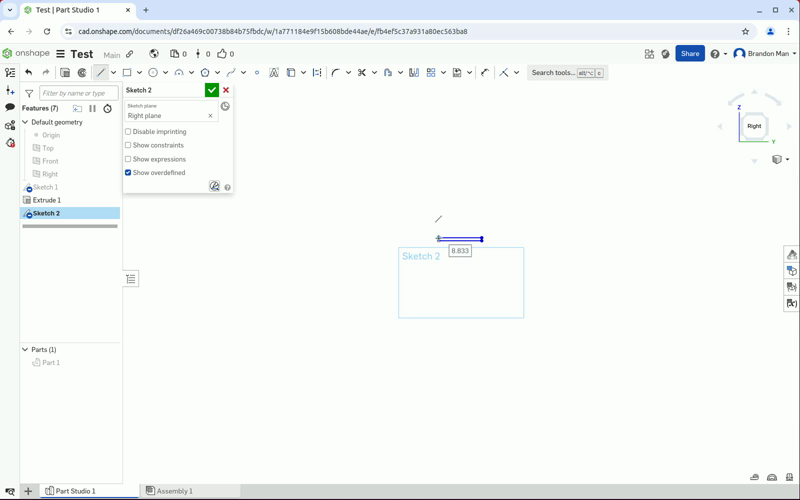
key_up(shift)
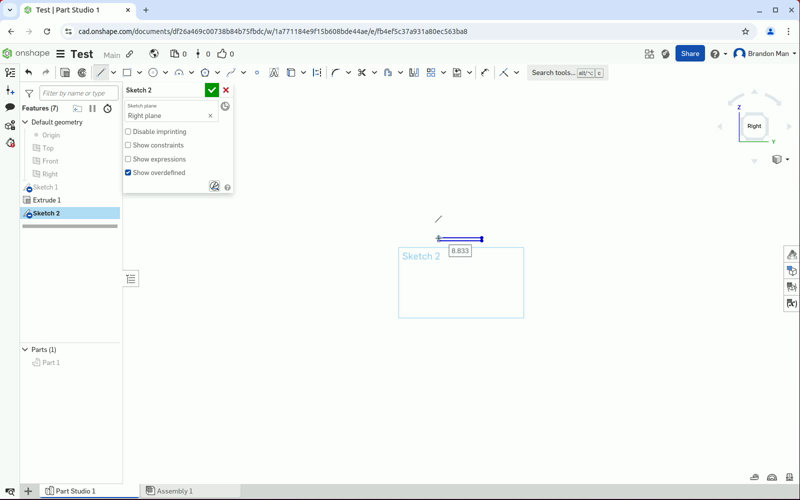
mouse_move(468, 237)
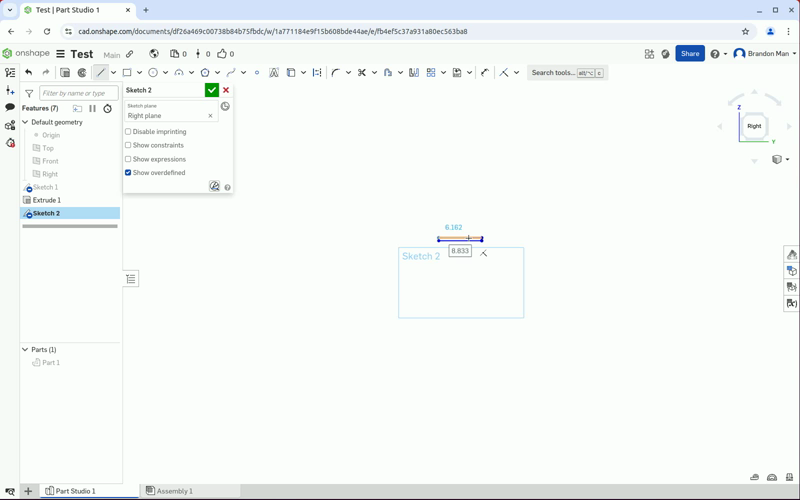
key_down(shift)
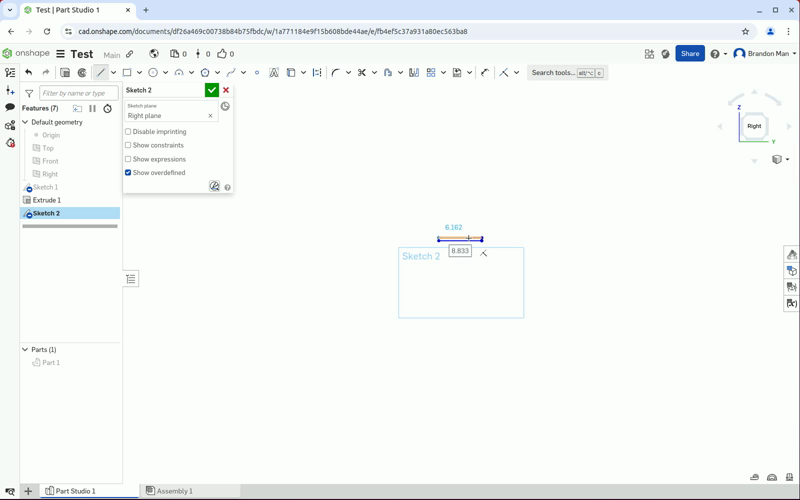
mouse_move(438, 240)
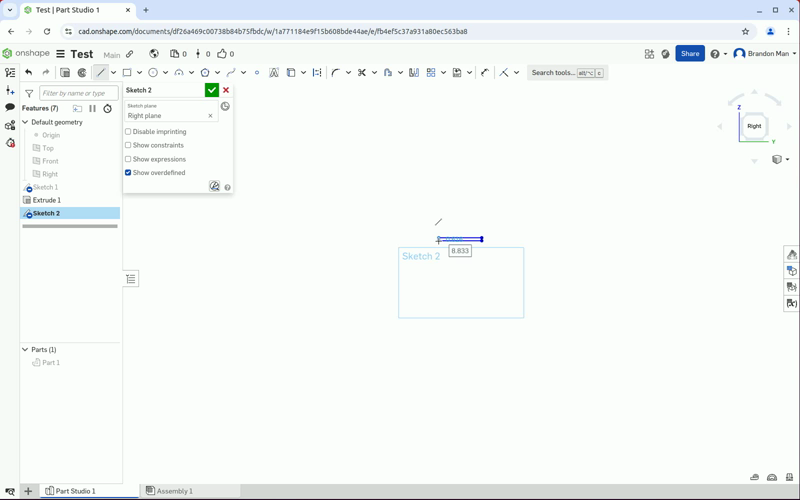
scroll(6)
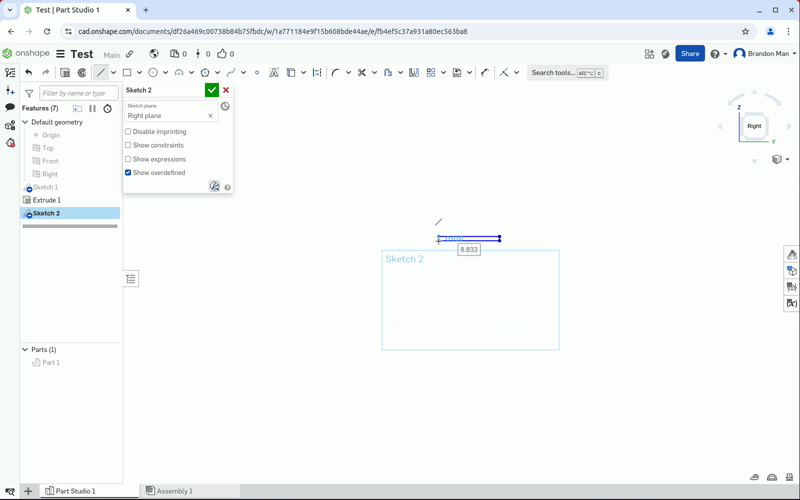
scroll(6)
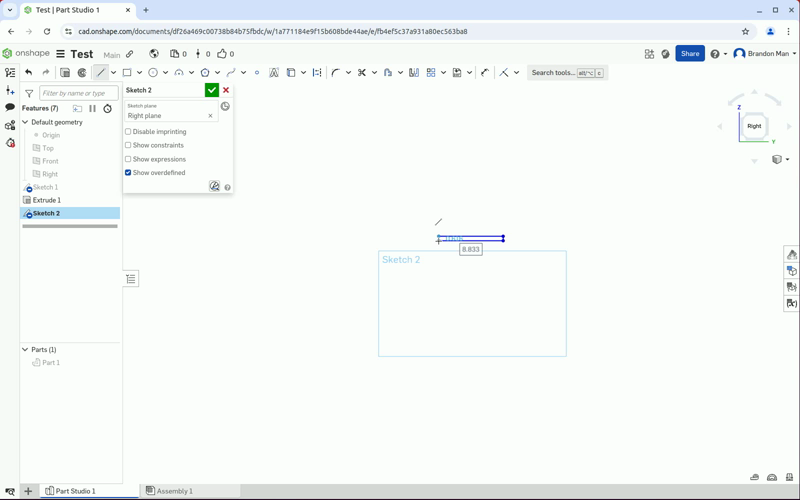
scroll(6)
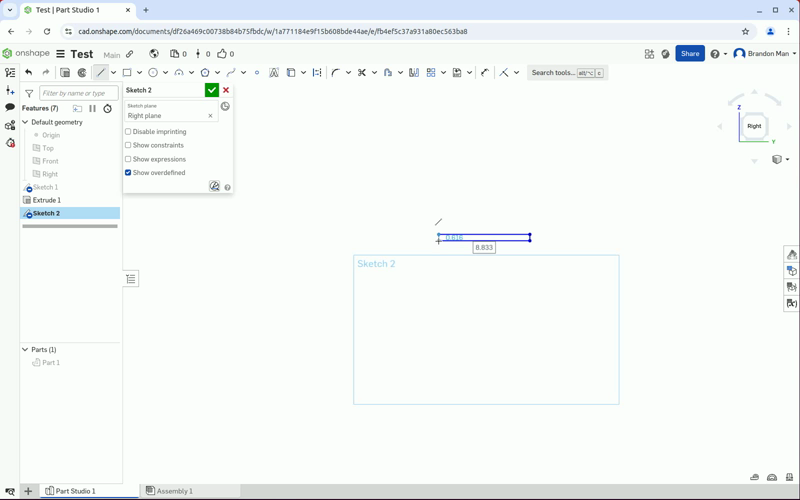
scroll(6)
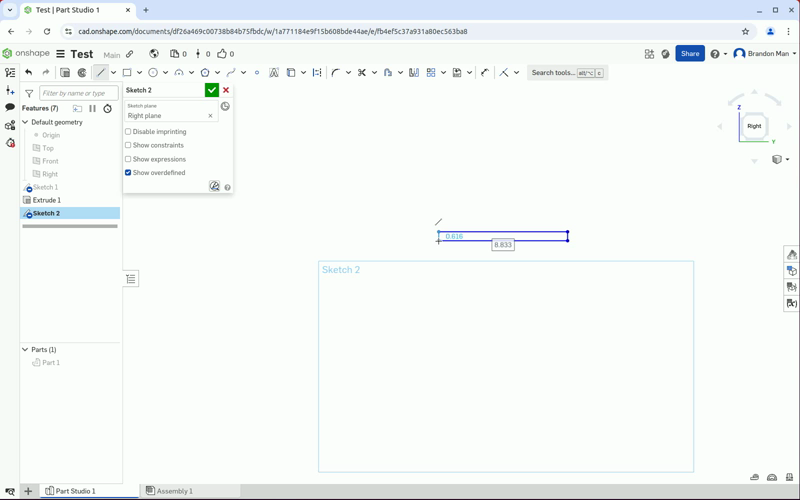
scroll(6)
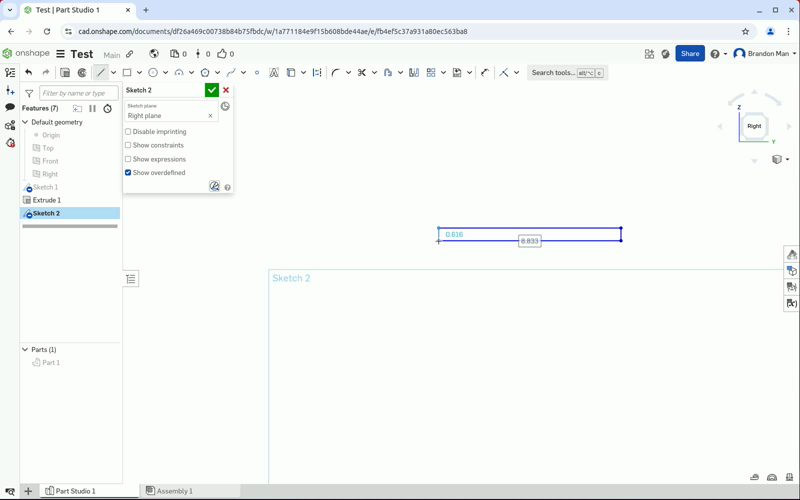
scroll(6)
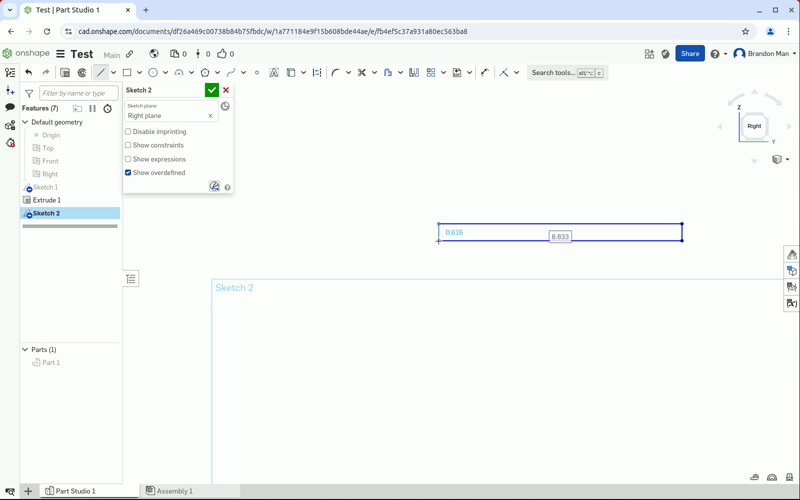
scroll(6)
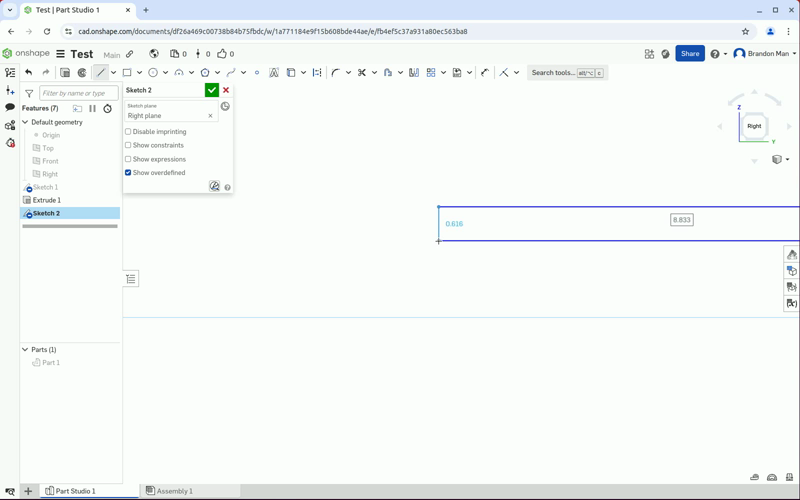
key_up(shift)
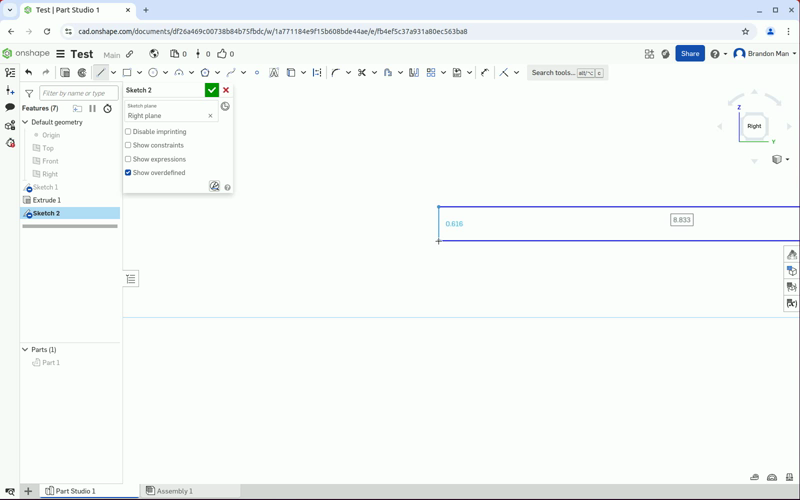
click(438, 240)
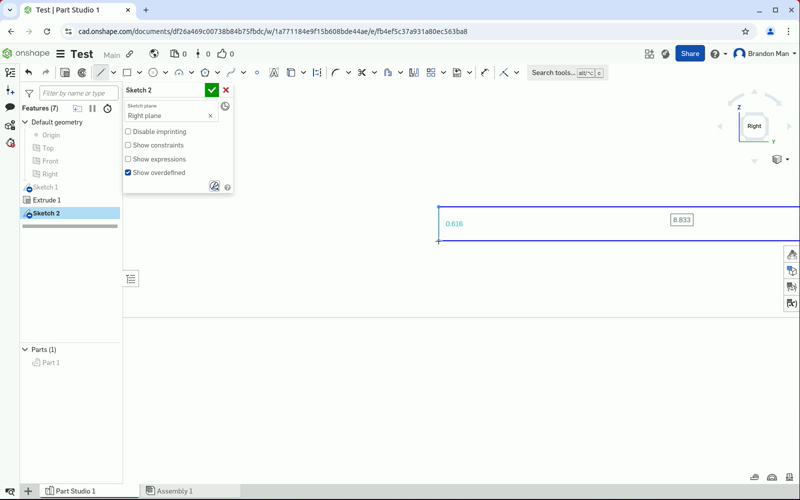
scroll(-6)
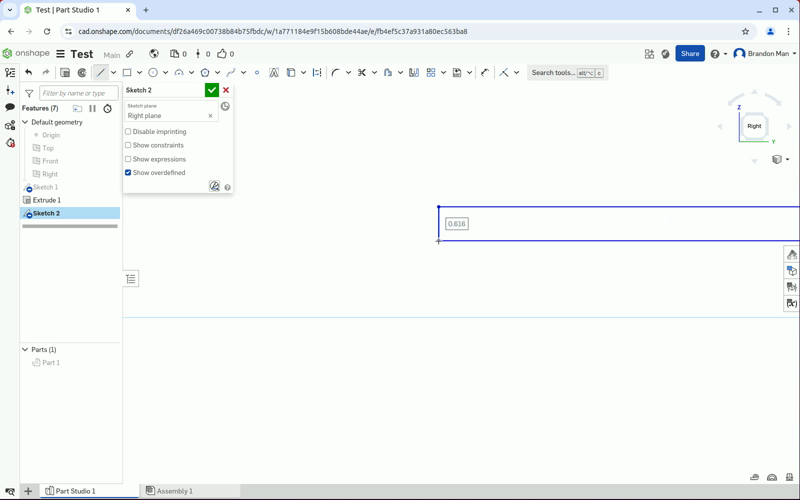
scroll(-6)
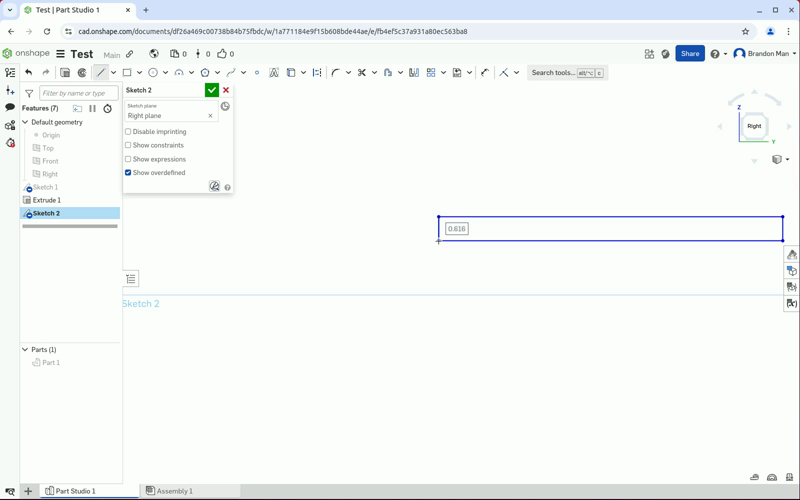
scroll(-6)
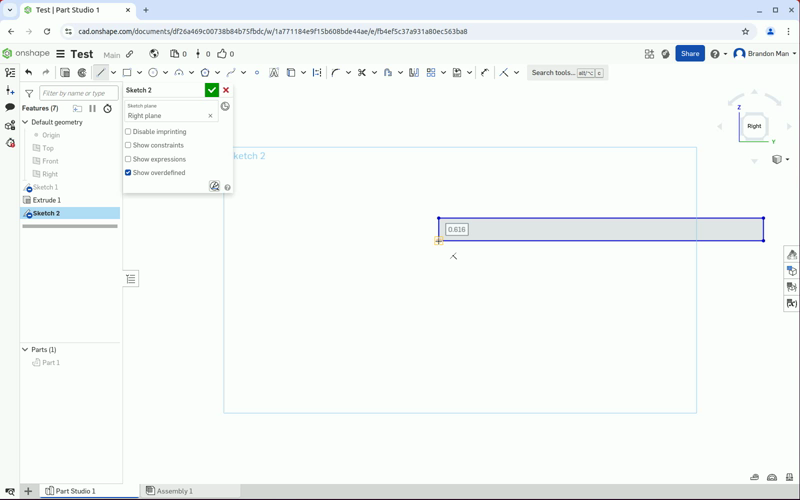
scroll(-6)
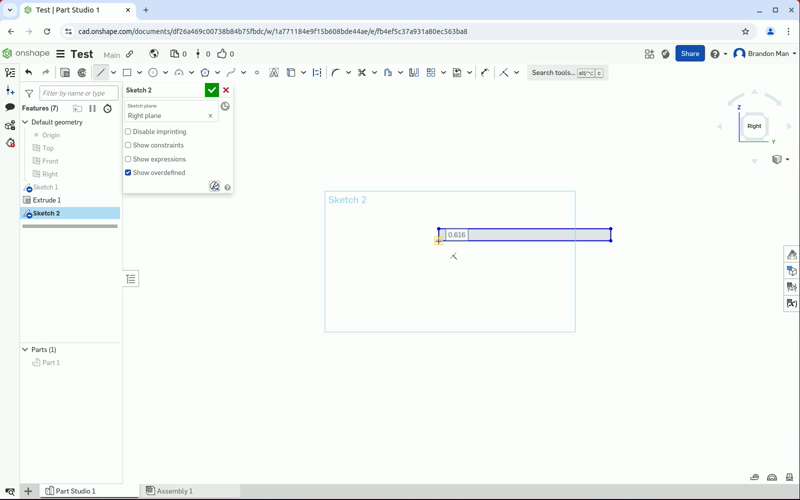
scroll(-6)
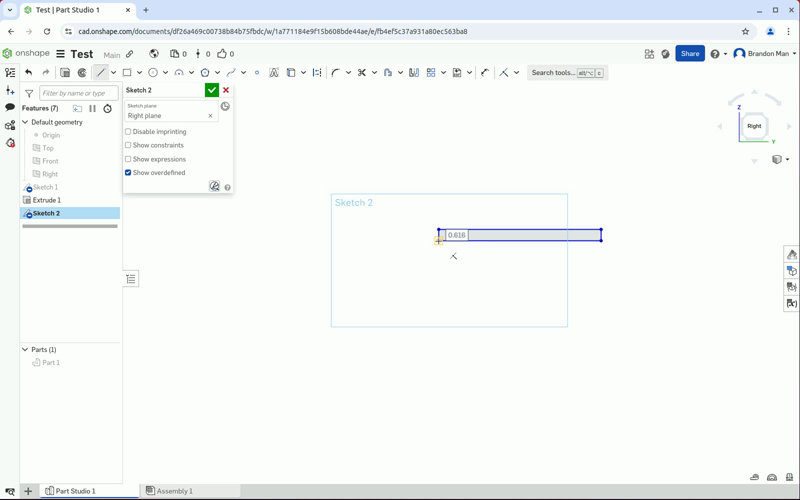
scroll(-6)
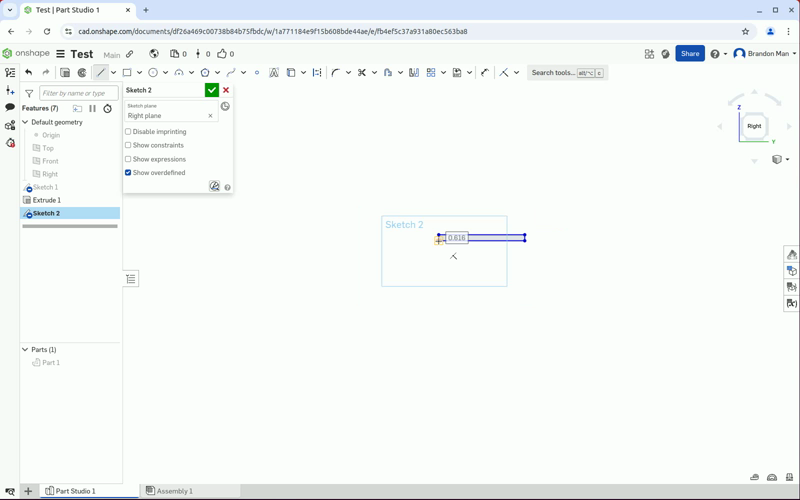
scroll(-6)
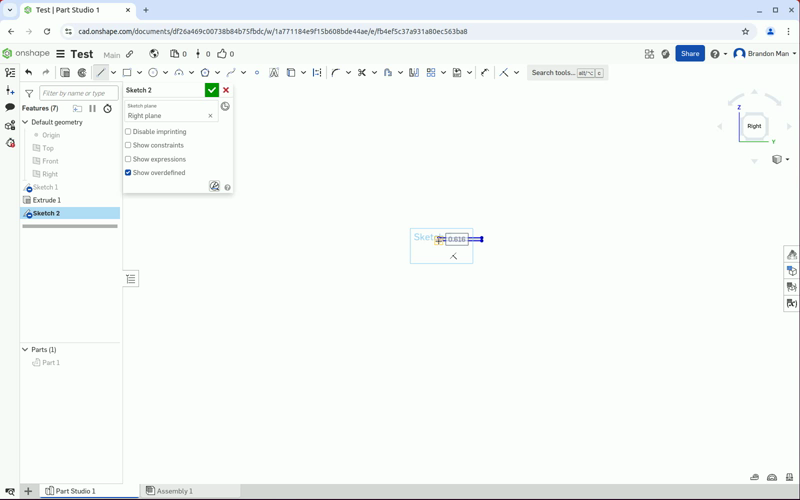
key(esc)
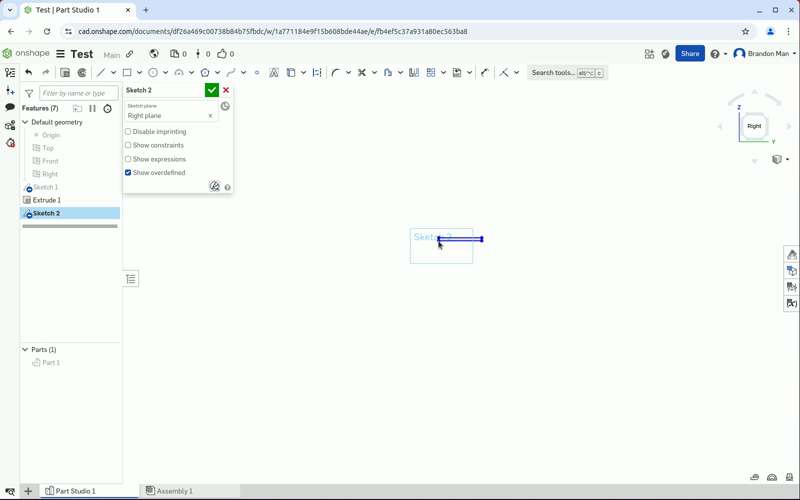
mouse_move(439, 239)
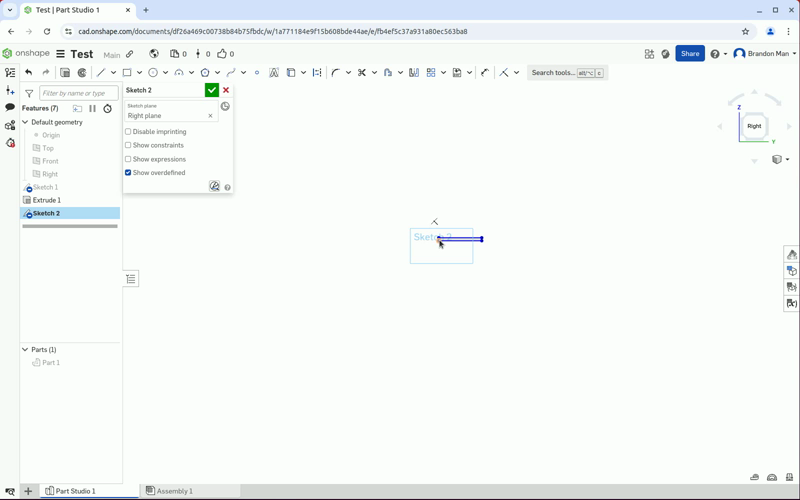
scroll(6)
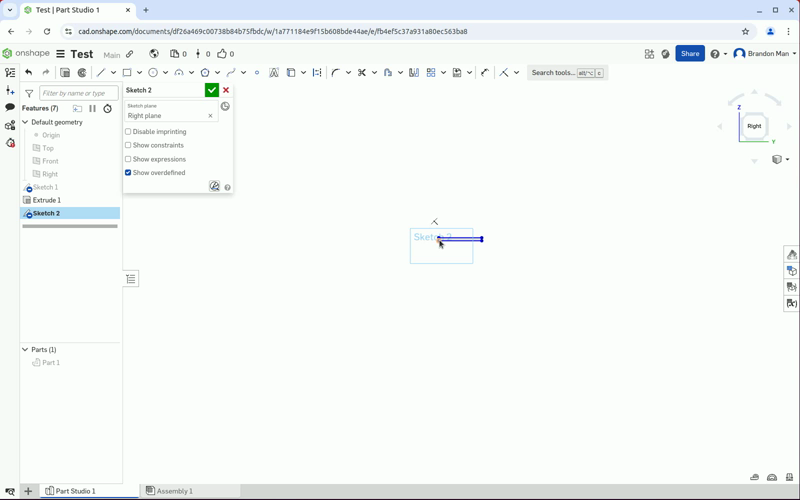
scroll(6)
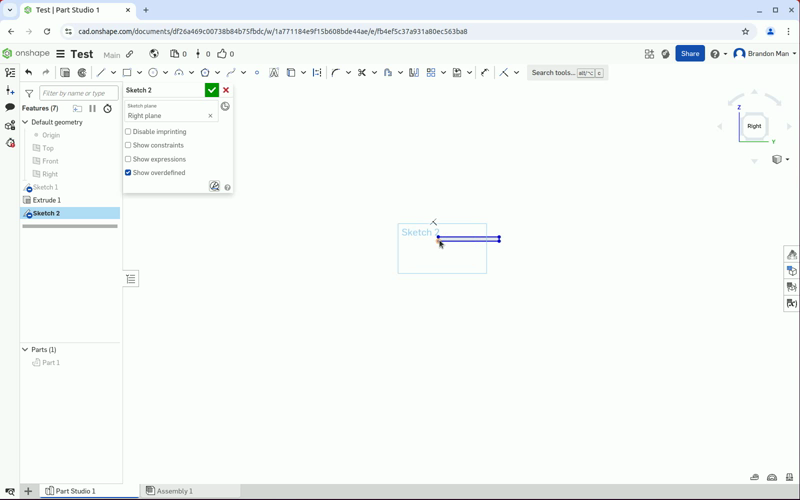
scroll(6)
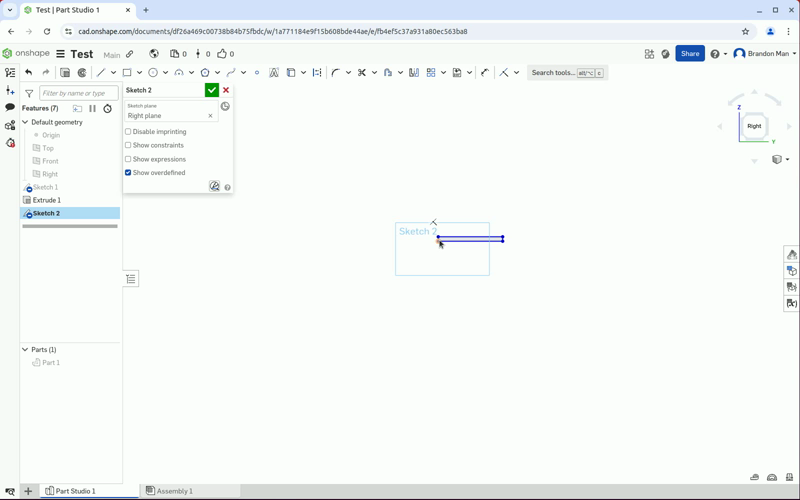
scroll(6)
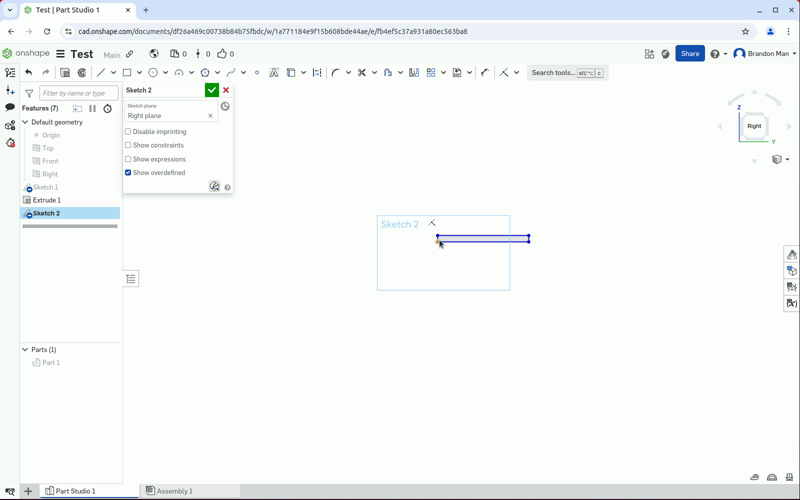
scroll(6)
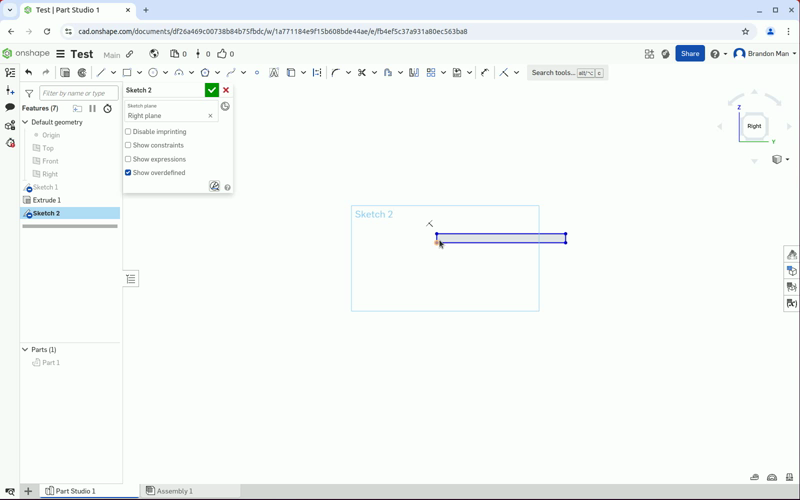
scroll(6)
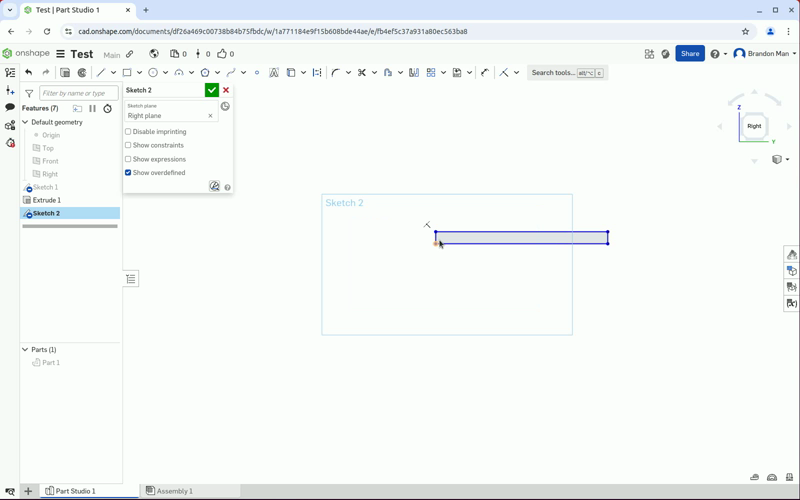
scroll(6)
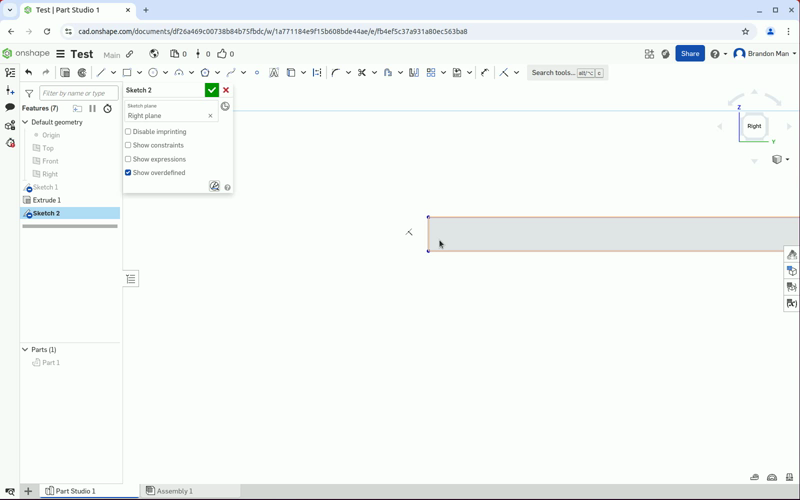
click(439, 239)
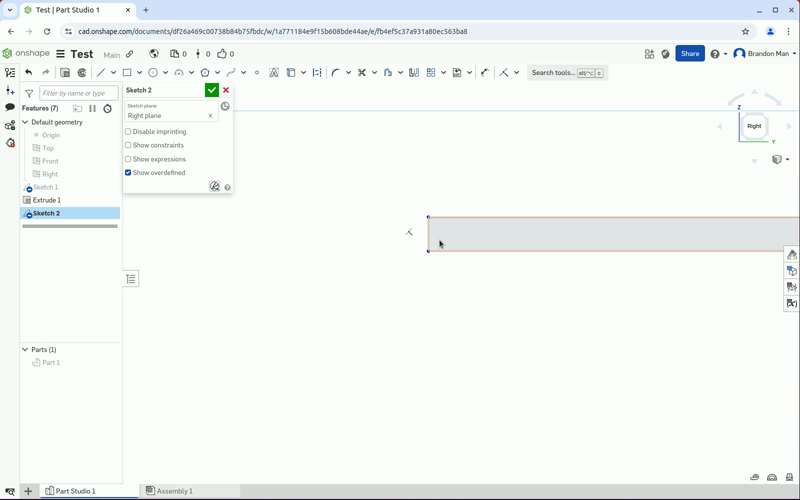
scroll(-6)
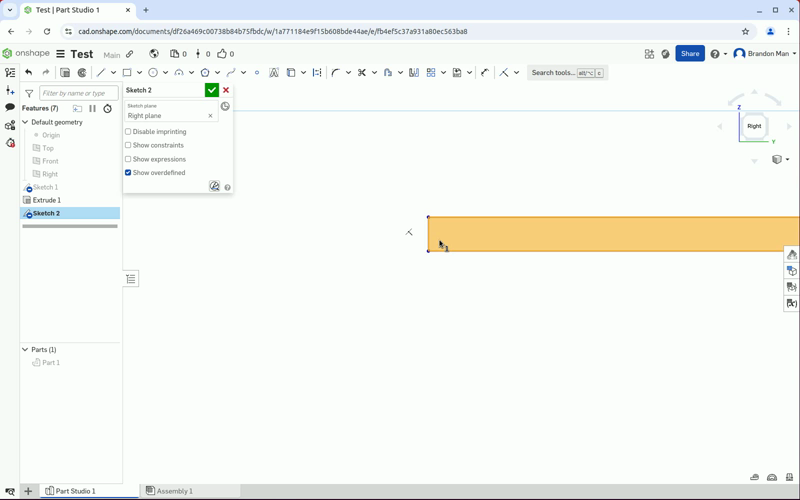
scroll(-6)
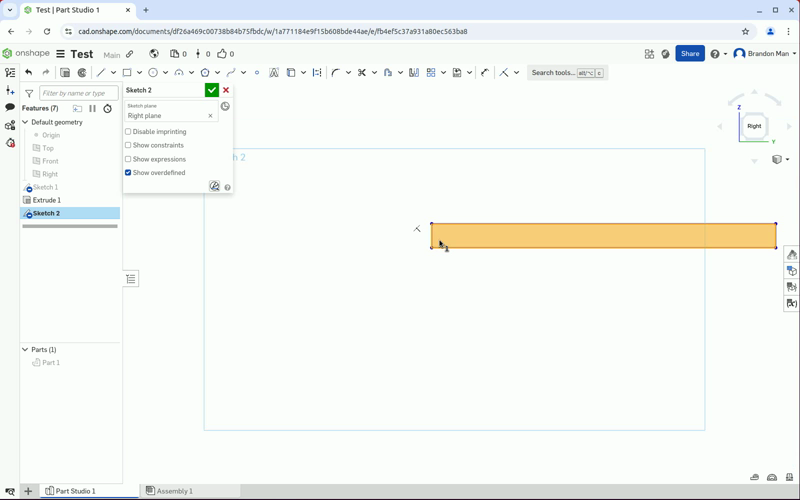
scroll(-6)
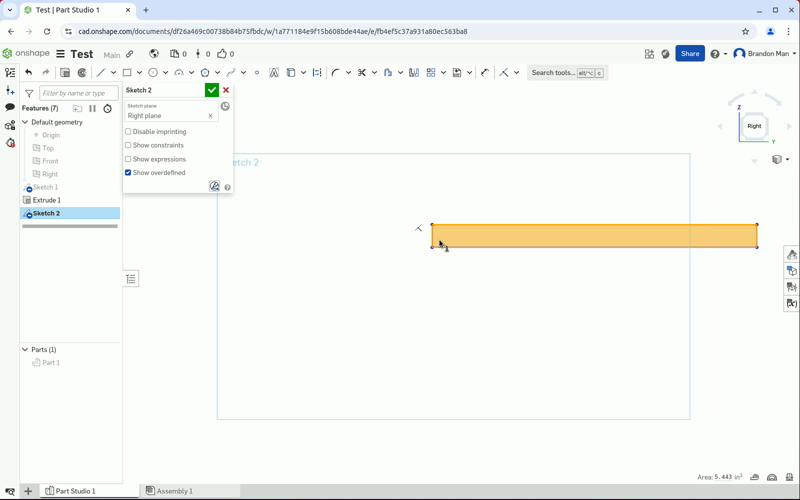
scroll(-6)
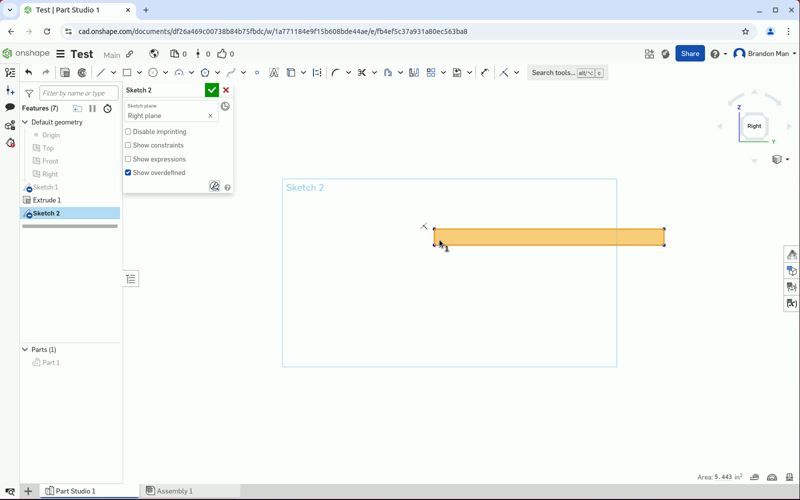
scroll(-6)
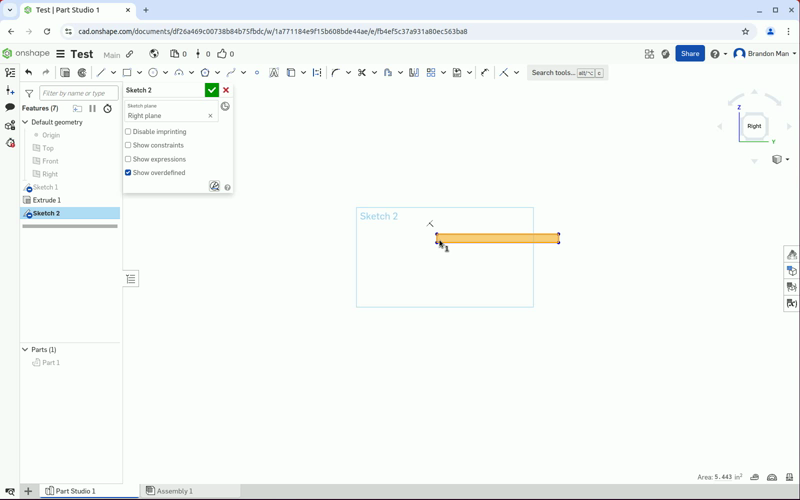
scroll(-6)
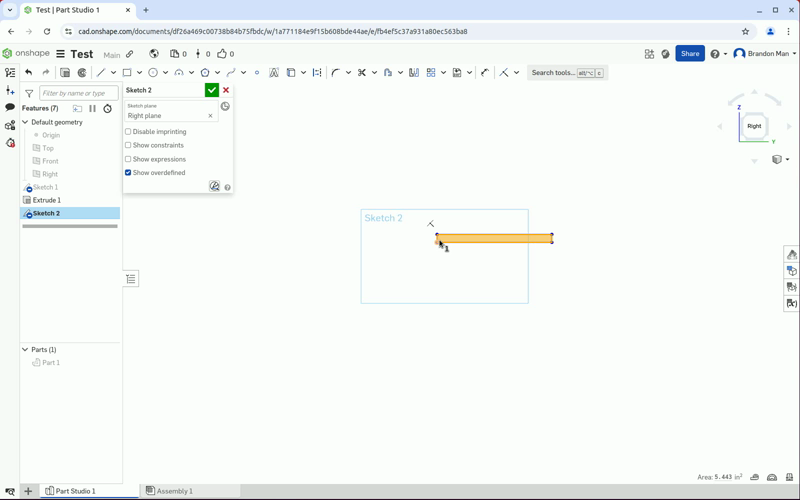
scroll(-6)
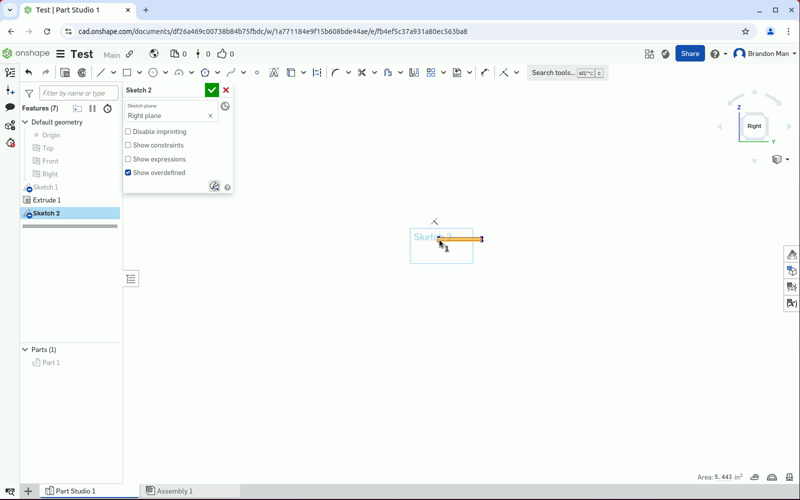
mouse_move(73, 352)
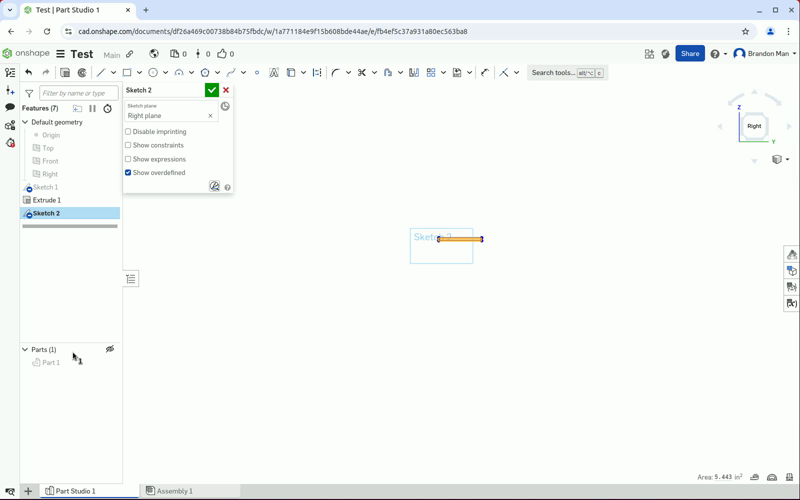
key(shift+y)
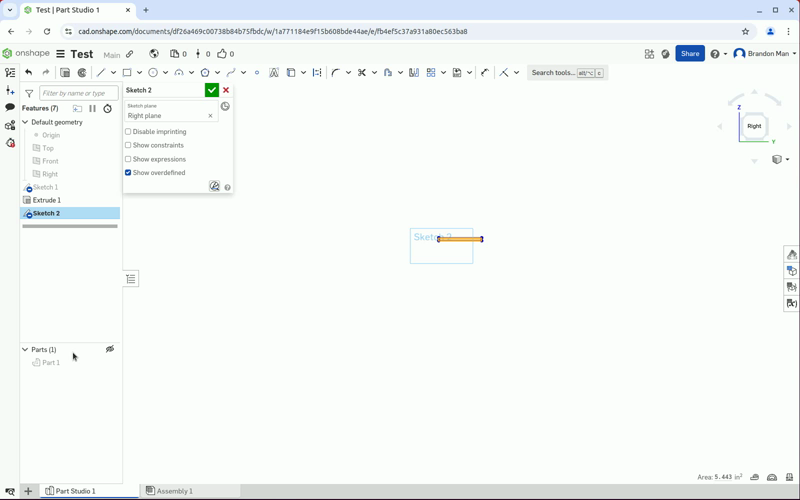
key(shift+e)
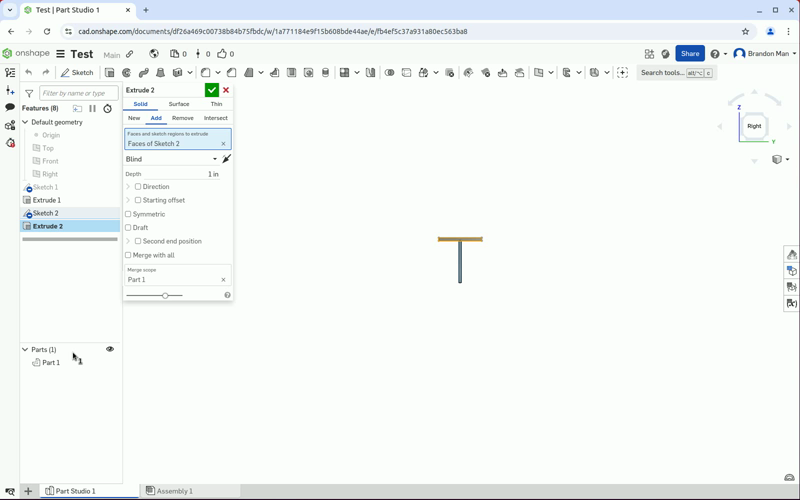
mouse_move(143, 106)
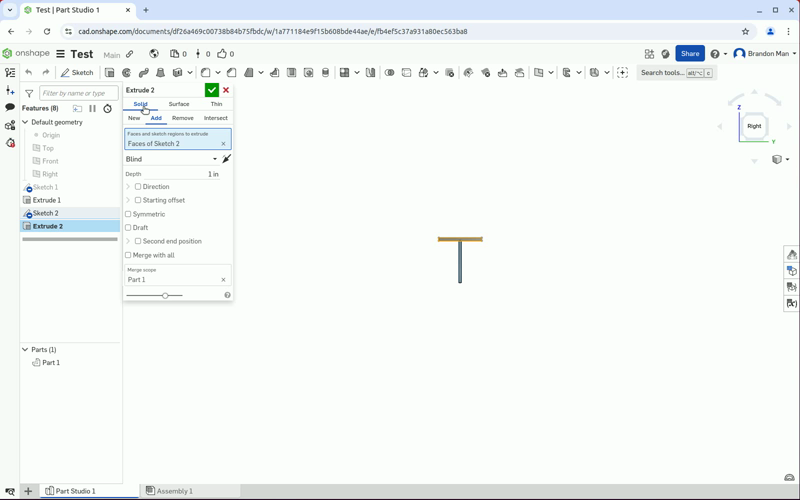
click(143, 106)
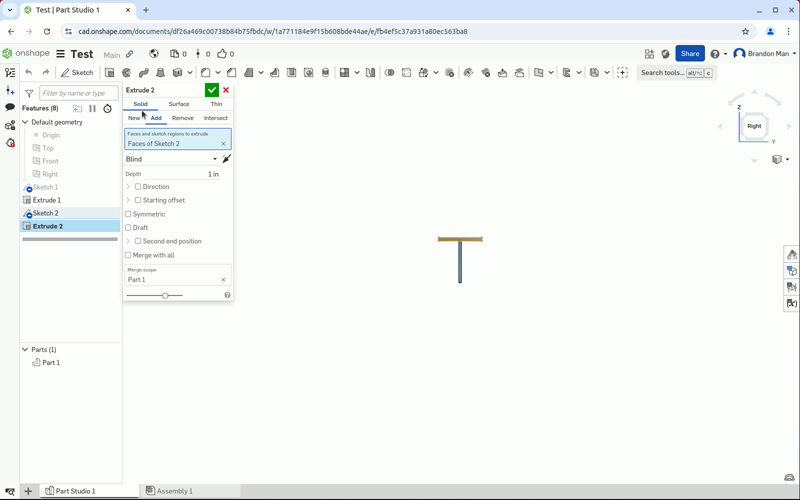
mouse_move(137, 120)
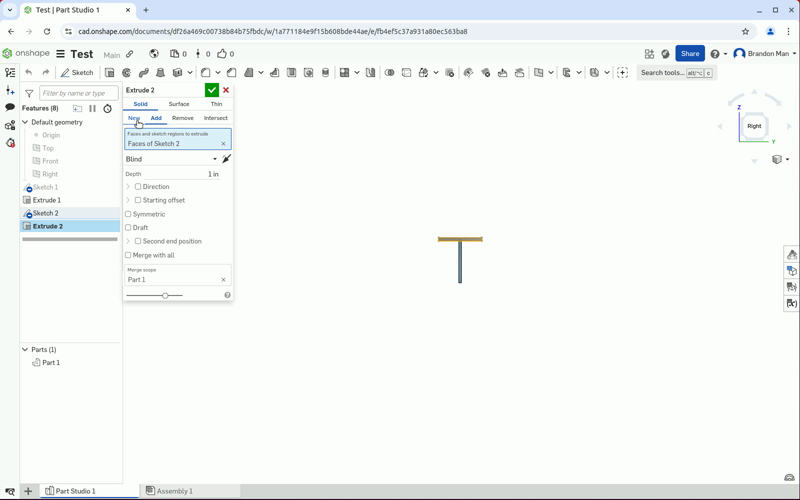
click(137, 120)
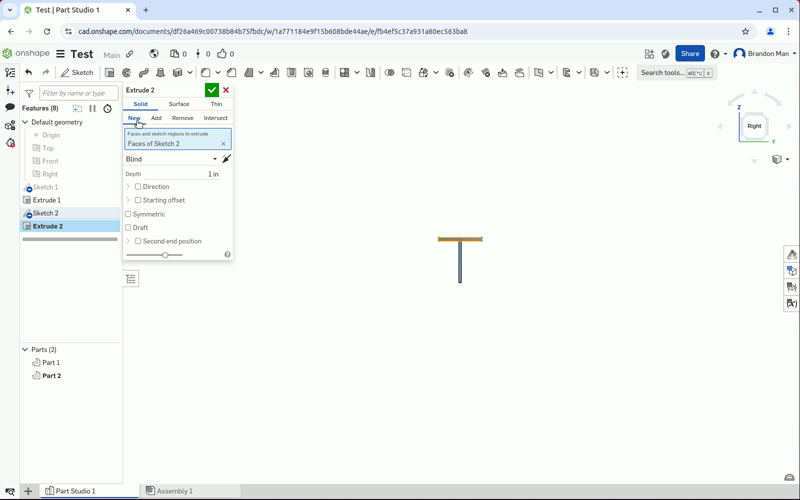
key(tab, 4)
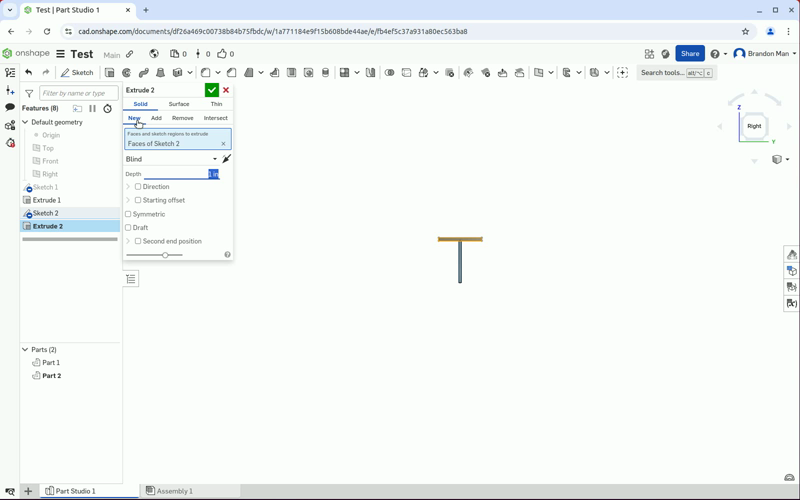
text(23.108)
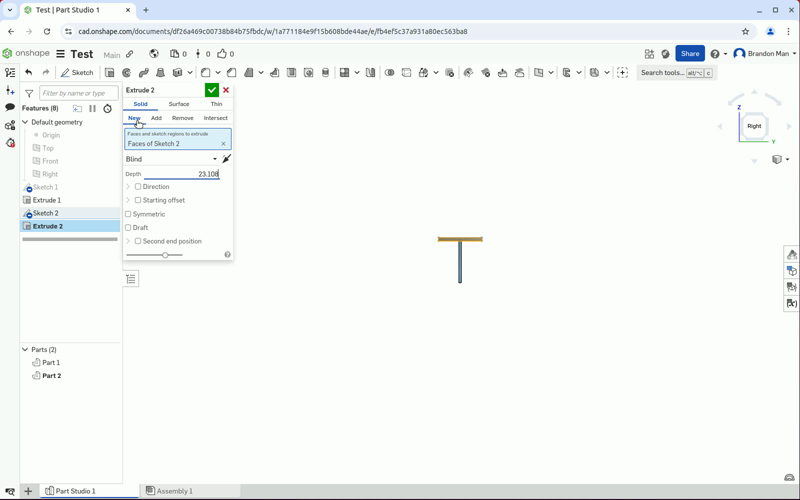
key(enter)
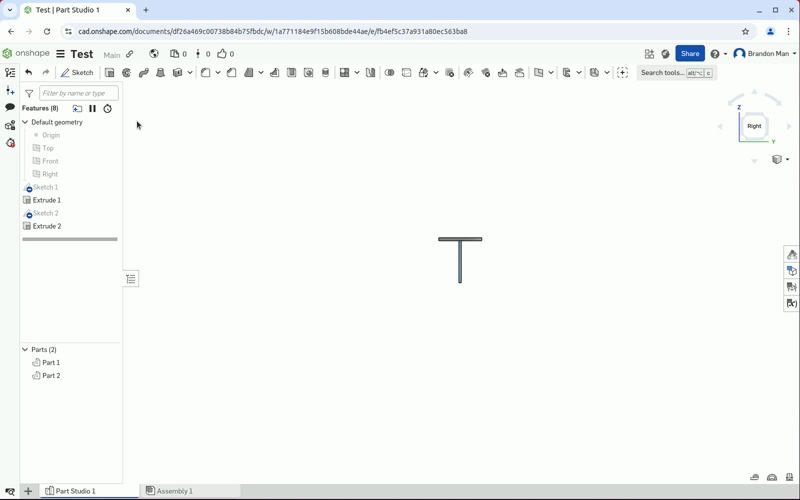
key(shift+h)
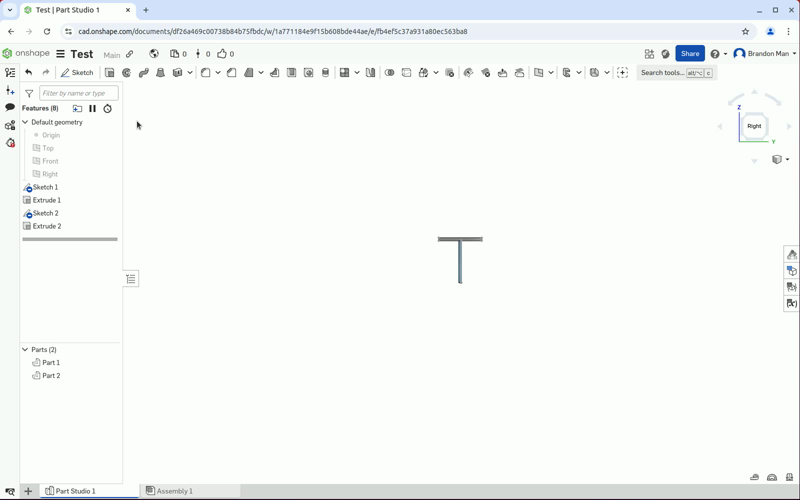
key(shift+h)
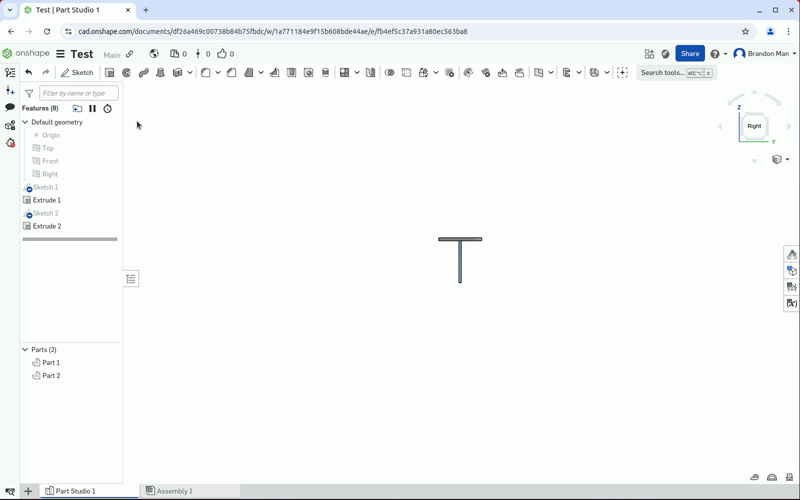
mouse_move(73, 189)
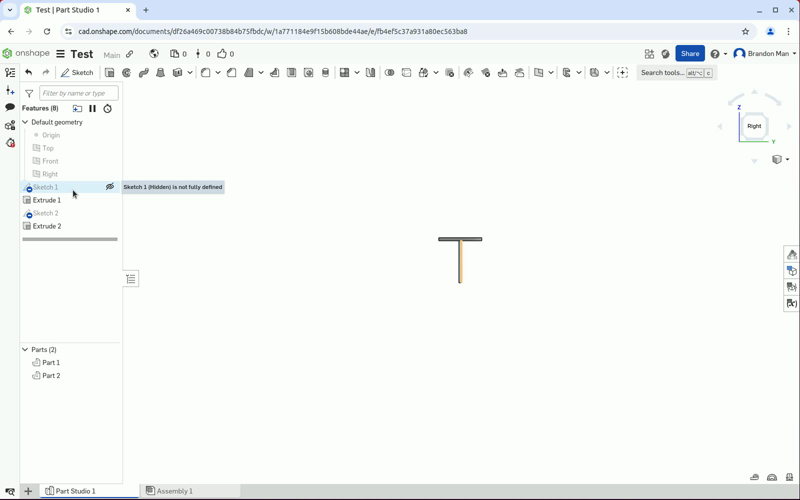
click(73, 189)
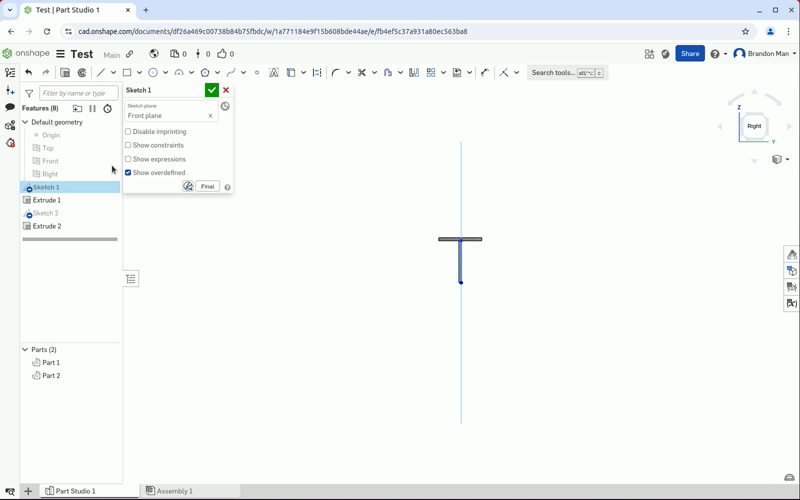
mouse_move(229, 92)
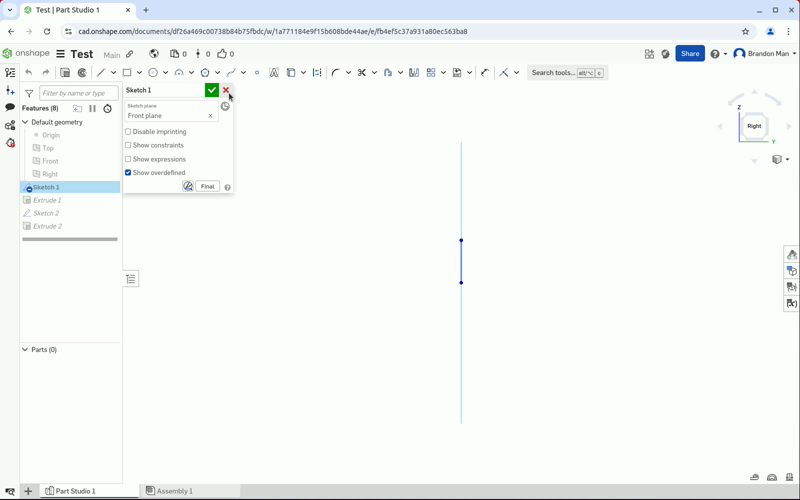
click(229, 92)
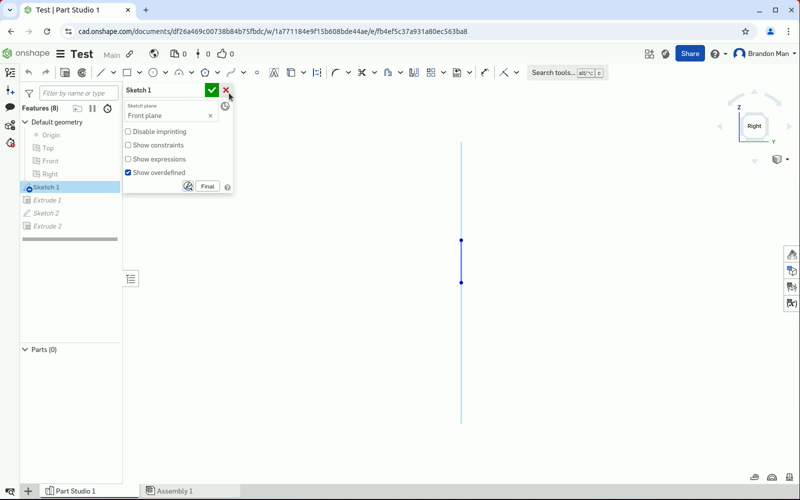
key(shift+s)
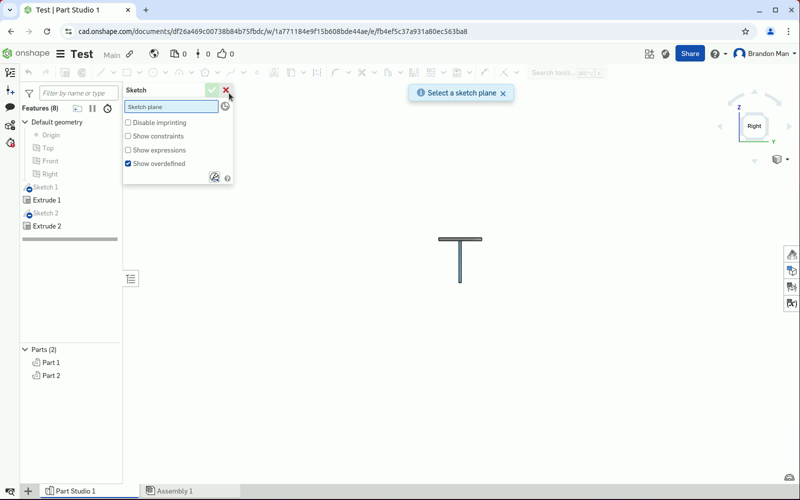
mouse_move(73, 176)
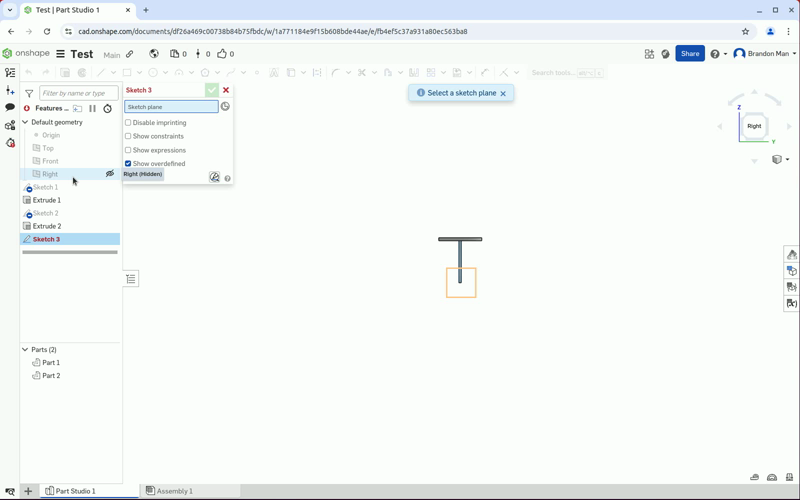
click(73, 176)
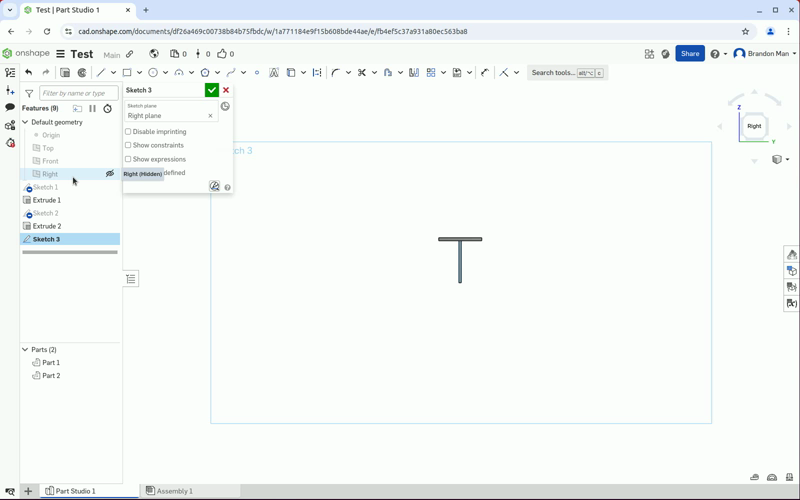
mouse_move(73, 352)
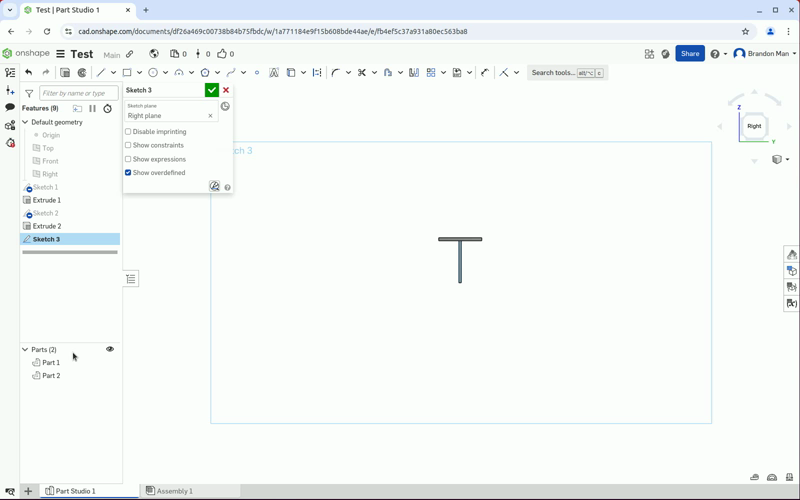
key(y)
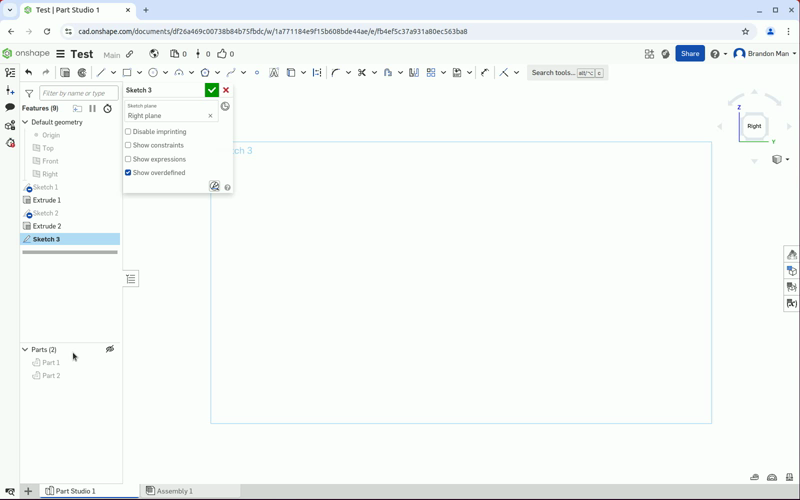
key(l)
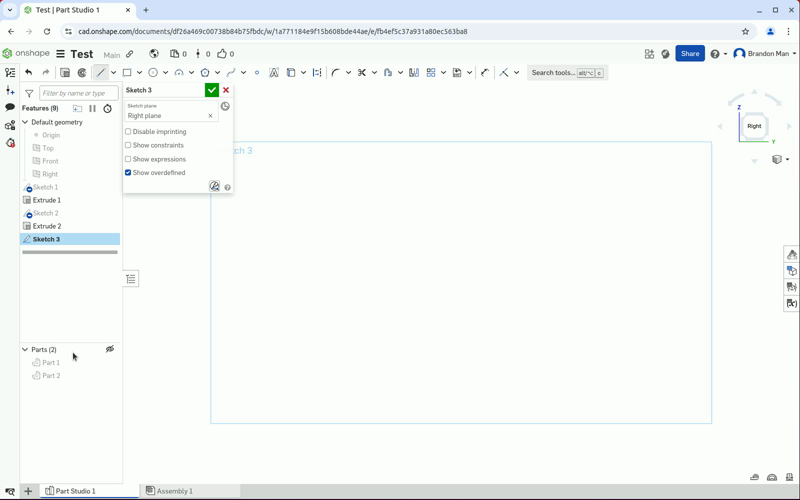
key_down(shift)
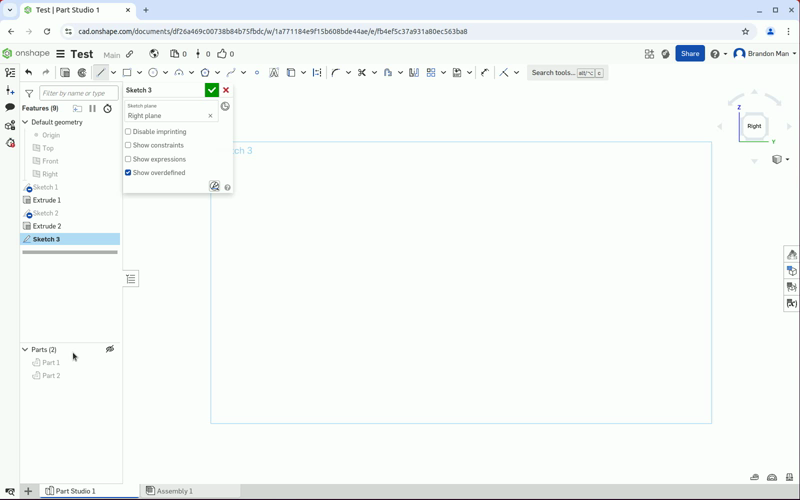
mouse_move(438, 285)
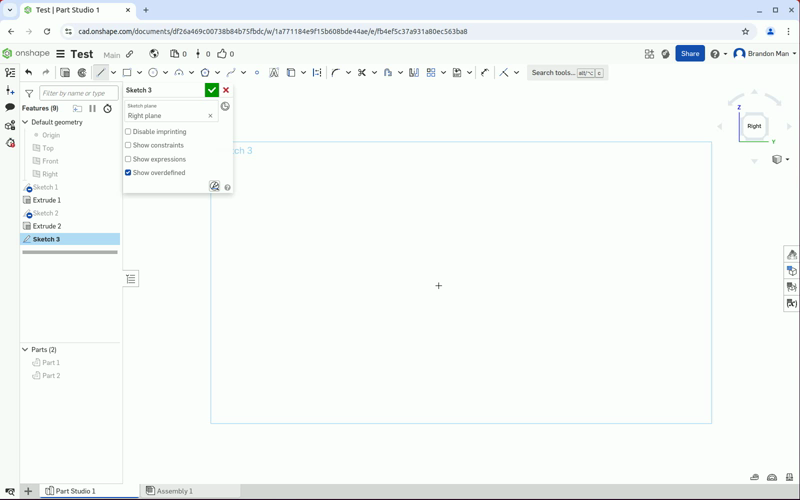
click(438, 285)
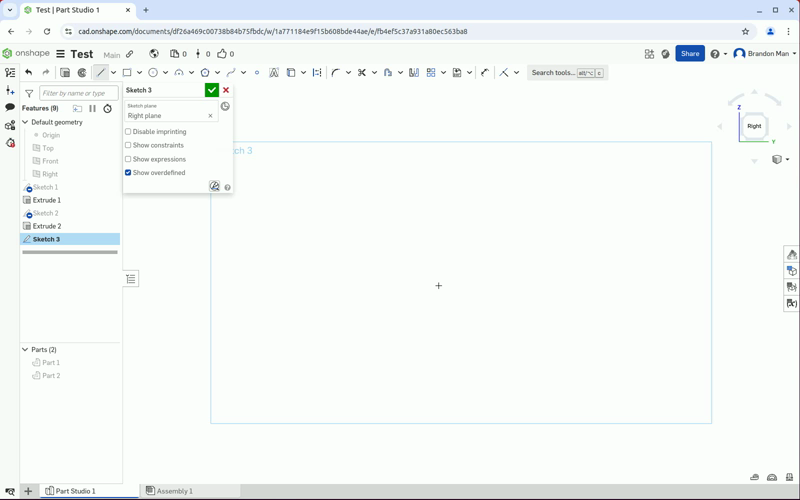
key_up(shift)
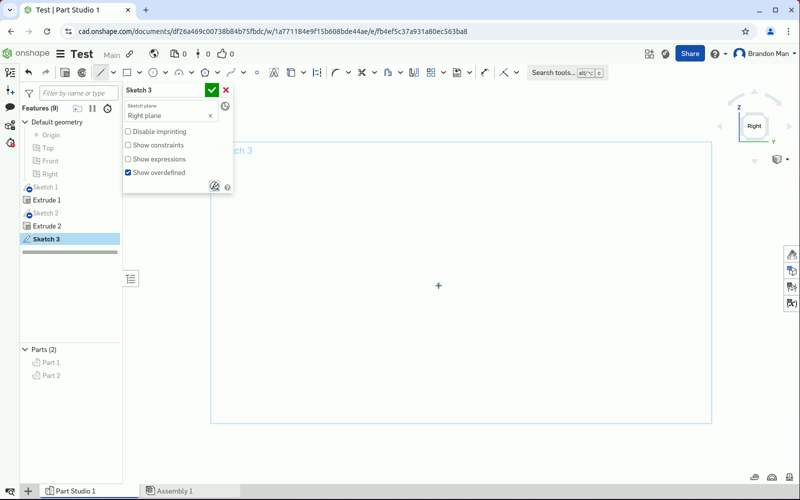
key_down(shift)
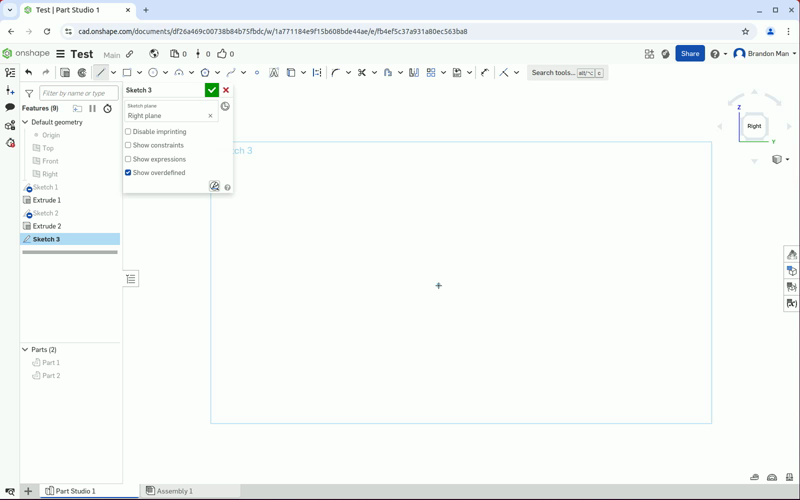
mouse_move(468, 285)
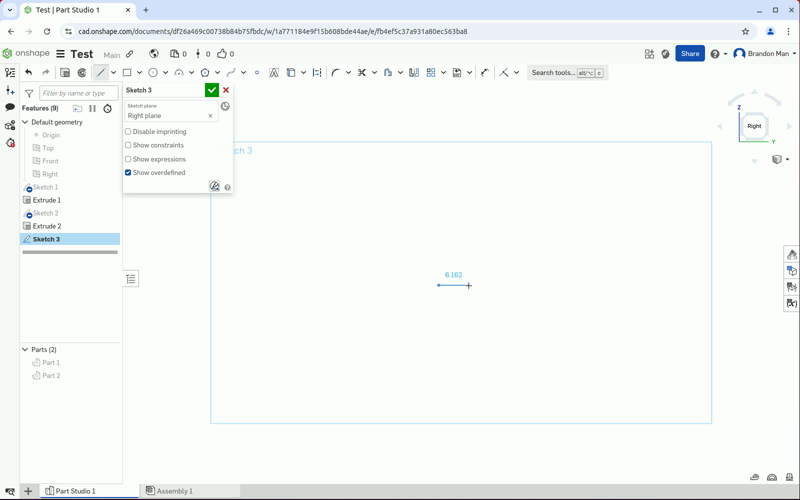
mouse_move(481, 285)
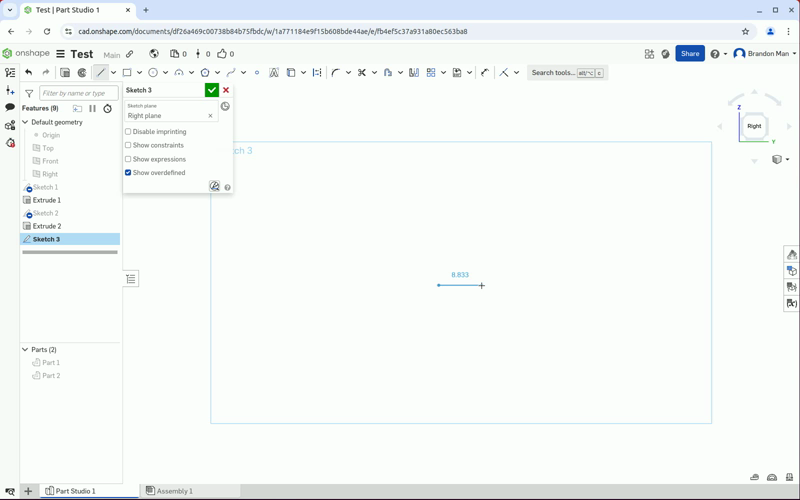
click(481, 285)
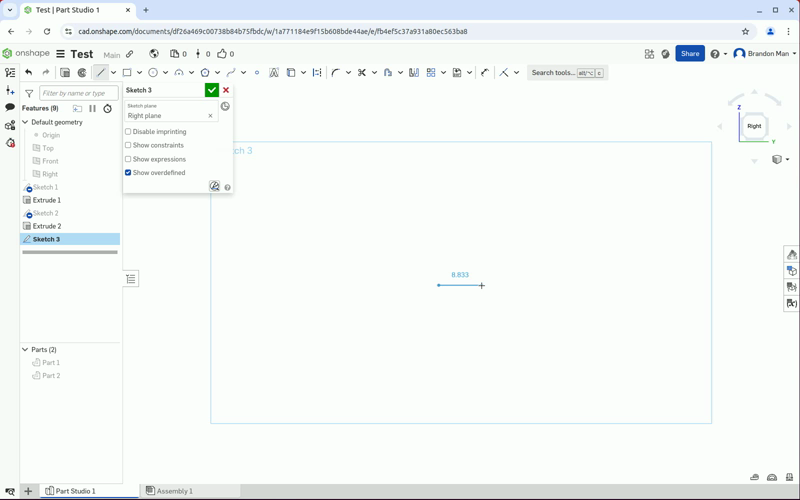
key_up(shift)
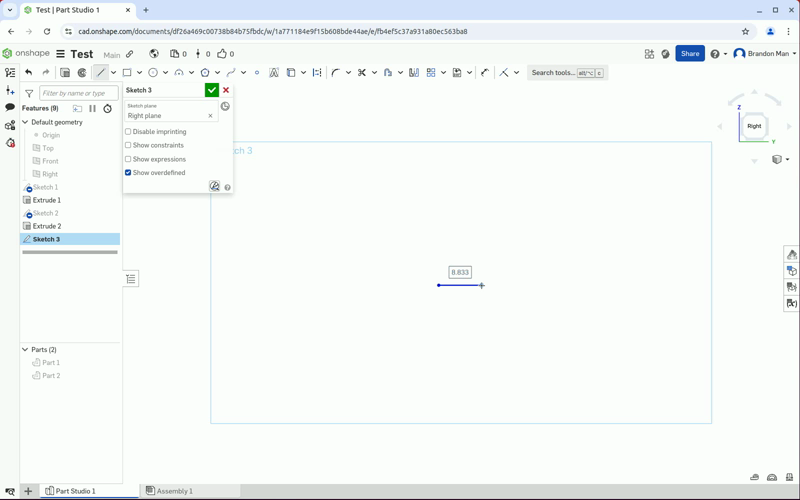
key_down(shift)
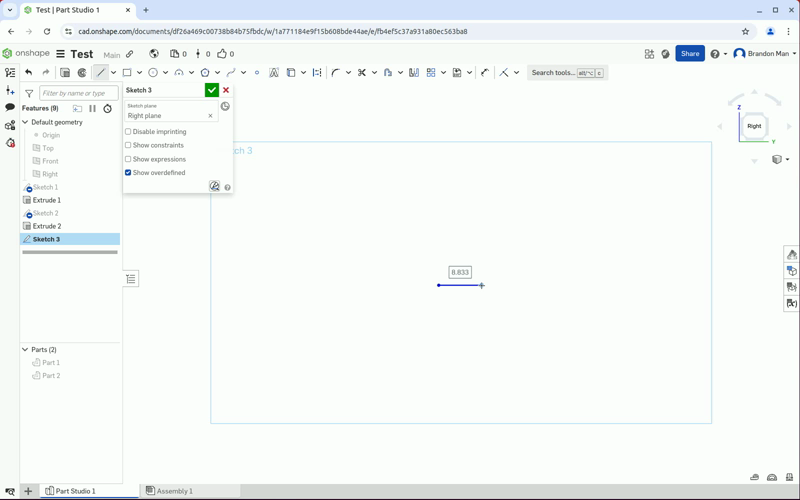
mouse_move(511, 285)
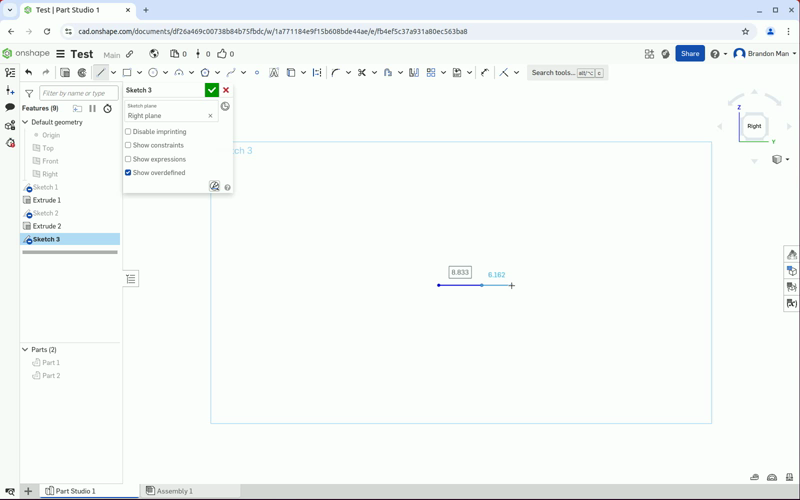
mouse_move(481, 282)
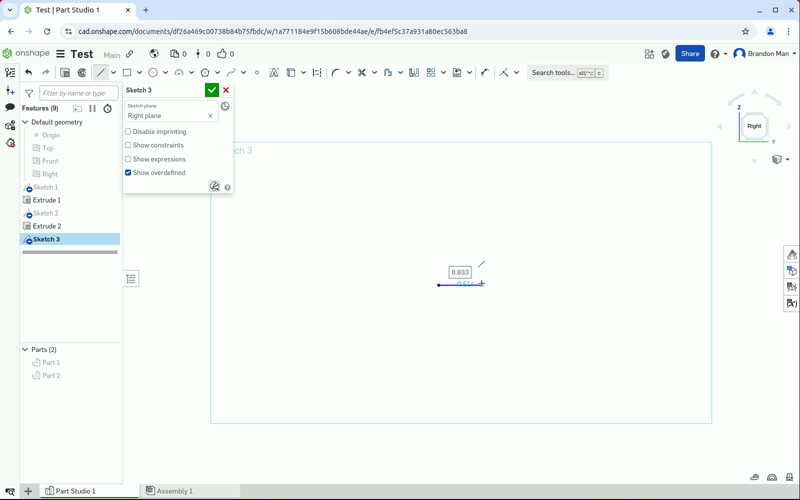
scroll(6)
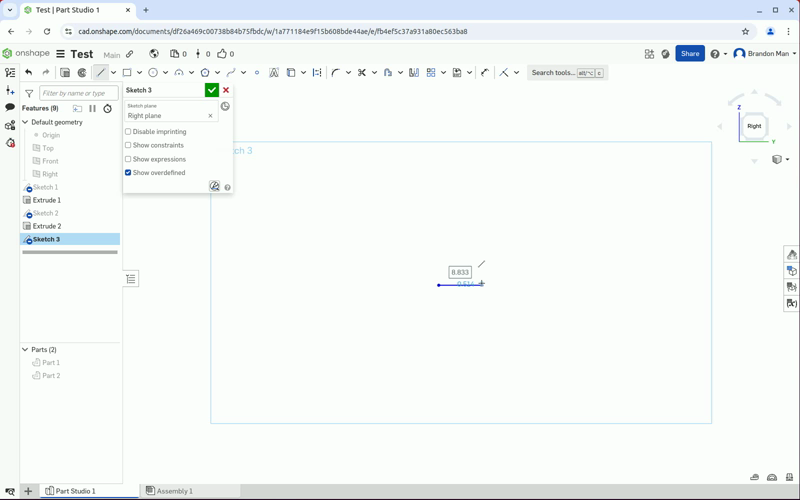
scroll(6)
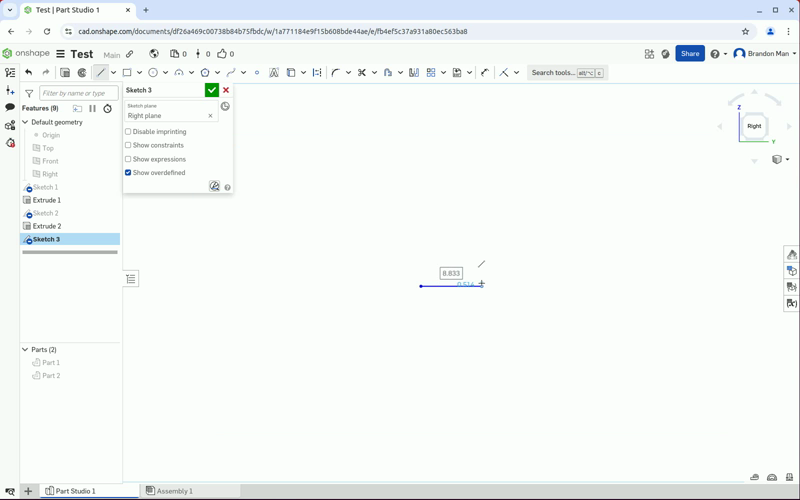
scroll(6)
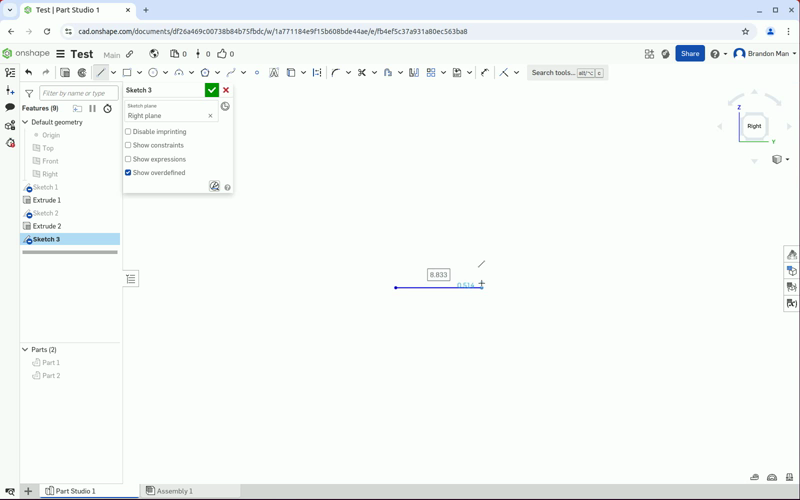
scroll(6)
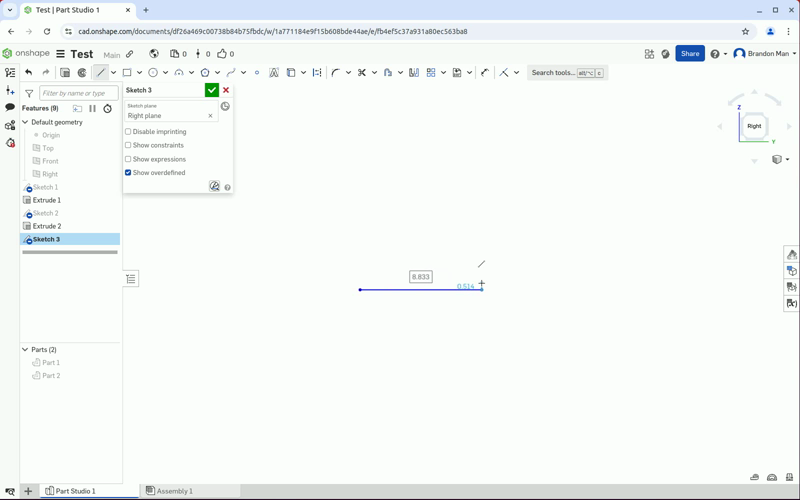
scroll(6)
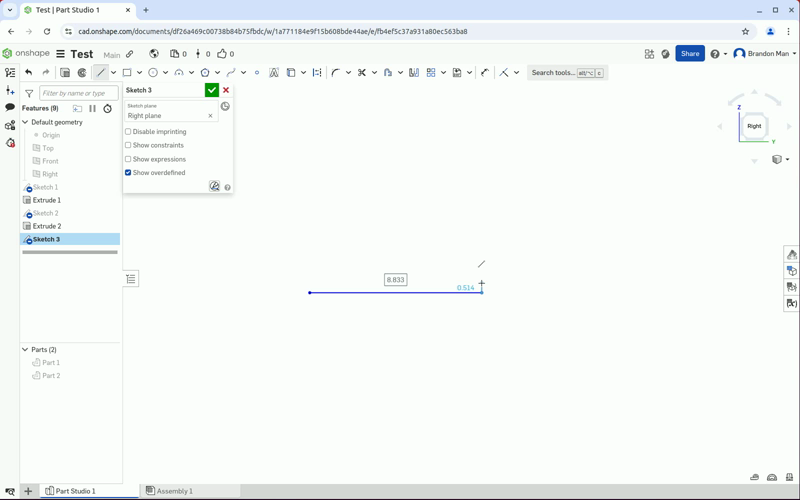
scroll(6)
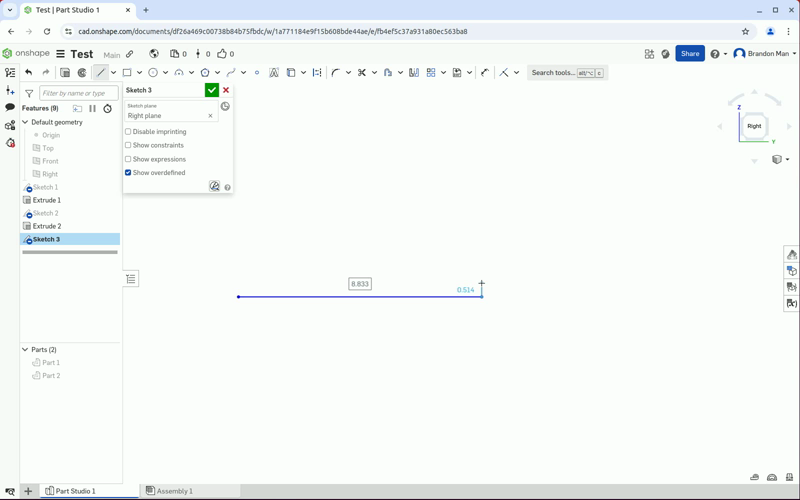
scroll(6)
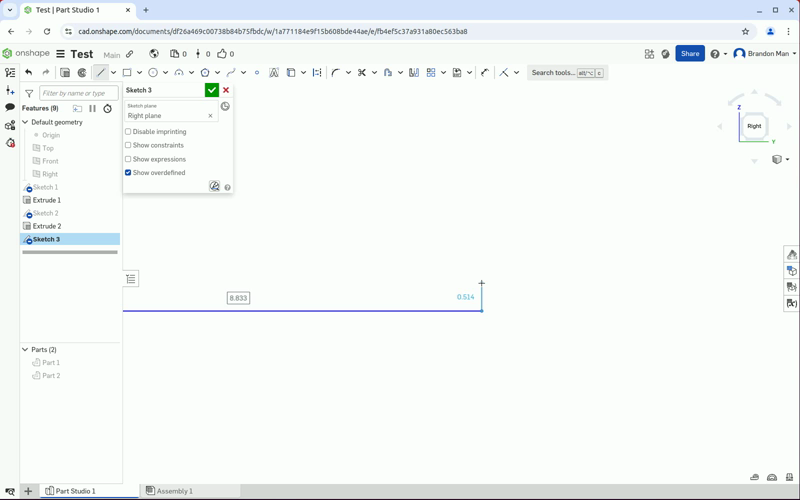
click(481, 282)
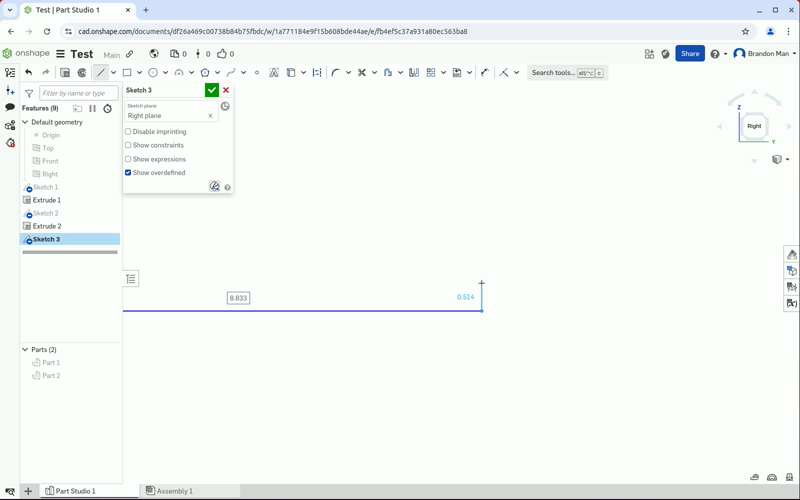
scroll(-6)
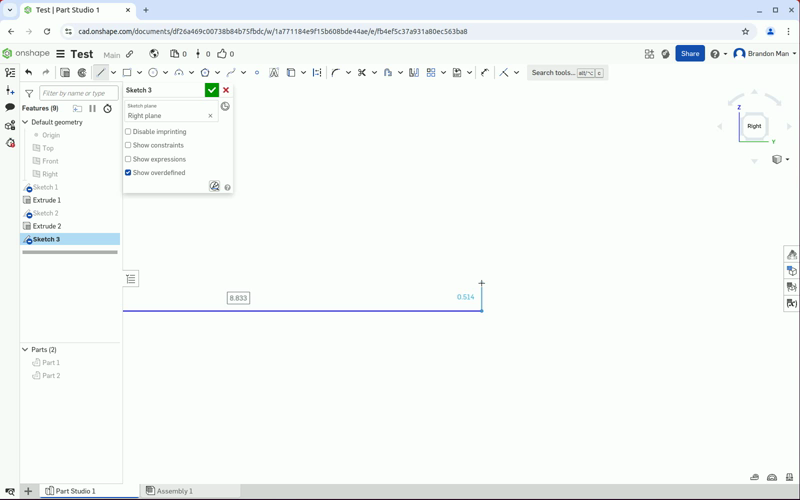
scroll(-6)
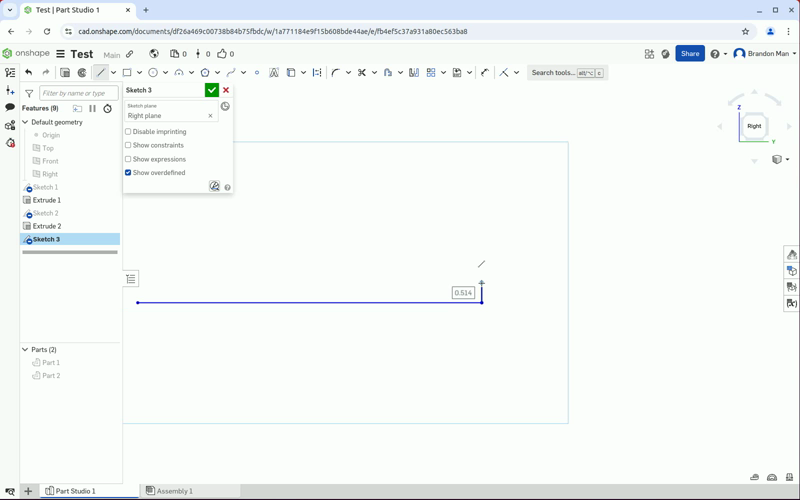
scroll(-6)
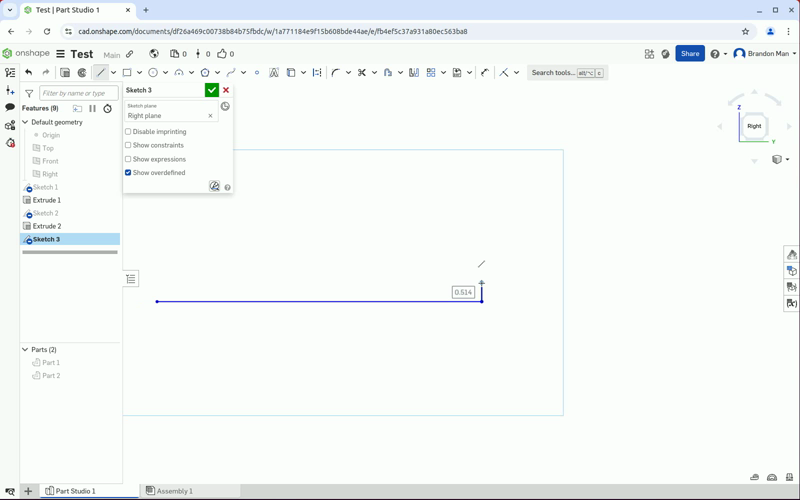
scroll(-6)
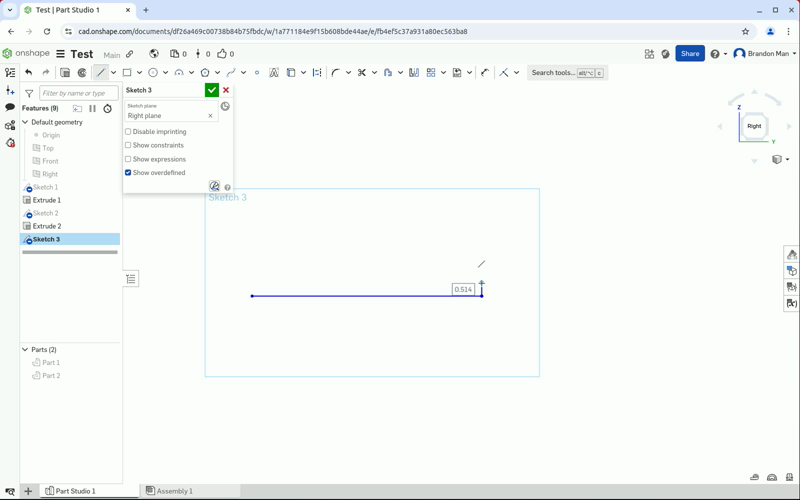
scroll(-6)
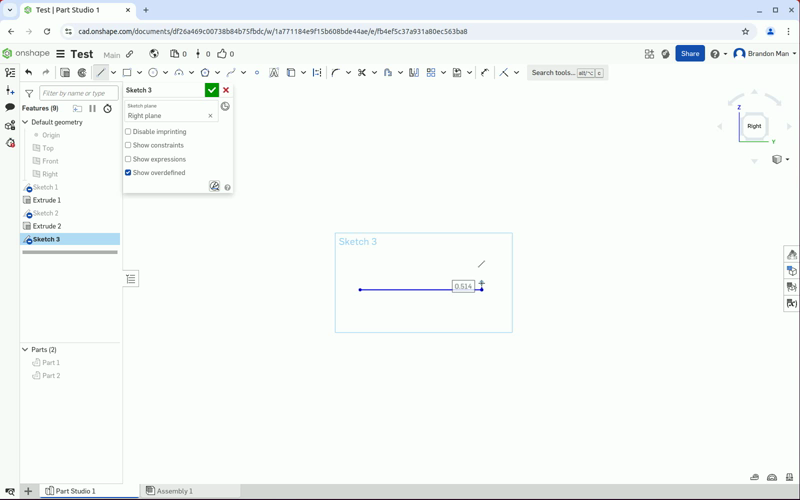
scroll(-6)
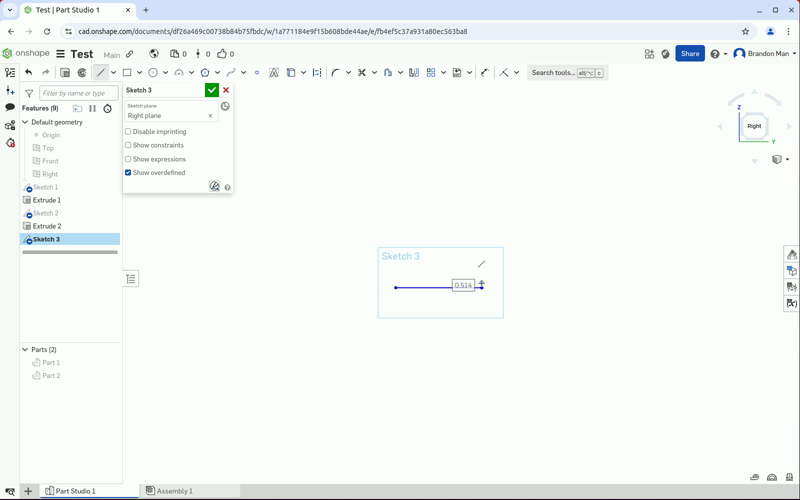
scroll(-6)
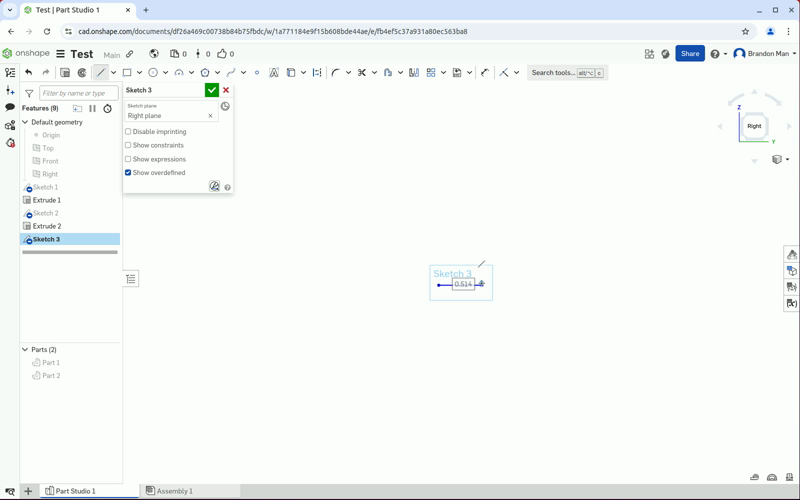
key_up(shift)
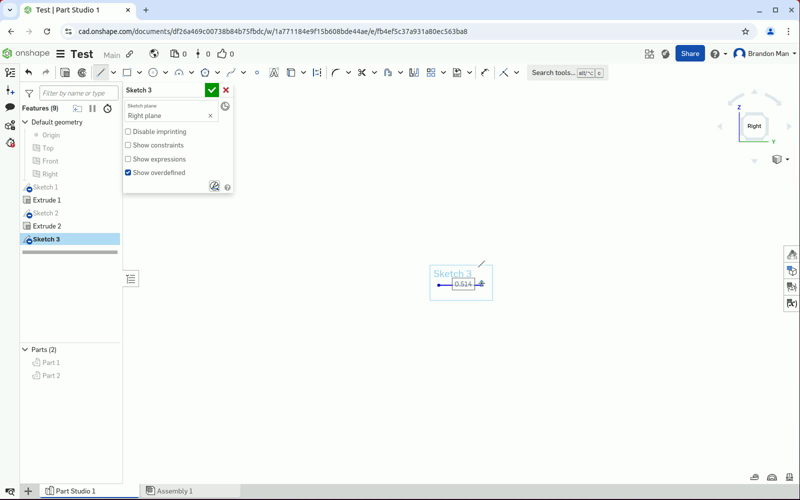
key_down(shift)
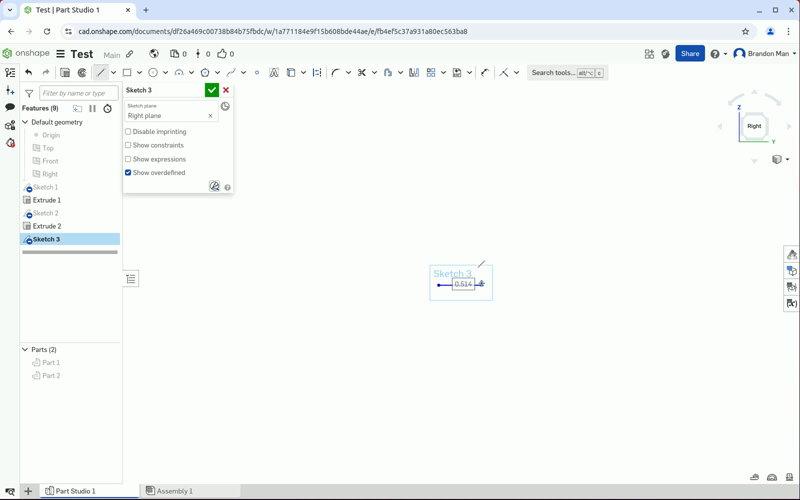
mouse_move(511, 282)
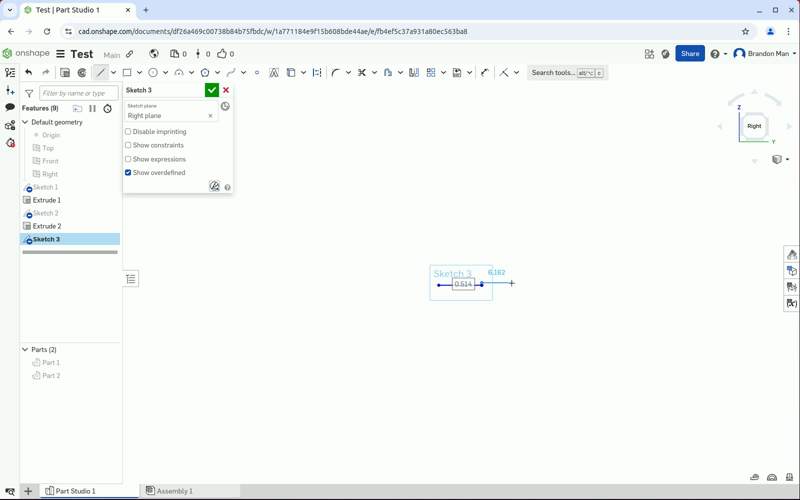
mouse_move(438, 282)
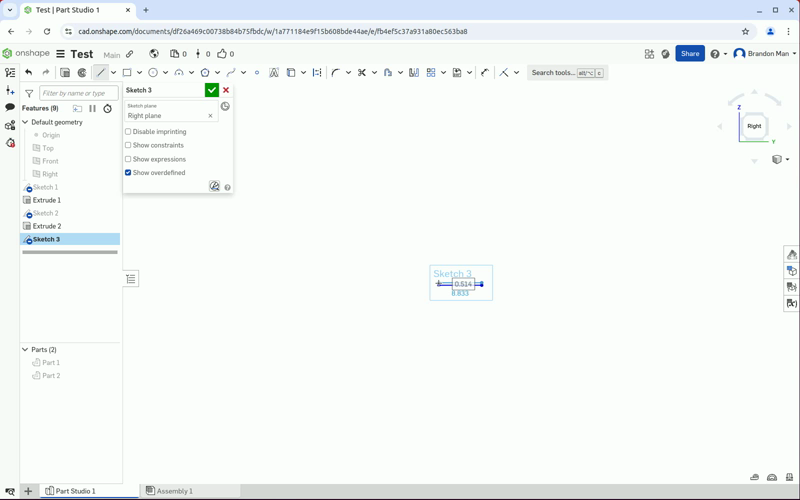
scroll(6)
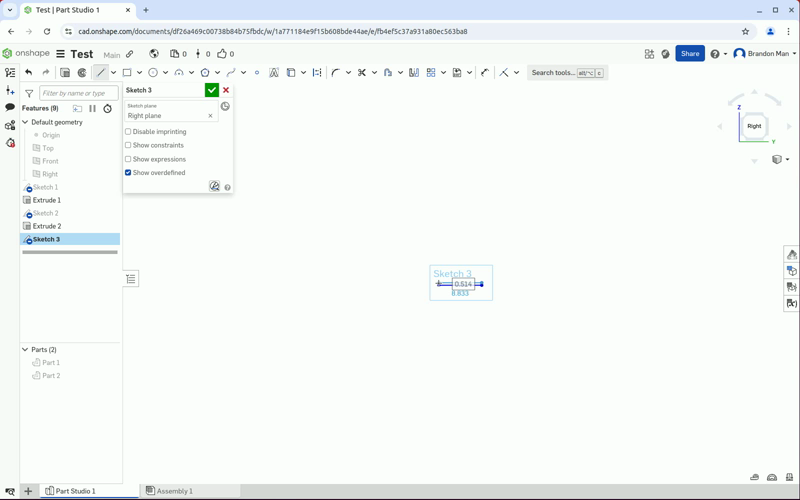
scroll(6)
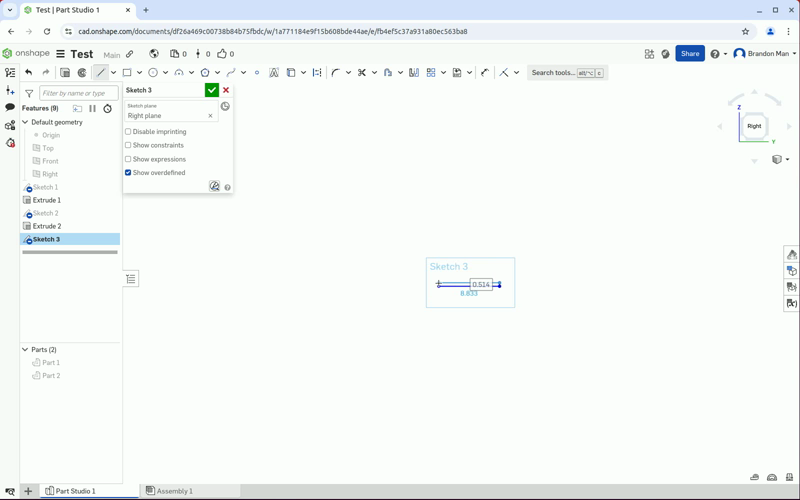
scroll(6)
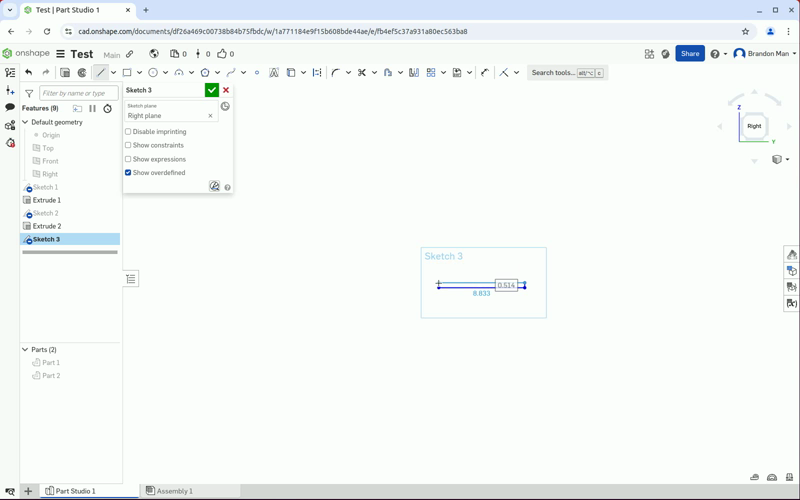
scroll(6)
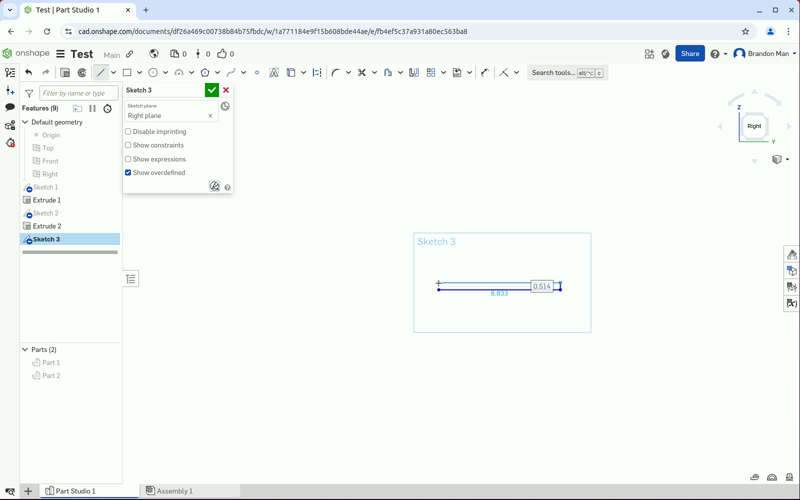
scroll(6)
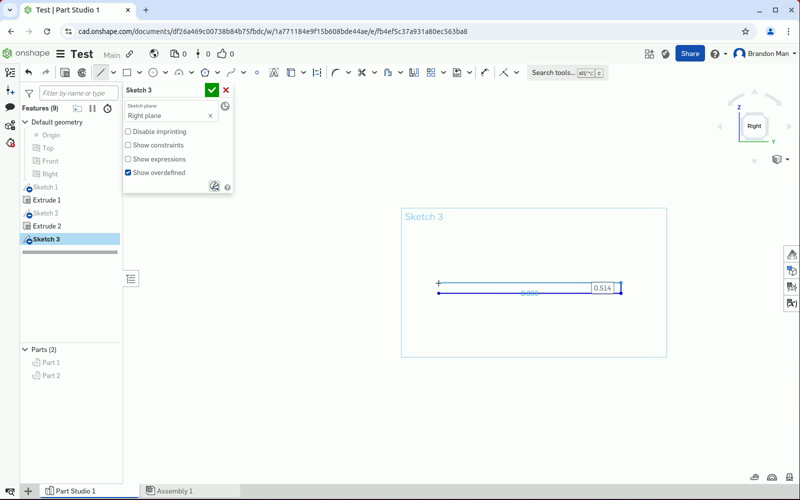
scroll(6)
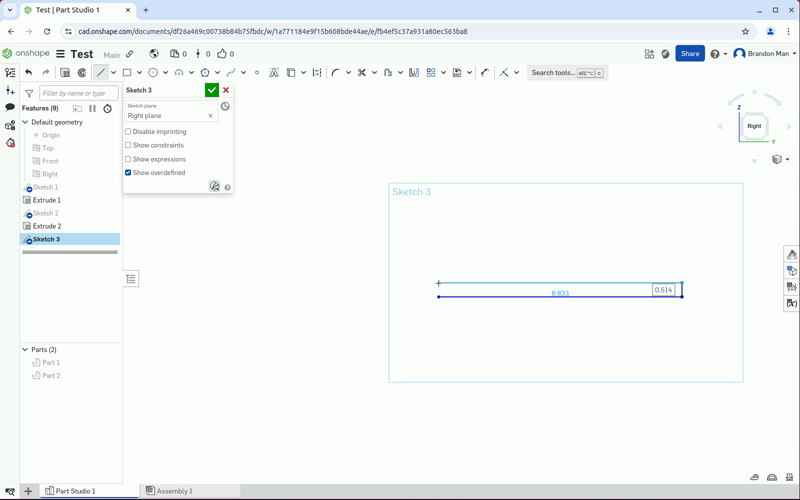
scroll(6)
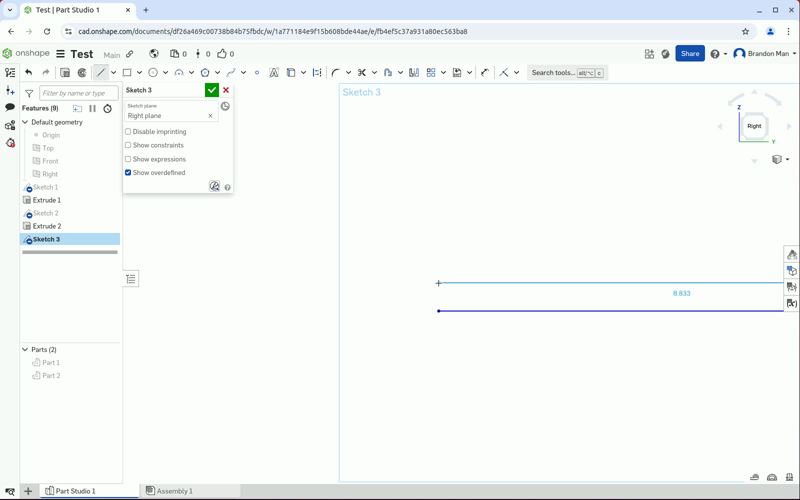
click(438, 282)
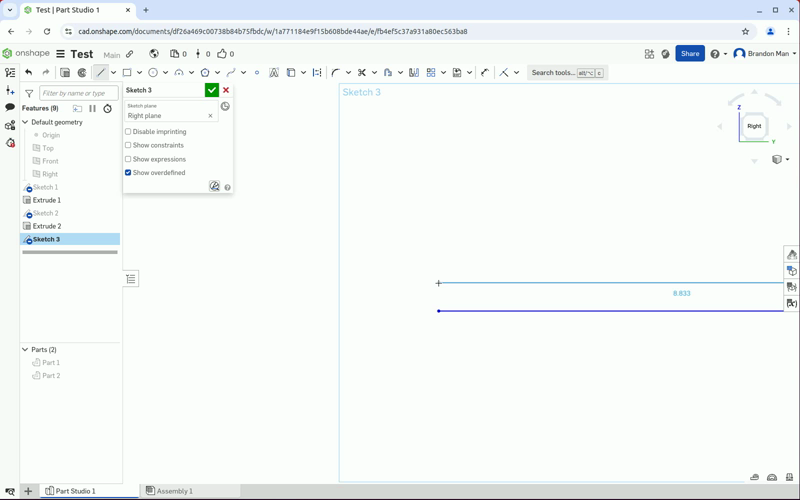
scroll(-6)
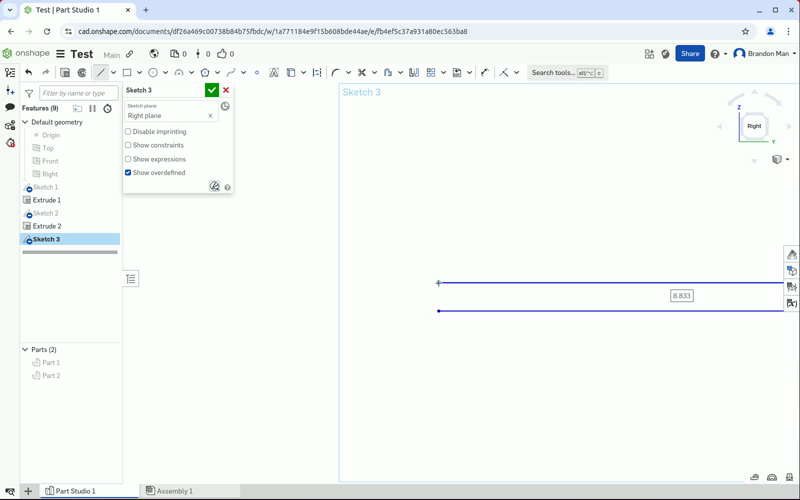
scroll(-6)
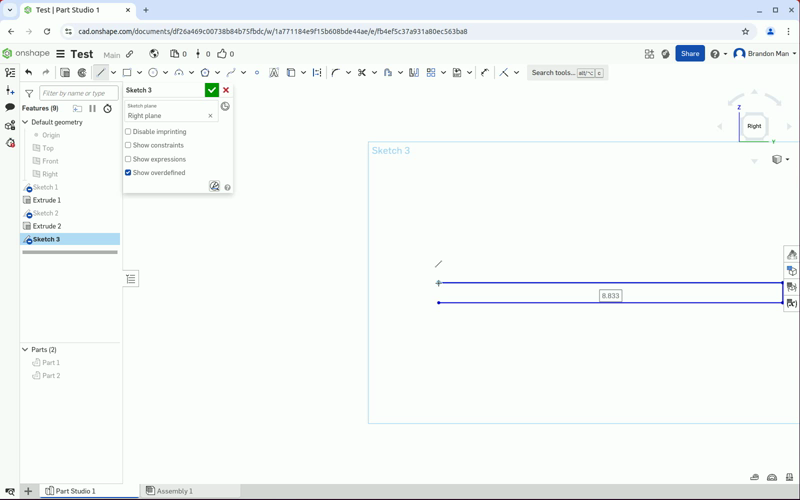
scroll(-6)
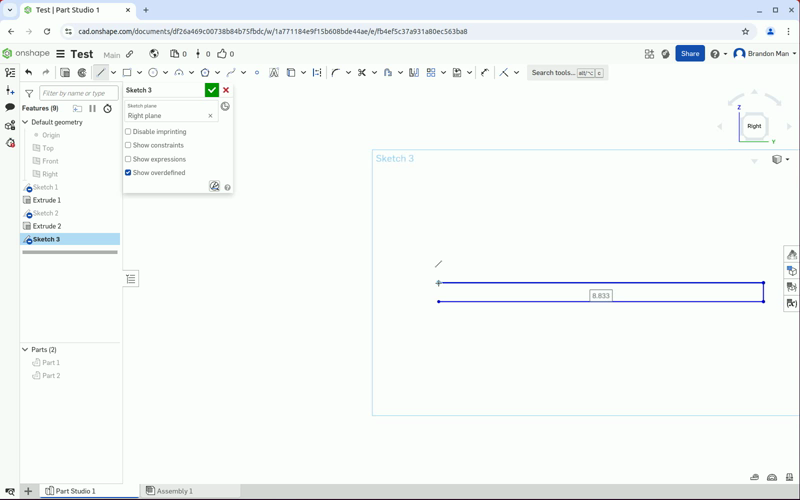
scroll(-6)
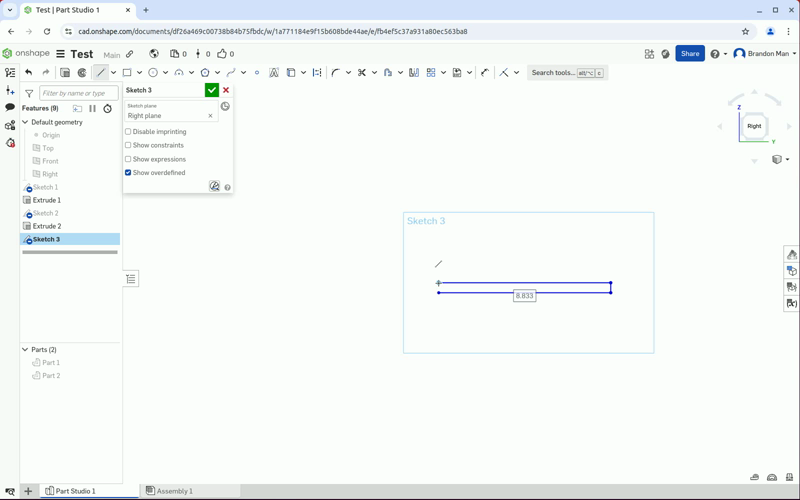
scroll(-6)
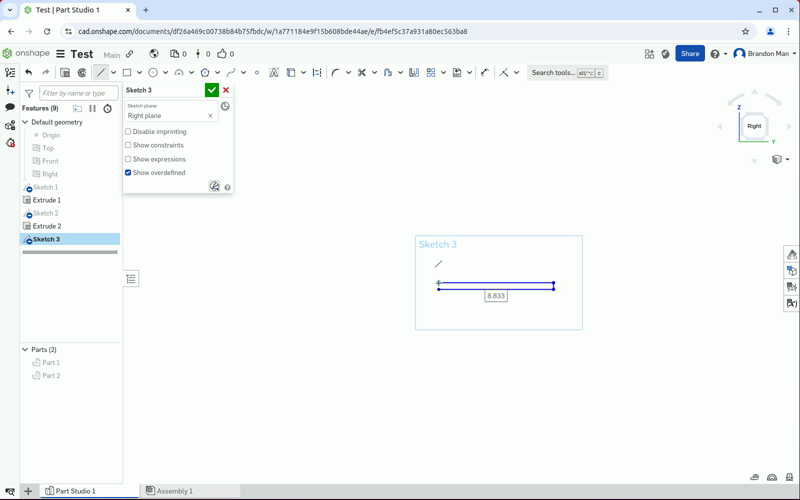
scroll(-6)
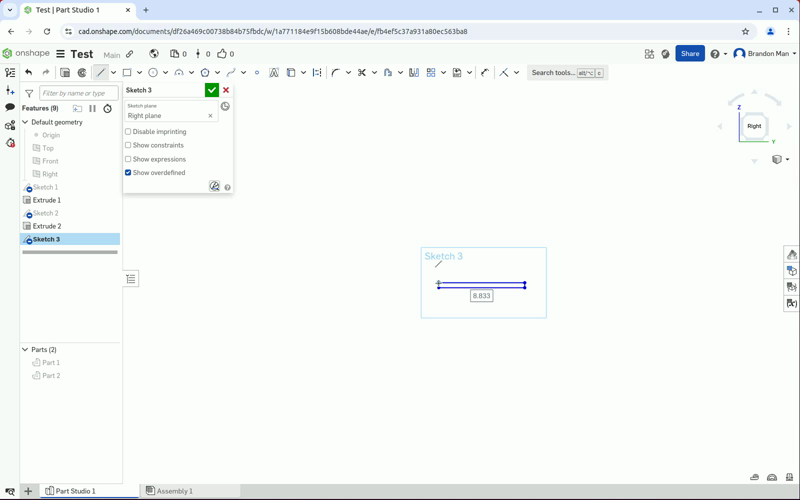
scroll(-6)
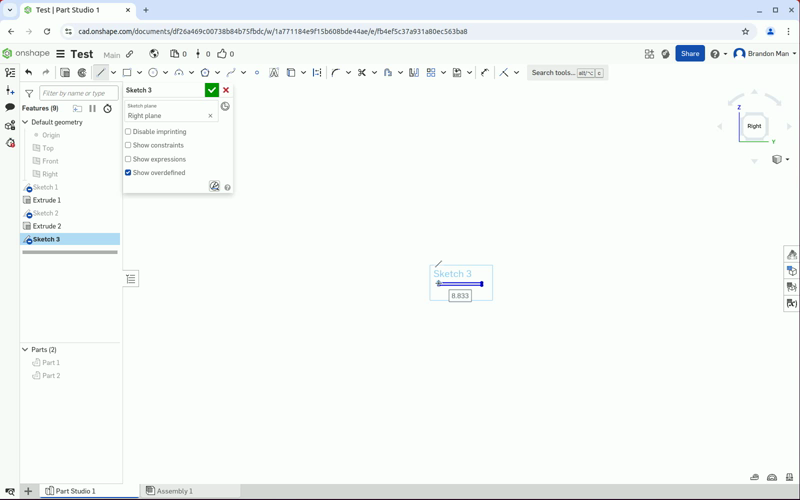
key_up(shift)
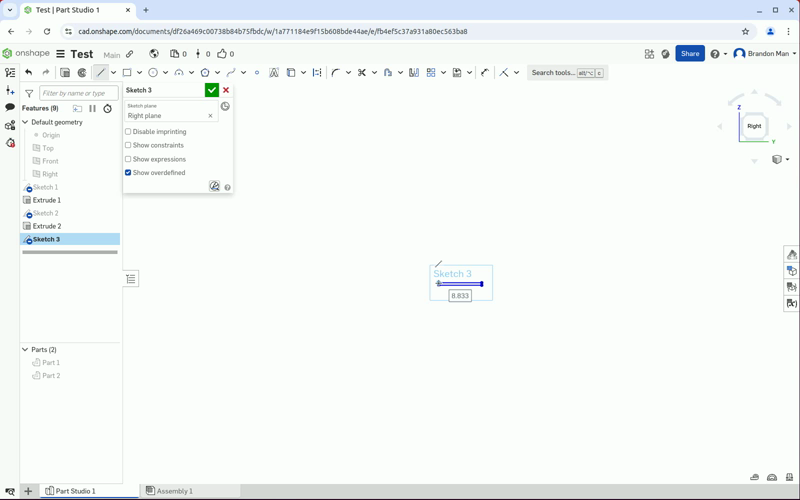
mouse_move(468, 282)
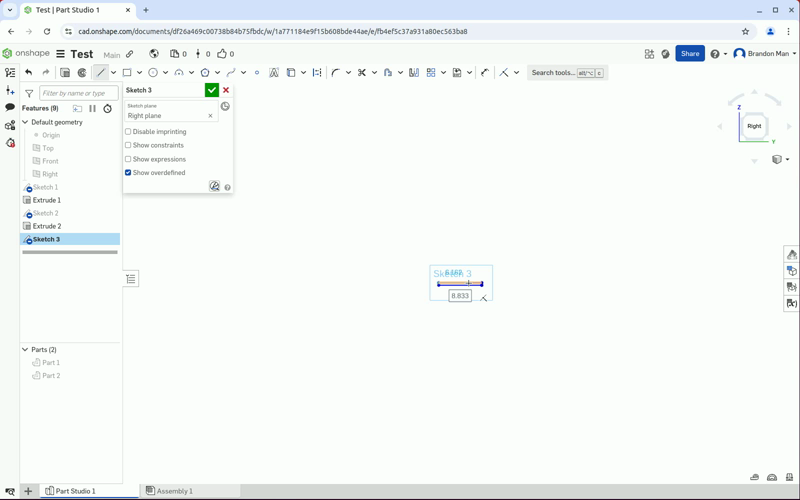
key_down(shift)
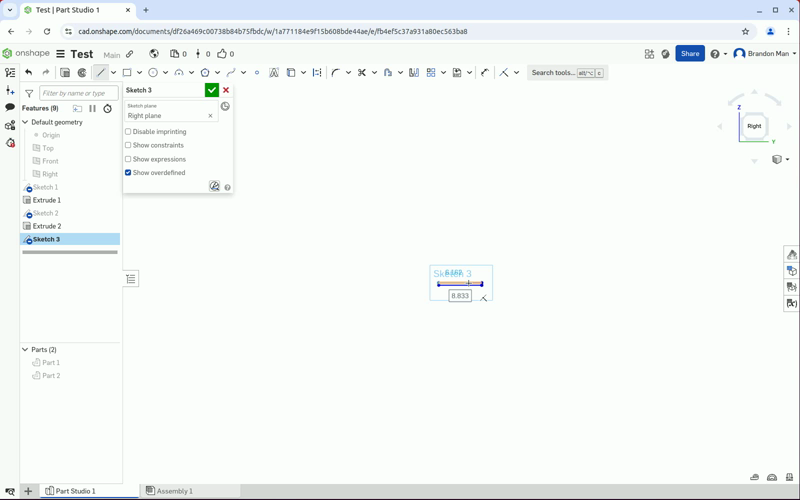
mouse_move(438, 285)
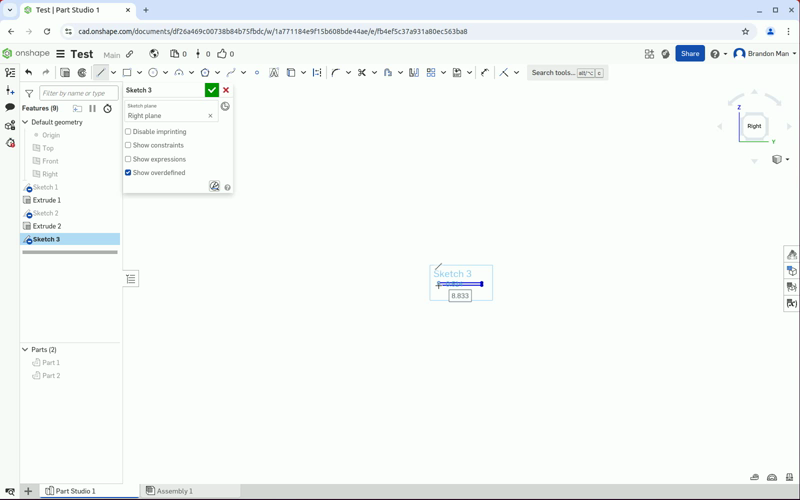
scroll(6)
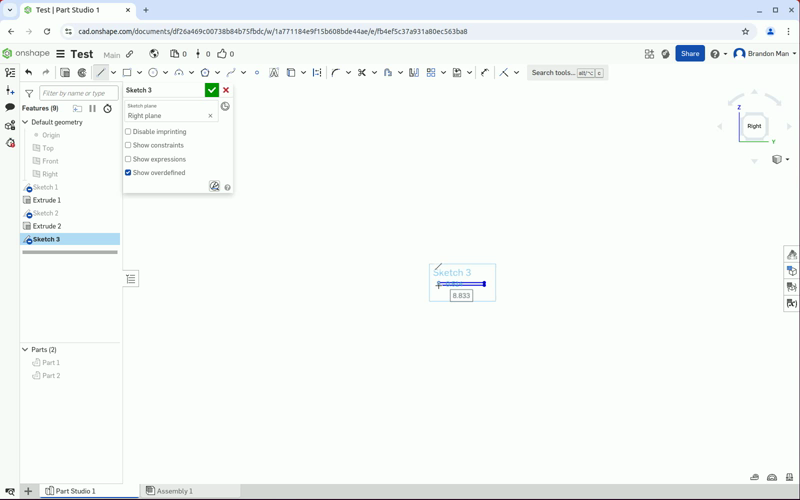
scroll(6)
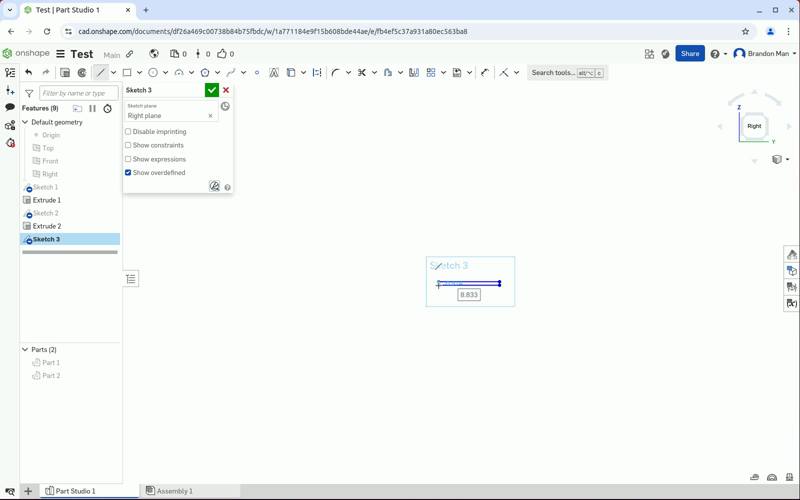
scroll(6)
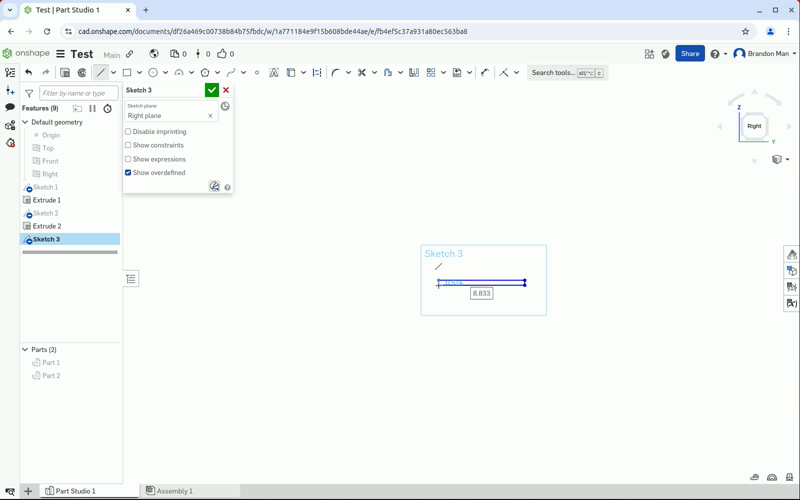
scroll(6)
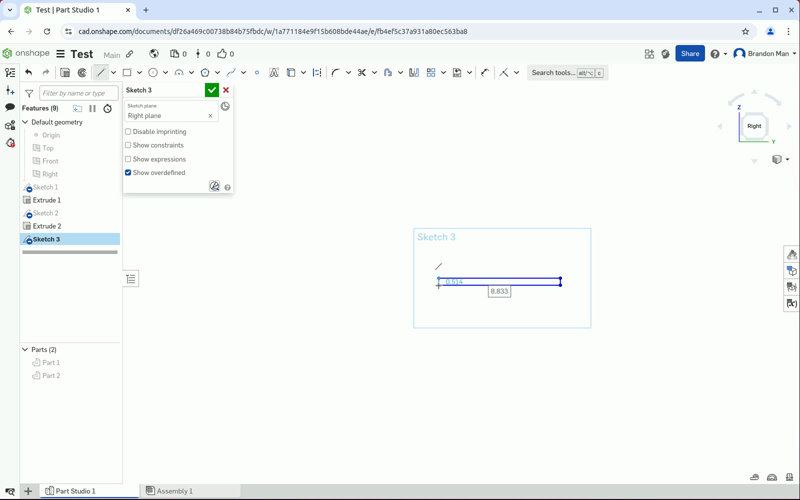
scroll(6)
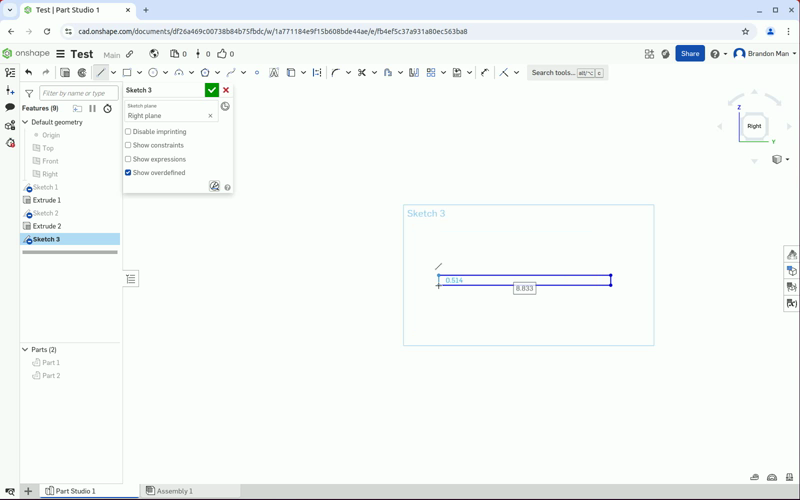
scroll(6)
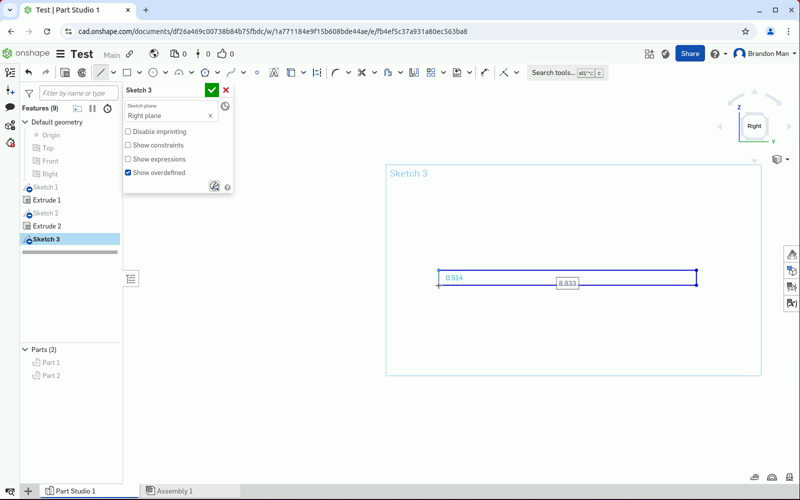
scroll(6)
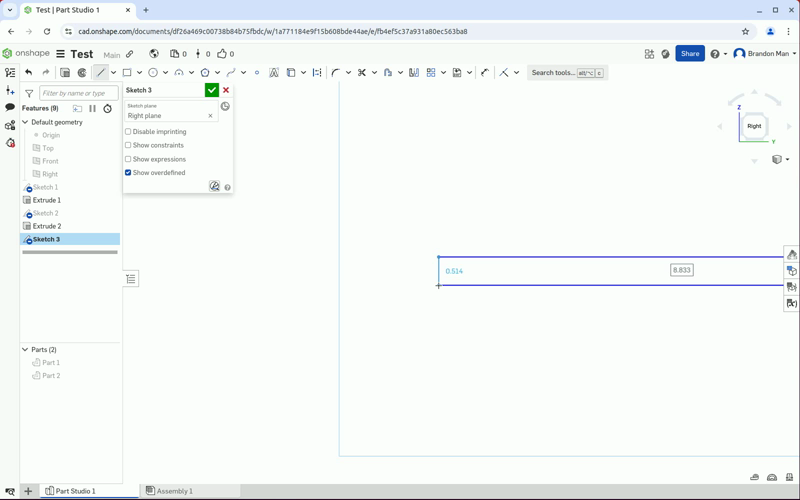
key_up(shift)
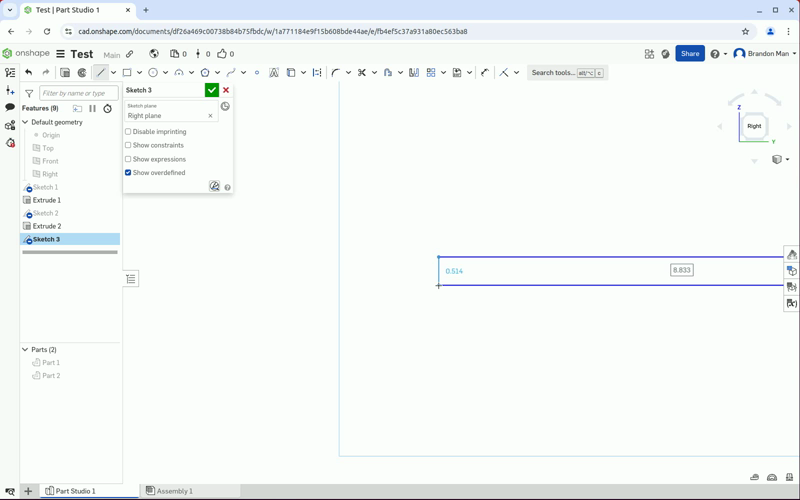
click(438, 285)
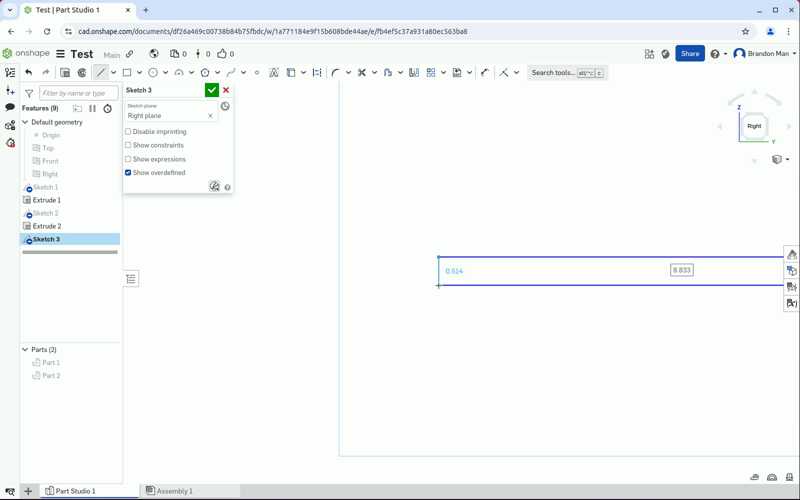
scroll(-6)
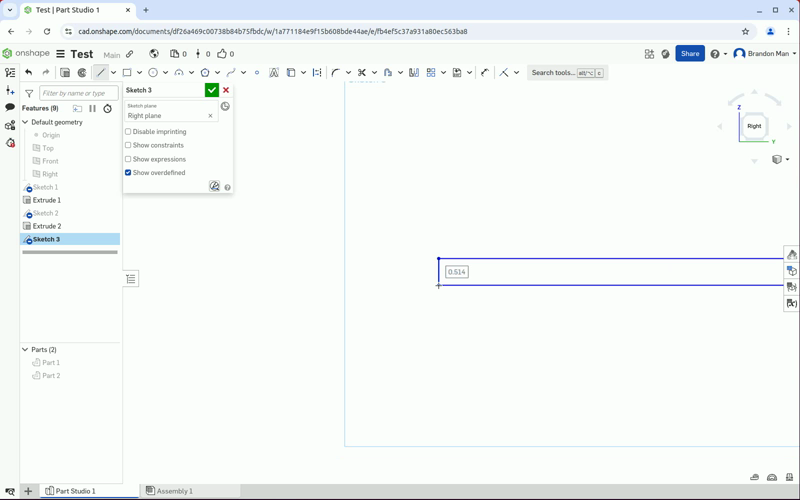
scroll(-6)
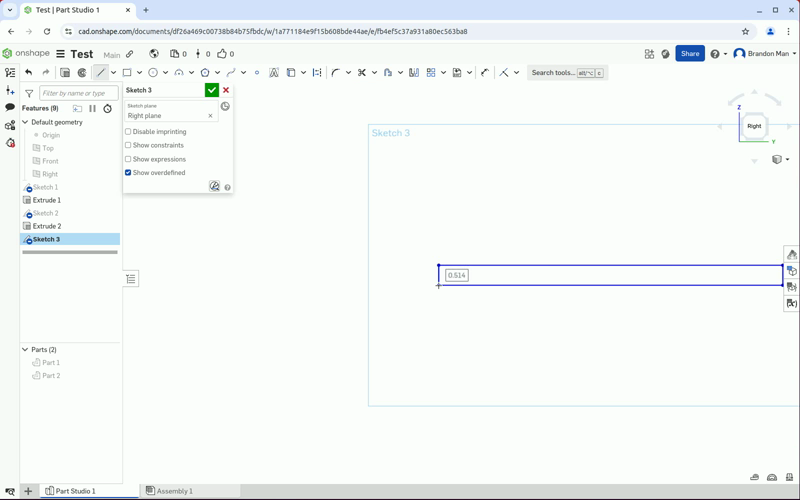
scroll(-6)
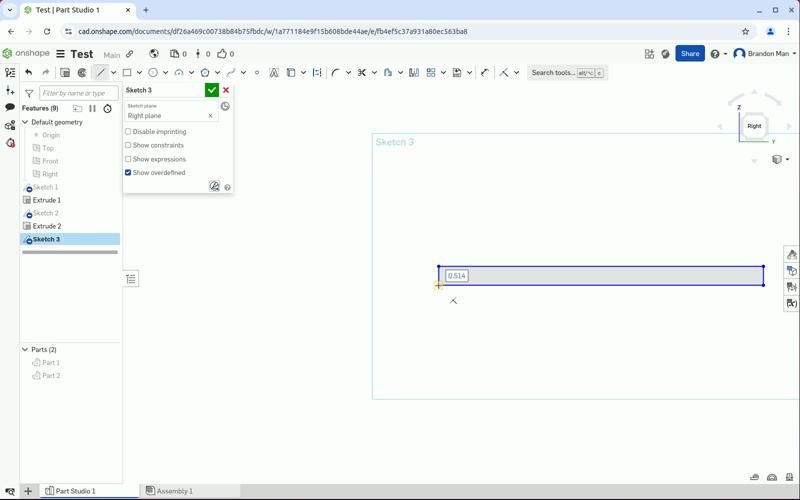
scroll(-6)
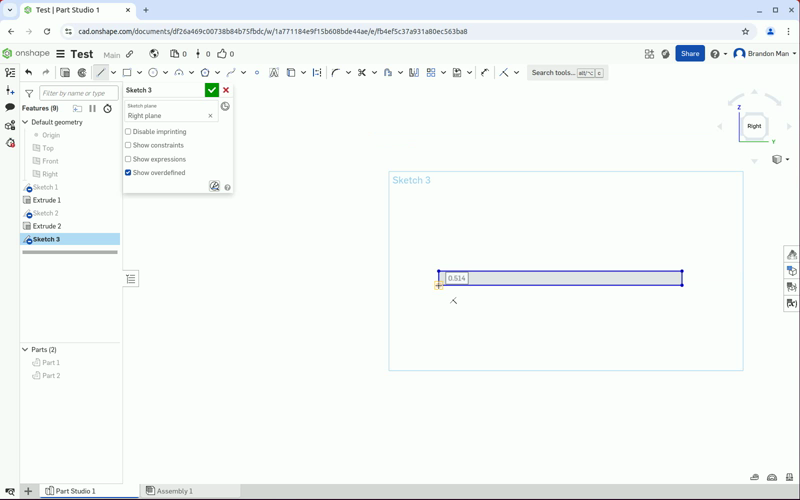
scroll(-6)
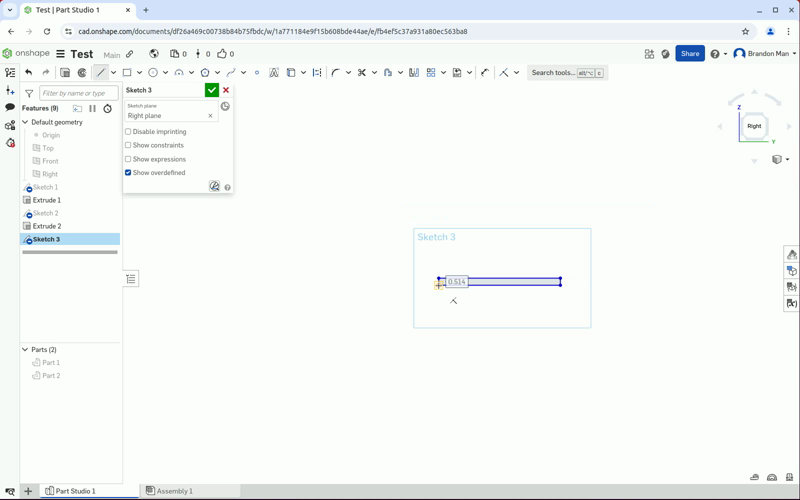
scroll(-6)
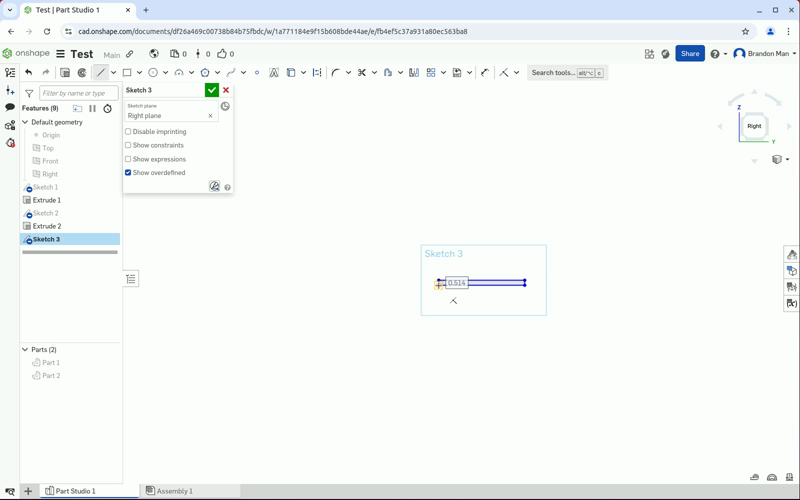
scroll(-6)
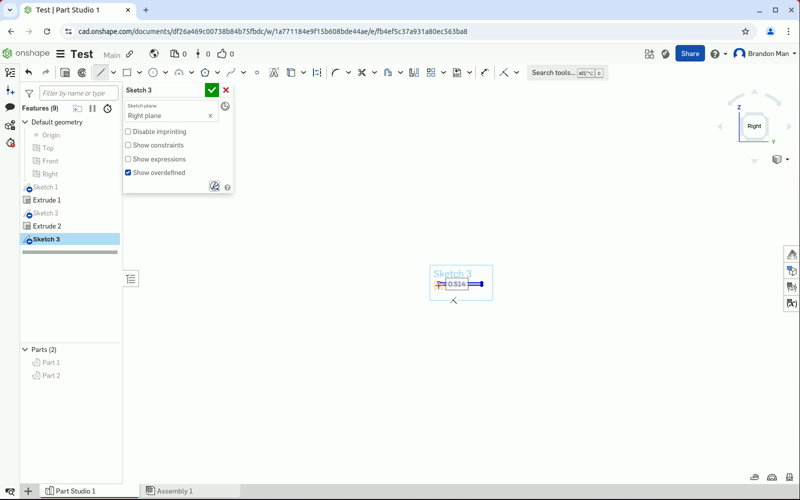
key(esc)
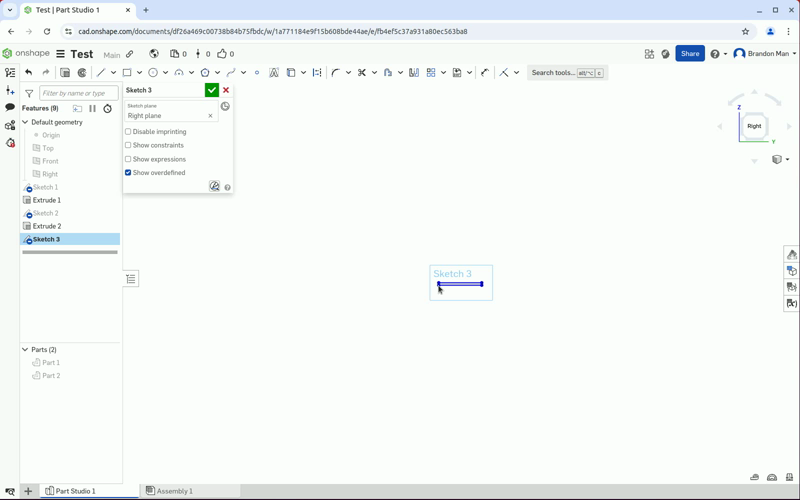
mouse_move(461, 283)
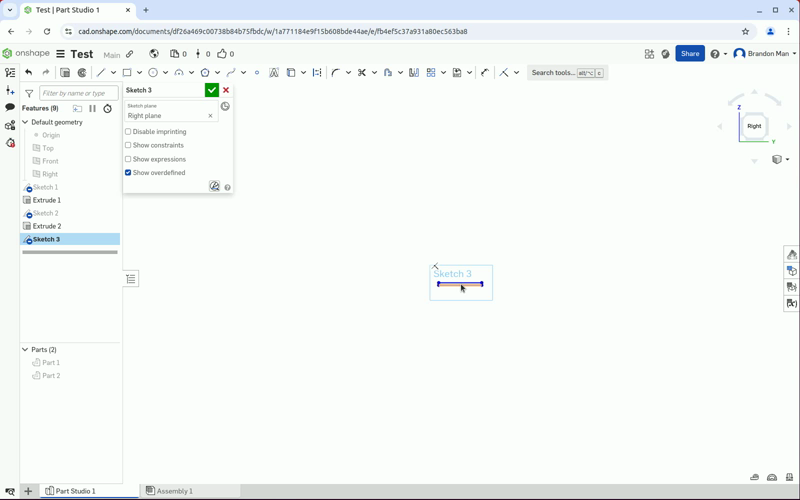
scroll(6)
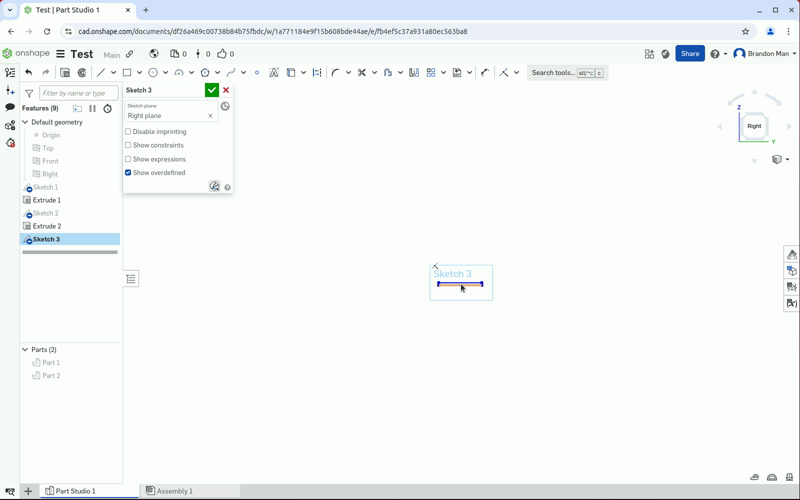
scroll(6)
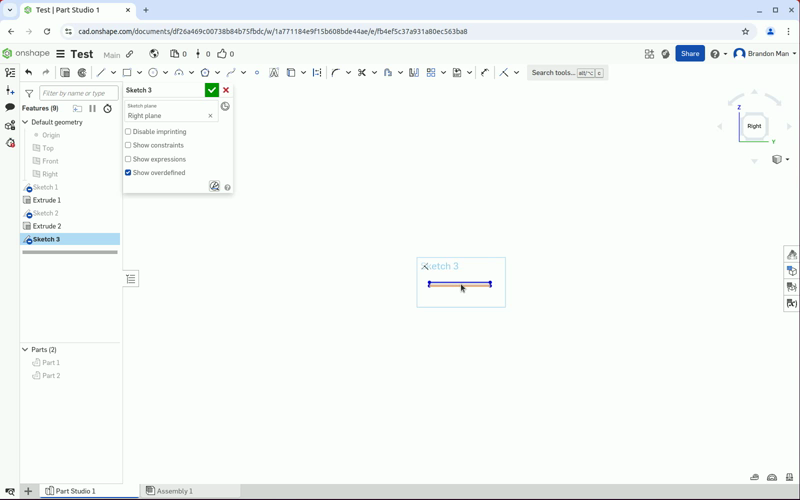
scroll(6)
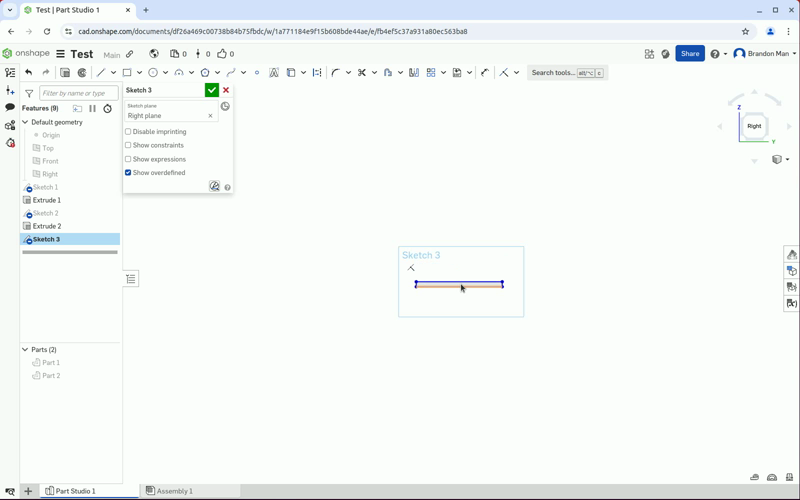
scroll(6)
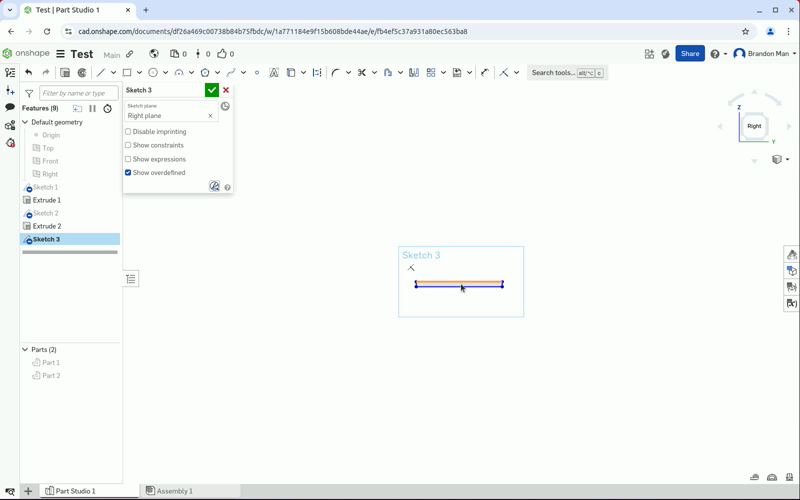
scroll(6)
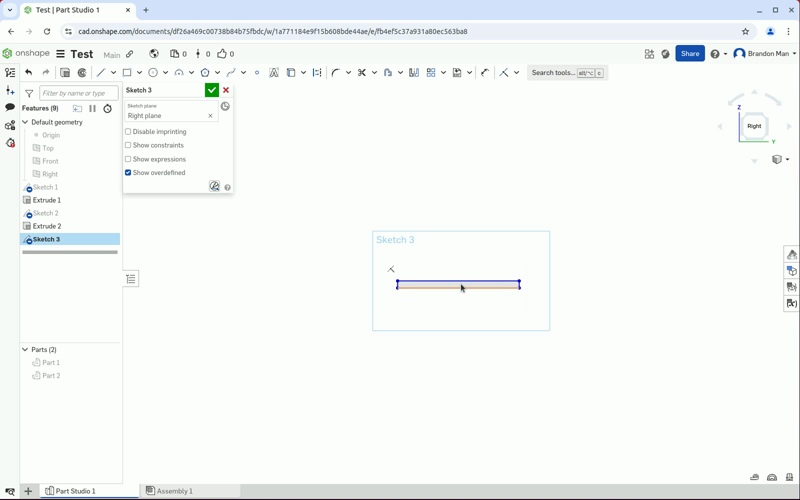
scroll(6)
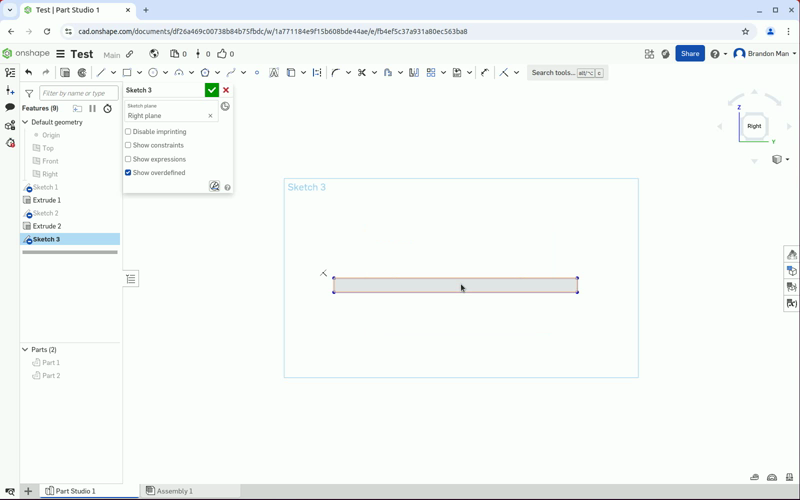
scroll(6)
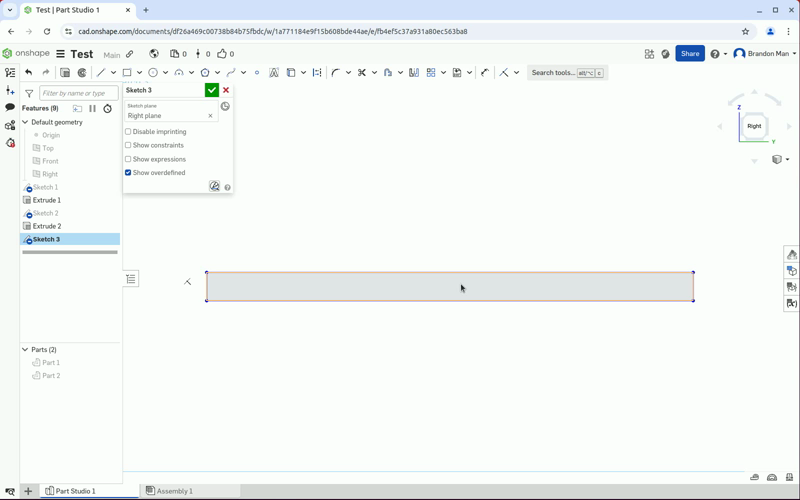
click(461, 283)
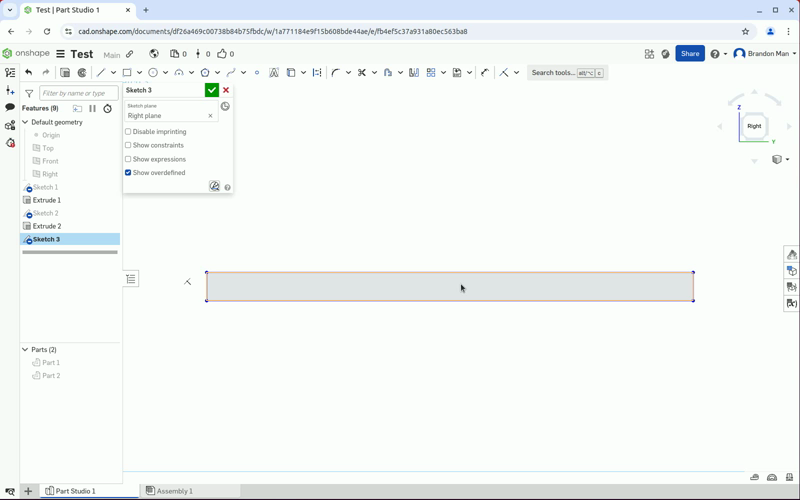
scroll(-6)
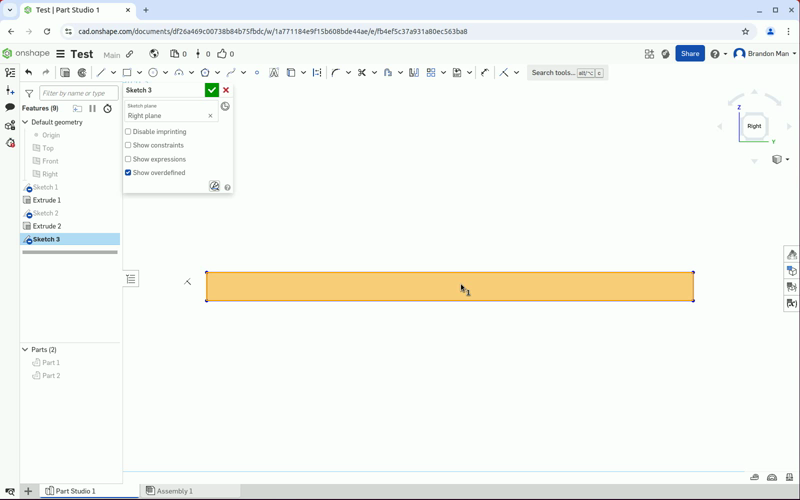
scroll(-6)
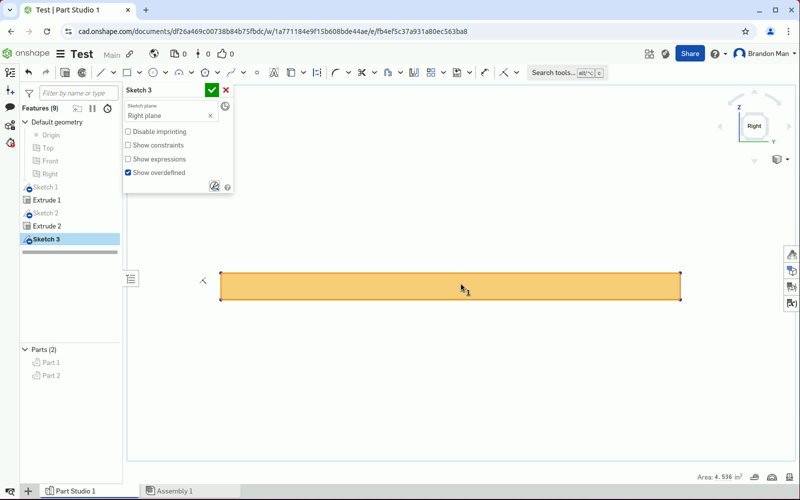
scroll(-6)
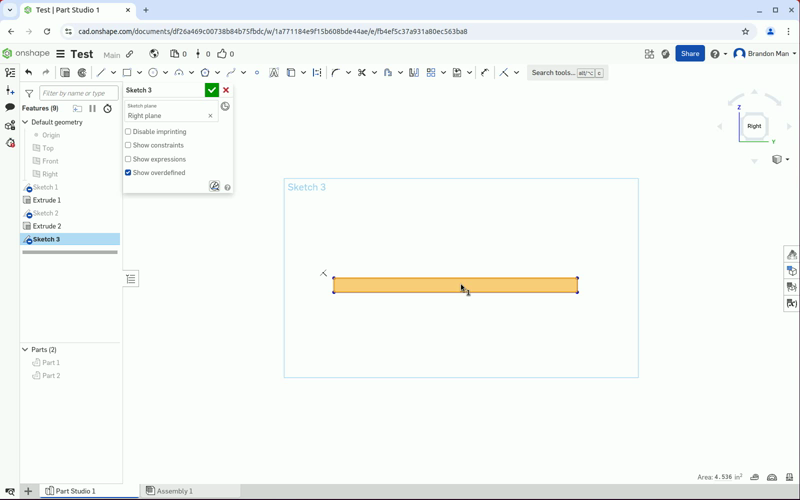
scroll(-6)
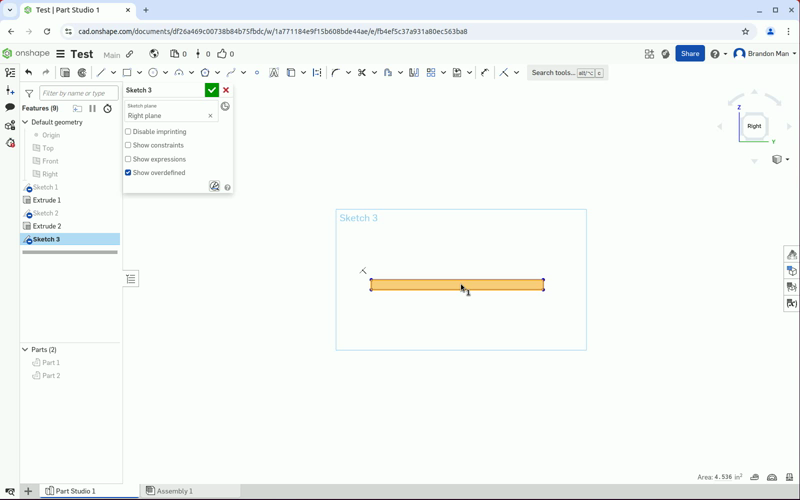
scroll(-6)
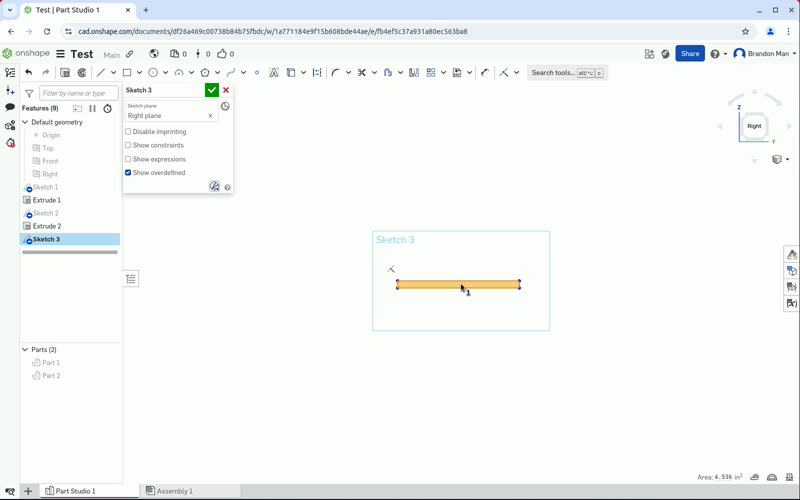
scroll(-6)
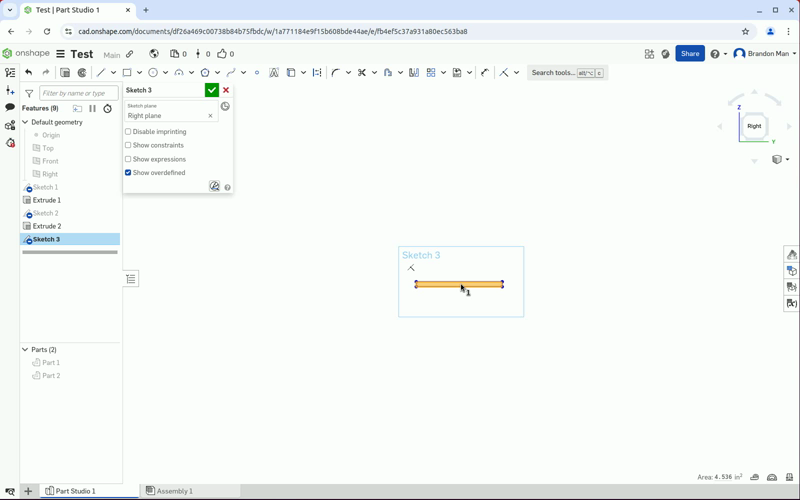
scroll(-6)
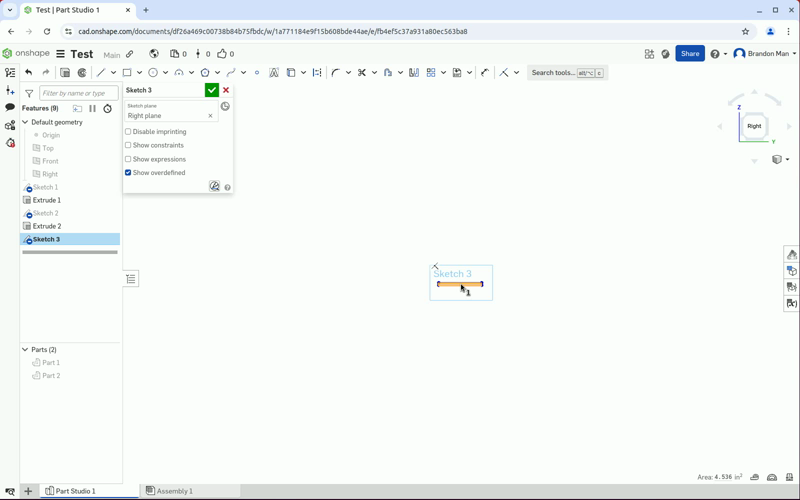
mouse_move(73, 352)
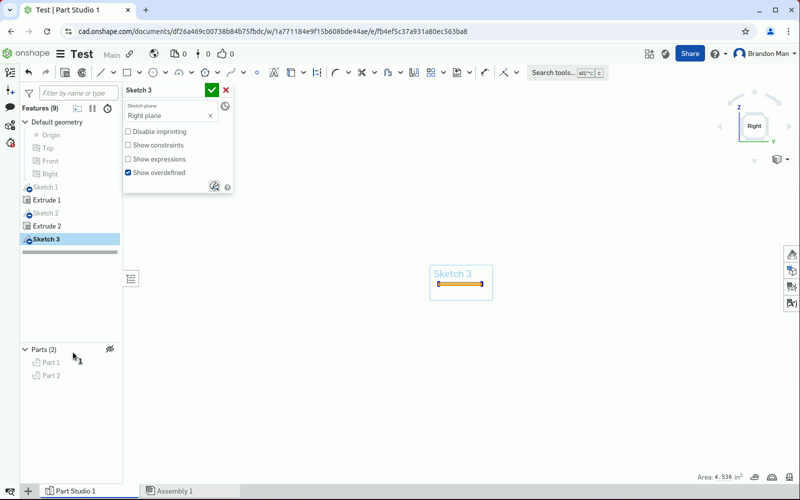
key(shift+y)
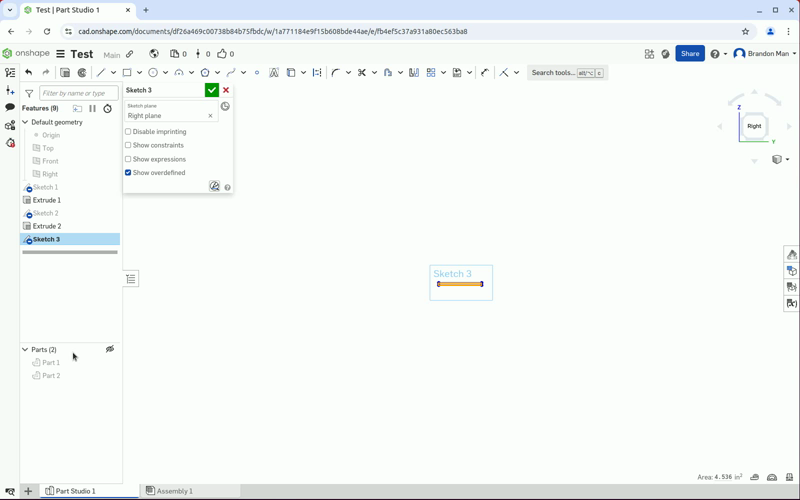
key(shift+e)
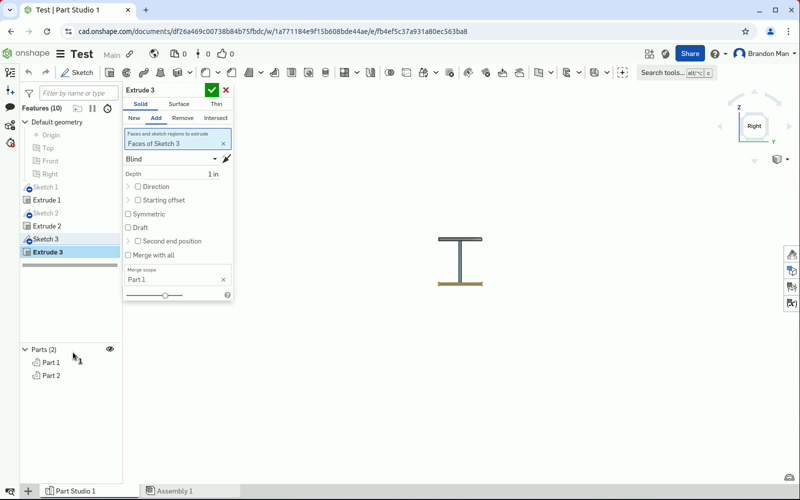
mouse_move(143, 106)
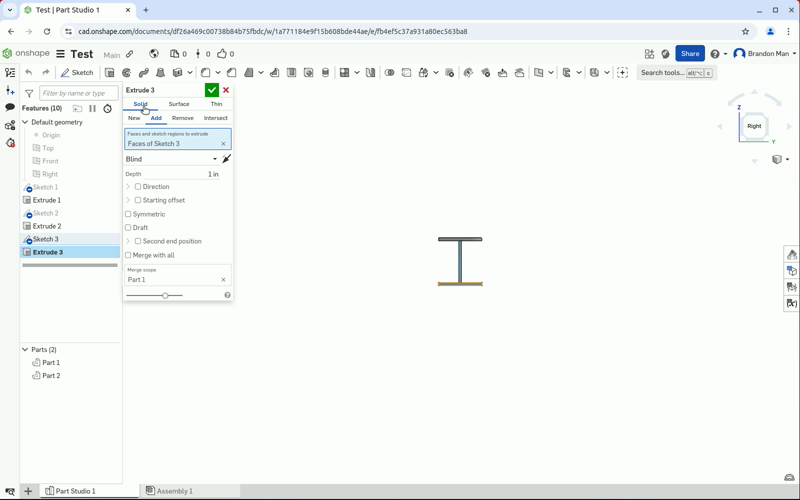
click(143, 106)
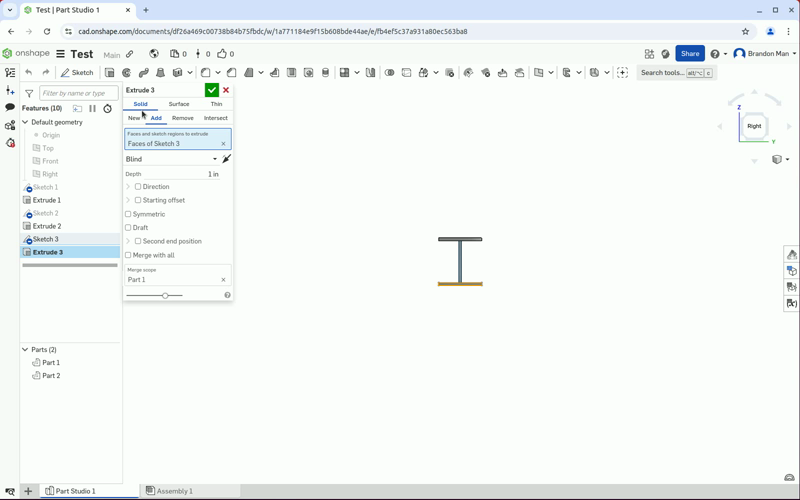
mouse_move(137, 120)
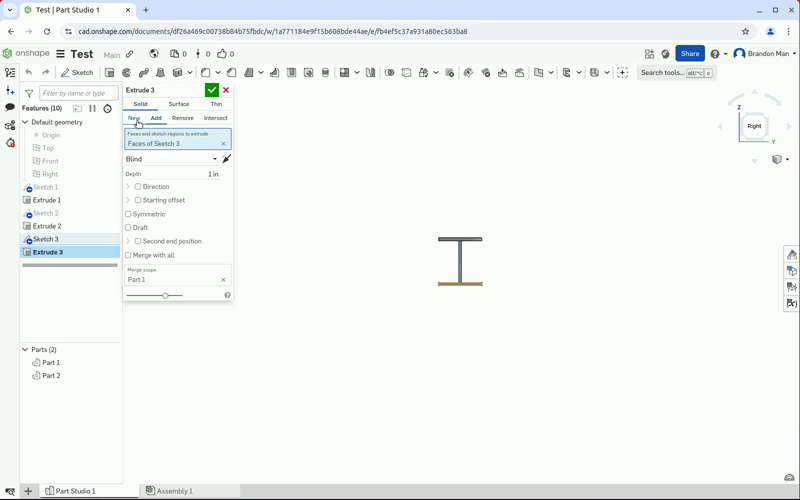
click(137, 120)
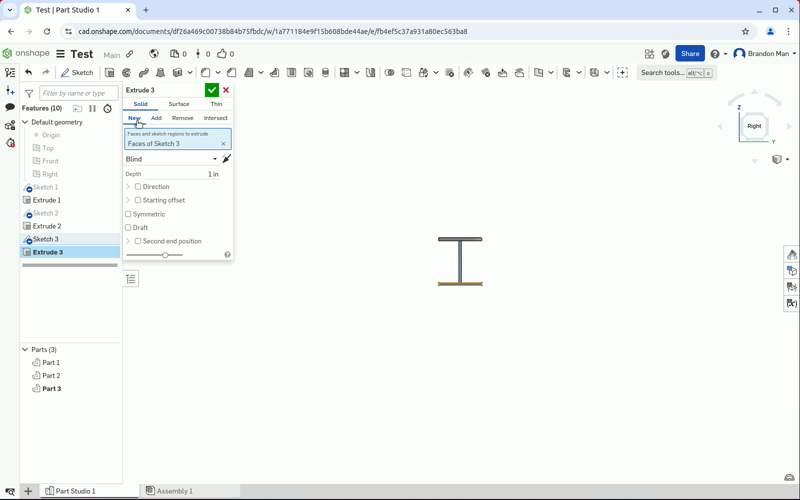
key(tab, 4)
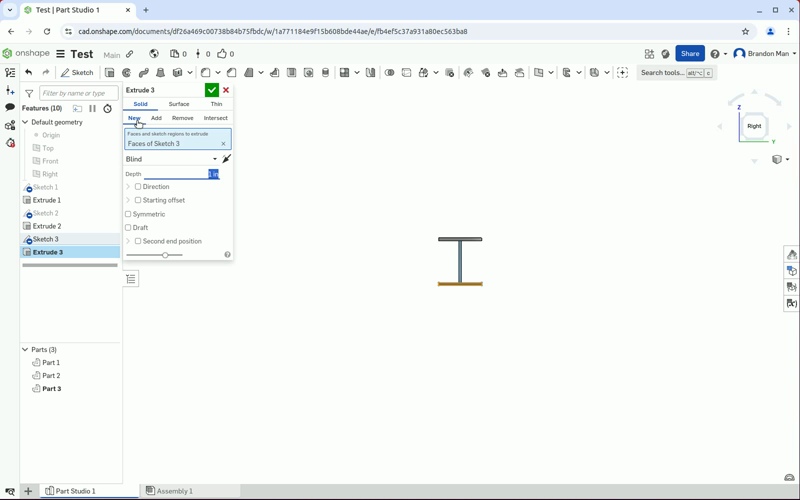
text(23.108)
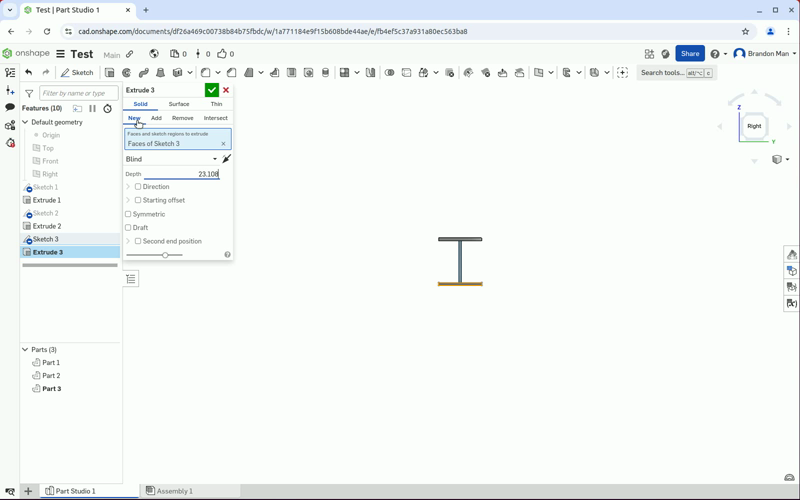
key(enter)
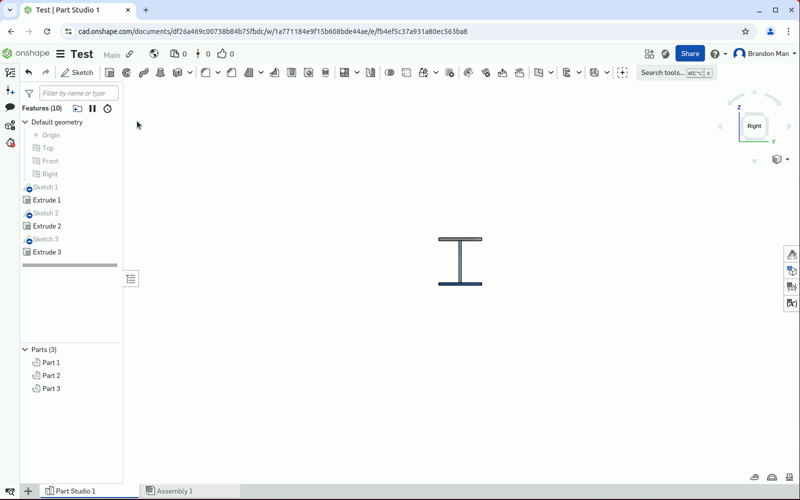
key(shift+h)
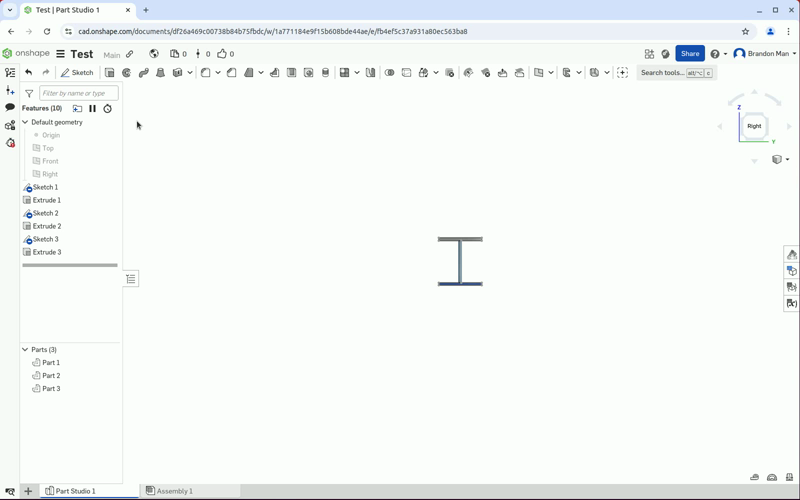
key(shift+h)
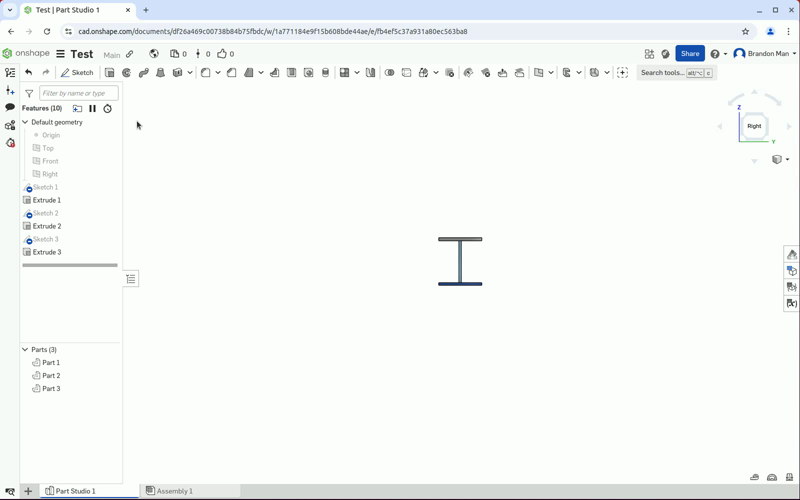
mouse_move(73, 189)
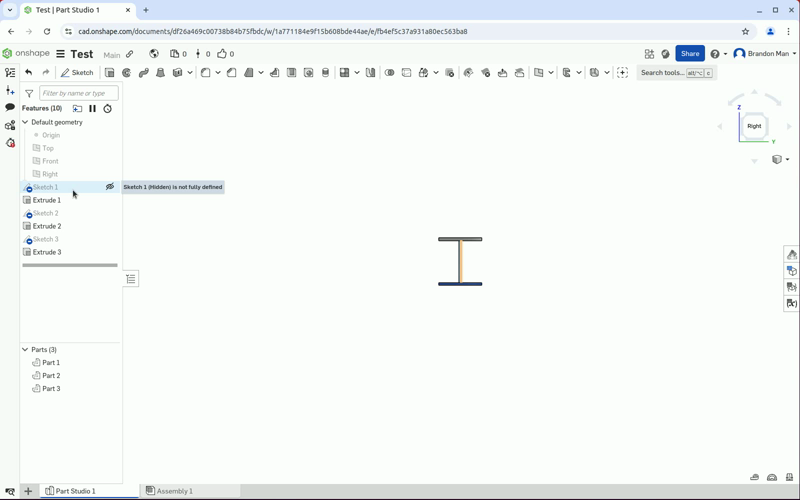
click(73, 189)
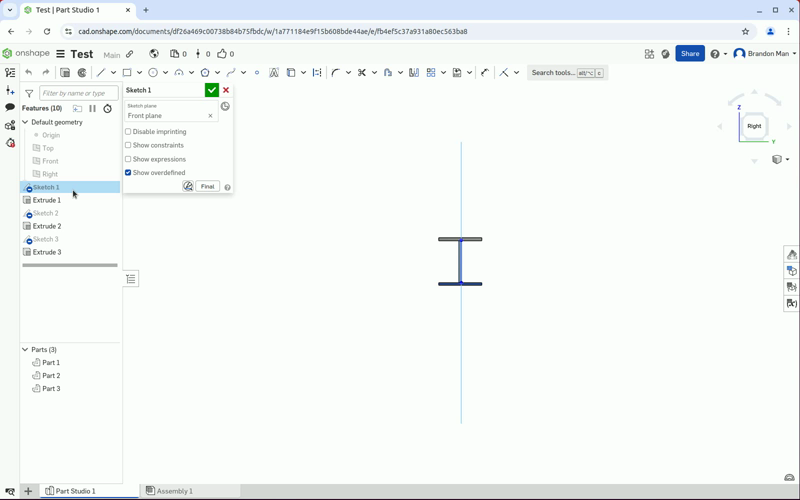
mouse_move(229, 92)
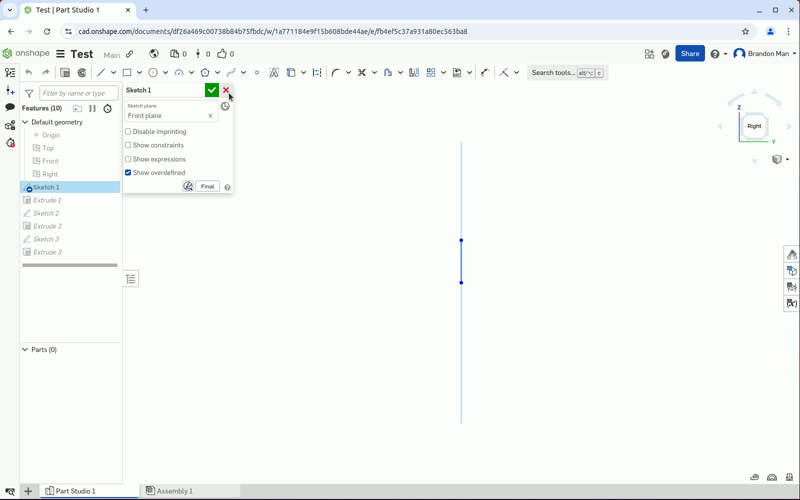
click(229, 92)
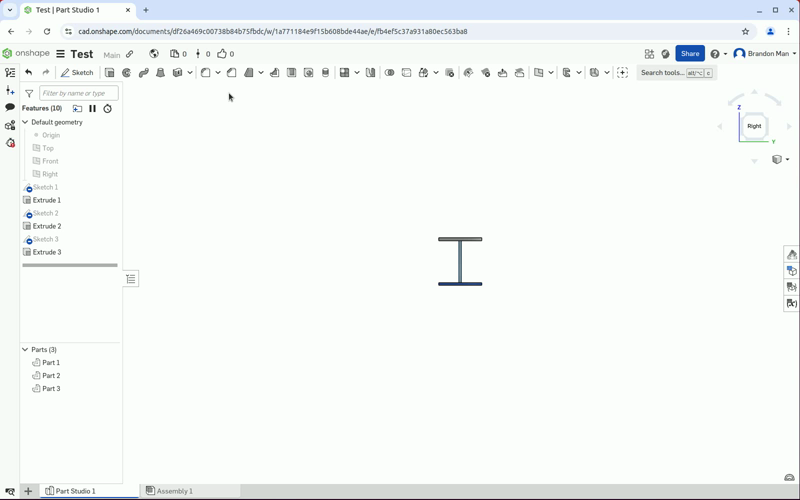
mouse_move(73, 352)
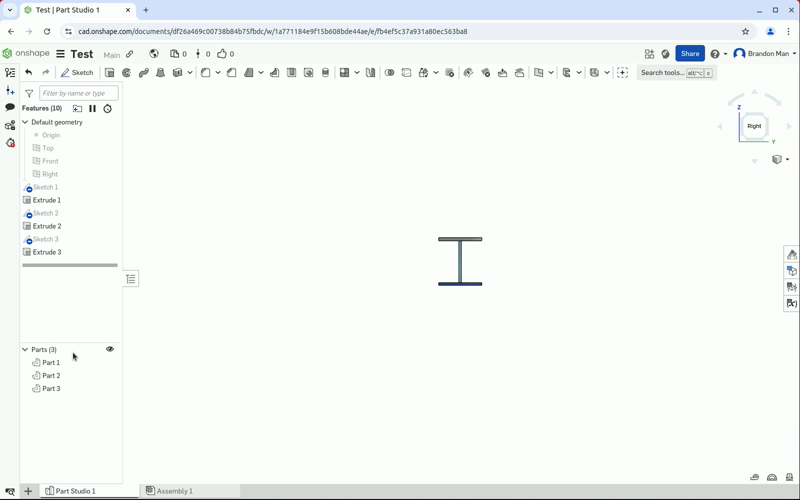
key(y)
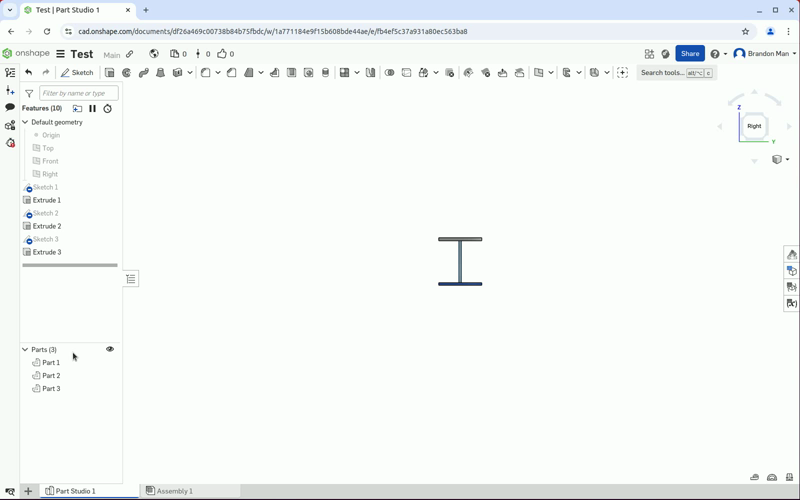
key(shift+p)
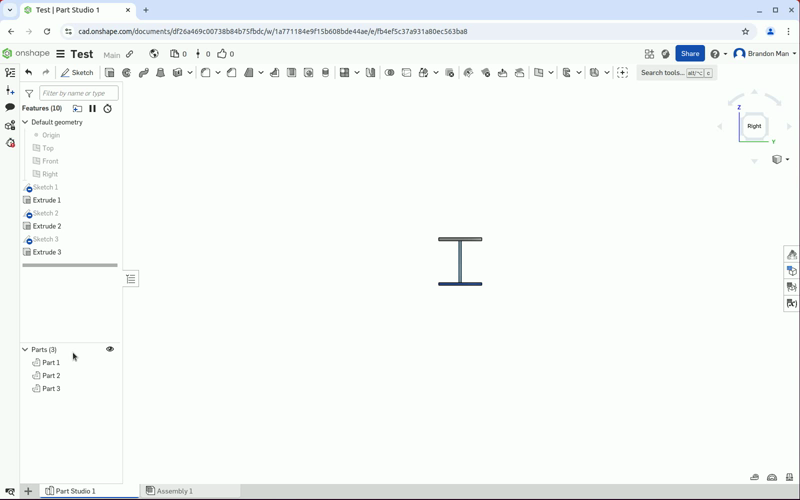
key(space)
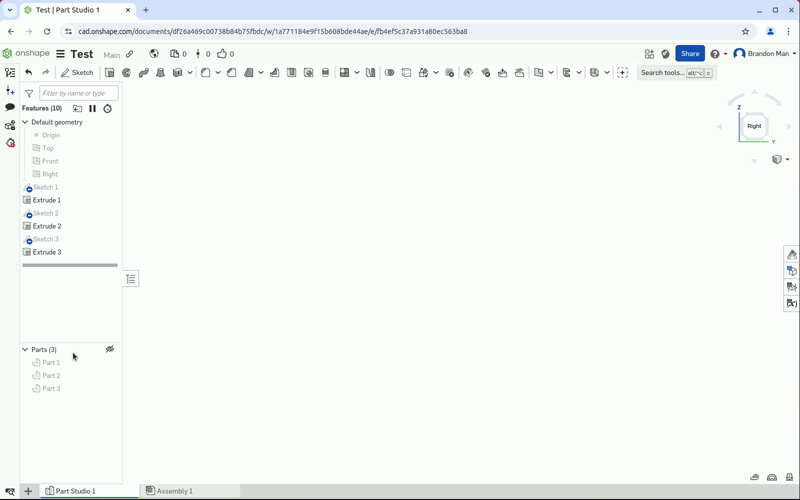
key_down(shift)
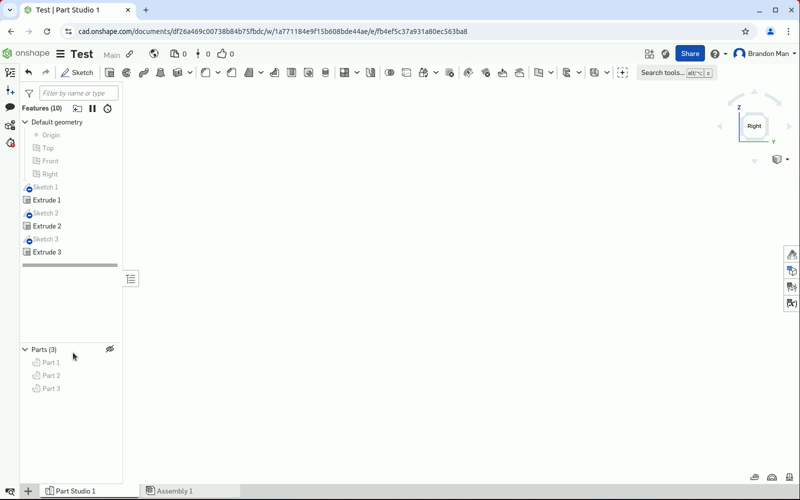
key(right)
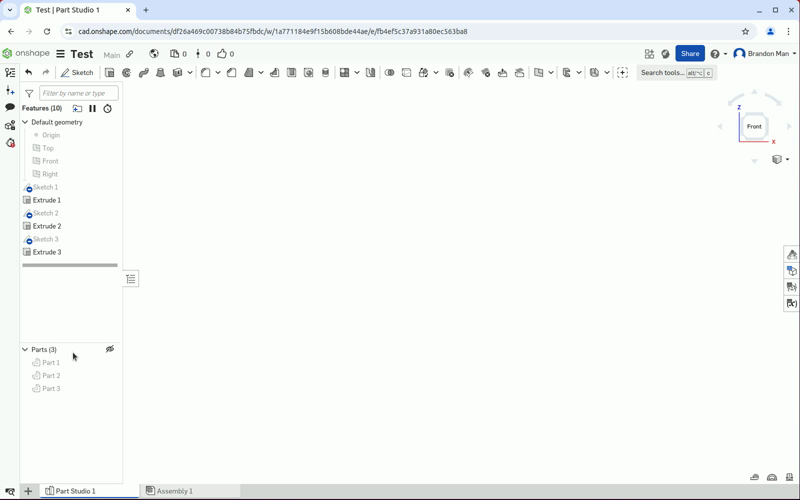
key_up(shift)
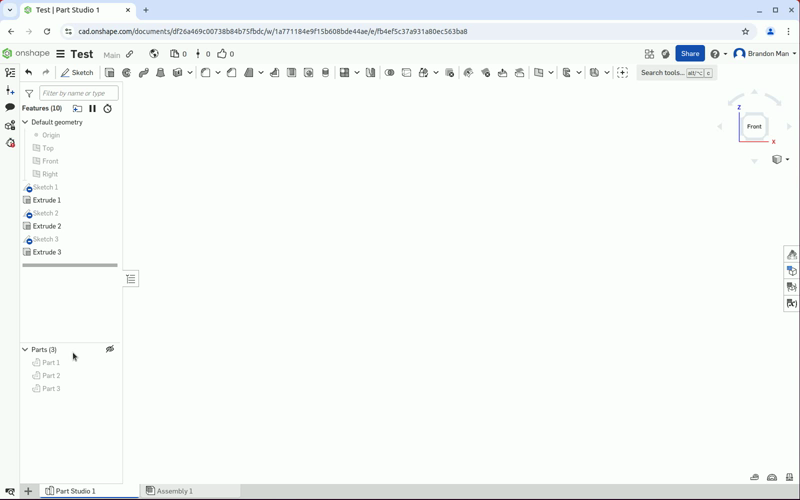
mouse_move(73, 352)
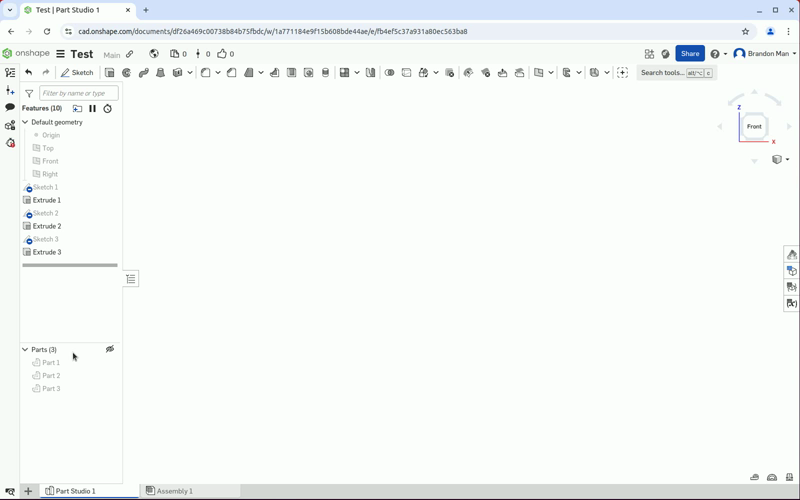
key(shift+y)
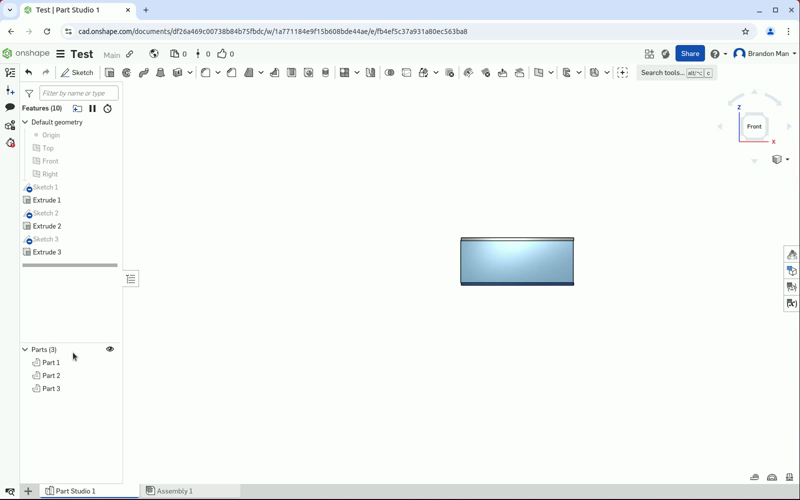
mouse_move(541, 75)
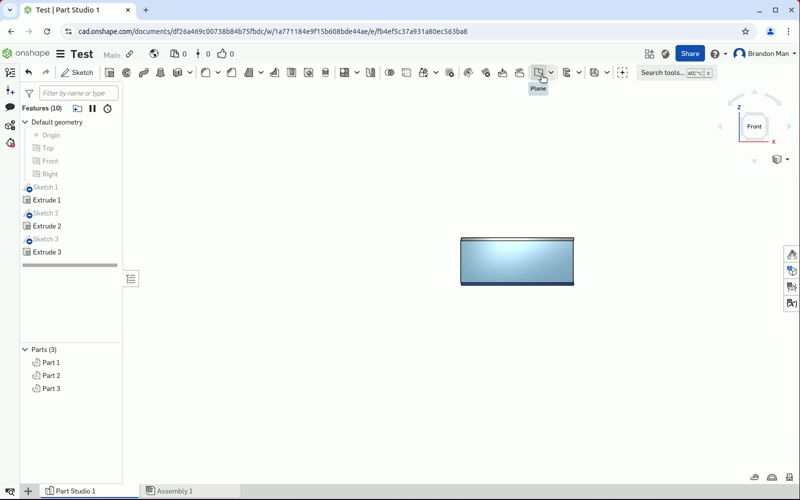
click(541, 75)
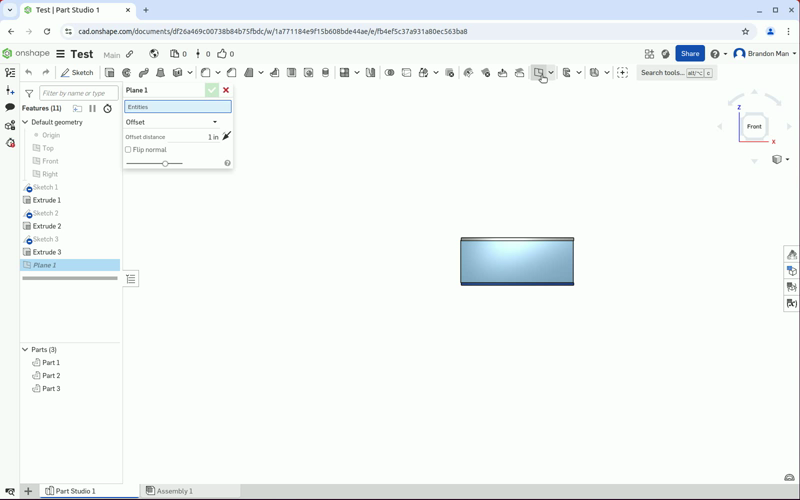
mouse_move(73, 163)
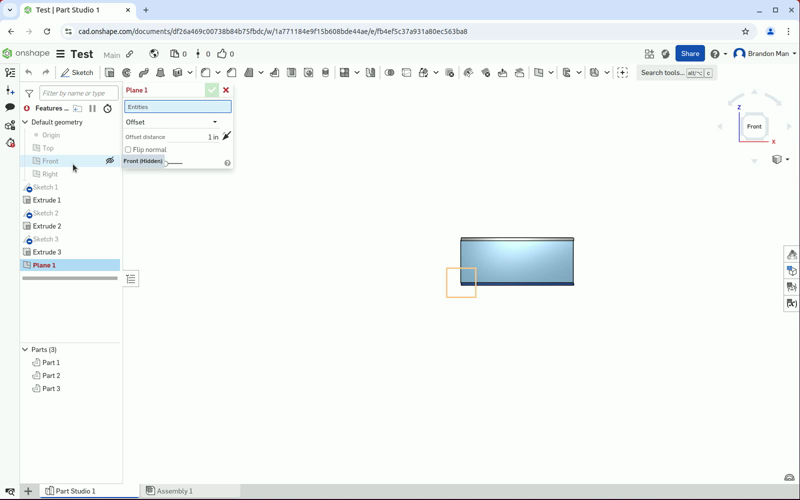
click(73, 163)
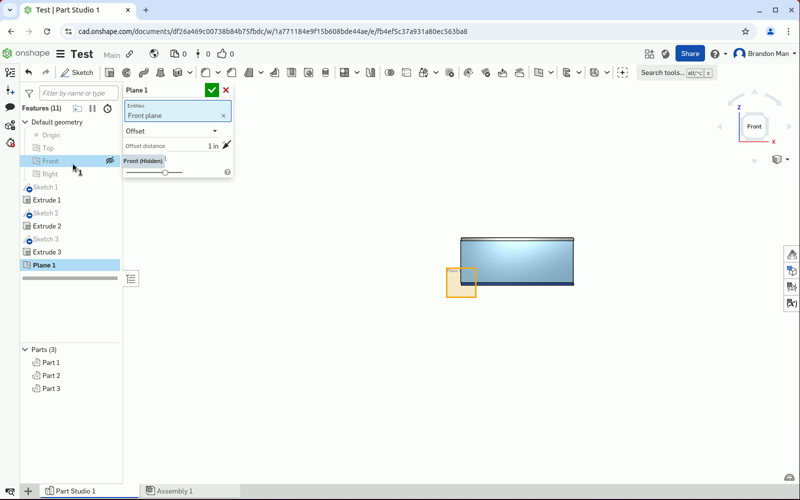
key(tab, 2)
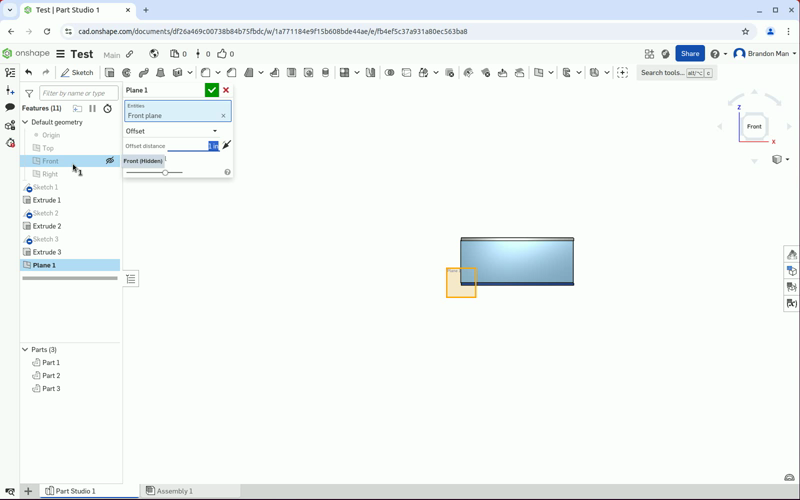
text(4.56)
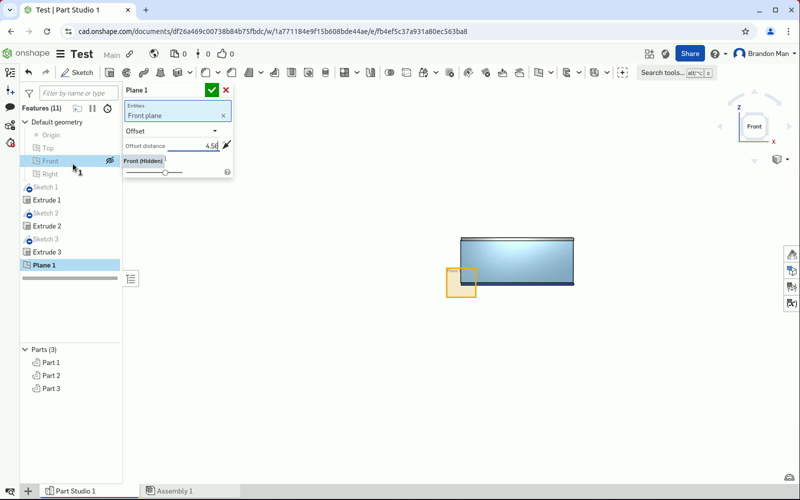
key(enter, 2)
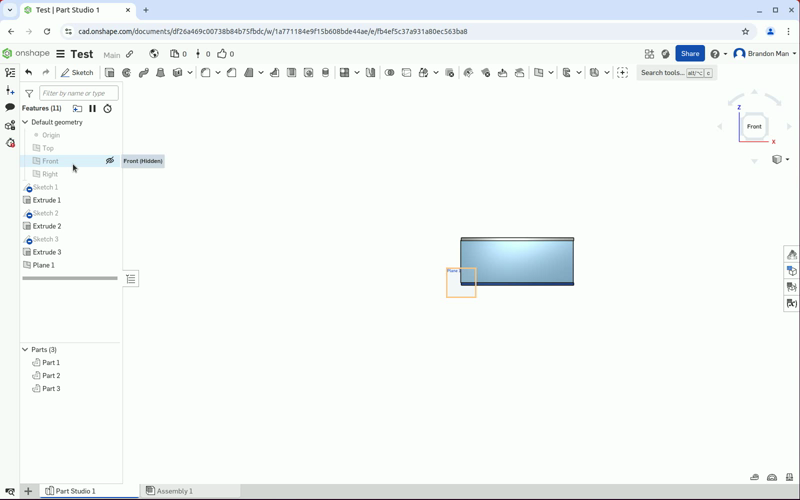
key(shift+s)
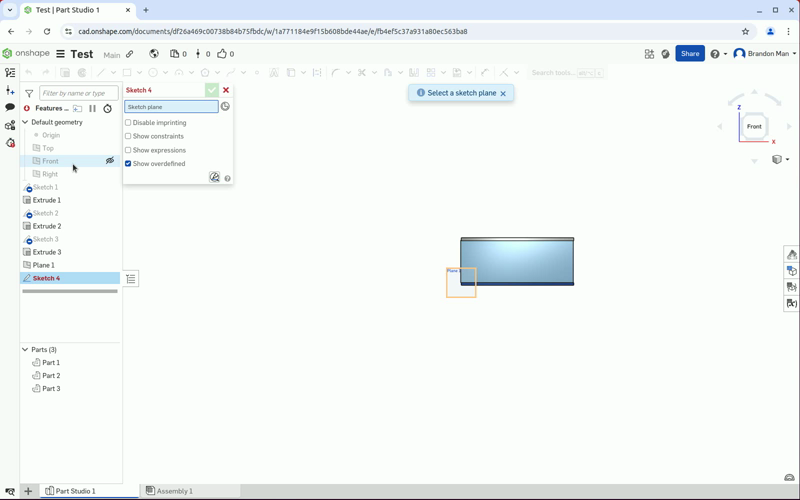
mouse_move(73, 267)
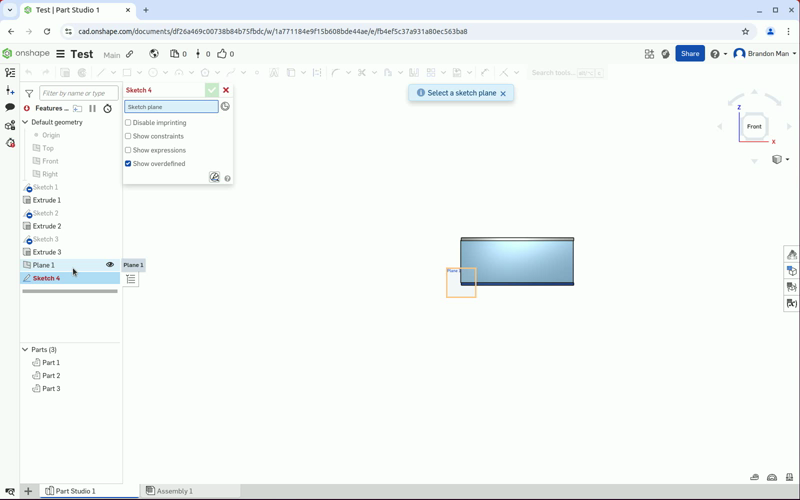
click(73, 267)
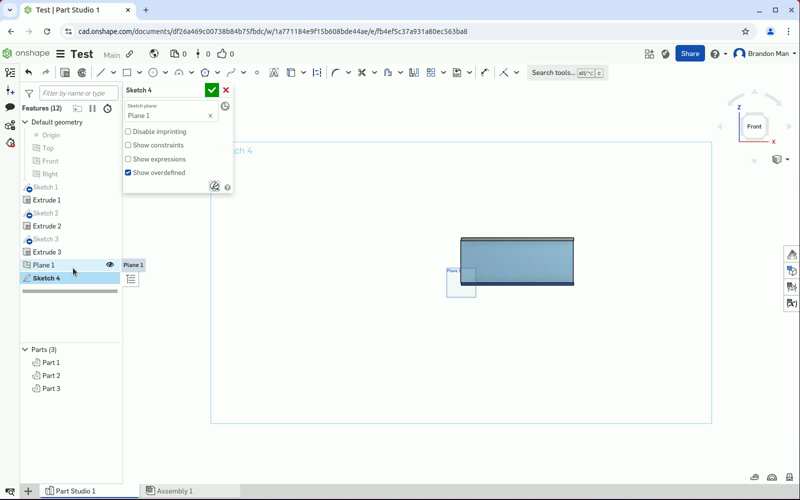
mouse_move(73, 352)
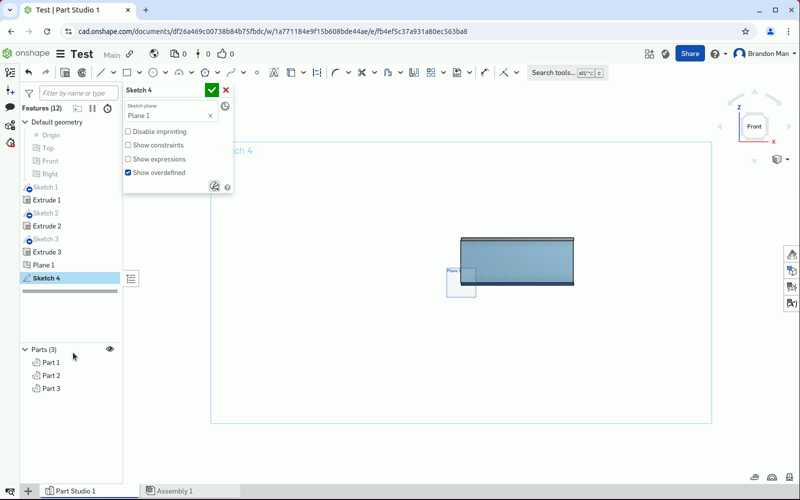
key(y)
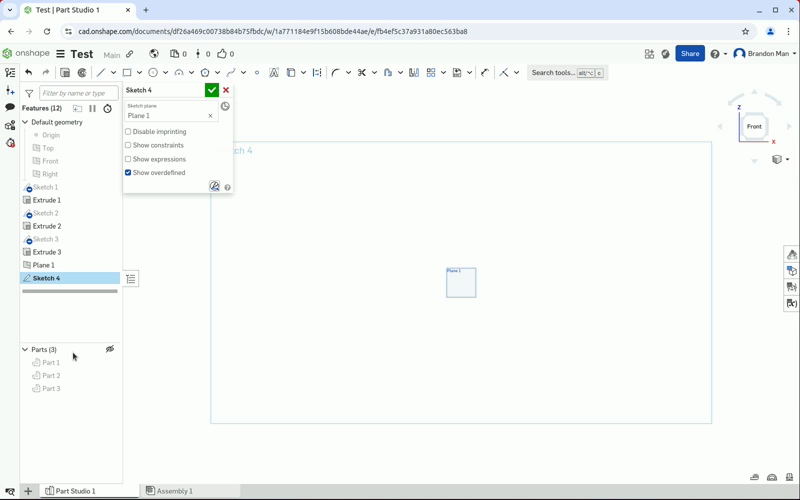
key(l)
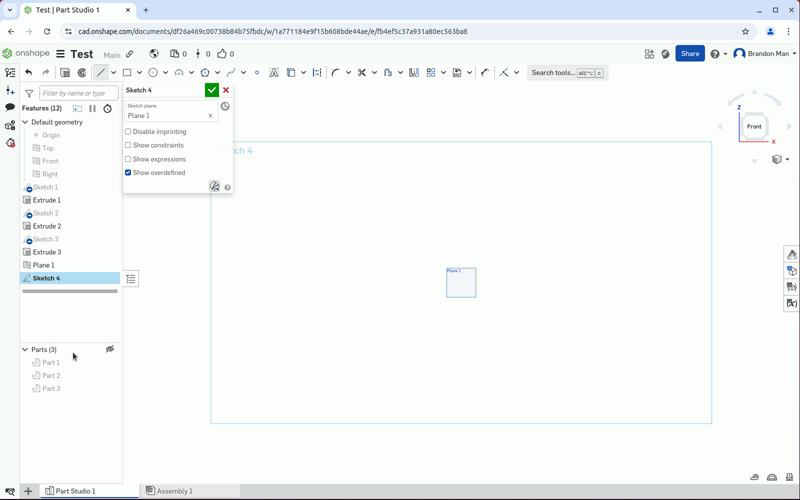
key_down(shift)
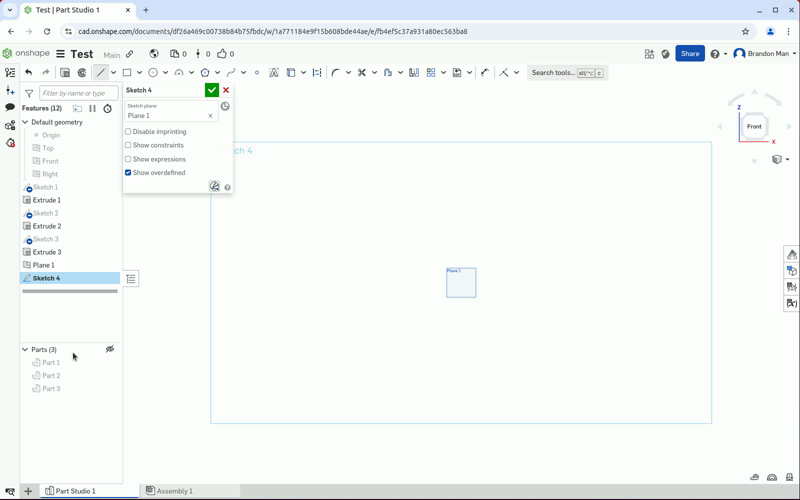
mouse_move(460, 282)
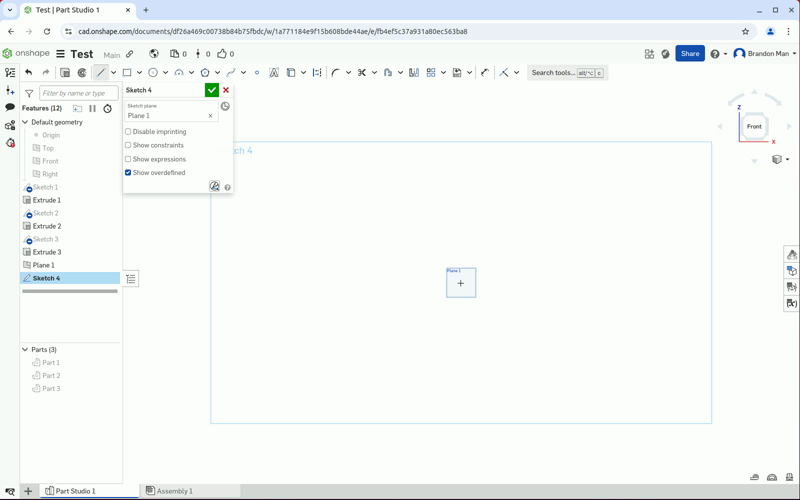
click(460, 282)
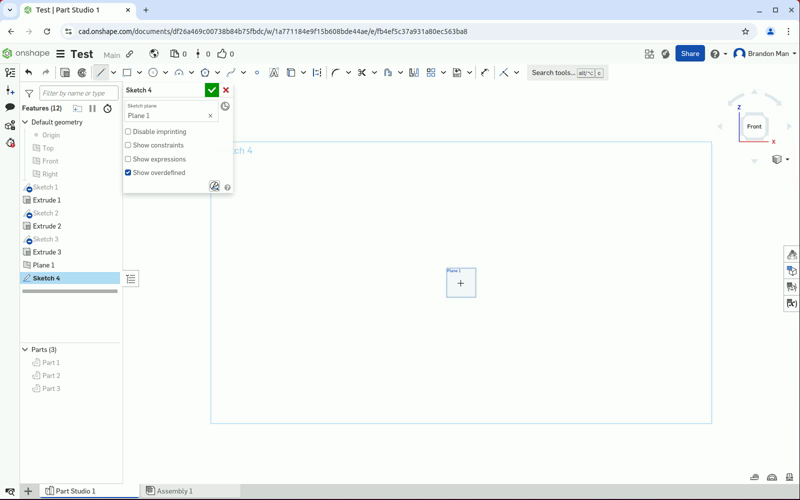
key_up(shift)
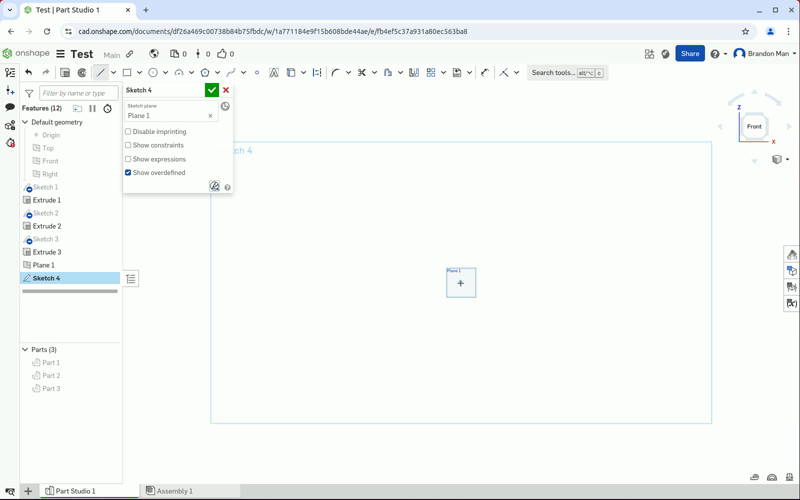
key_down(shift)
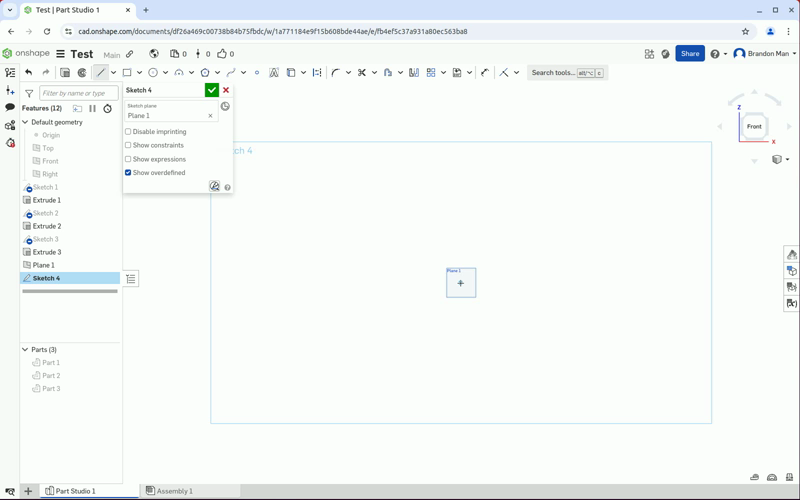
mouse_move(490, 282)
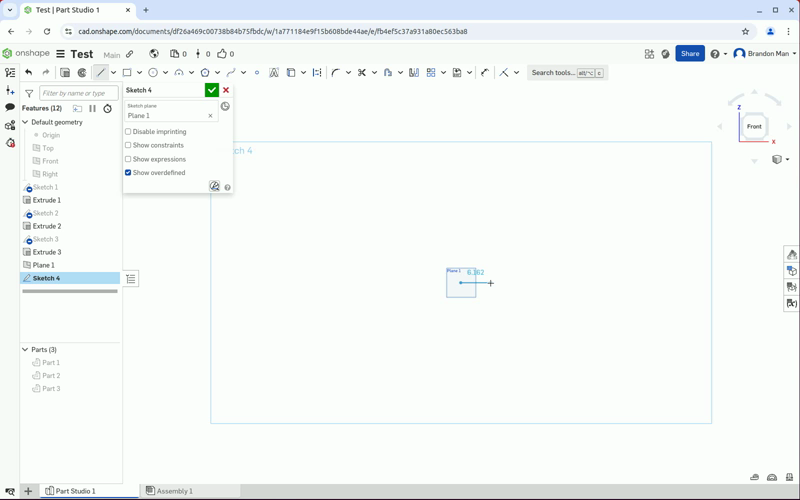
mouse_move(474, 249)
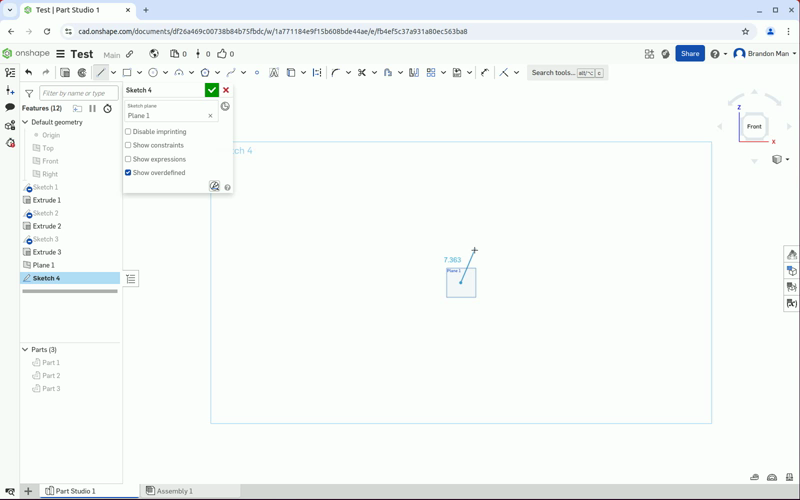
click(474, 249)
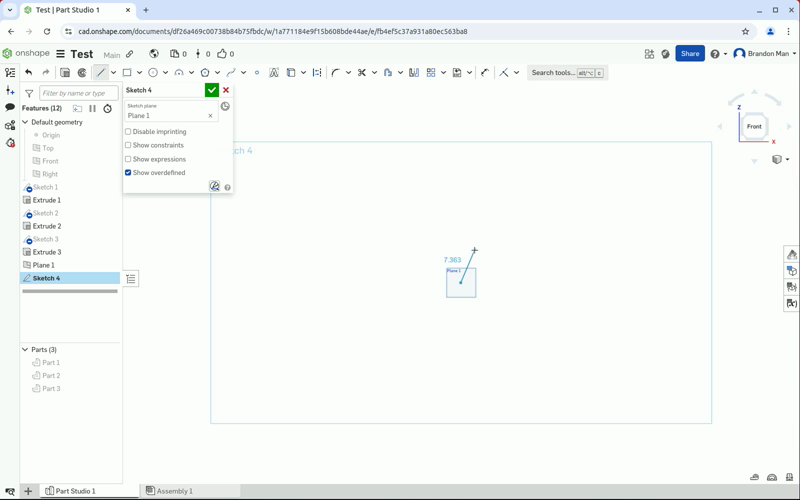
key_up(shift)
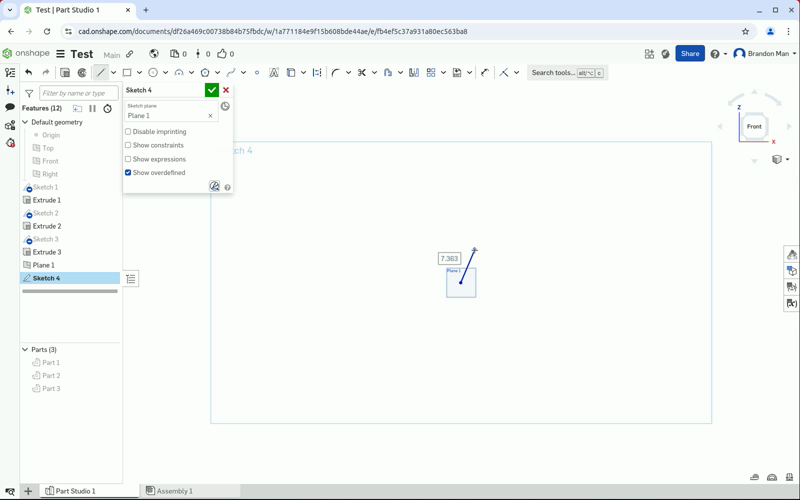
key_down(shift)
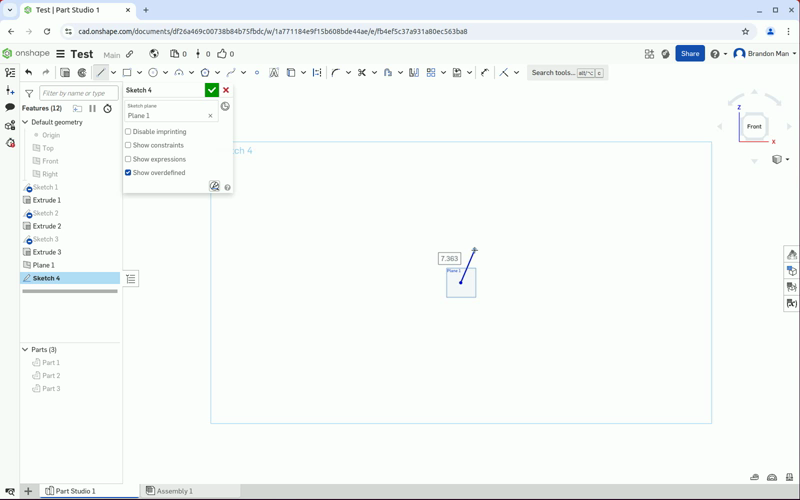
mouse_move(504, 249)
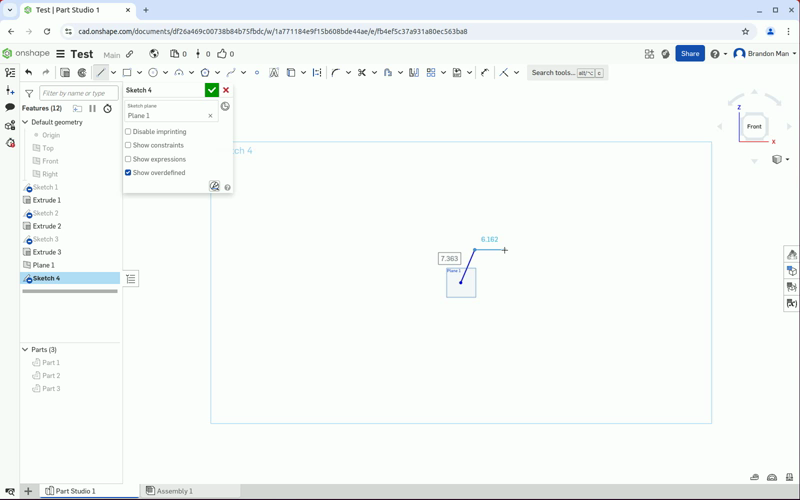
mouse_move(474, 240)
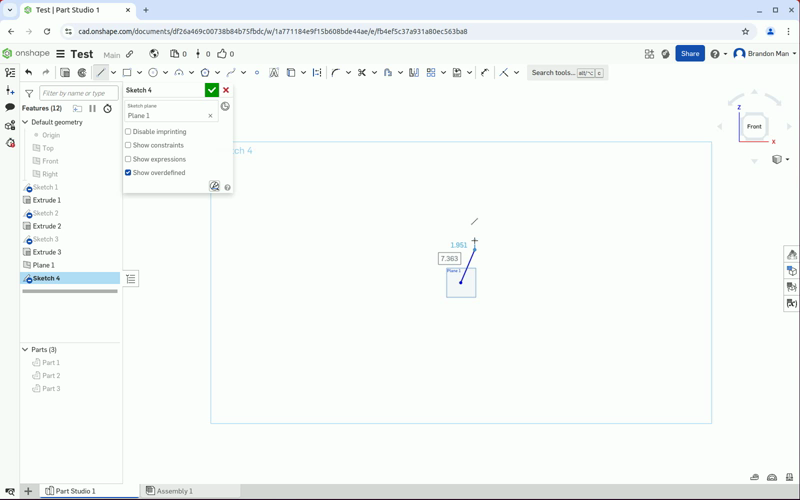
click(474, 240)
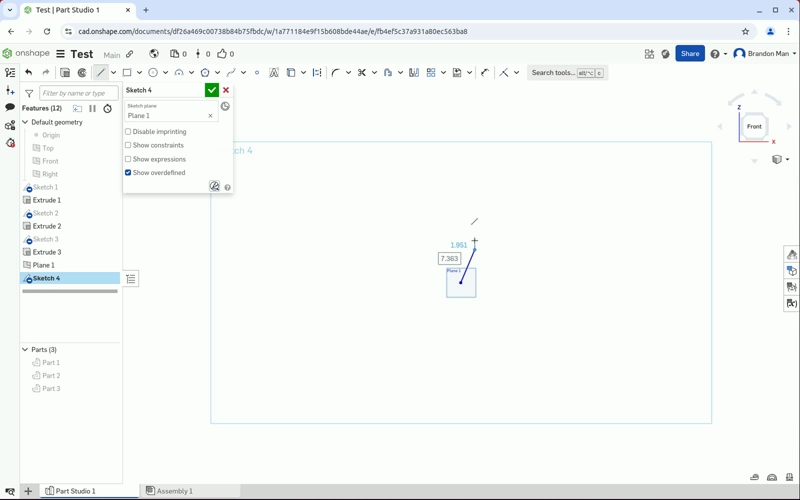
key_up(shift)
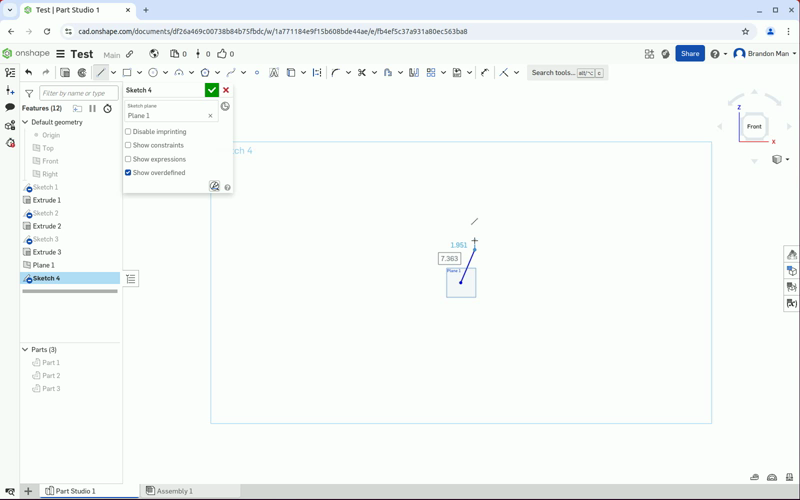
key_down(shift)
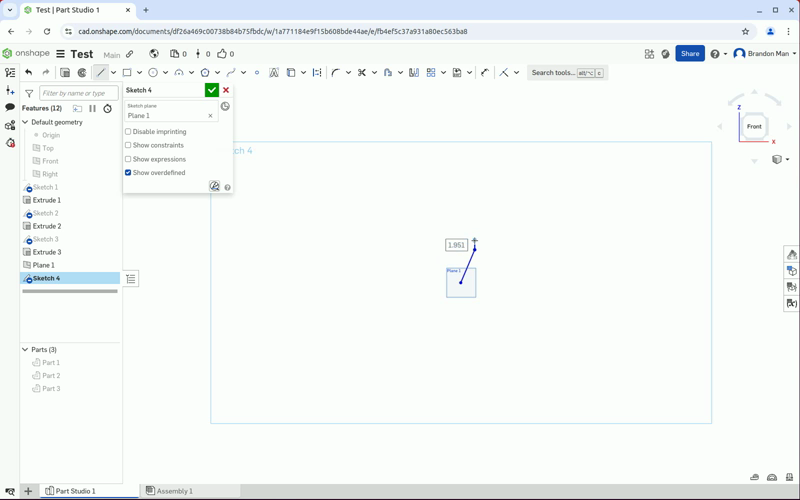
mouse_move(504, 240)
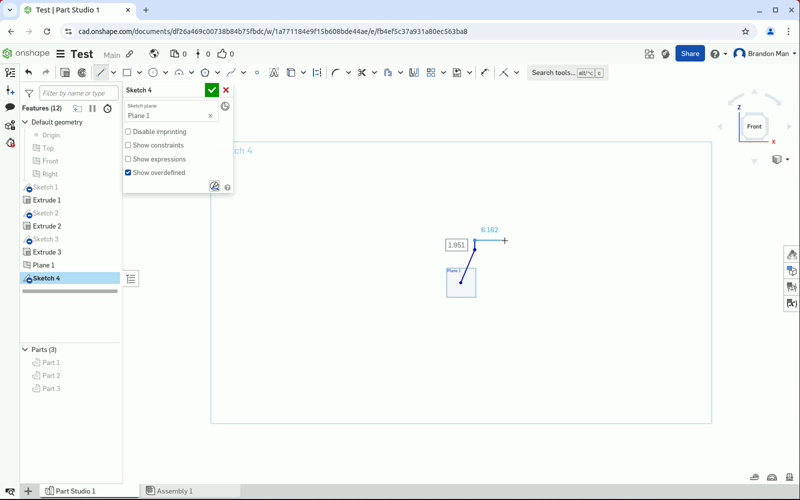
mouse_move(460, 240)
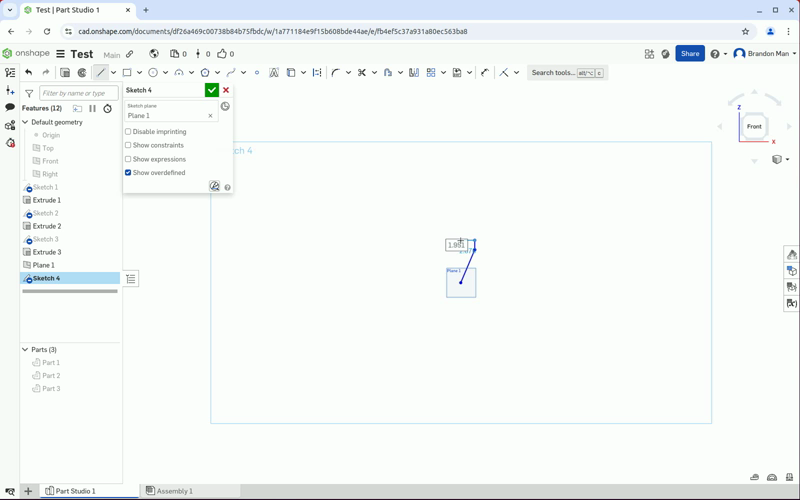
click(460, 240)
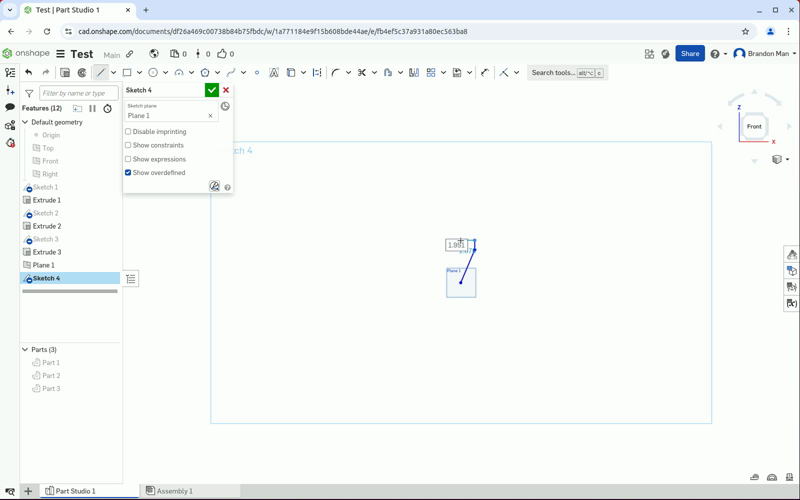
key_up(shift)
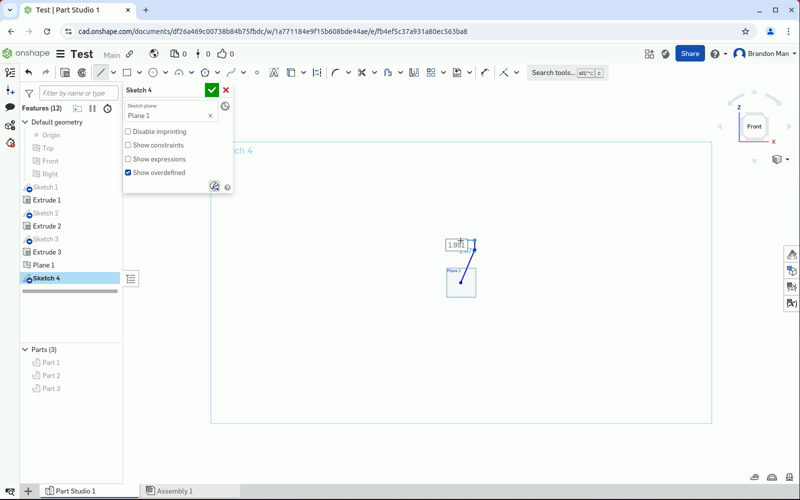
mouse_move(490, 240)
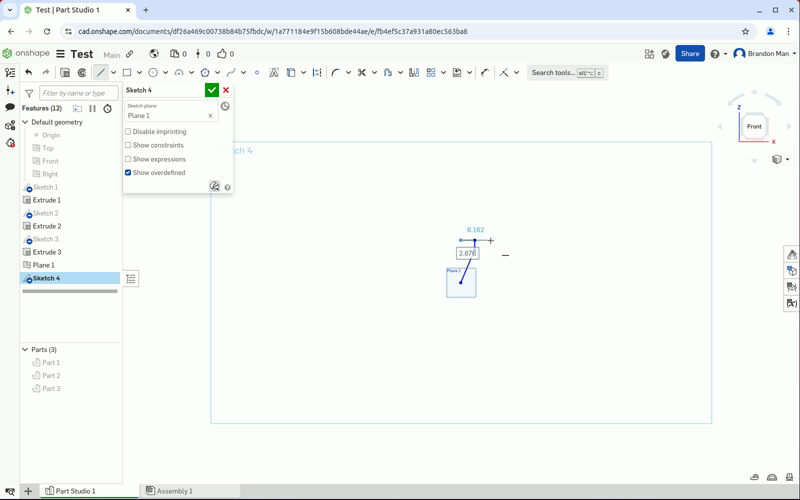
key_down(shift)
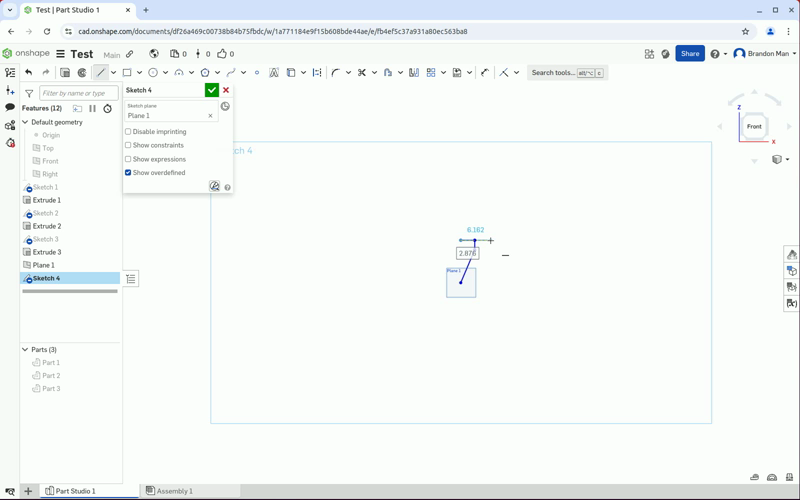
mouse_move(460, 282)
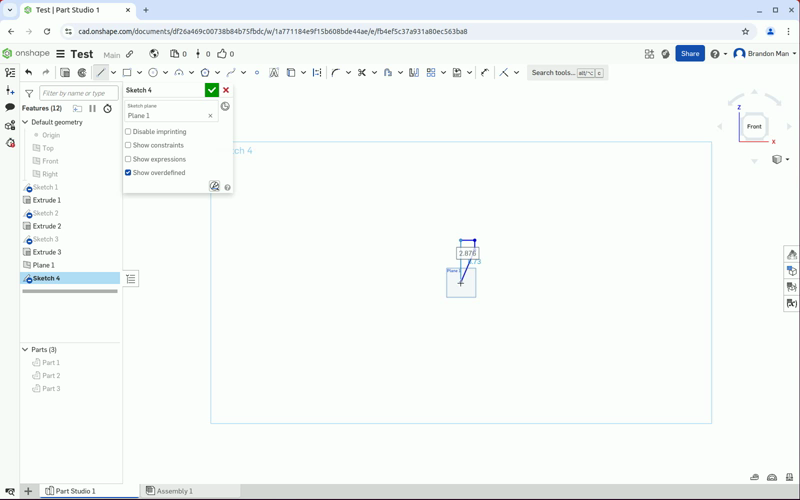
key_up(shift)
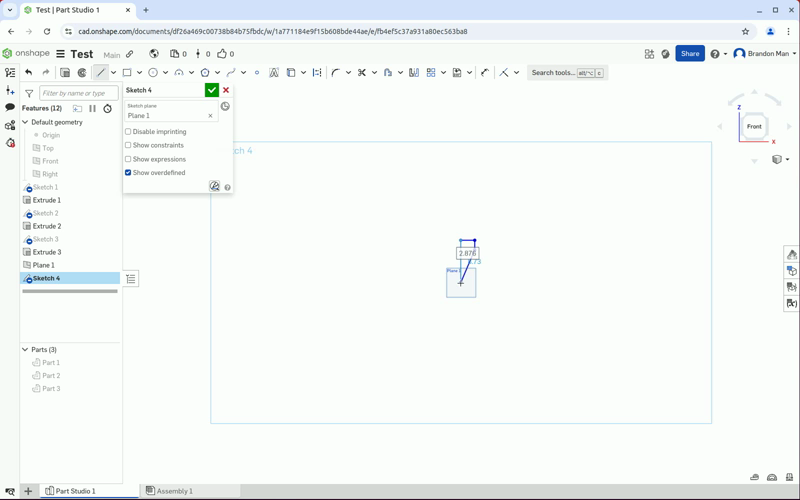
click(460, 282)
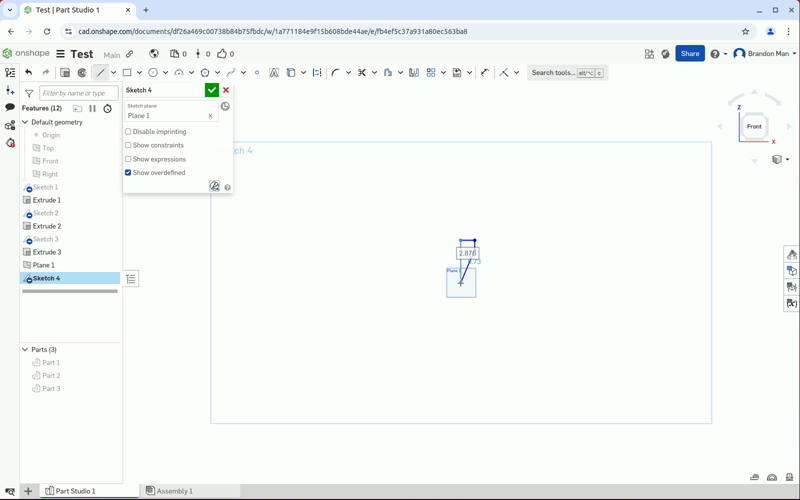
key(esc)
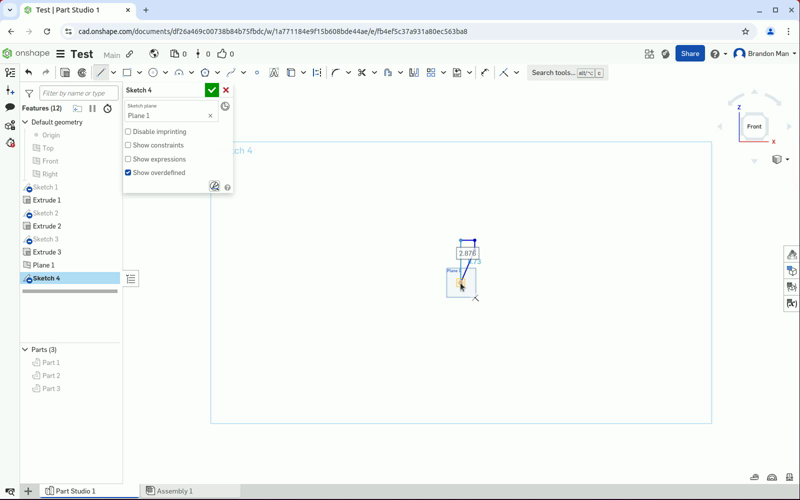
mouse_move(466, 244)
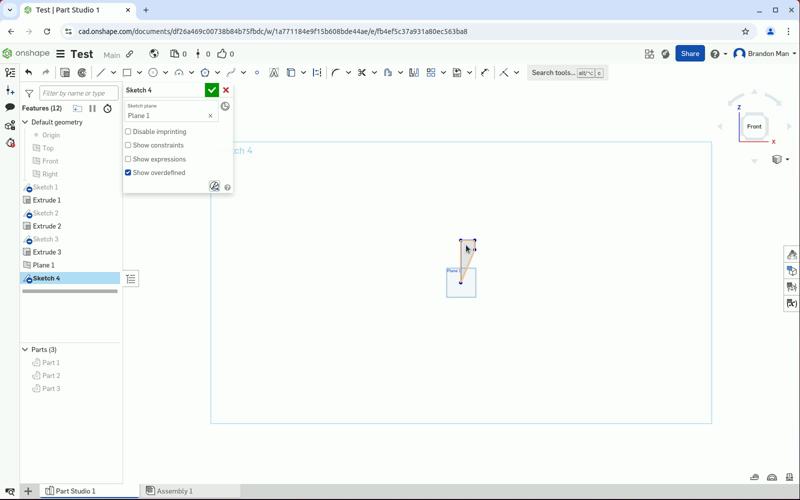
scroll(6)
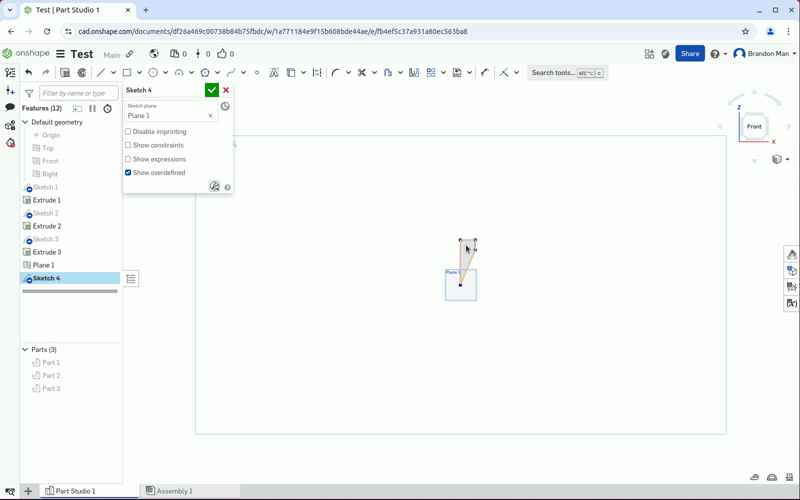
scroll(6)
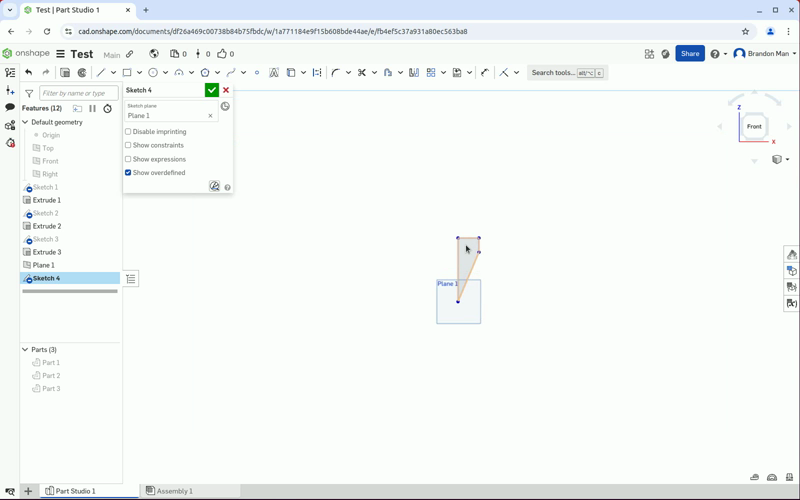
scroll(6)
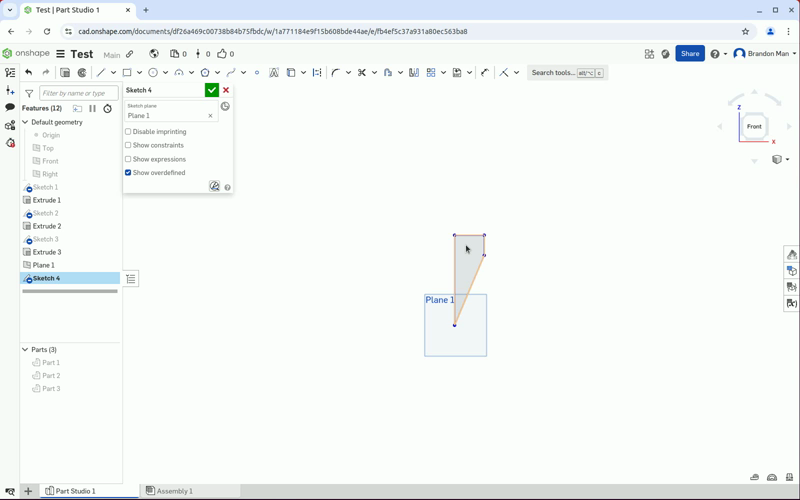
scroll(6)
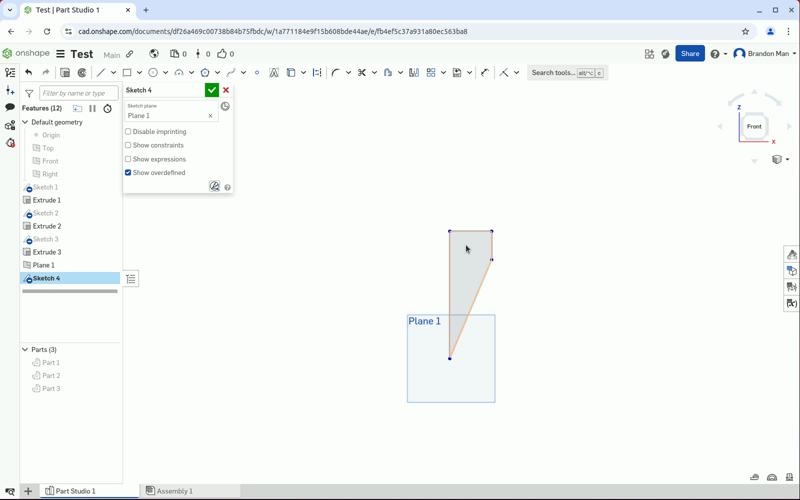
scroll(6)
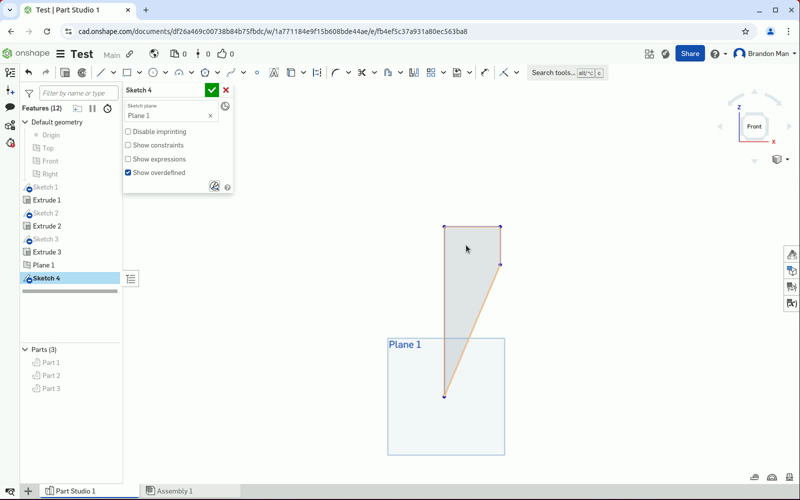
scroll(6)
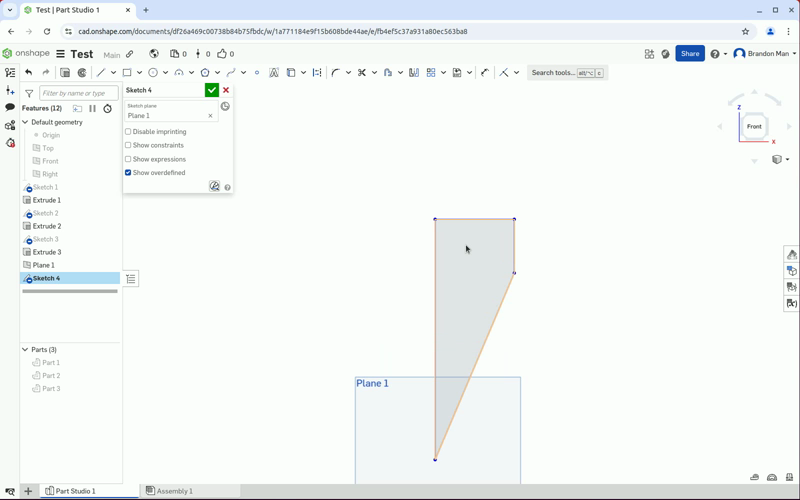
scroll(6)
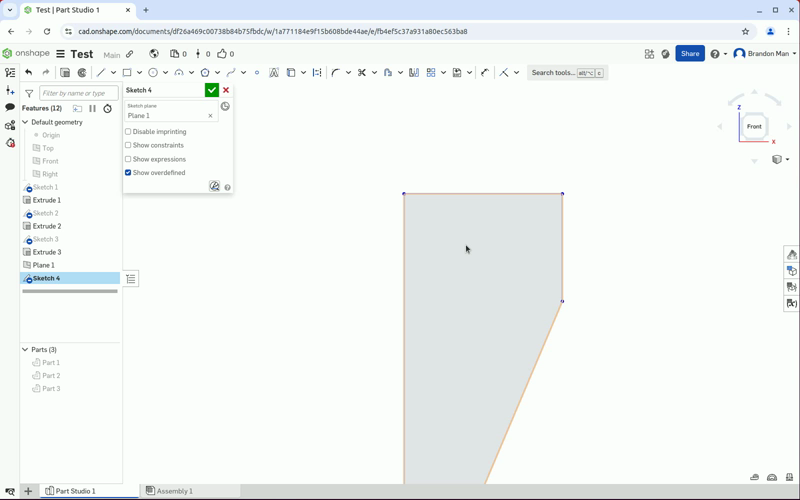
click(466, 244)
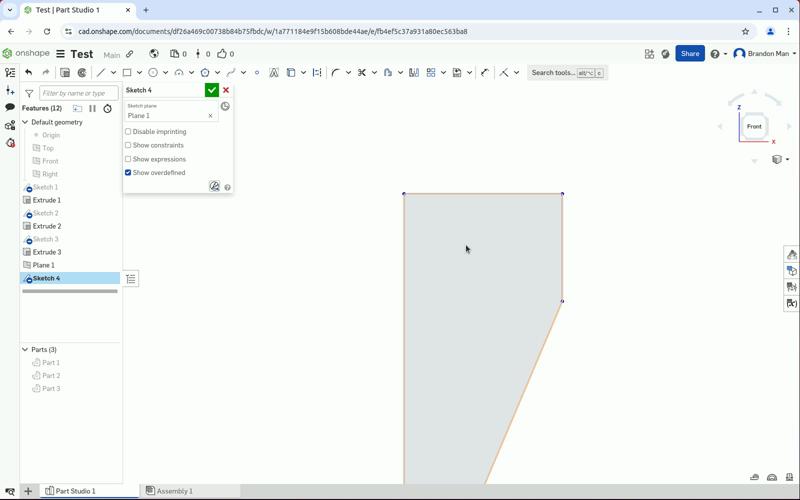
scroll(-6)
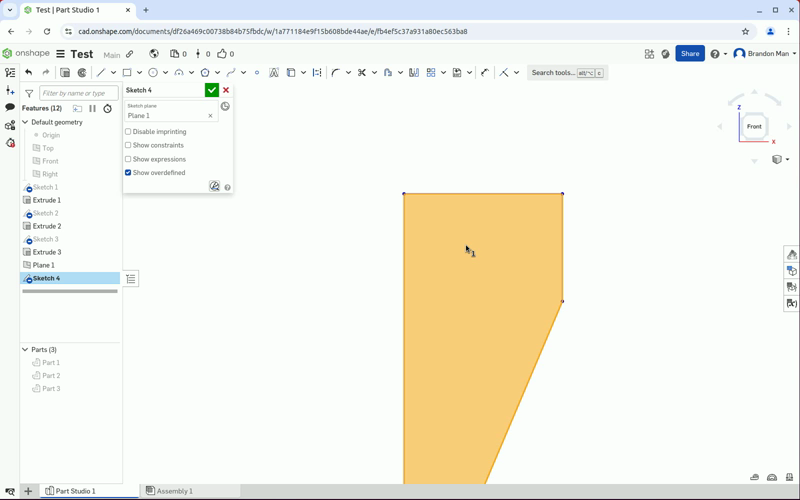
scroll(-6)
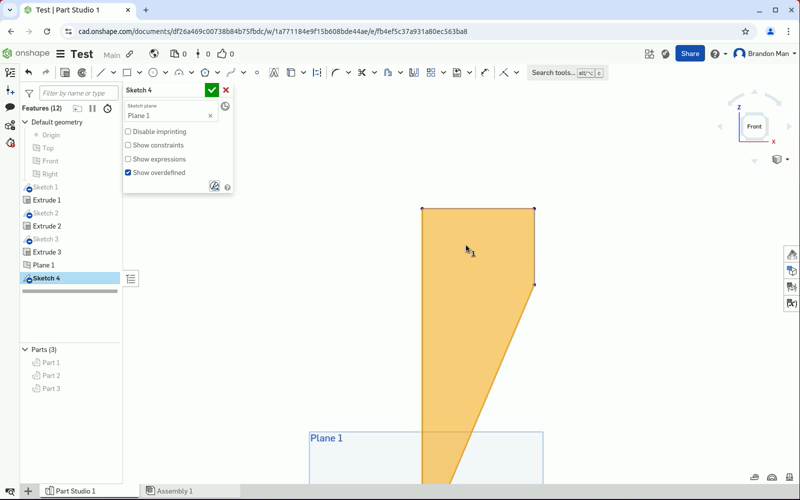
scroll(-6)
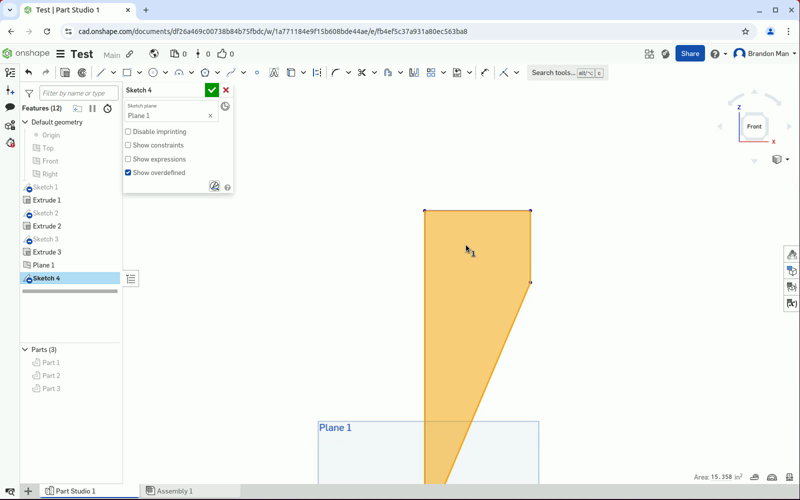
scroll(-6)
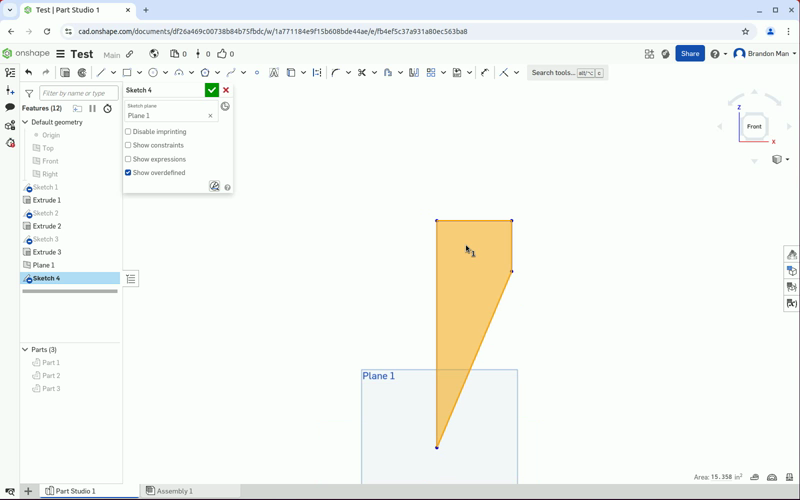
scroll(-6)
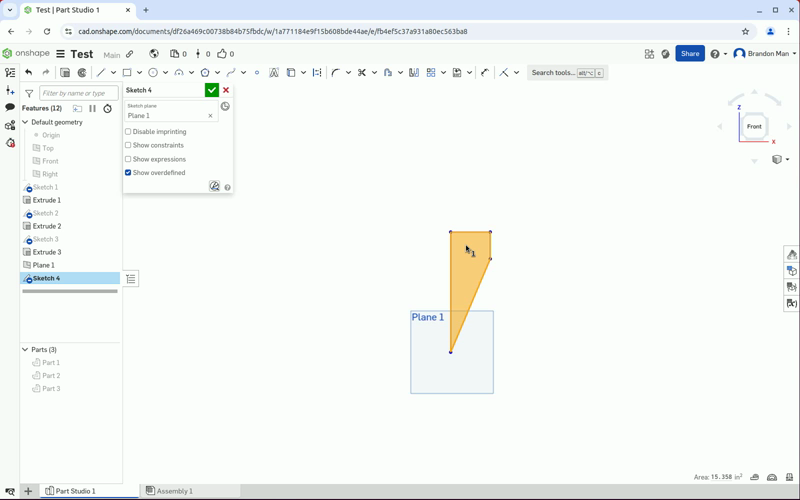
scroll(-6)
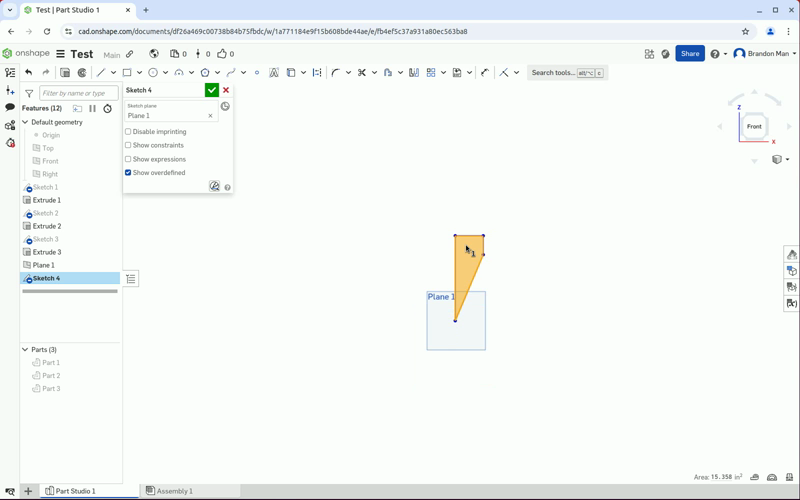
scroll(-6)
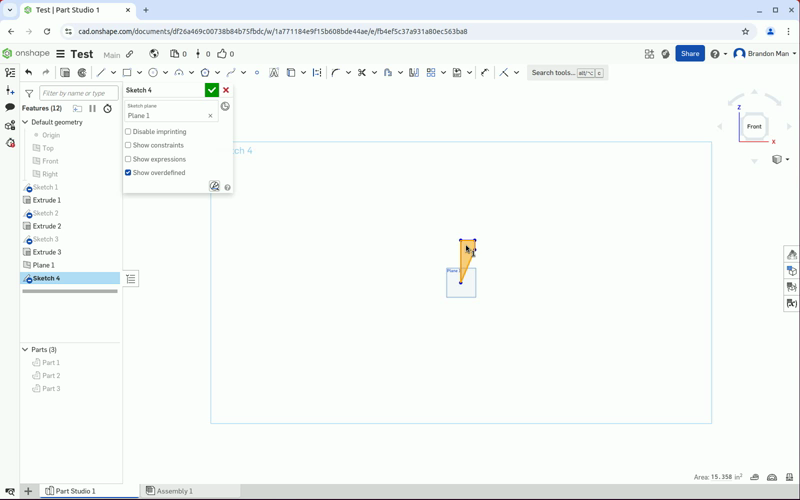
mouse_move(73, 352)
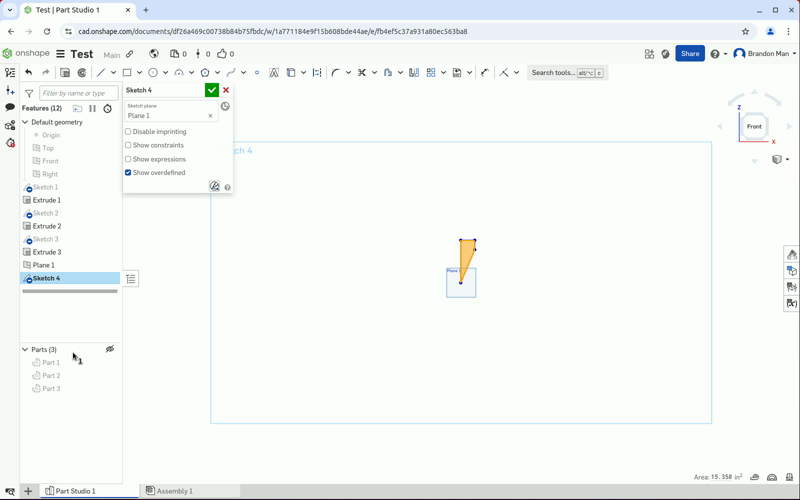
key(shift+y)
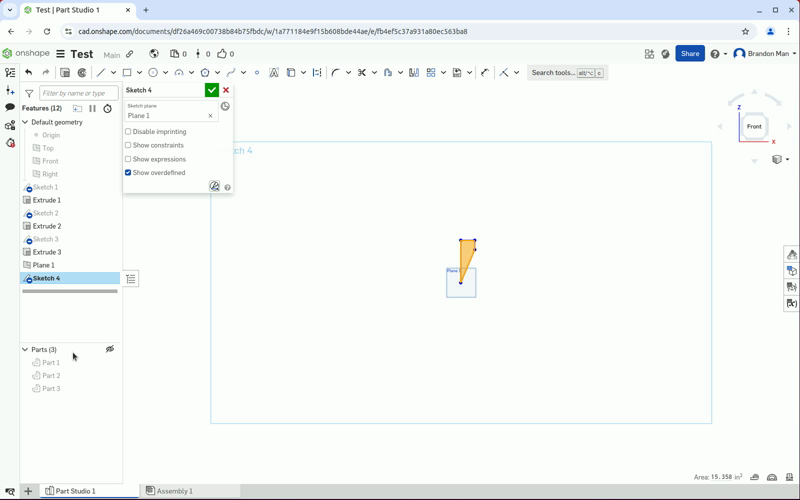
key(shift+e)
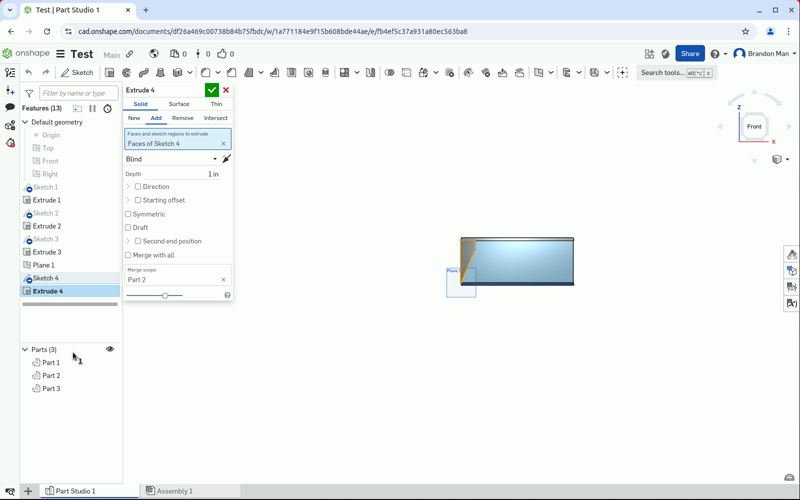
mouse_move(143, 106)
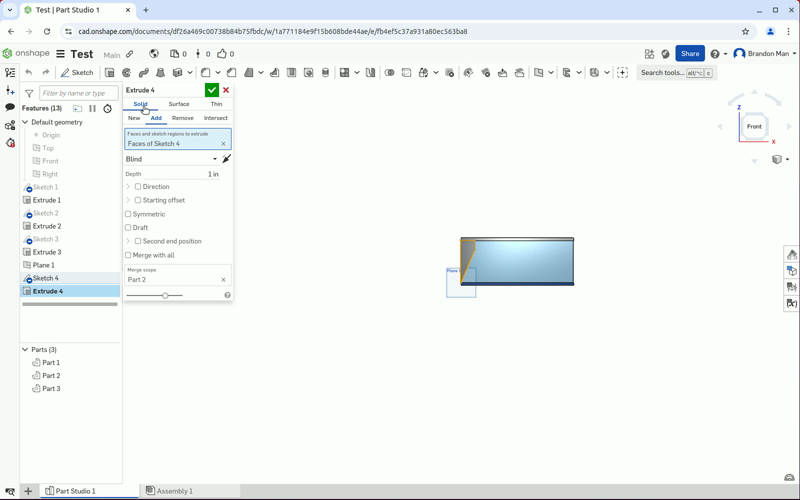
click(143, 106)
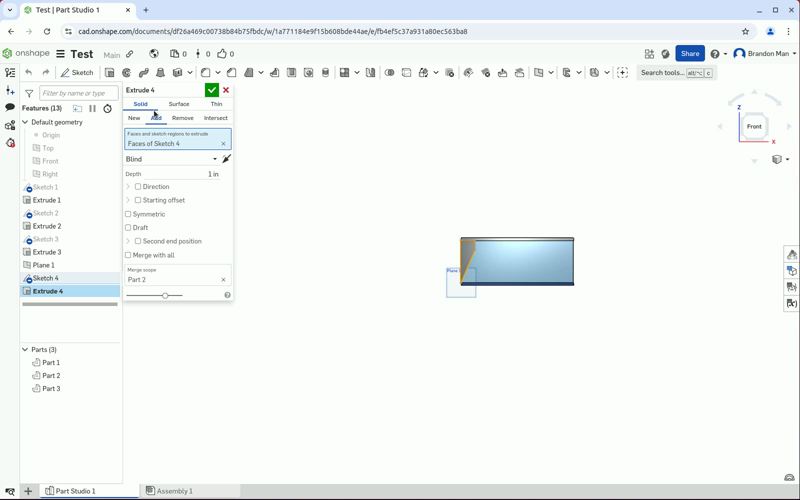
mouse_move(186, 120)
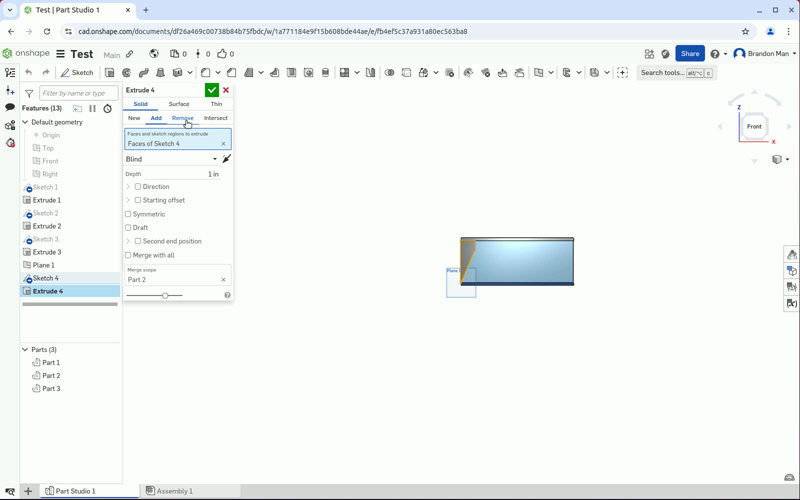
click(186, 120)
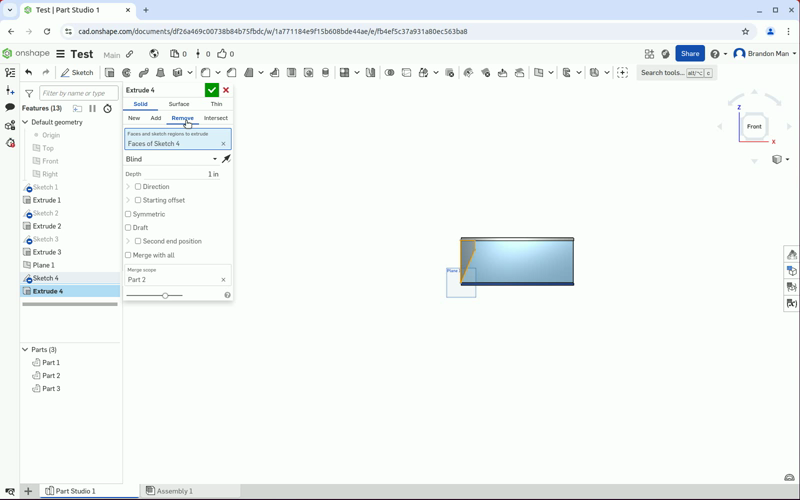
key(tab, 4)
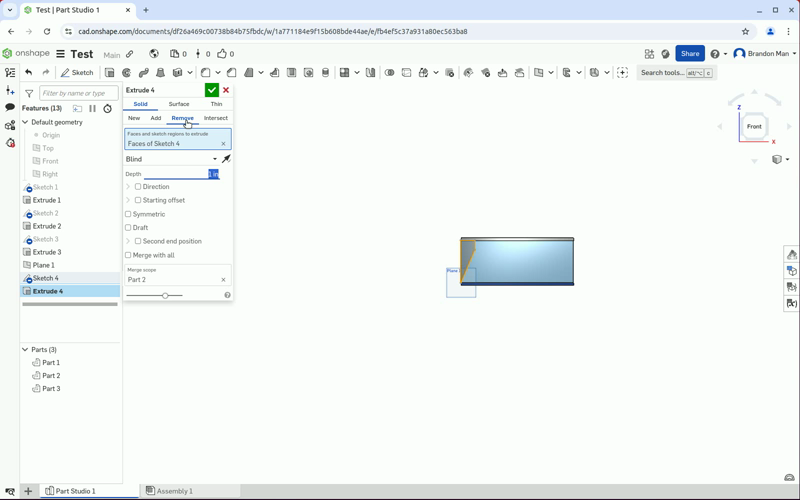
text(9.147)
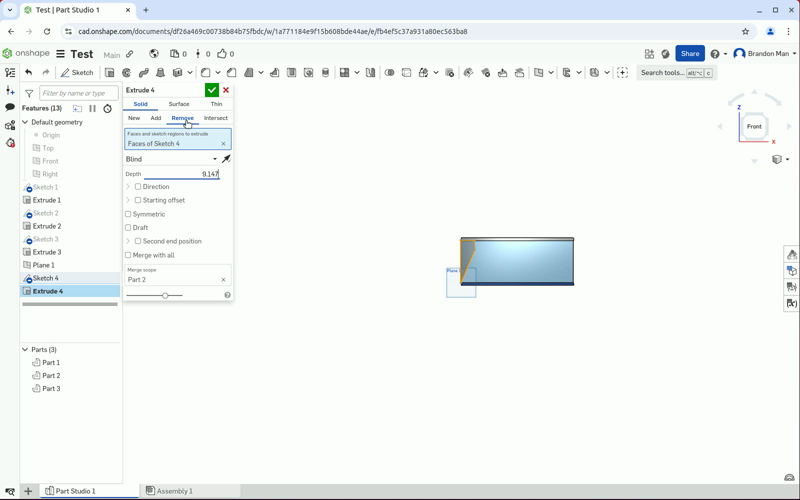
key(tab, 6)
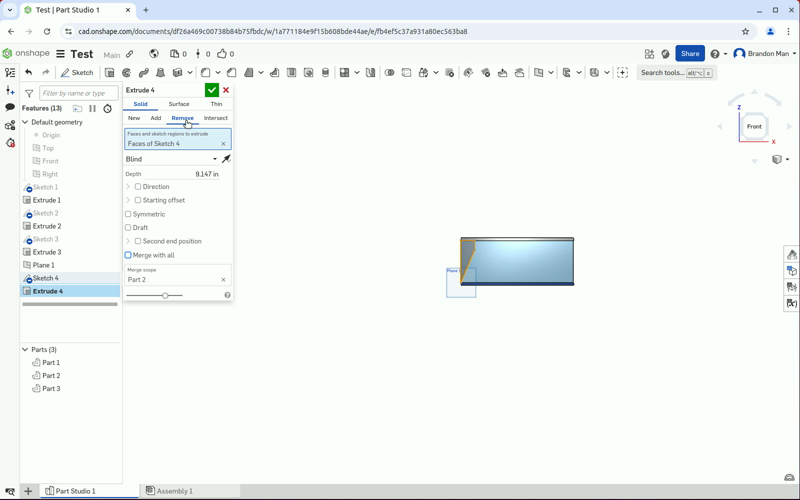
key(space)
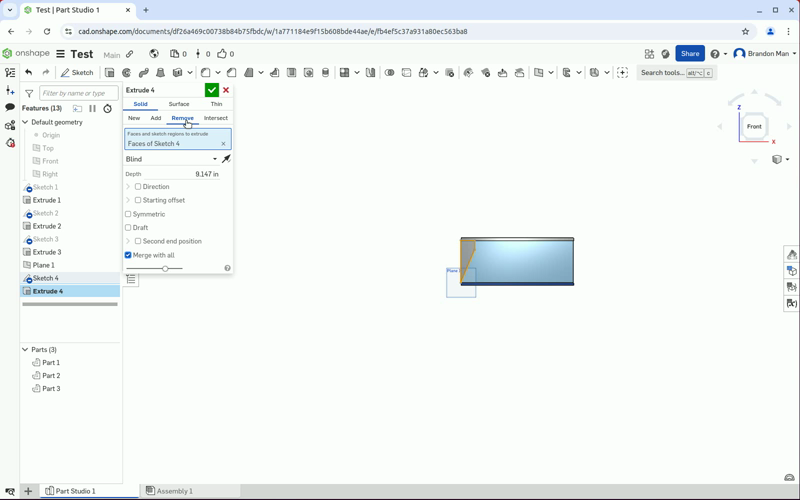
key(enter)
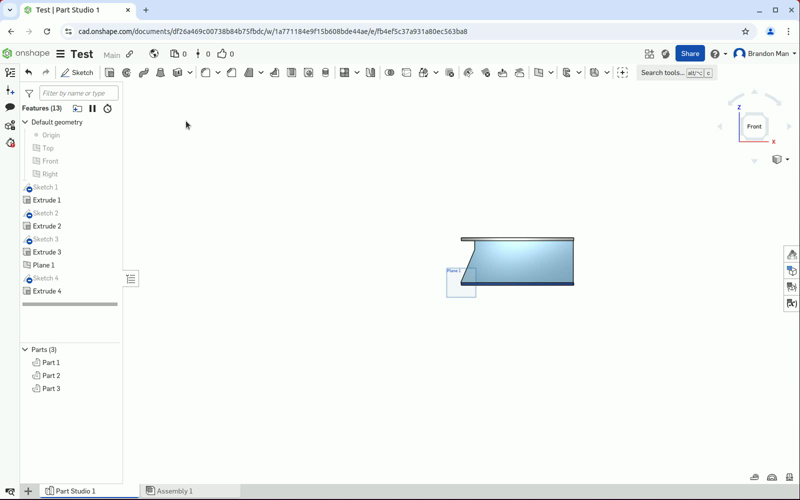
key(shift+h)
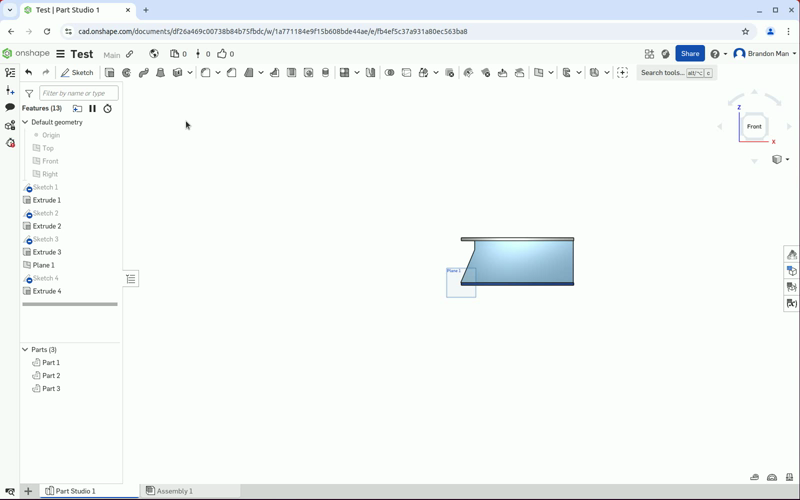
key(shift+h)
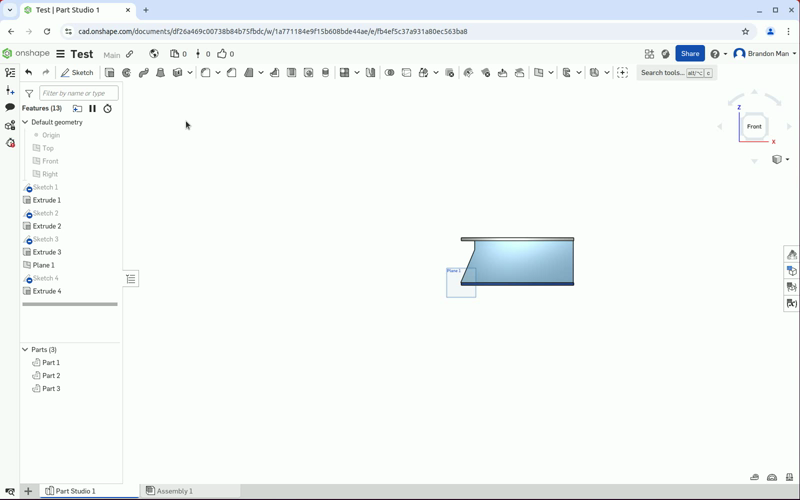
mouse_move(73, 189)
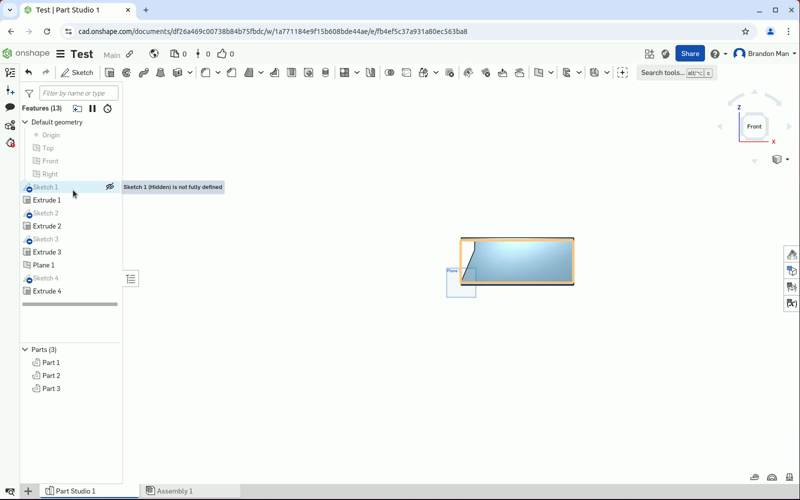
click(73, 189)
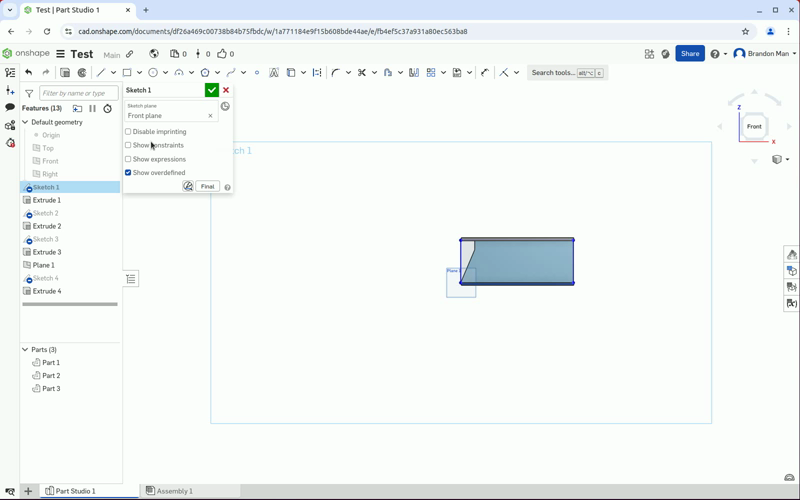
mouse_move(229, 92)
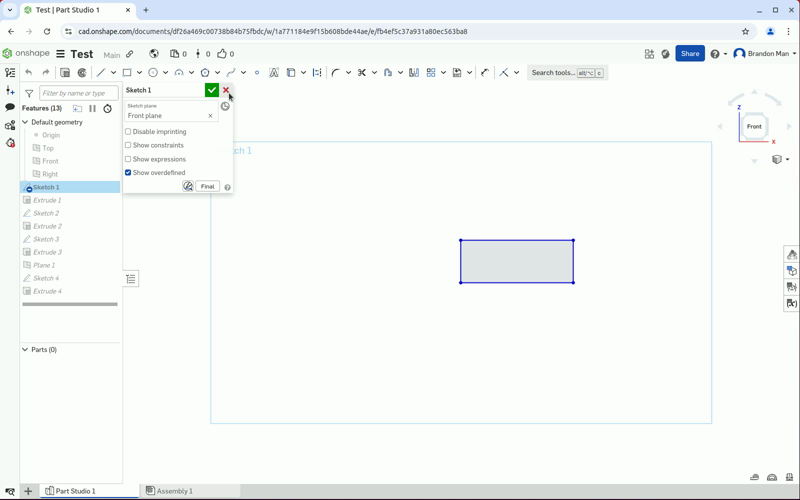
click(229, 92)
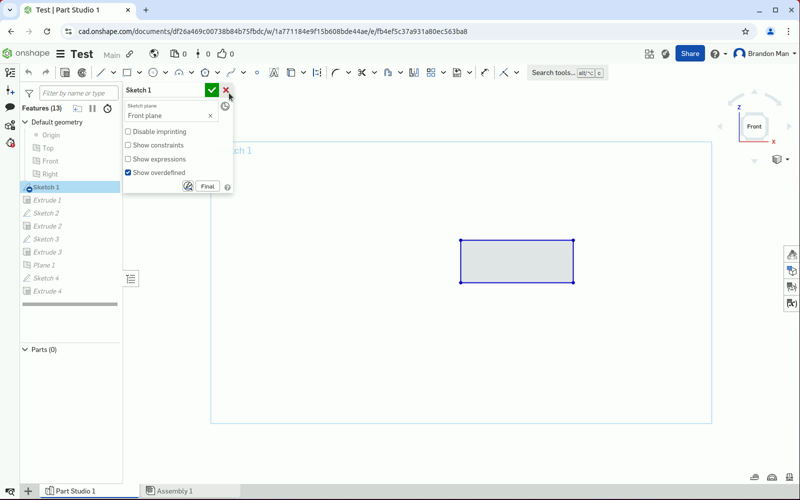
key(shift+s)
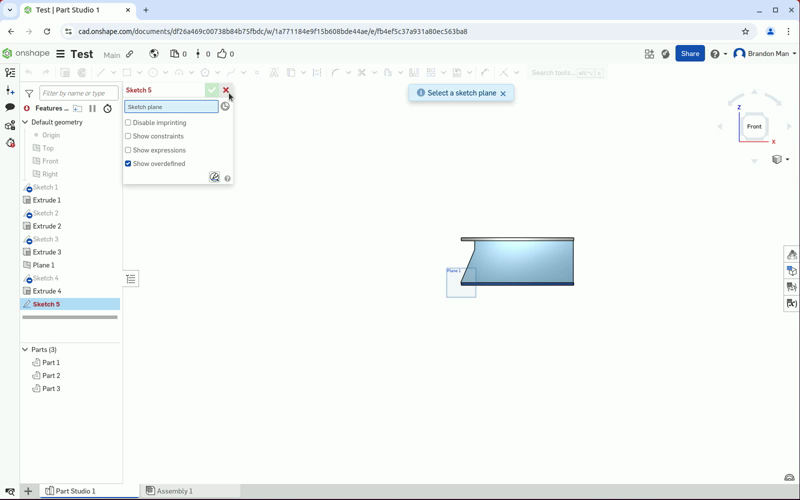
mouse_move(73, 267)
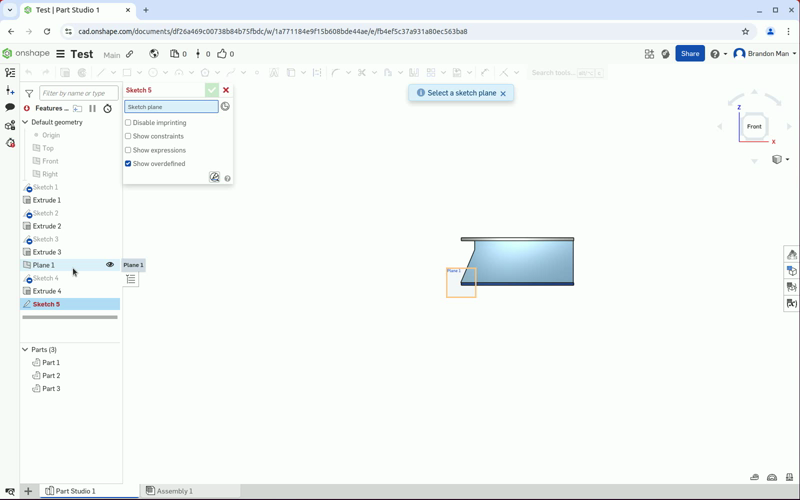
click(73, 267)
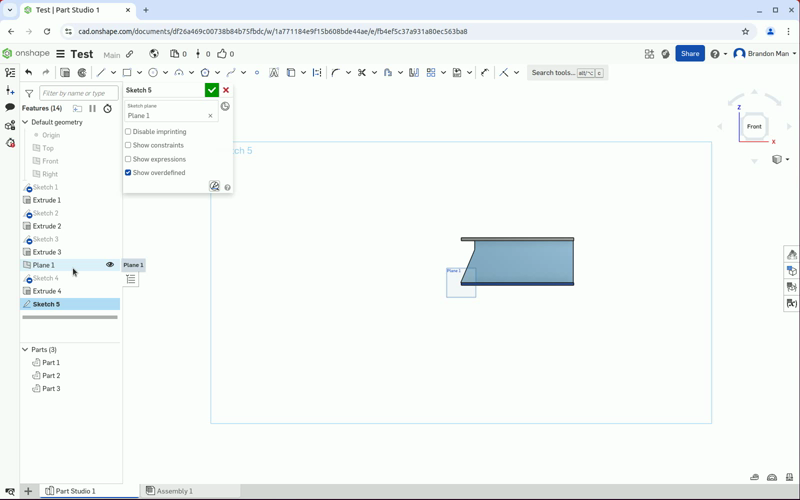
mouse_move(73, 352)
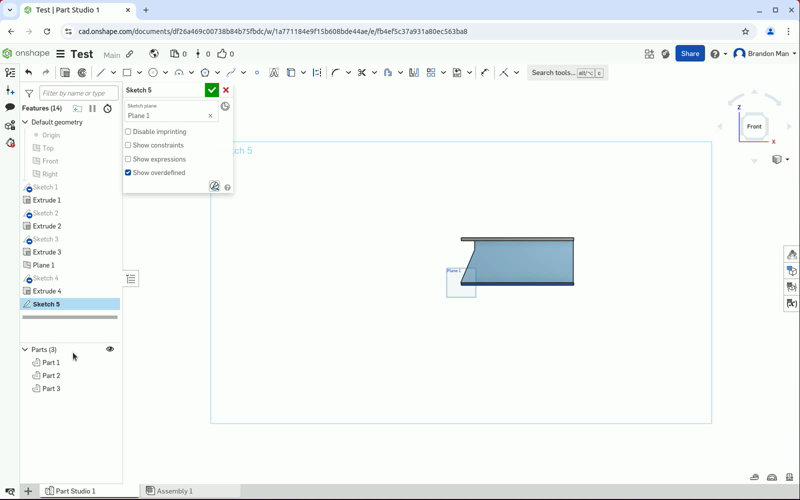
key(y)
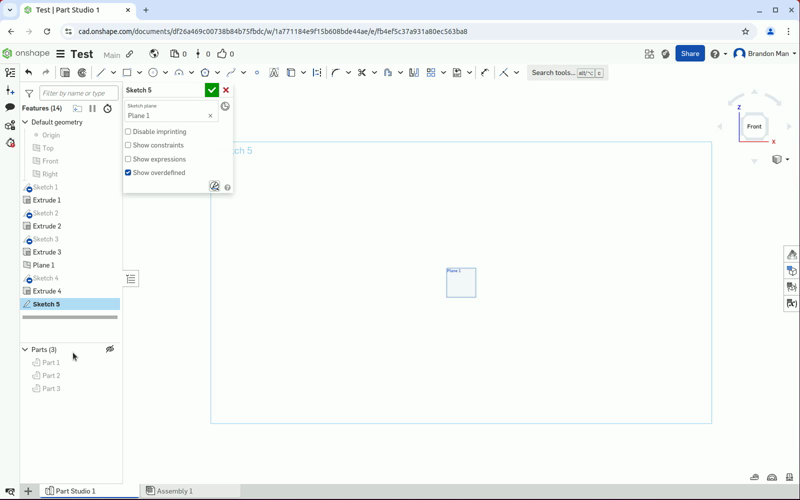
key(l)
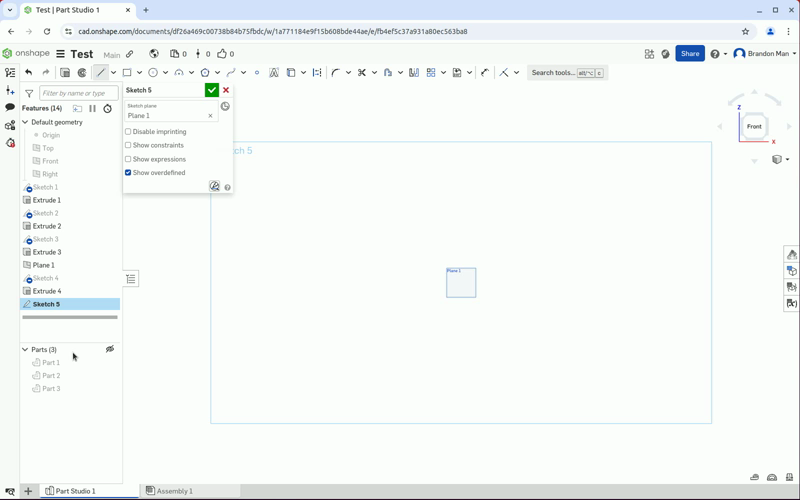
key_down(shift)
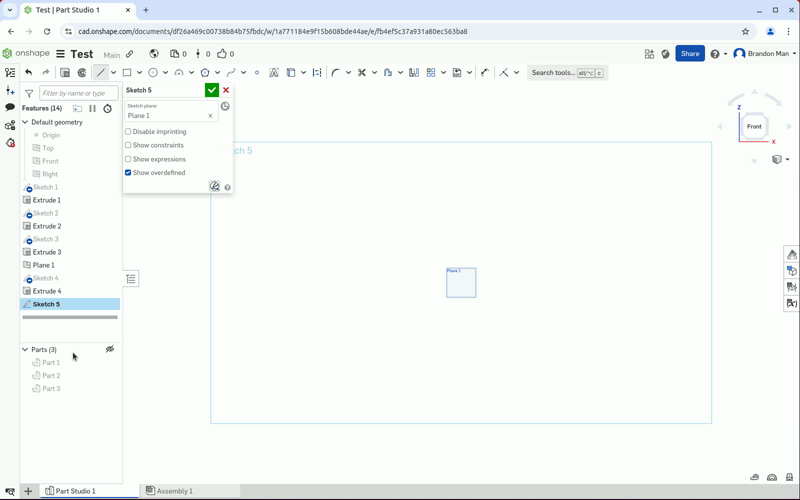
mouse_move(460, 240)
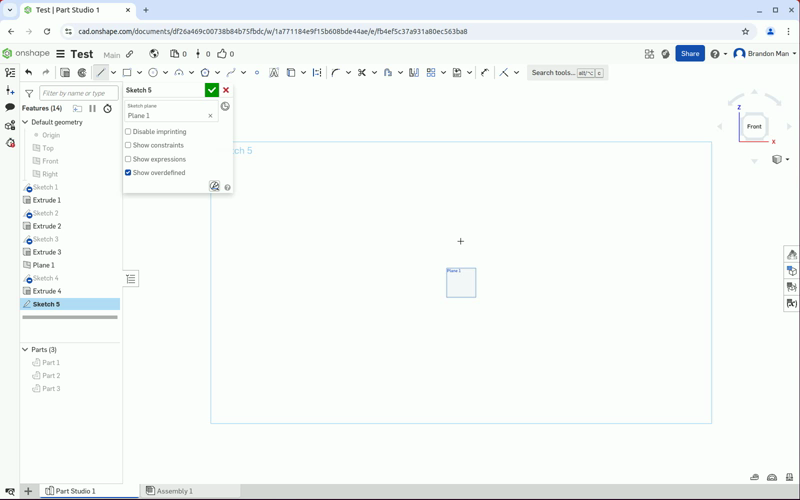
click(460, 240)
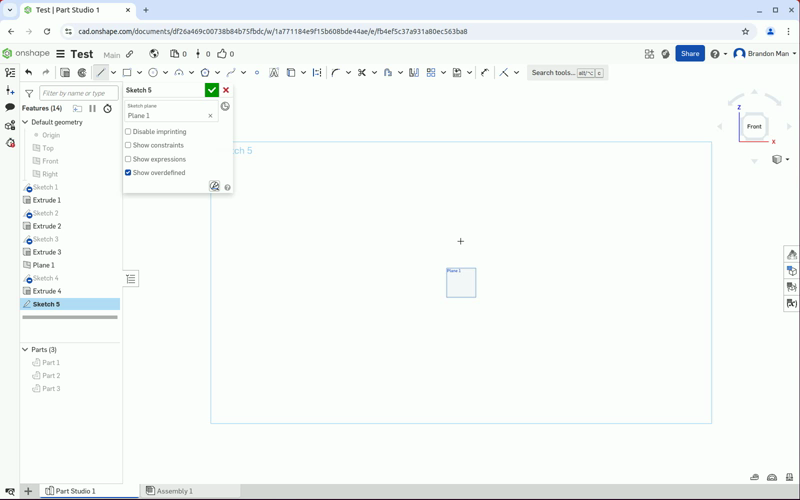
key_up(shift)
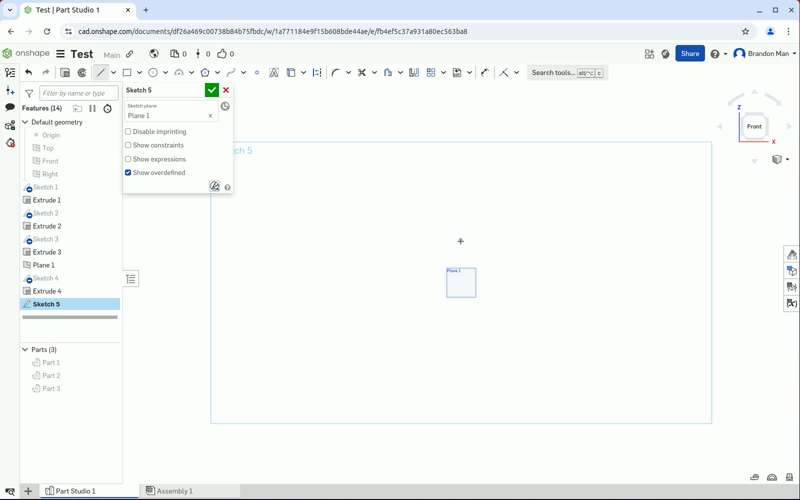
key_down(shift)
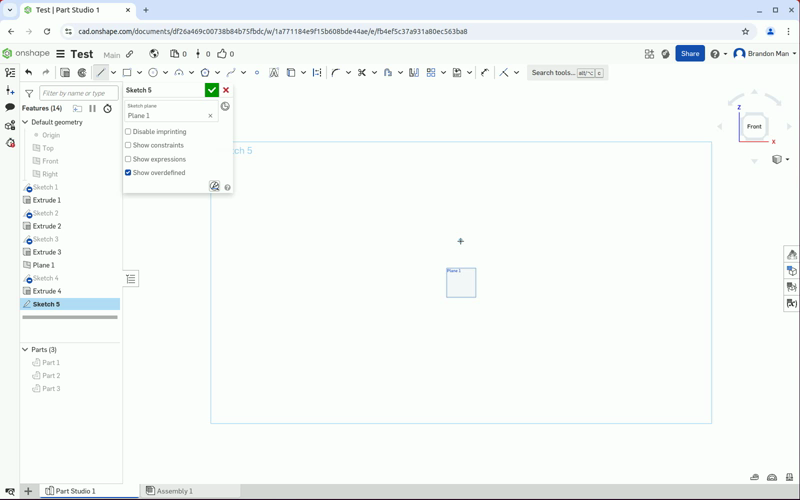
mouse_move(490, 240)
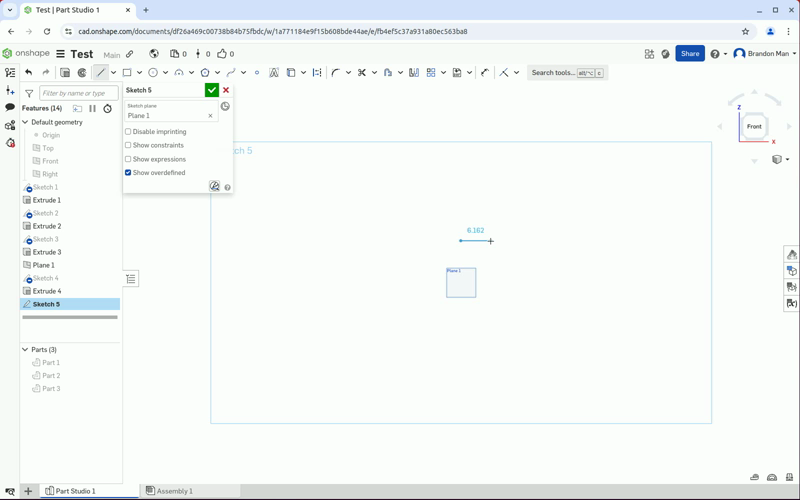
mouse_move(475, 240)
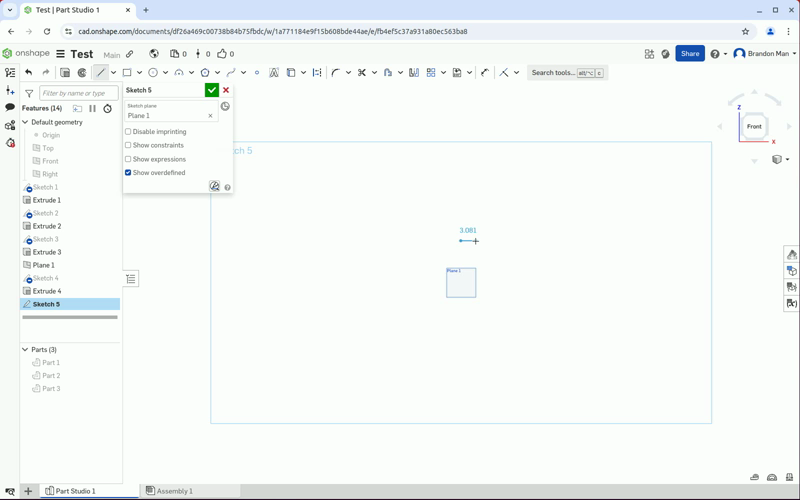
click(475, 240)
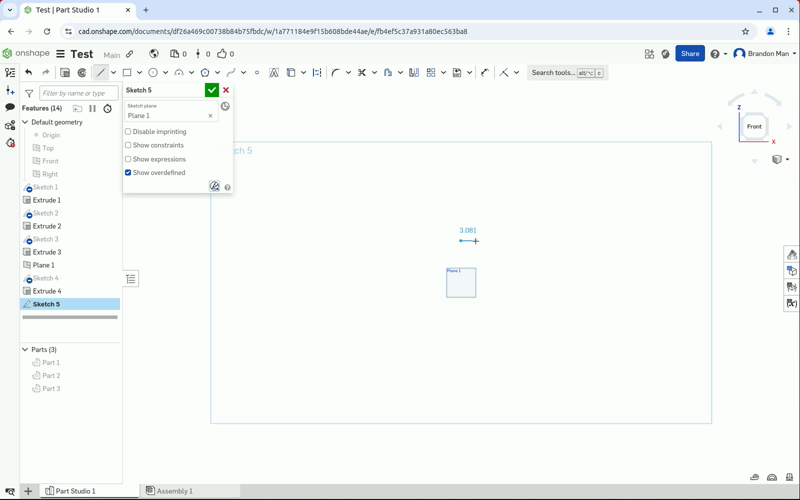
key_up(shift)
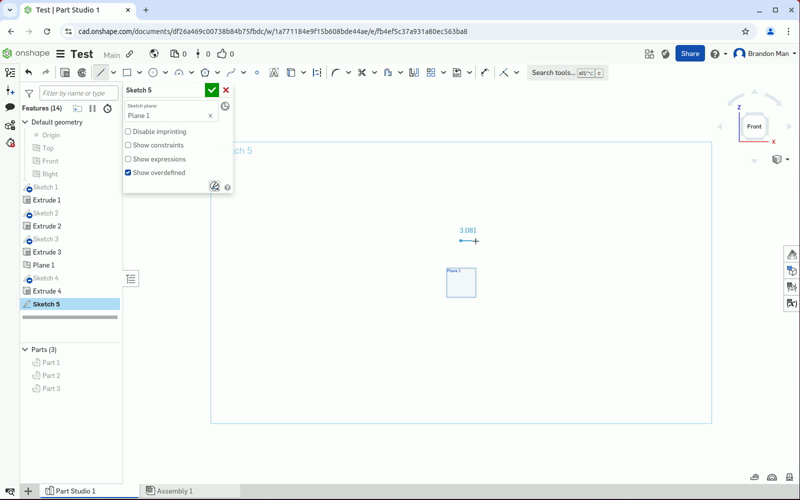
key_down(shift)
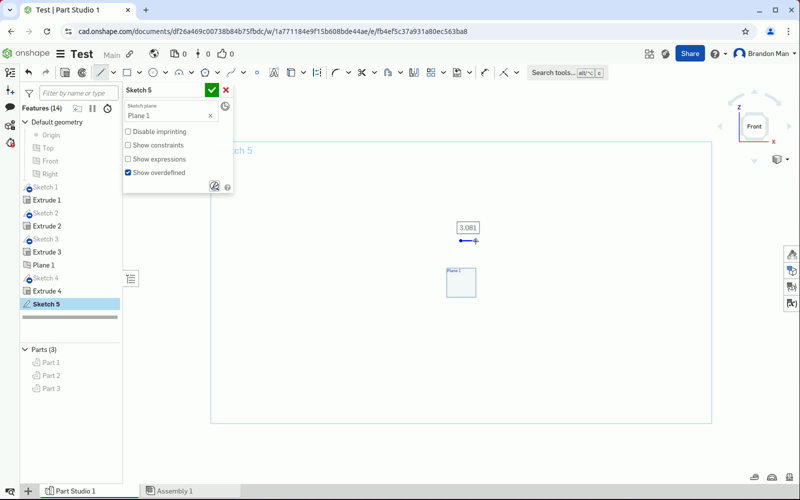
mouse_move(505, 240)
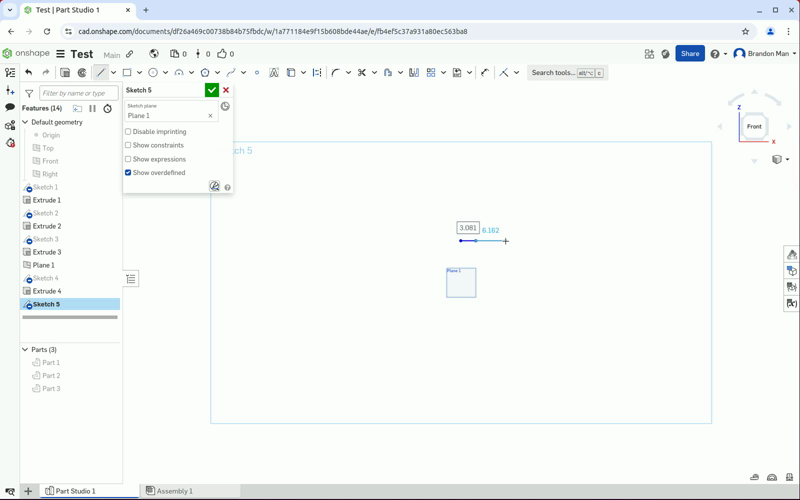
mouse_move(475, 237)
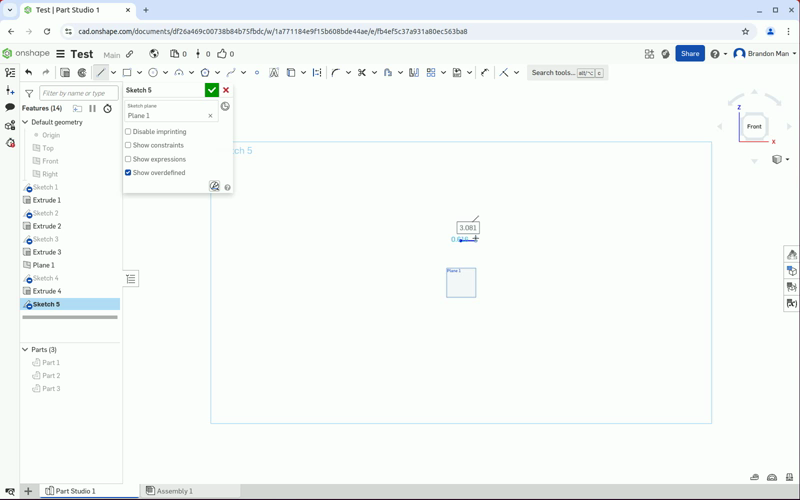
scroll(6)
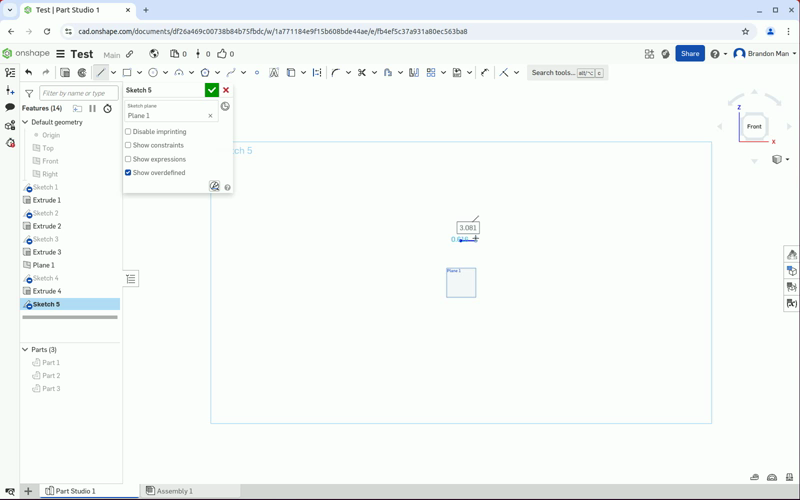
scroll(6)
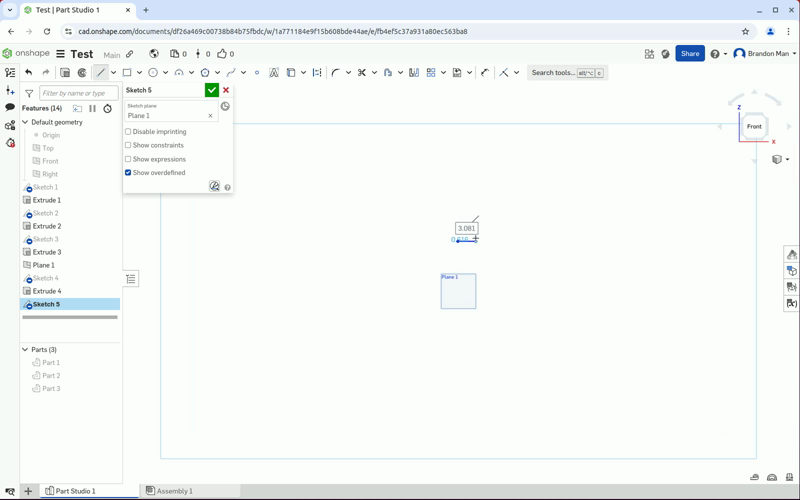
scroll(6)
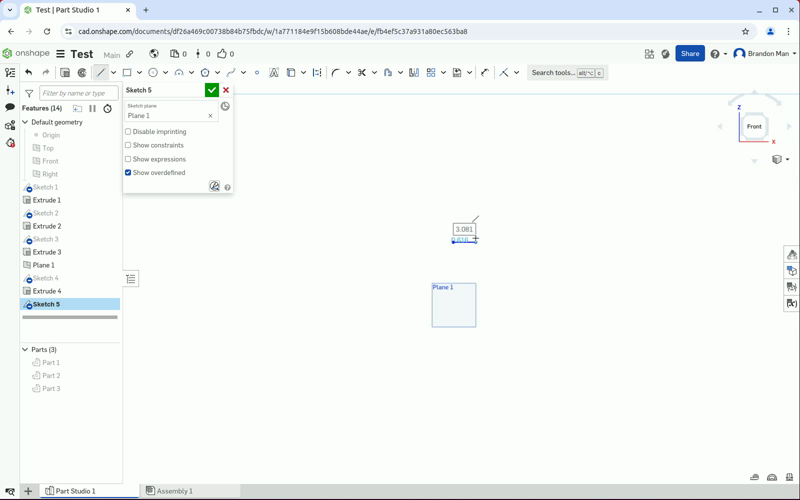
scroll(6)
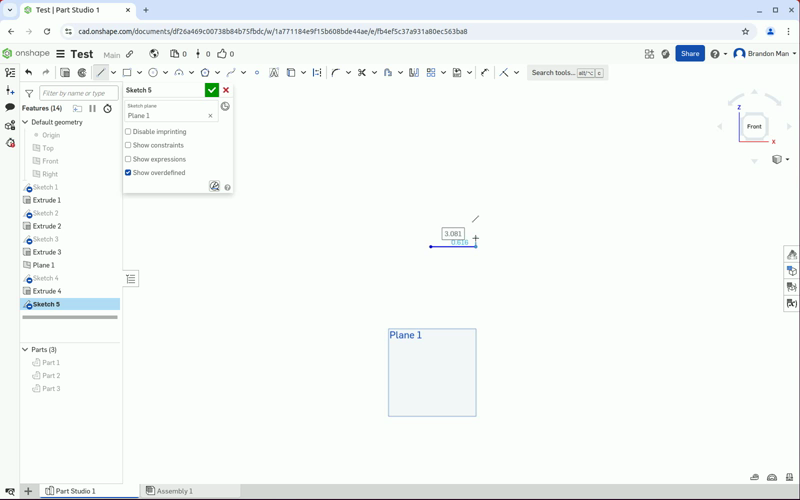
scroll(6)
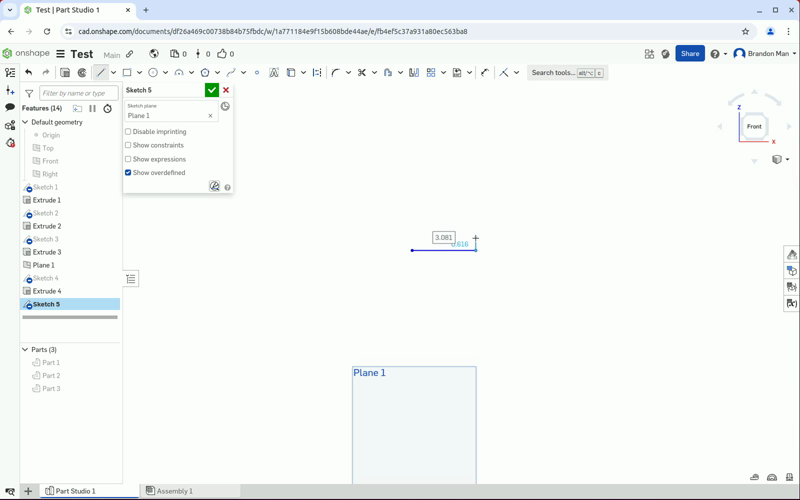
scroll(6)
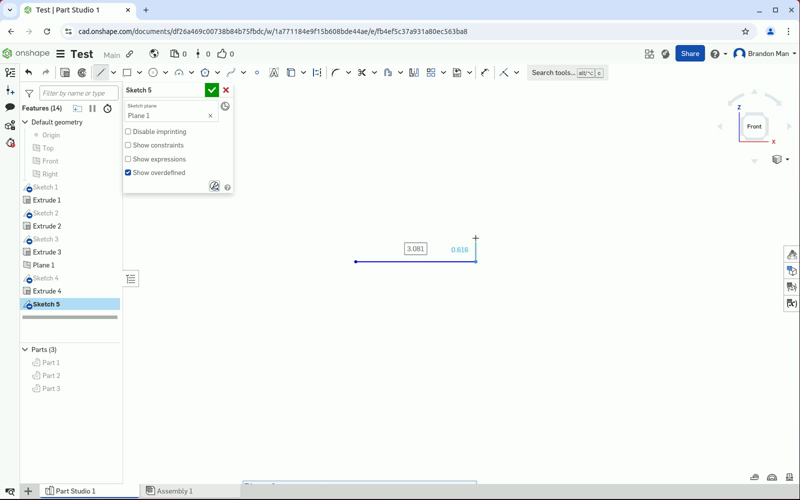
scroll(6)
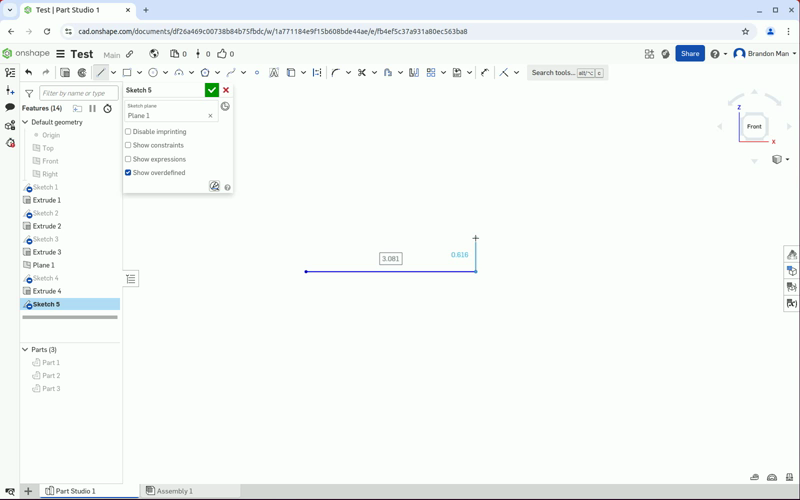
click(475, 237)
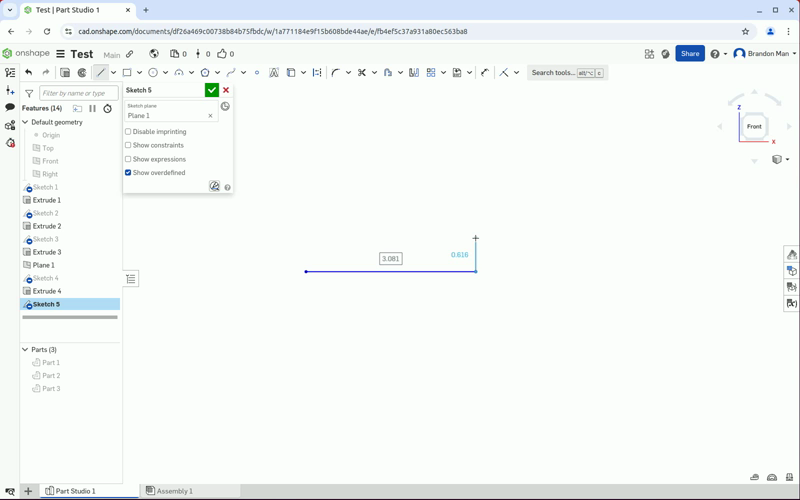
scroll(-6)
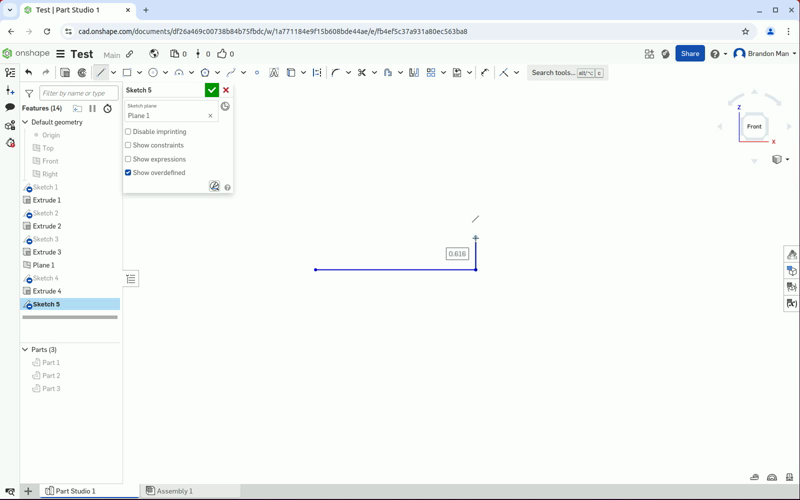
scroll(-6)
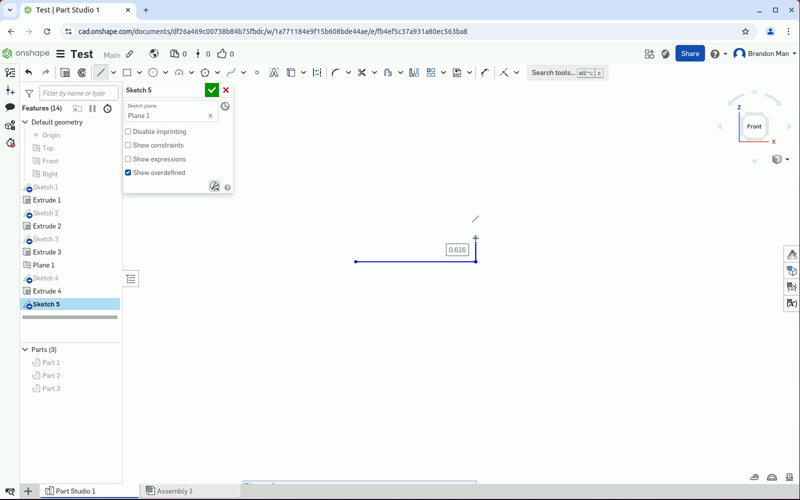
scroll(-6)
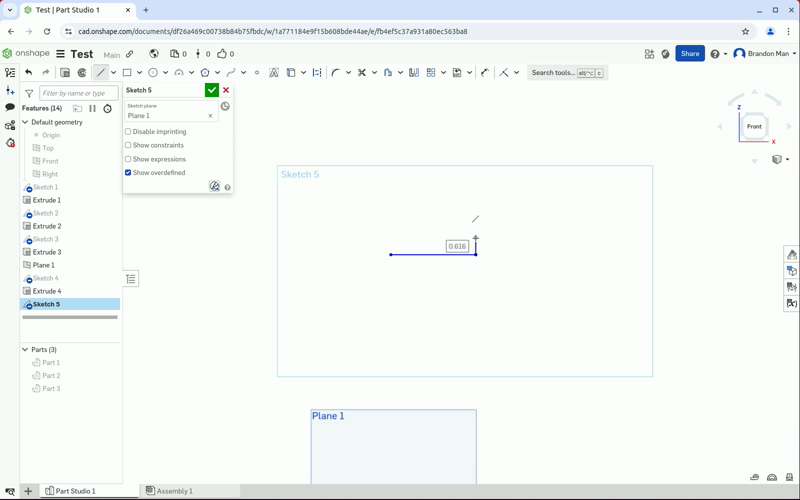
scroll(-6)
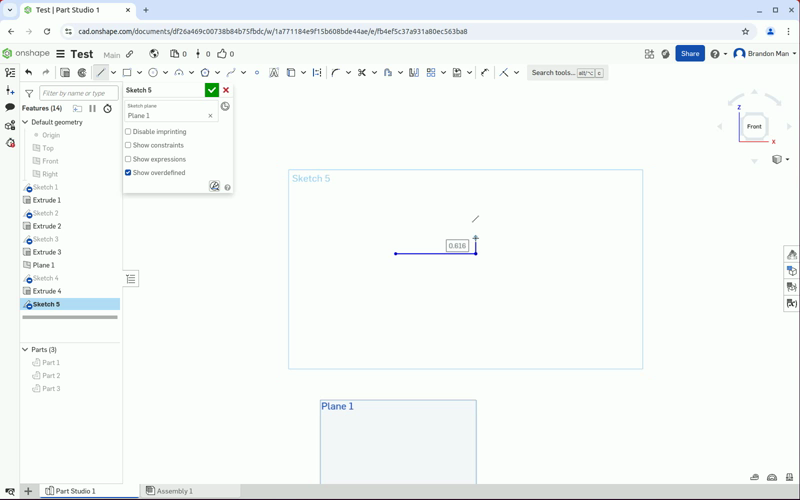
scroll(-6)
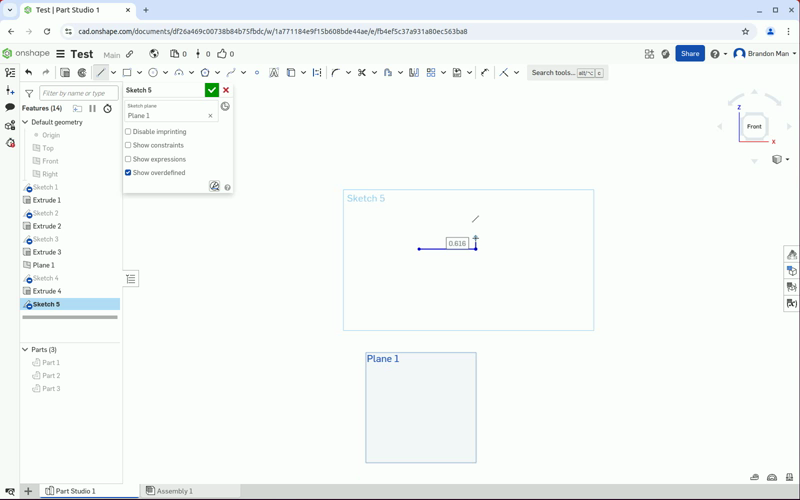
scroll(-6)
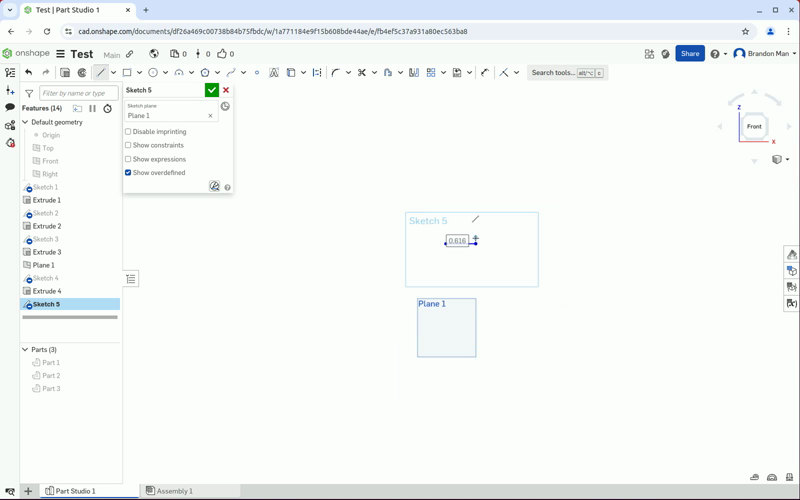
scroll(-6)
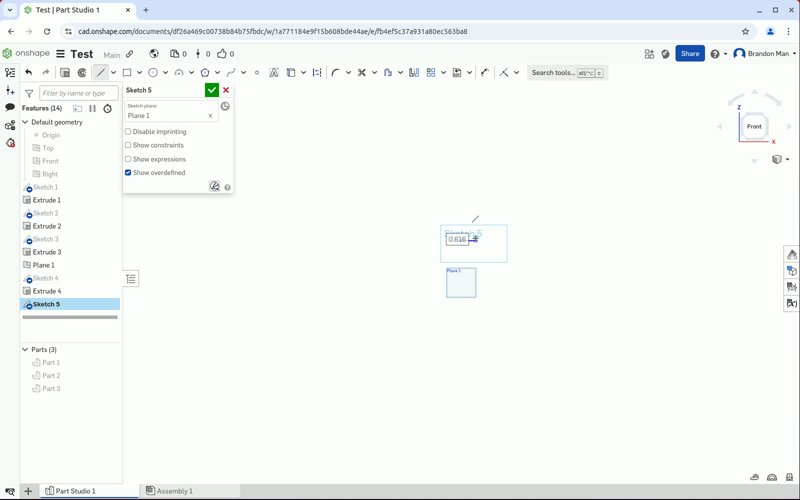
key_up(shift)
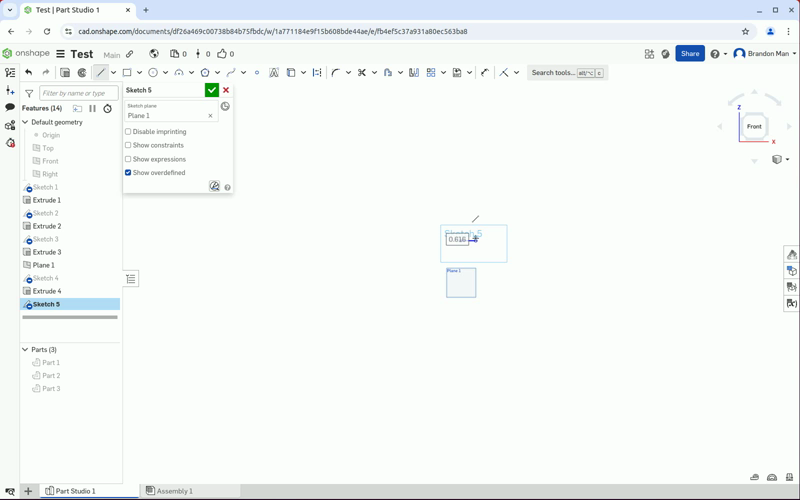
key_down(shift)
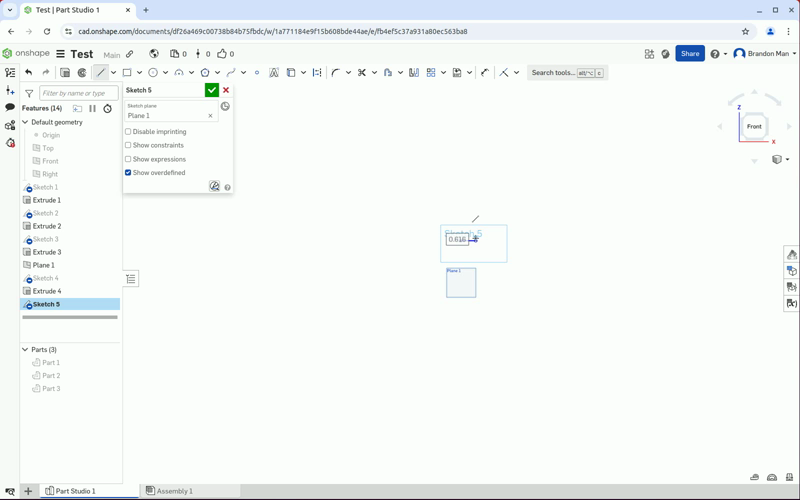
mouse_move(505, 237)
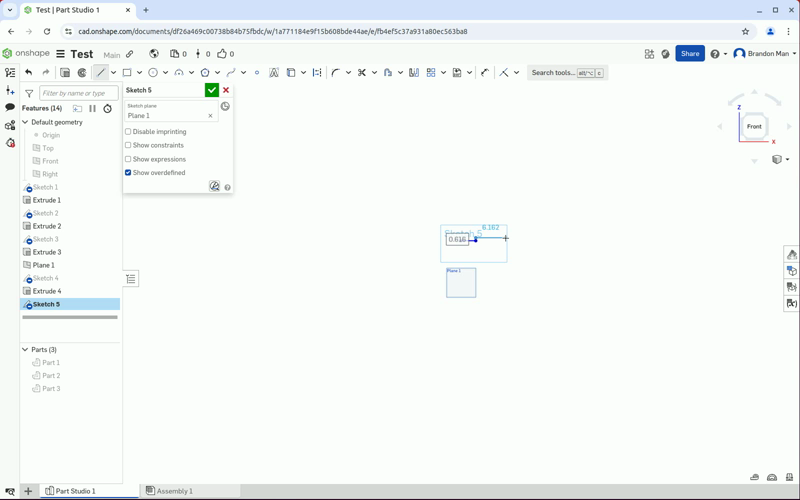
mouse_move(460, 237)
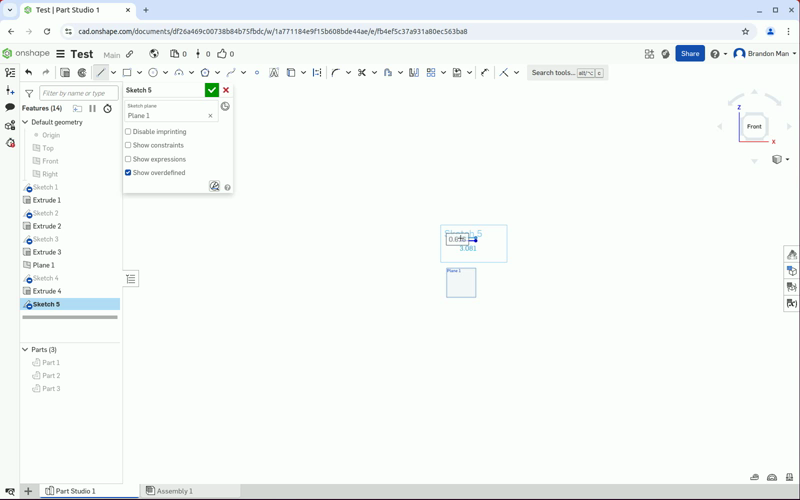
scroll(6)
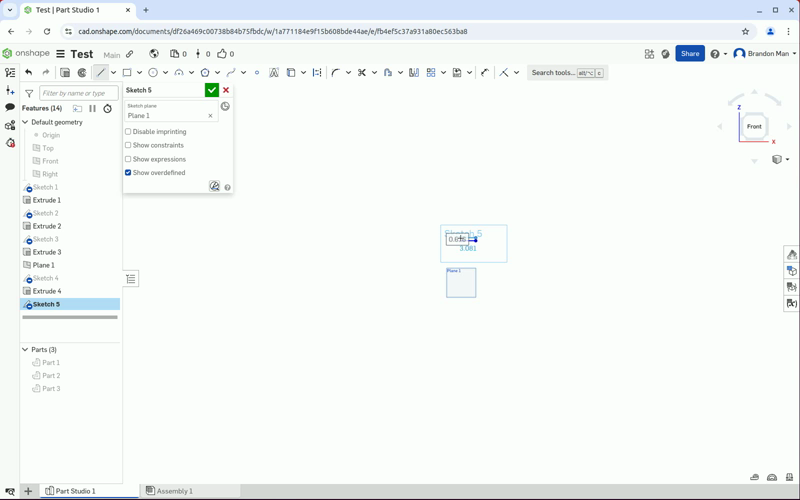
scroll(6)
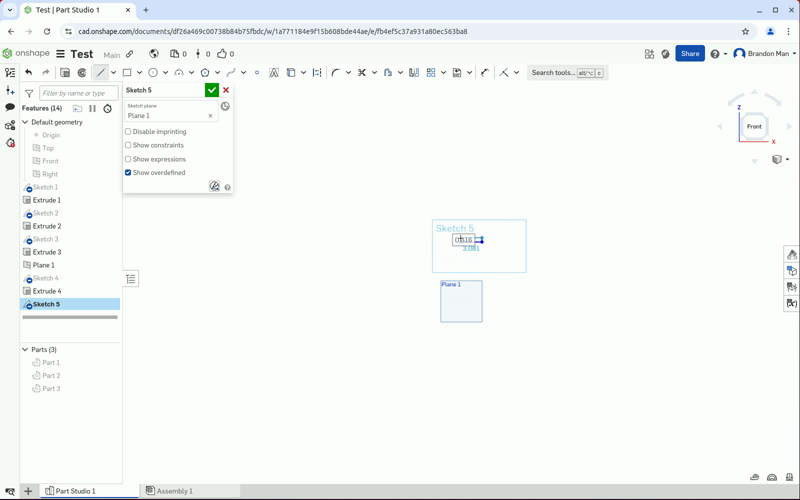
scroll(6)
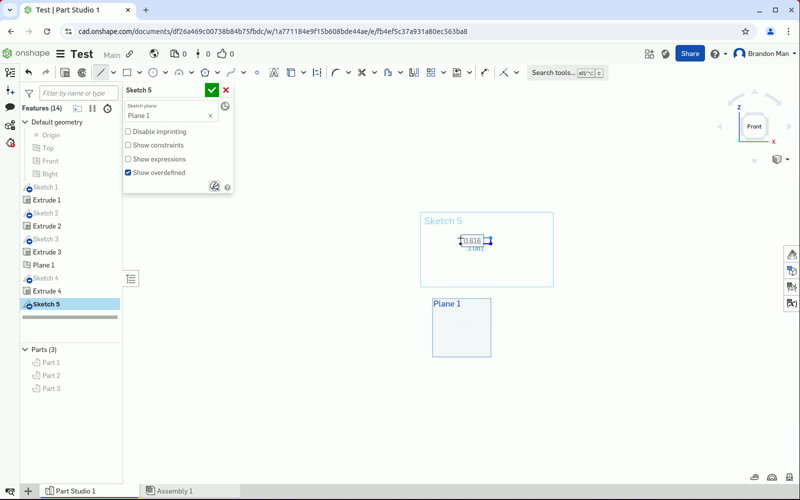
scroll(6)
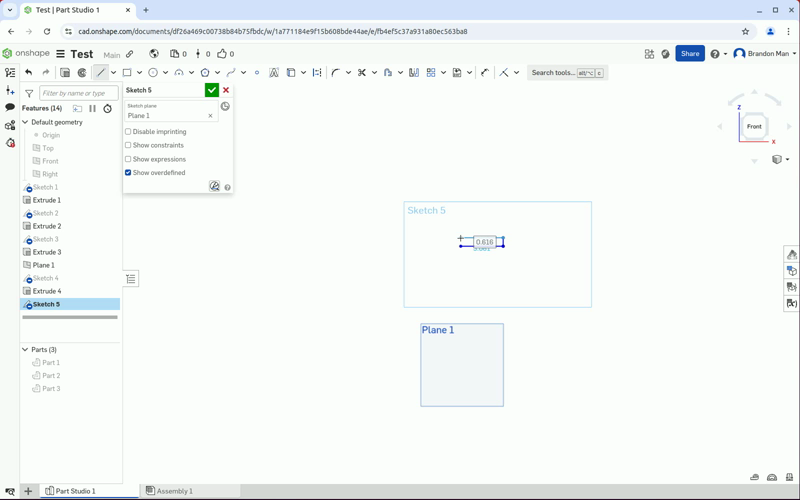
scroll(6)
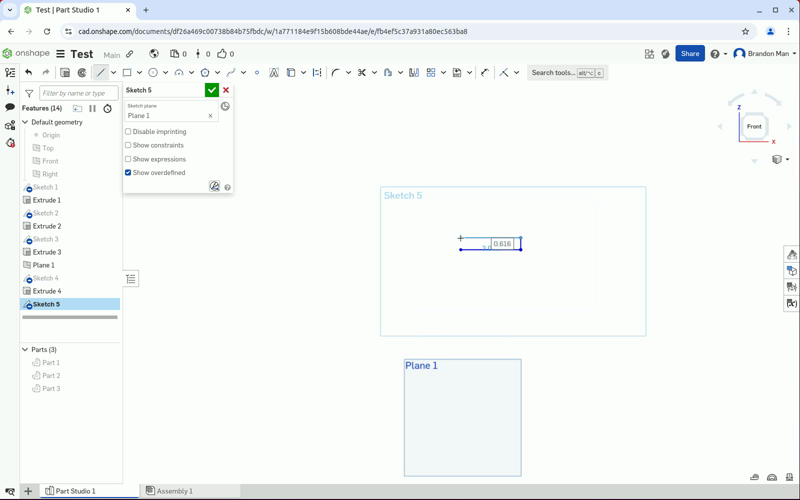
scroll(6)
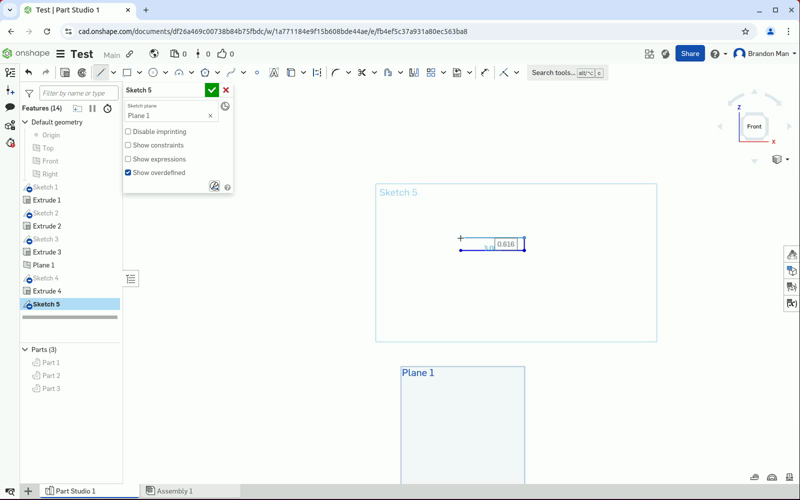
scroll(6)
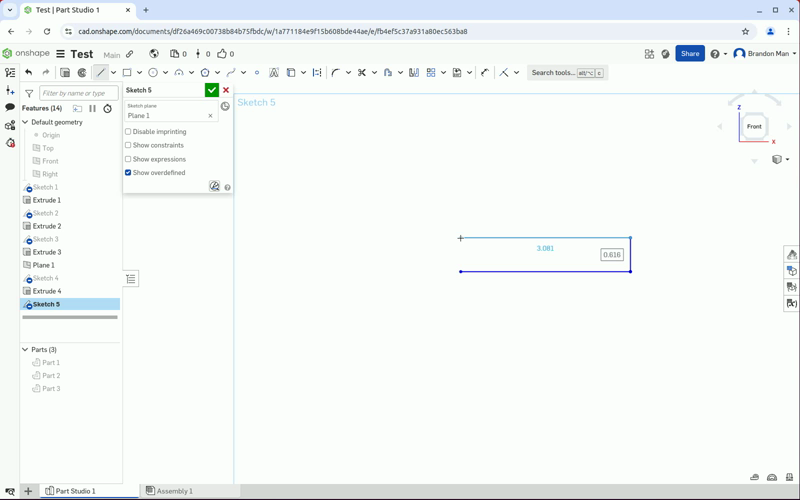
click(460, 237)
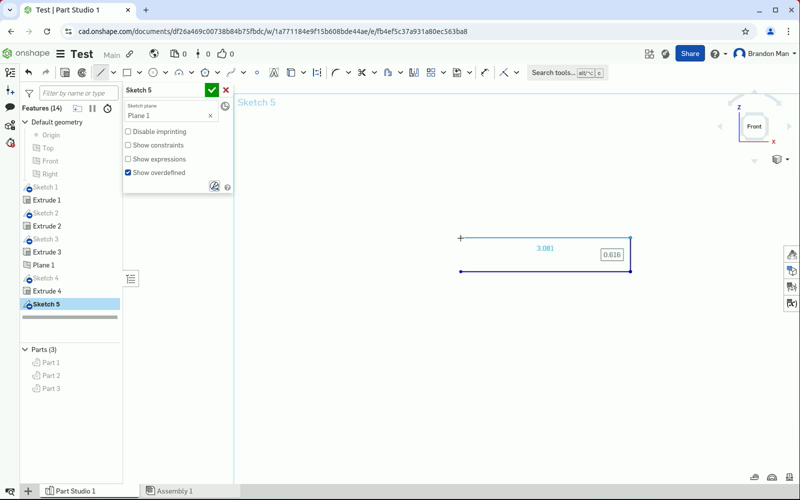
scroll(-6)
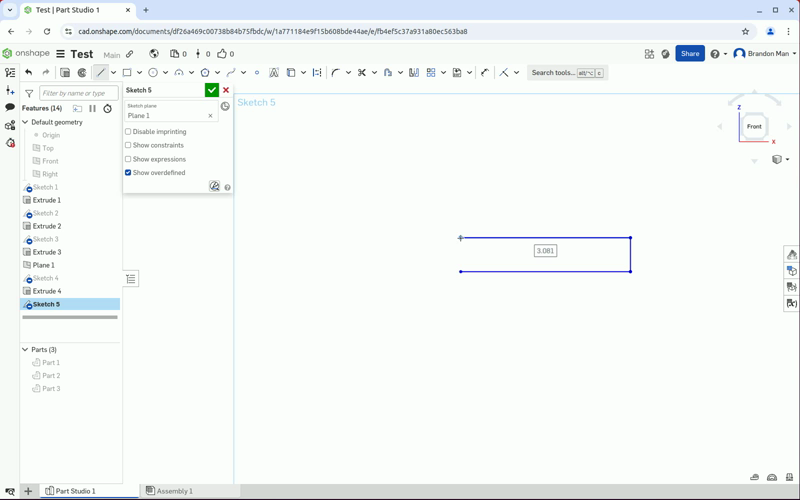
scroll(-6)
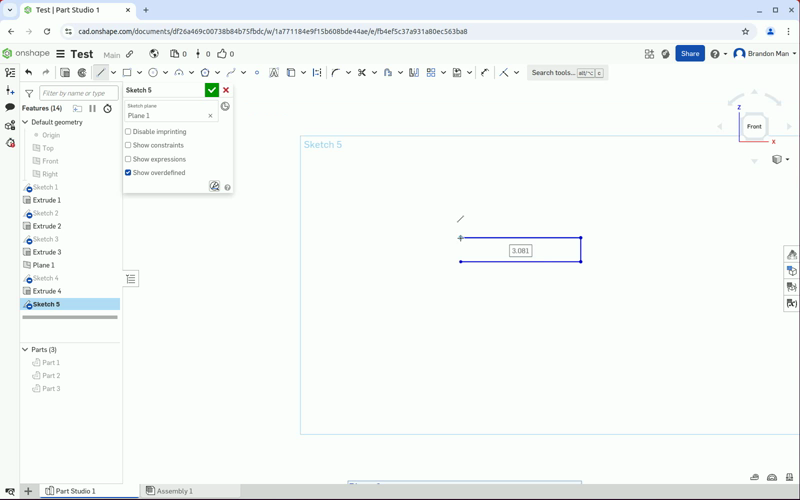
scroll(-6)
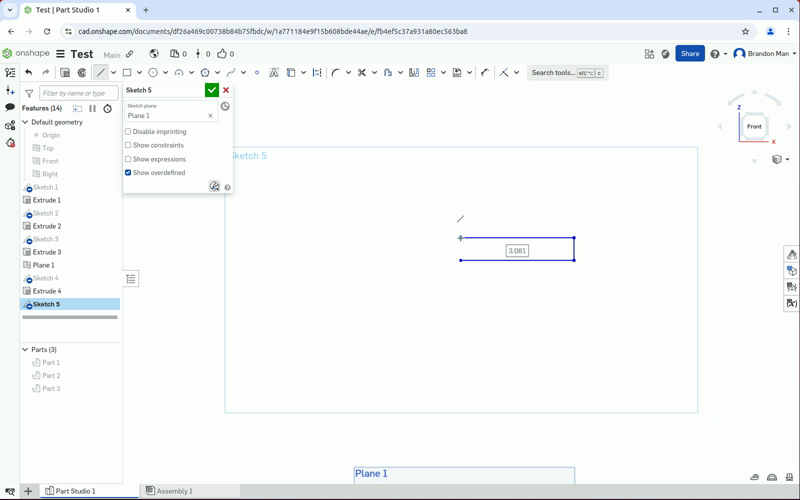
scroll(-6)
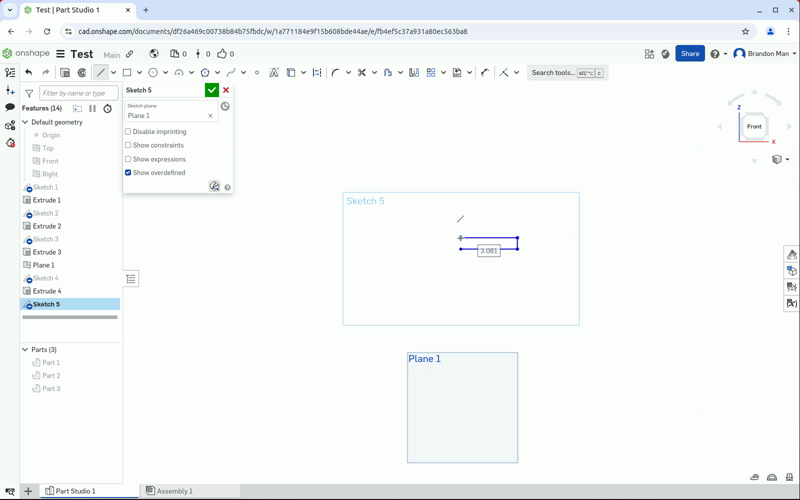
scroll(-6)
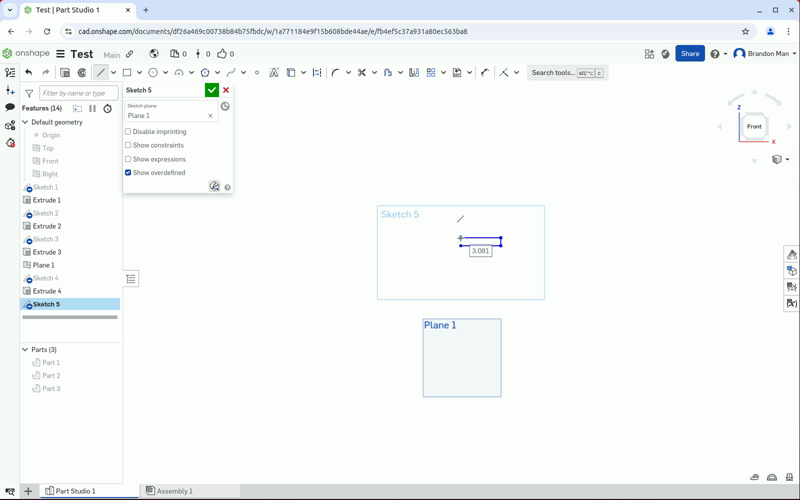
scroll(-6)
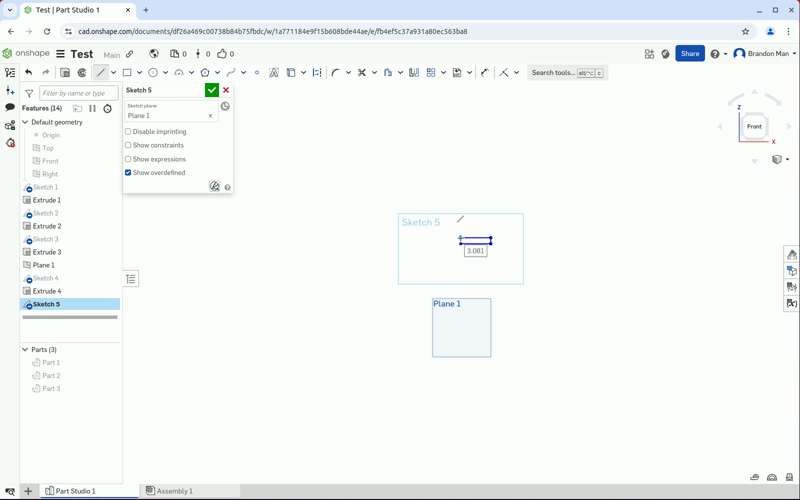
scroll(-6)
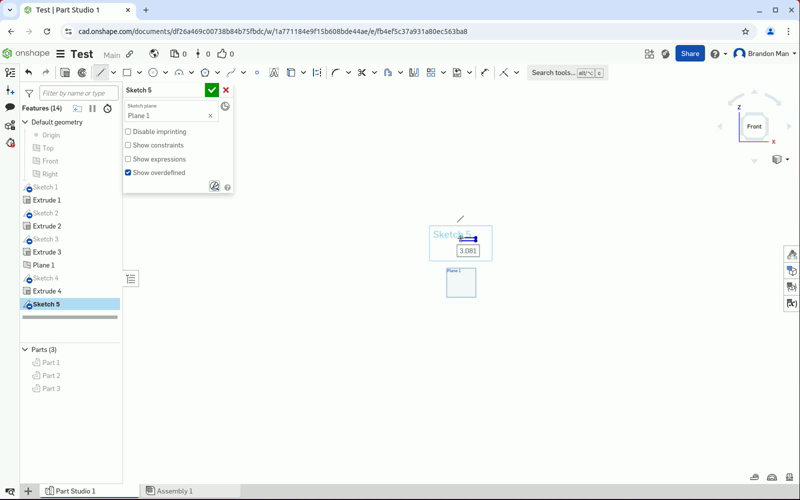
key_up(shift)
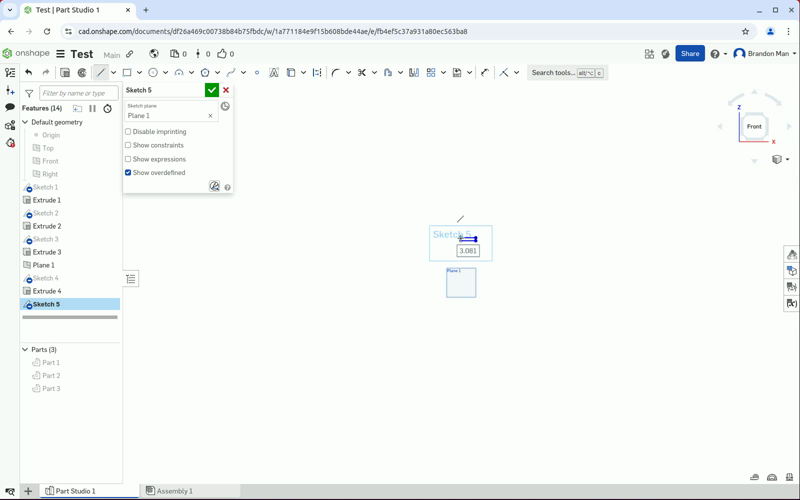
mouse_move(490, 237)
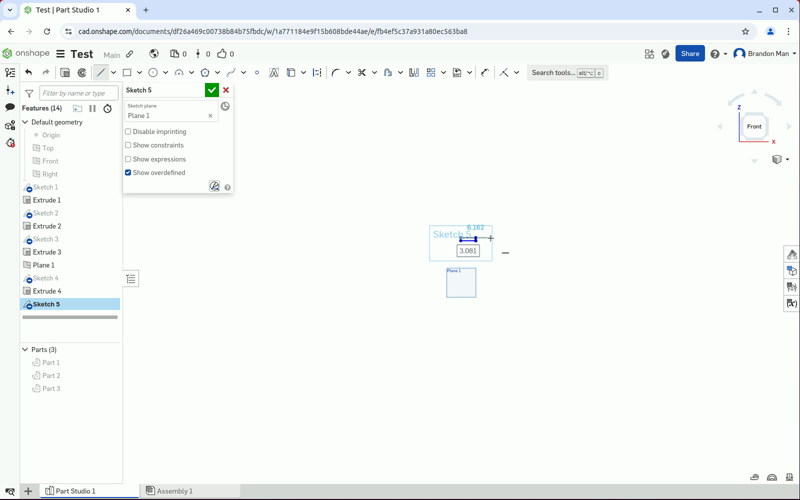
key_down(shift)
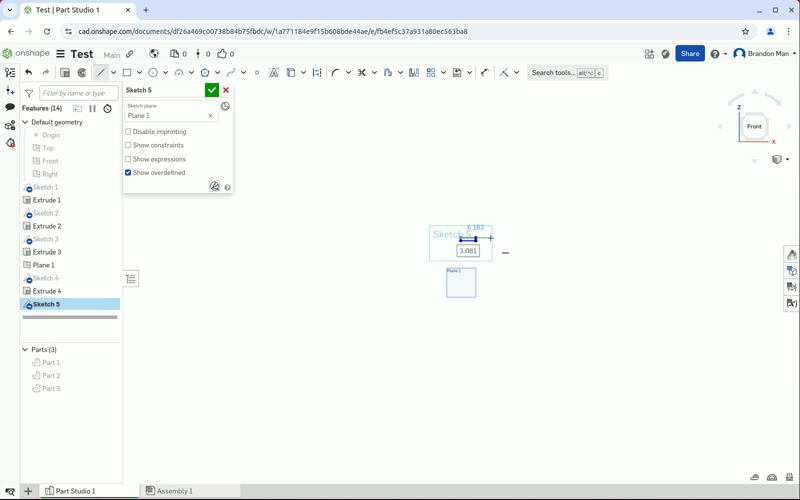
mouse_move(460, 240)
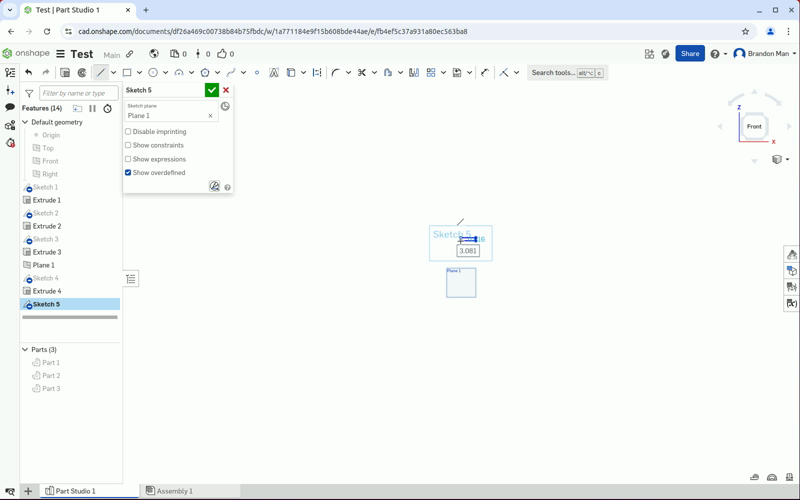
scroll(6)
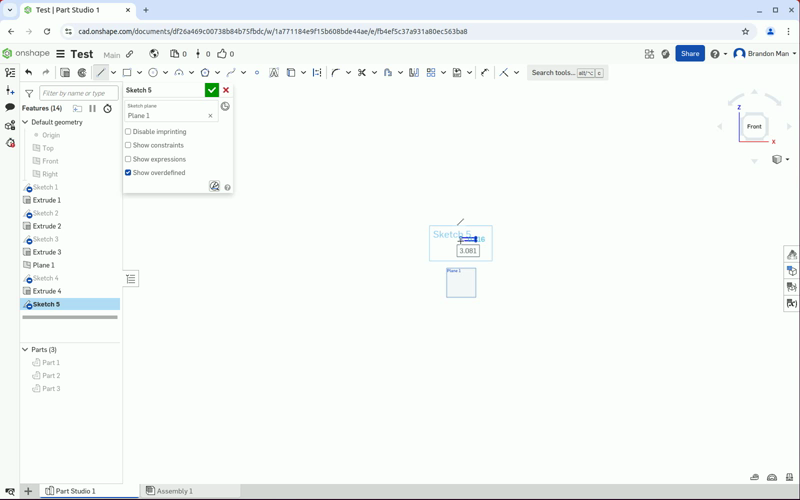
scroll(6)
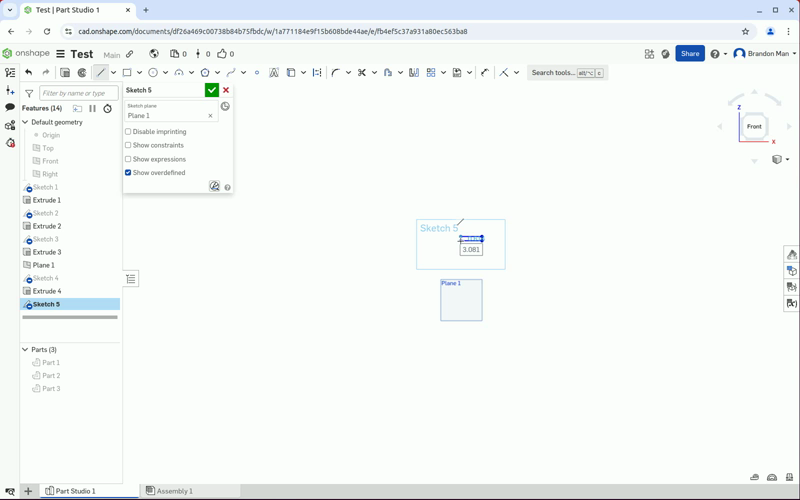
scroll(6)
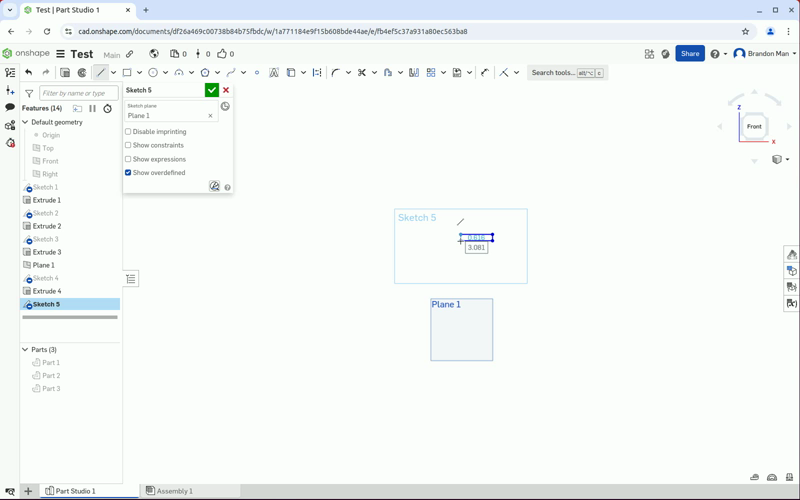
scroll(6)
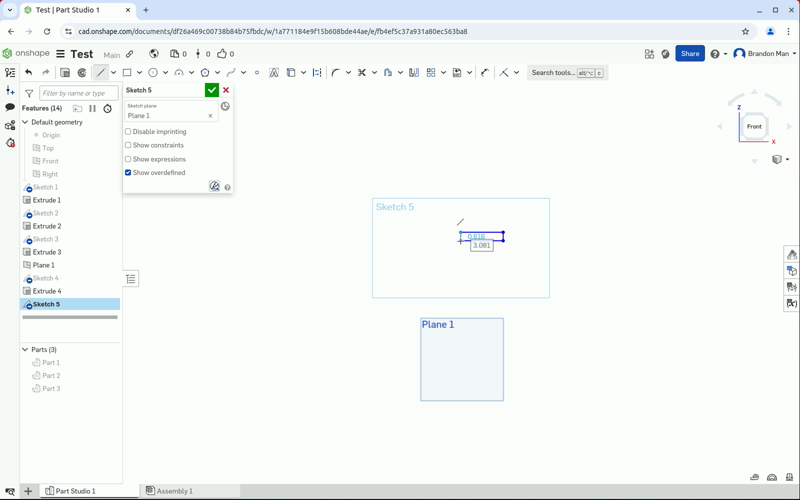
scroll(6)
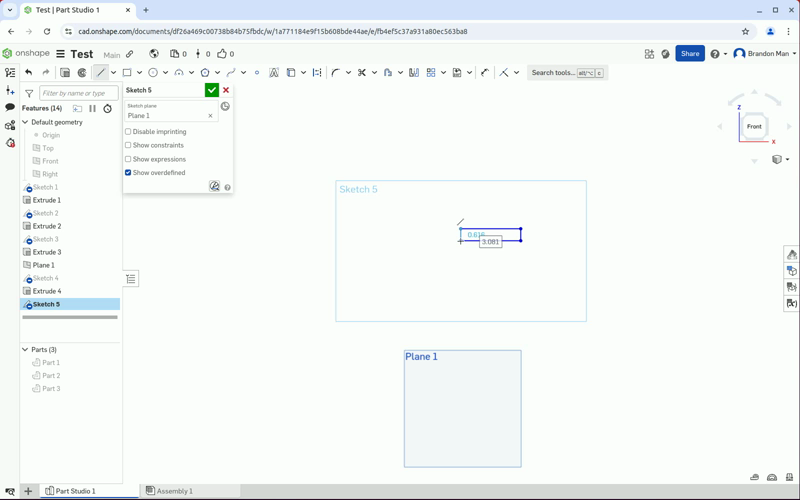
scroll(6)
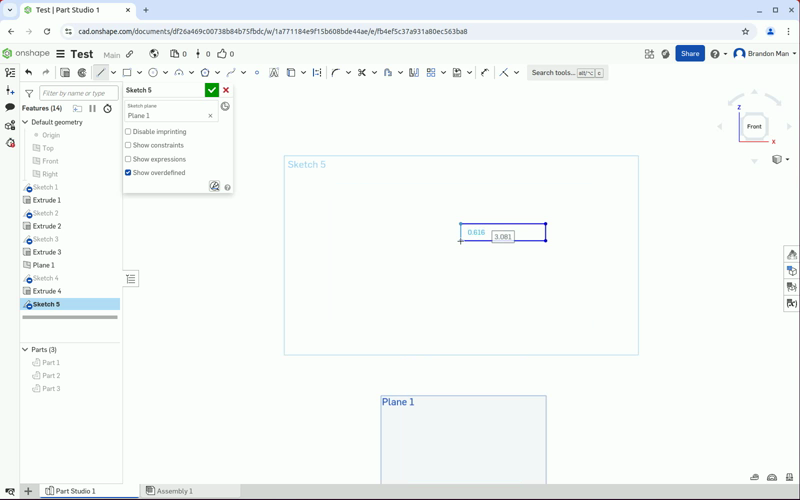
scroll(6)
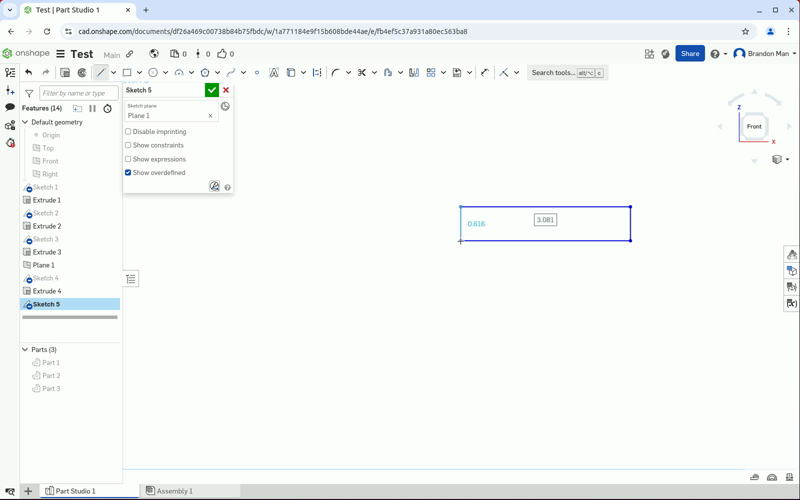
key_up(shift)
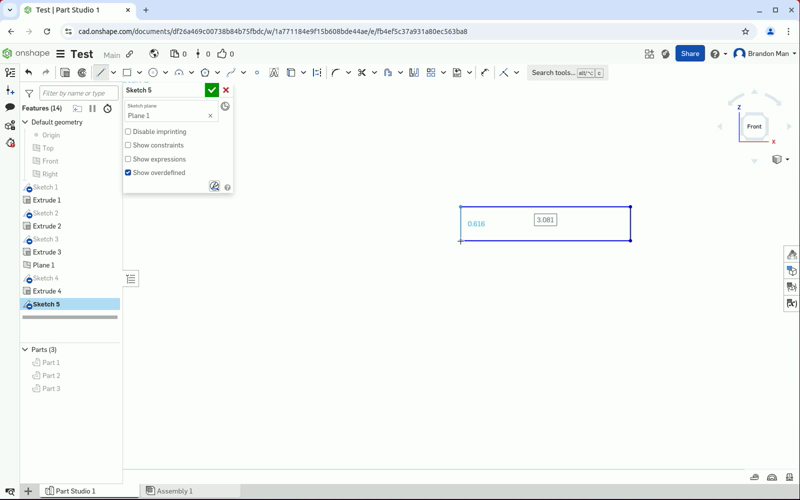
click(460, 240)
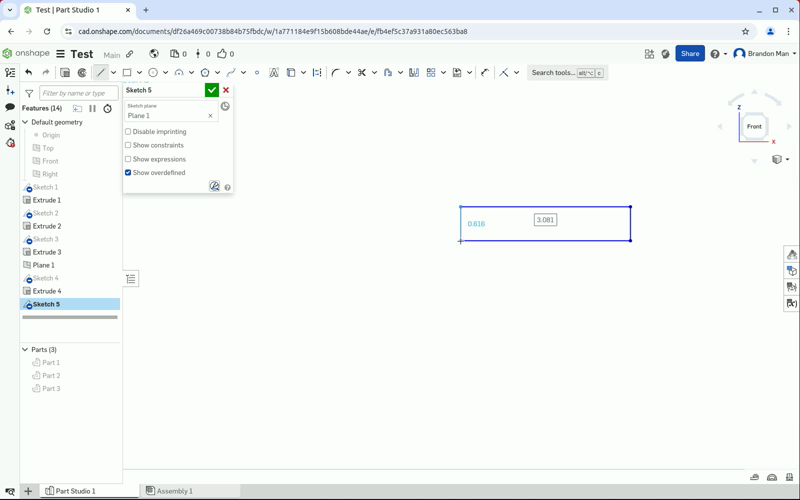
scroll(-6)
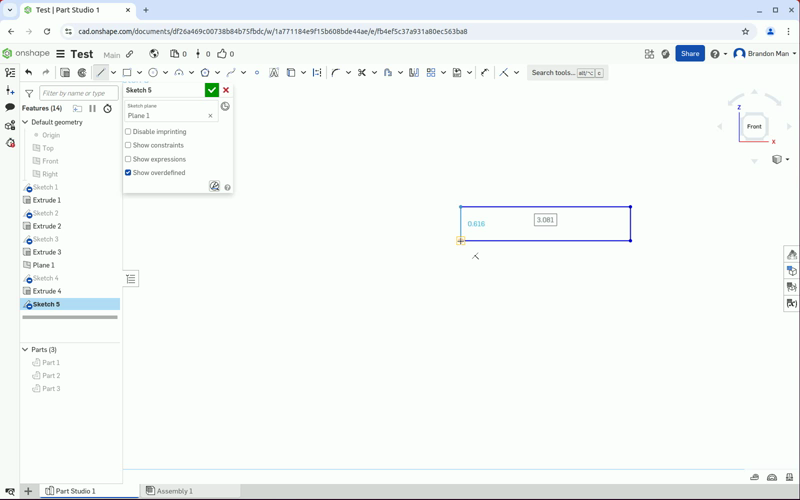
scroll(-6)
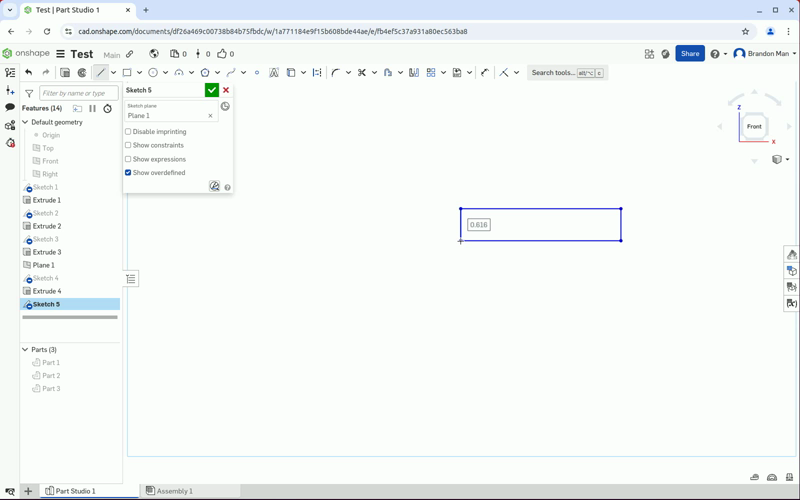
scroll(-6)
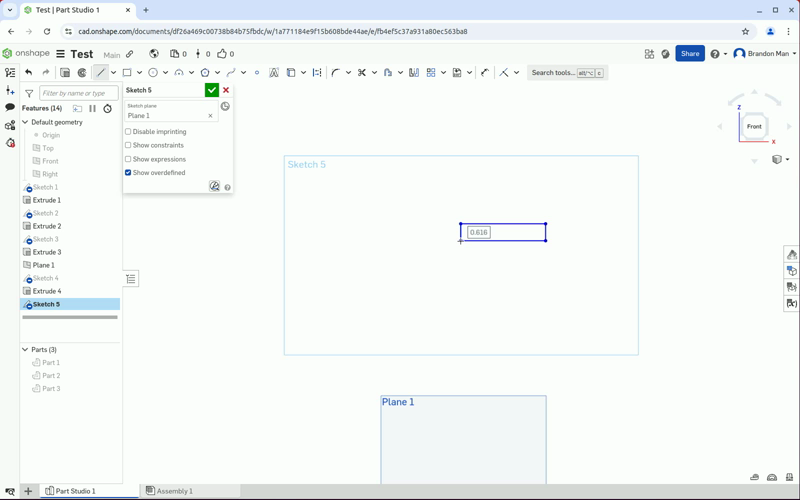
scroll(-6)
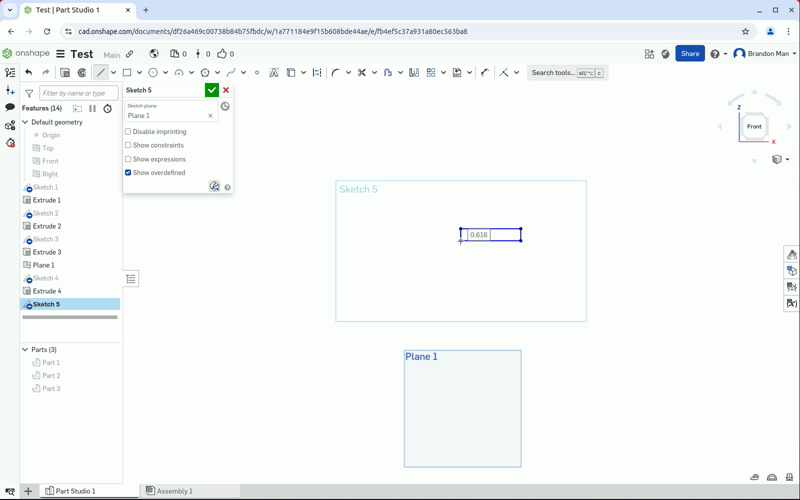
scroll(-6)
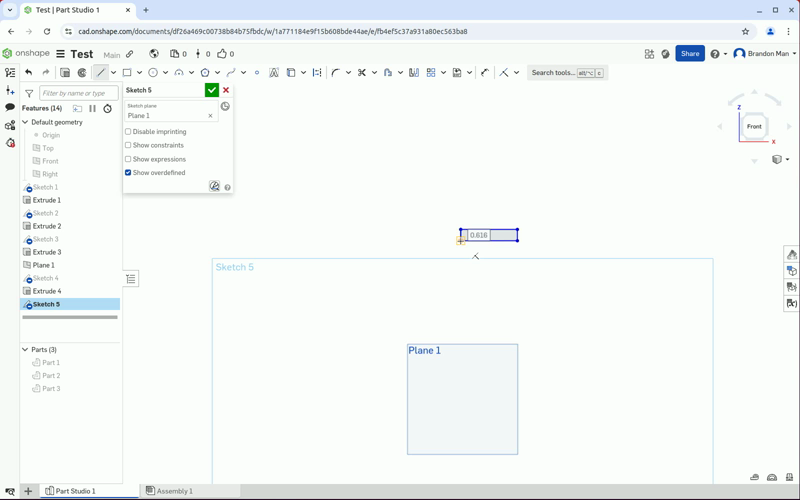
scroll(-6)
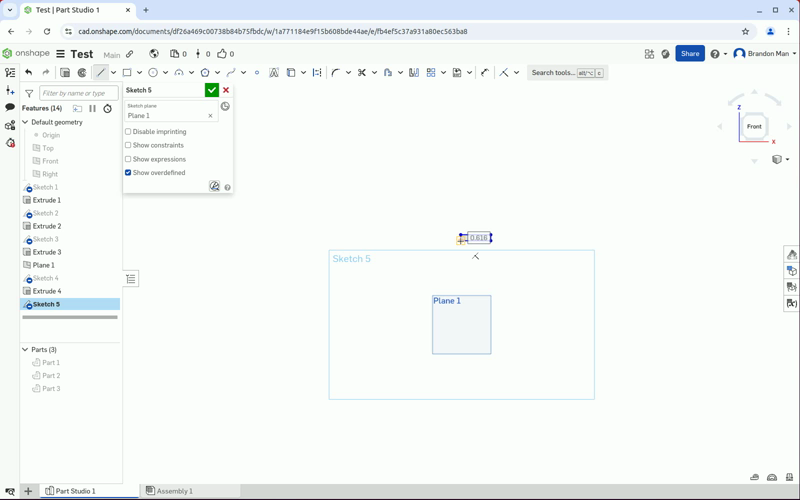
scroll(-6)
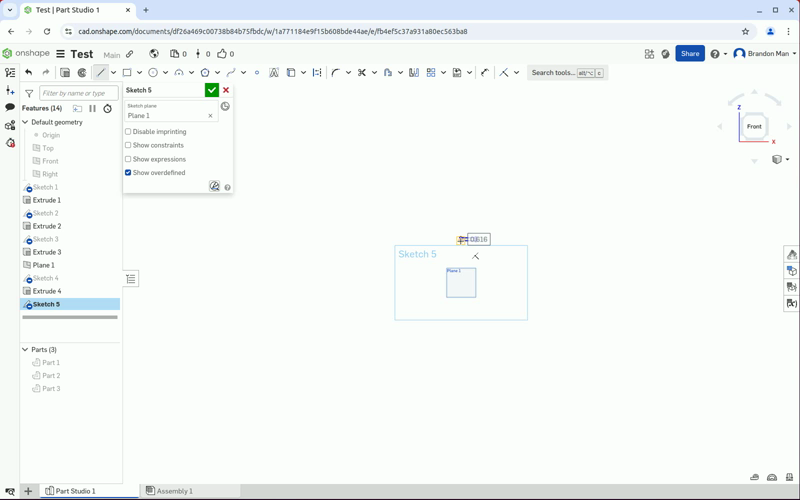
key(esc)
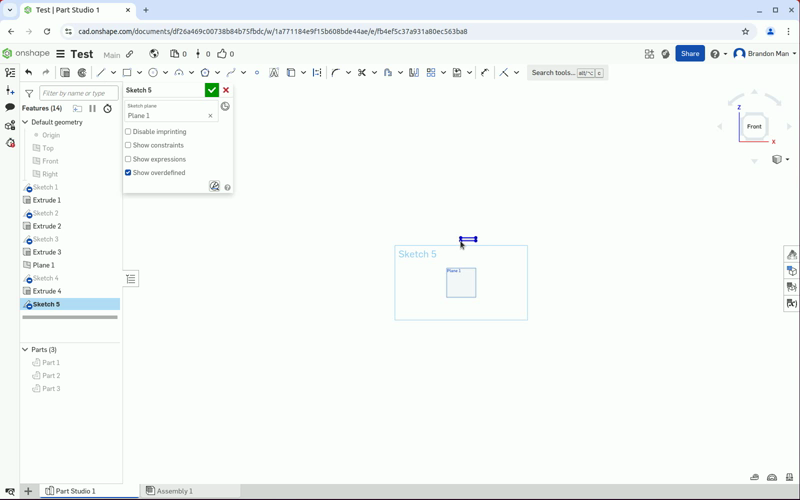
mouse_move(466, 238)
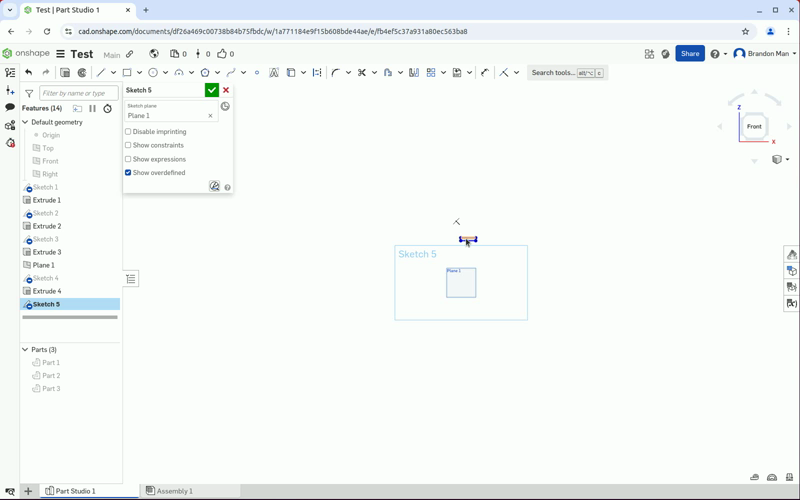
scroll(6)
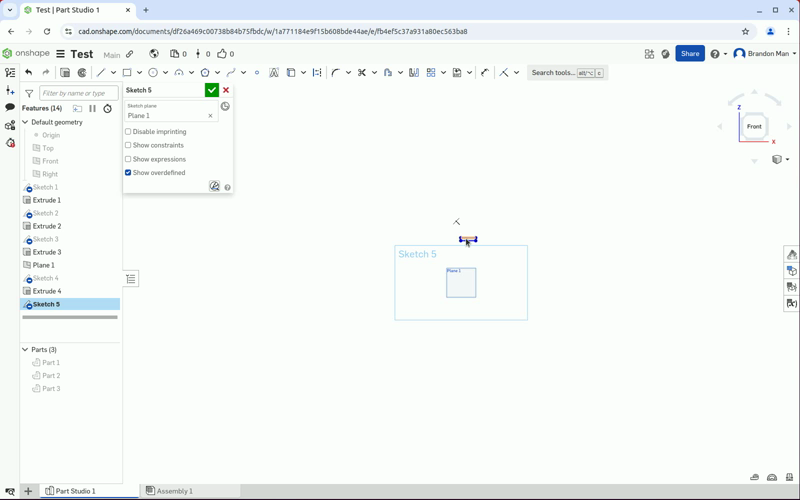
scroll(6)
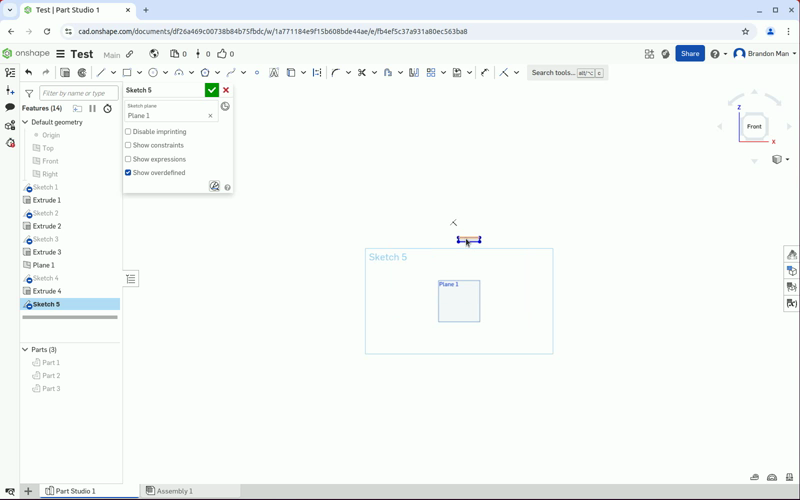
scroll(6)
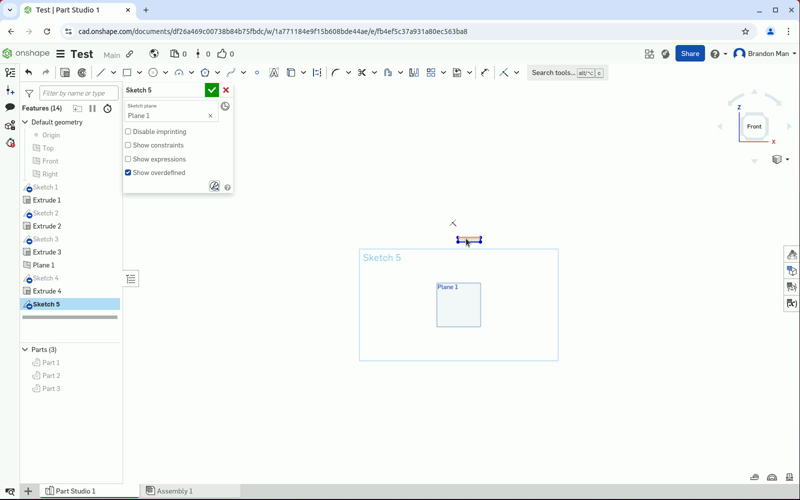
scroll(6)
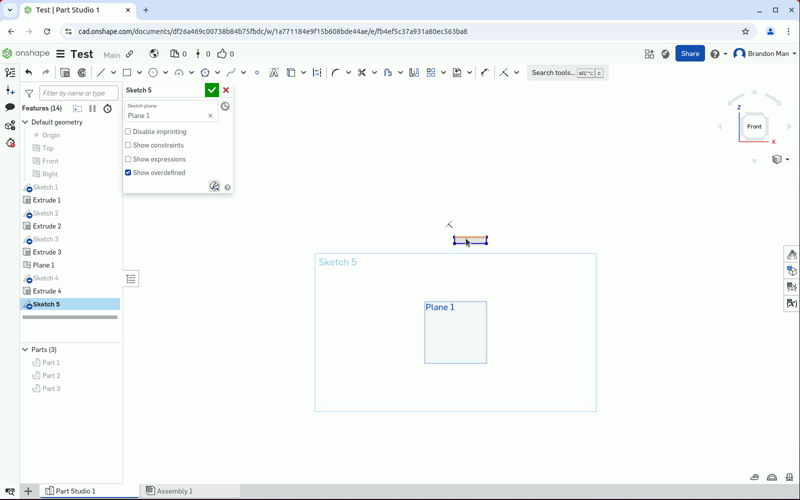
scroll(6)
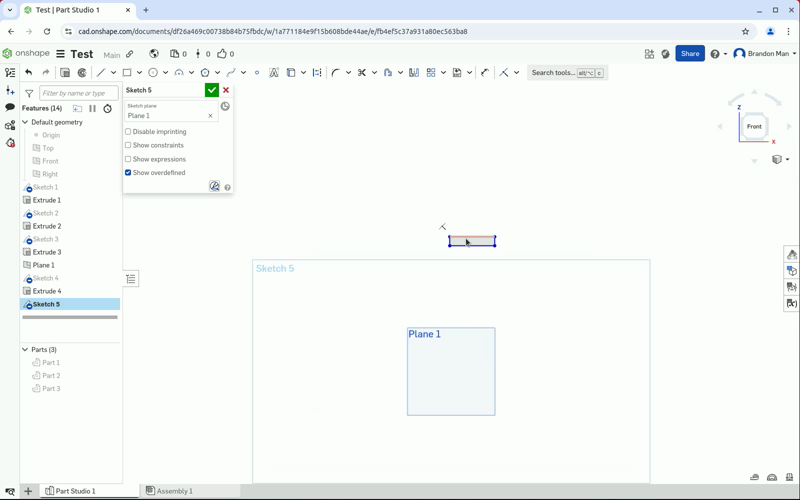
scroll(6)
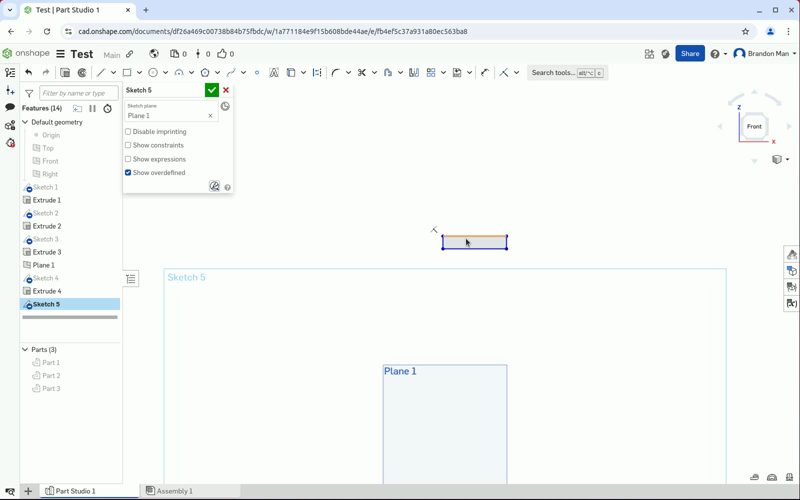
scroll(6)
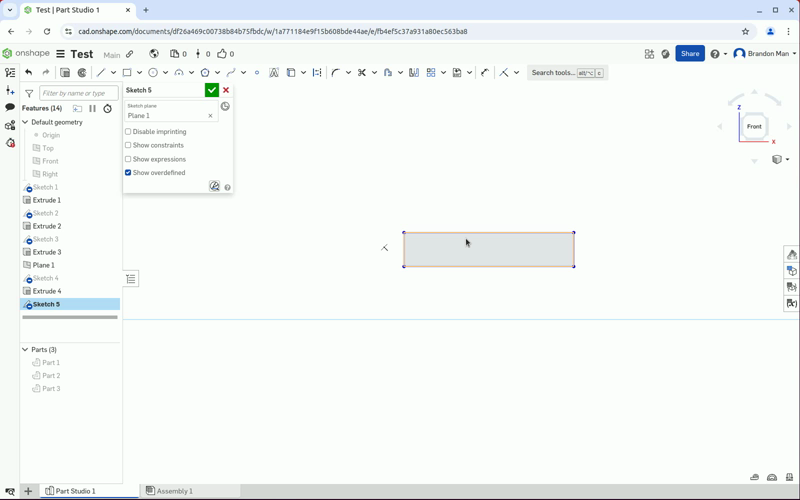
click(466, 238)
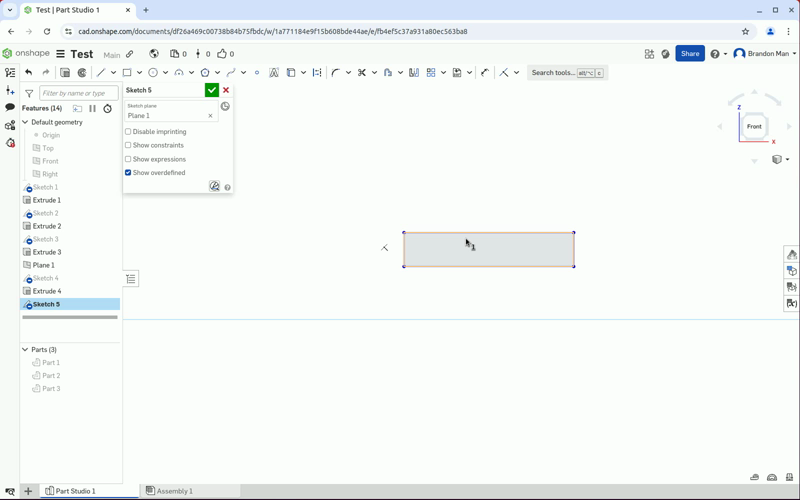
scroll(-6)
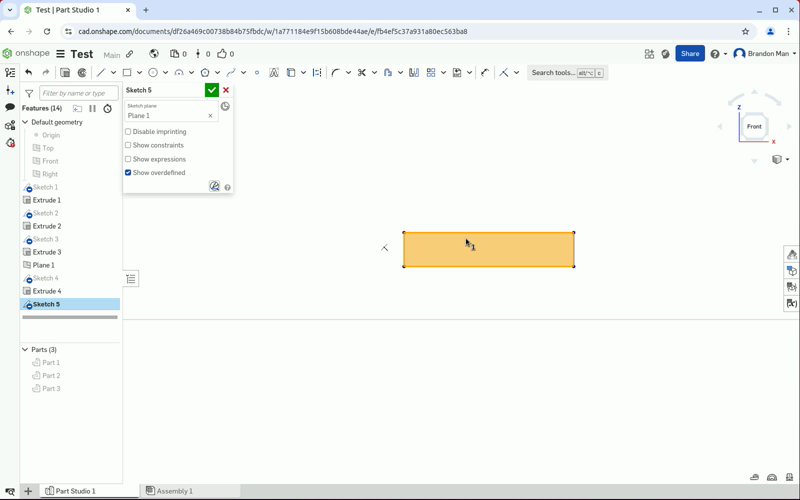
scroll(-6)
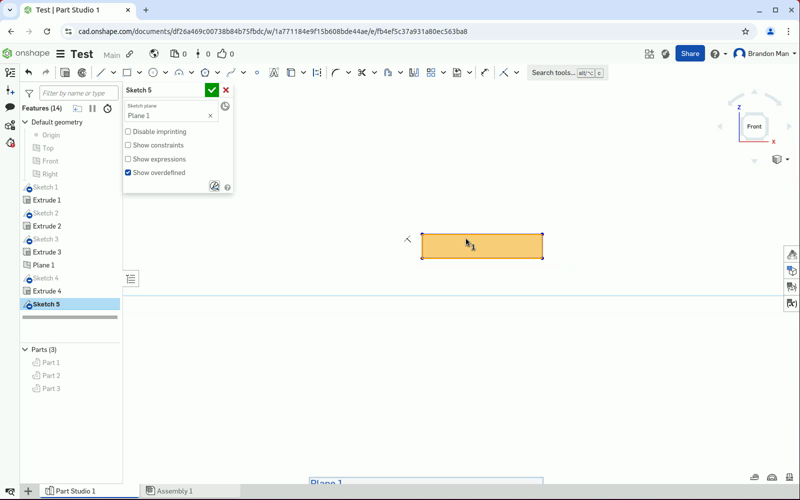
scroll(-6)
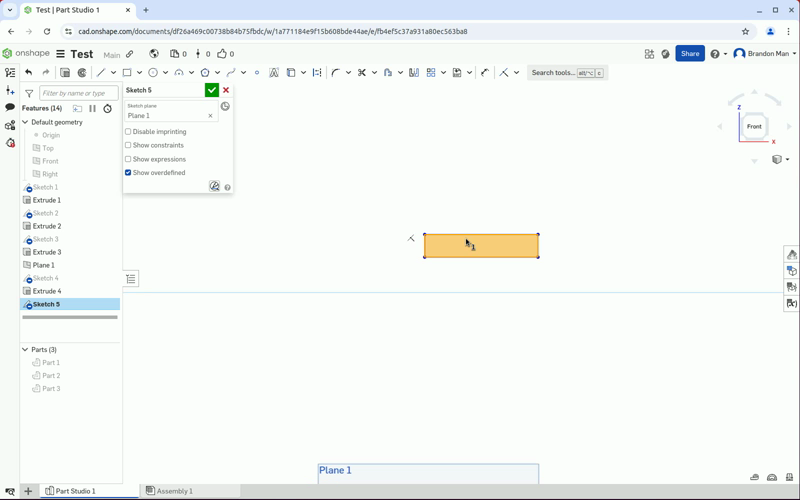
scroll(-6)
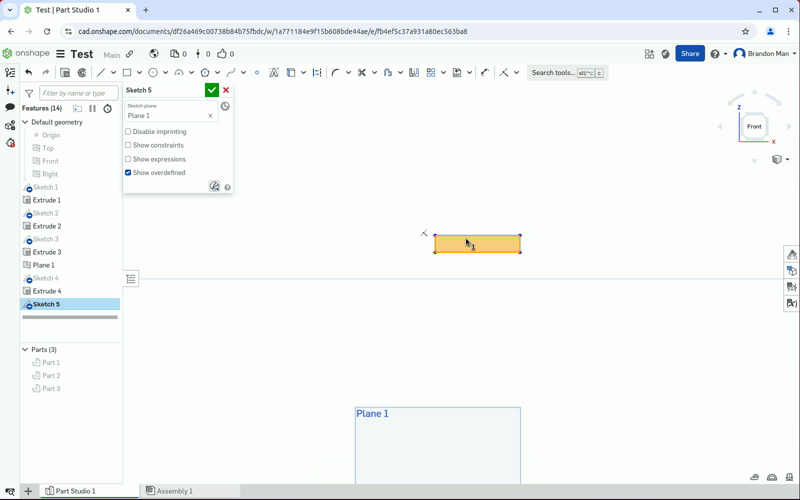
scroll(-6)
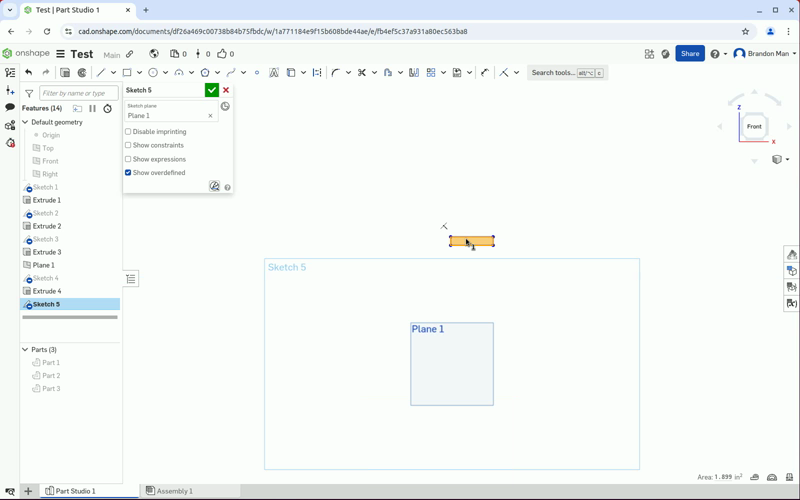
scroll(-6)
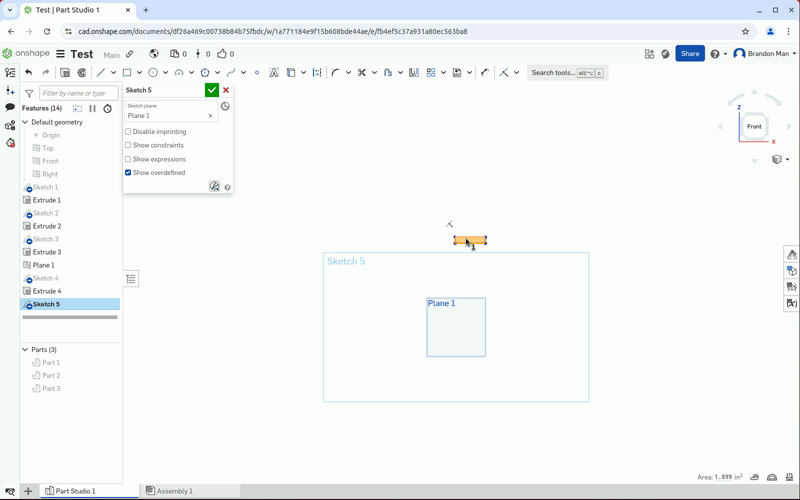
scroll(-6)
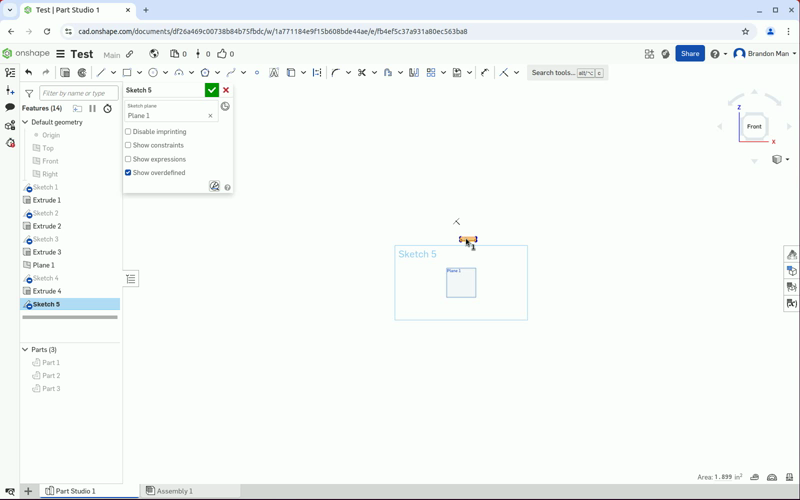
mouse_move(73, 352)
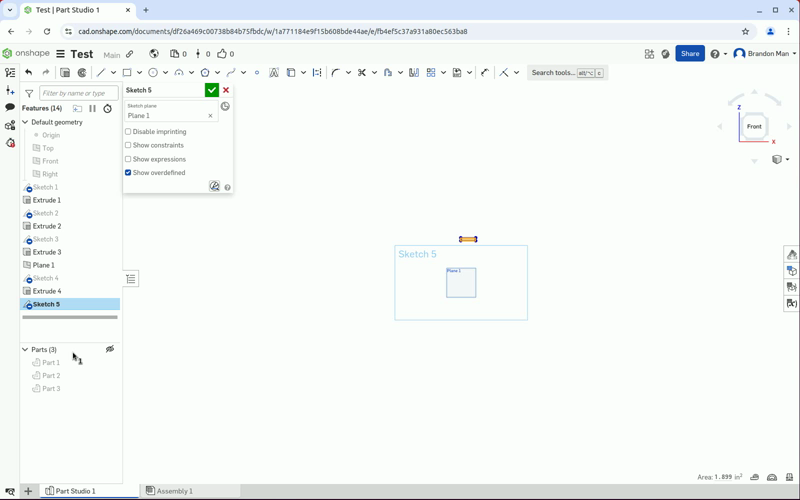
key(shift+y)
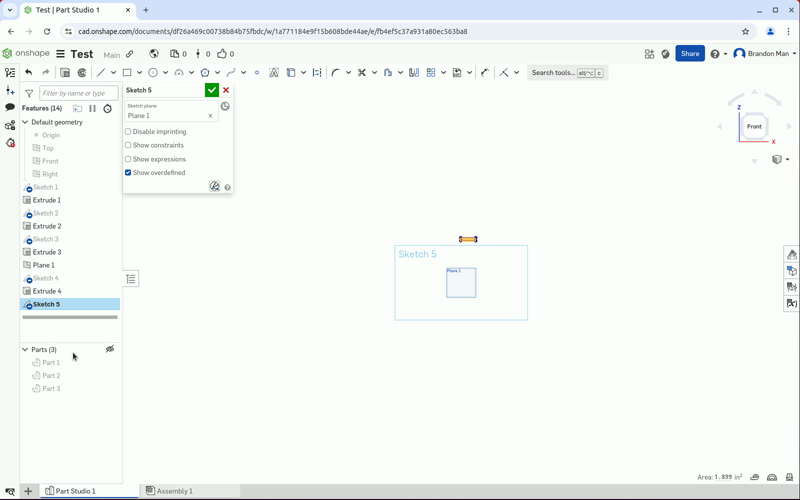
key(shift+e)
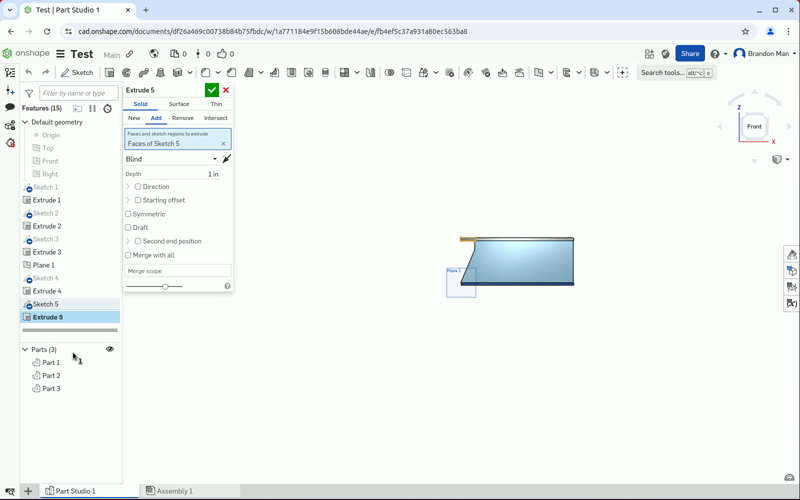
mouse_move(143, 106)
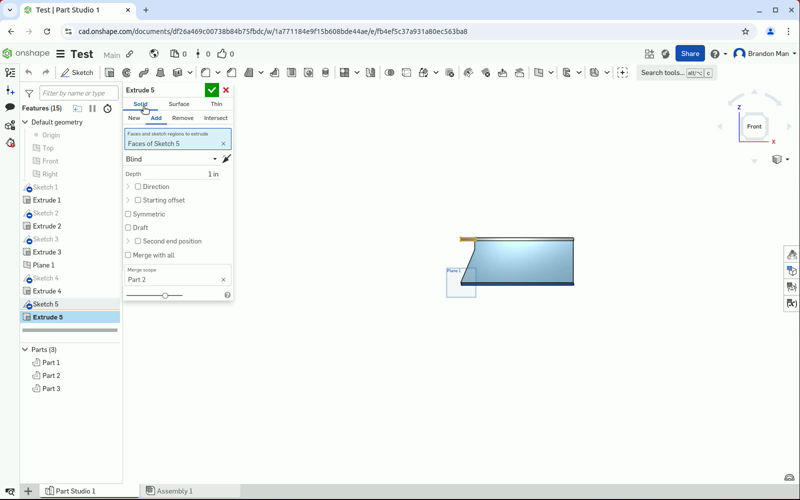
click(143, 106)
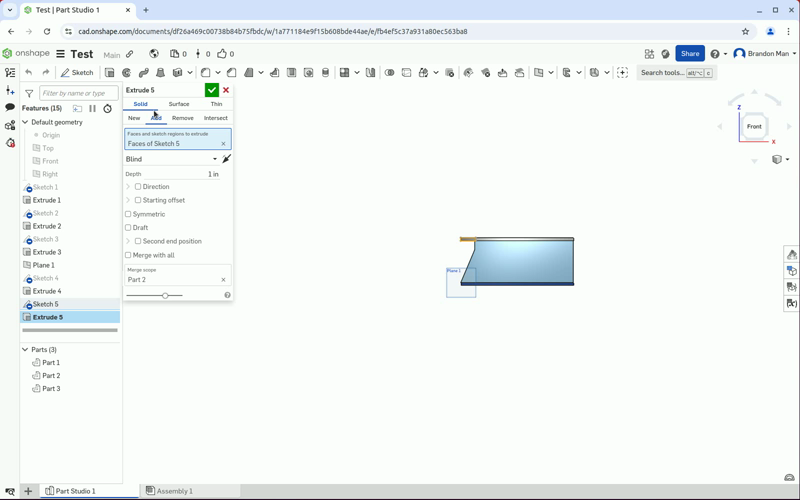
mouse_move(186, 120)
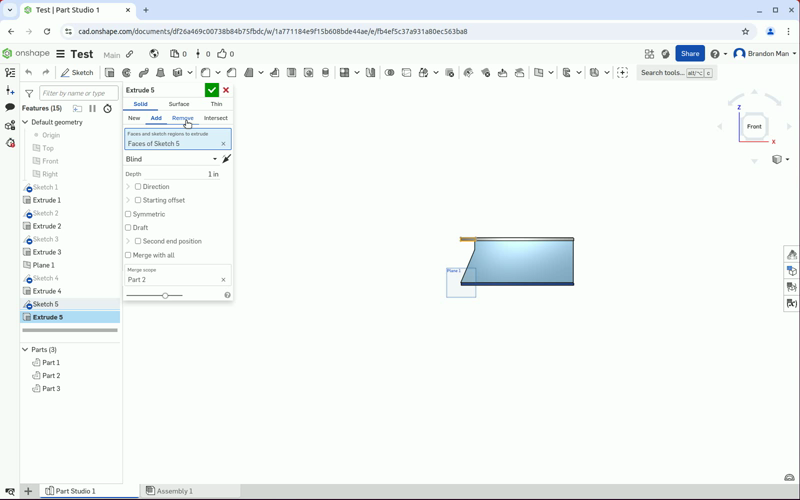
click(186, 120)
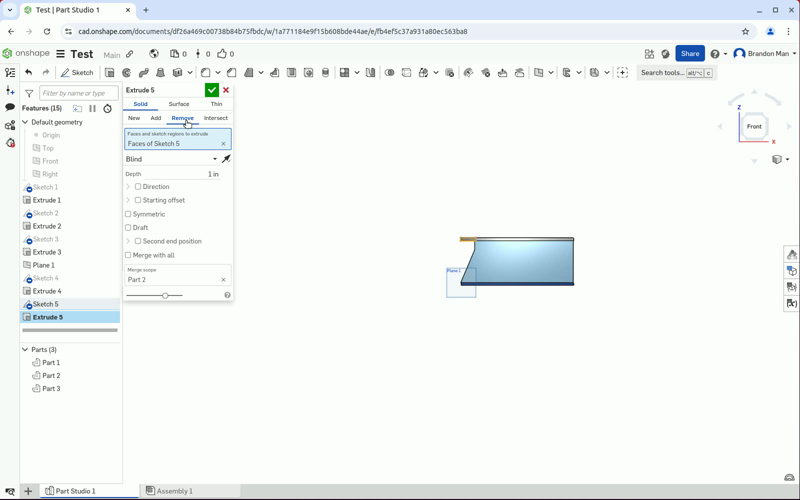
key(tab, 4)
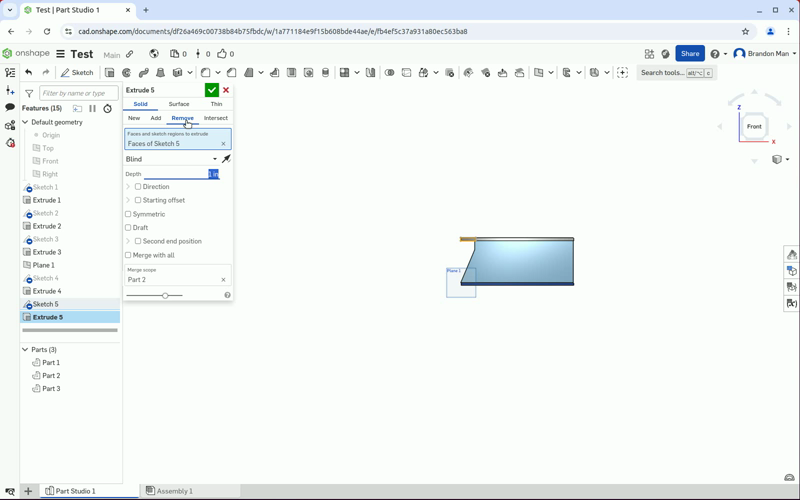
text(9.147)
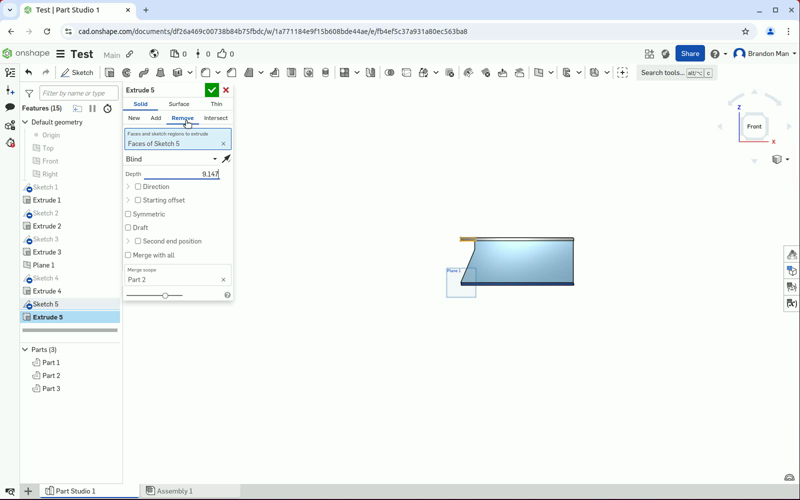
key(tab, 6)
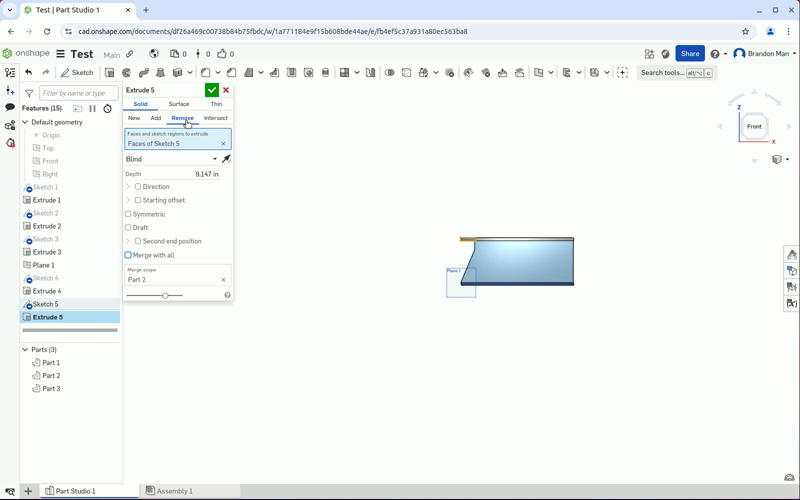
key(space)
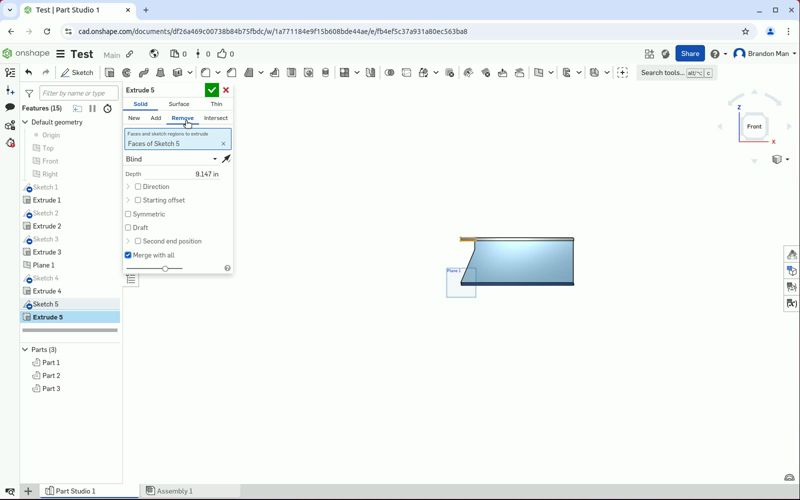
key(enter)
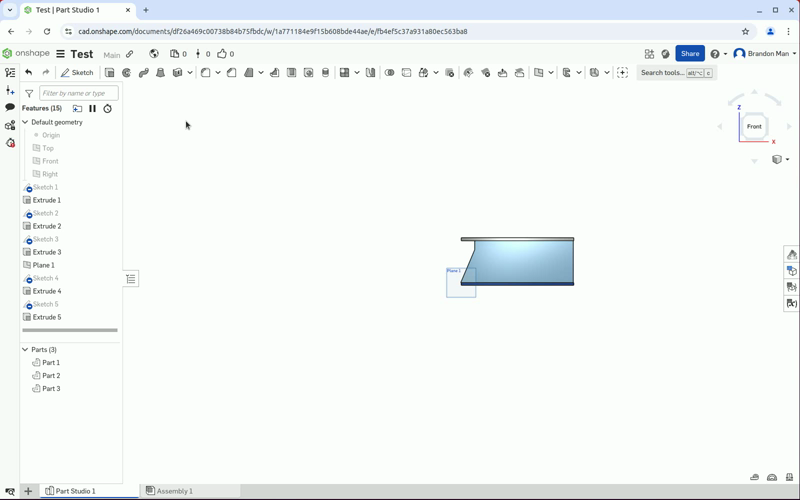
key(shift+h)
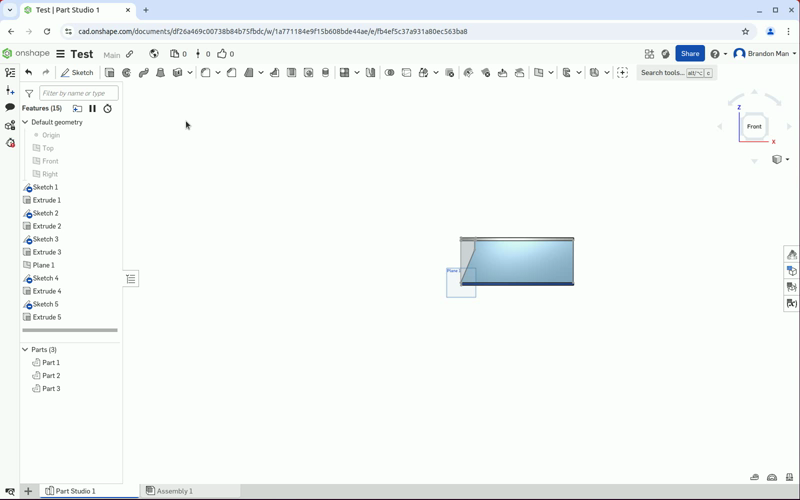
key(shift+h)
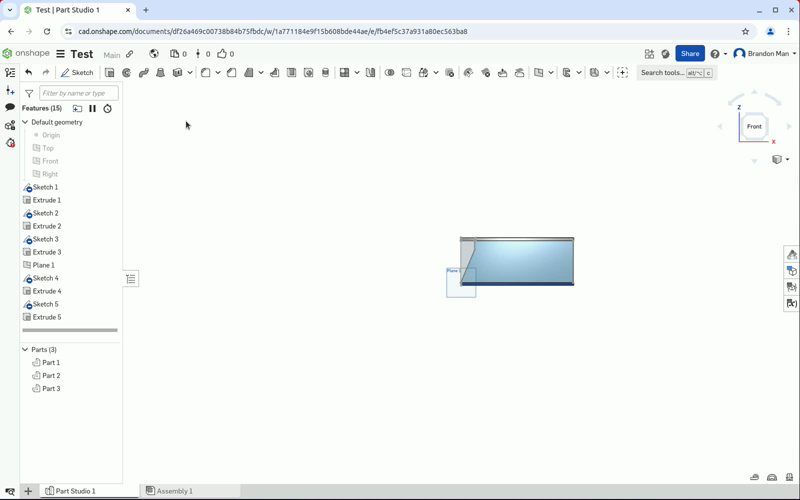
key(shift+7)
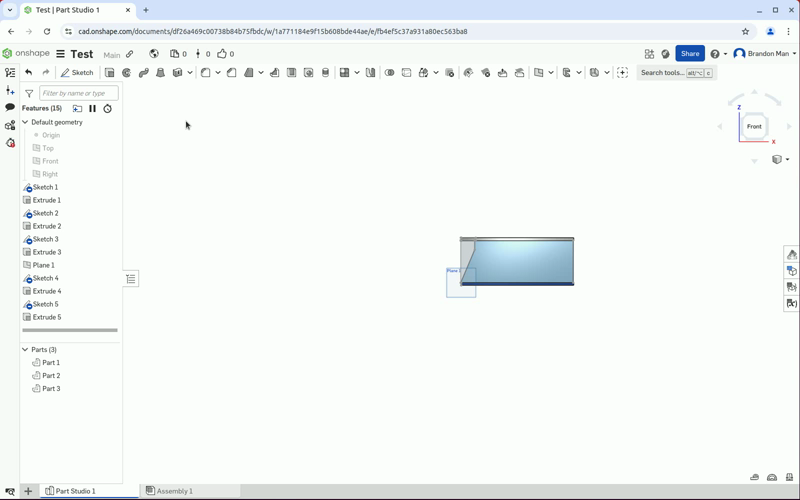
key(left, 2)
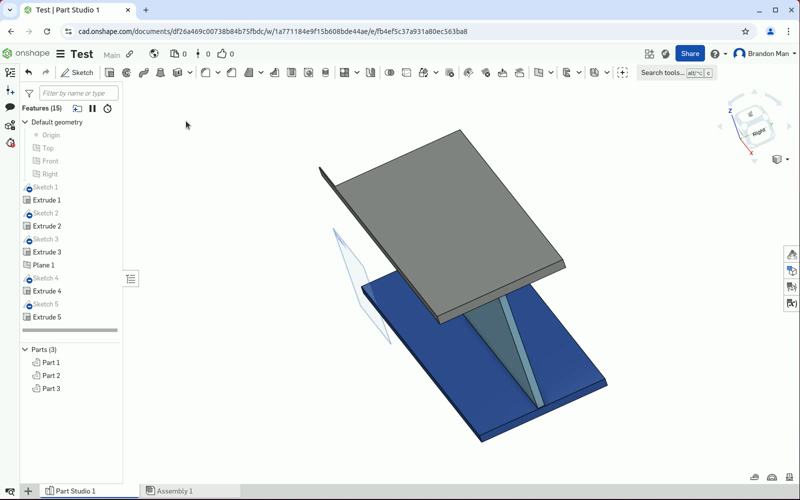
key(down, 2)
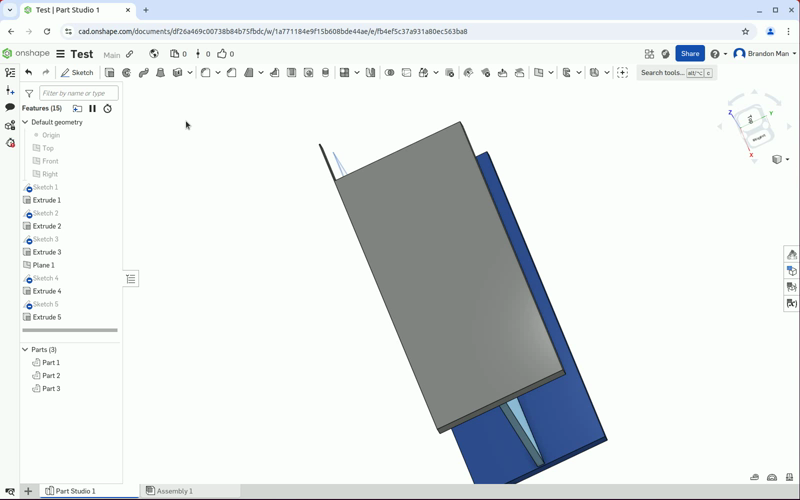
key(up, 2)
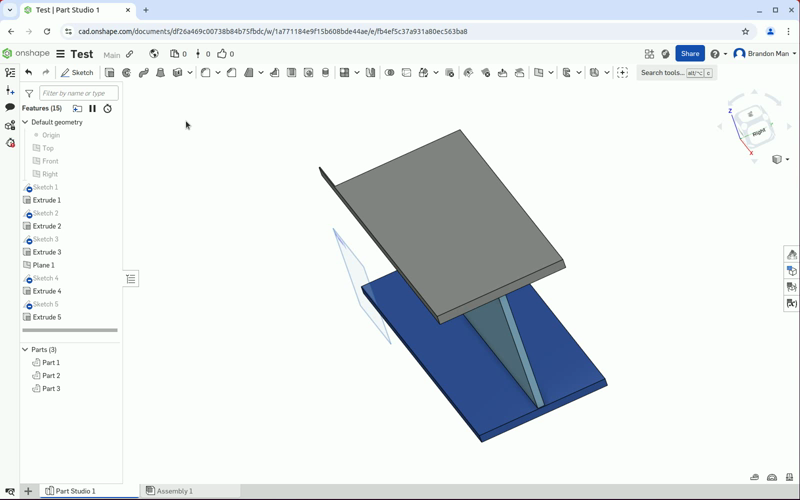
key(right, 2)
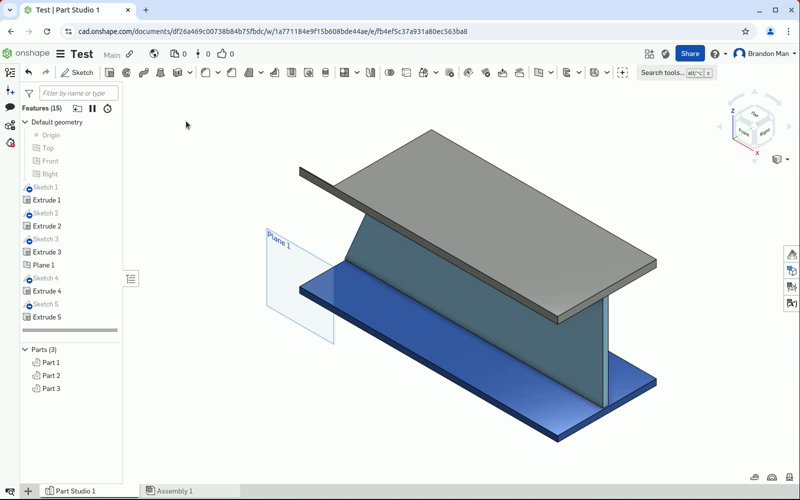
mouse_move(73, 189)
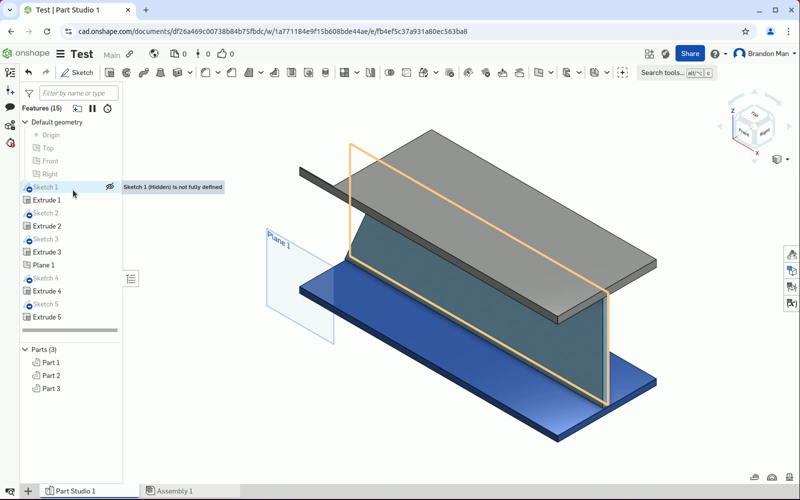
click(73, 189)